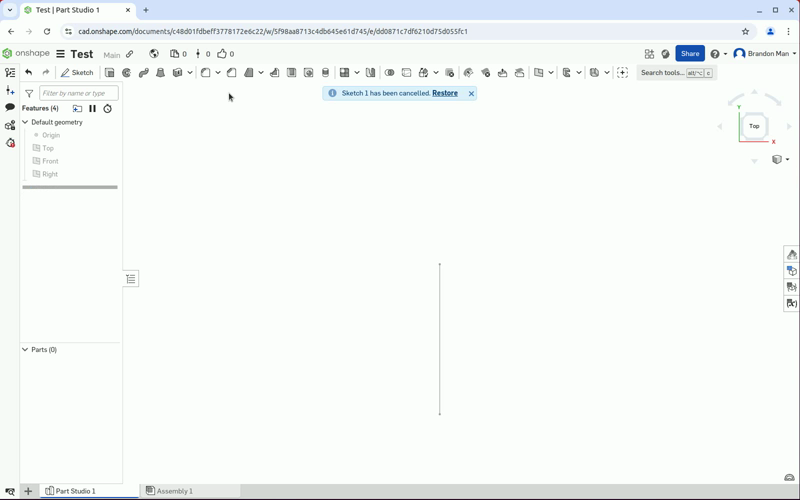
key(shift+h)
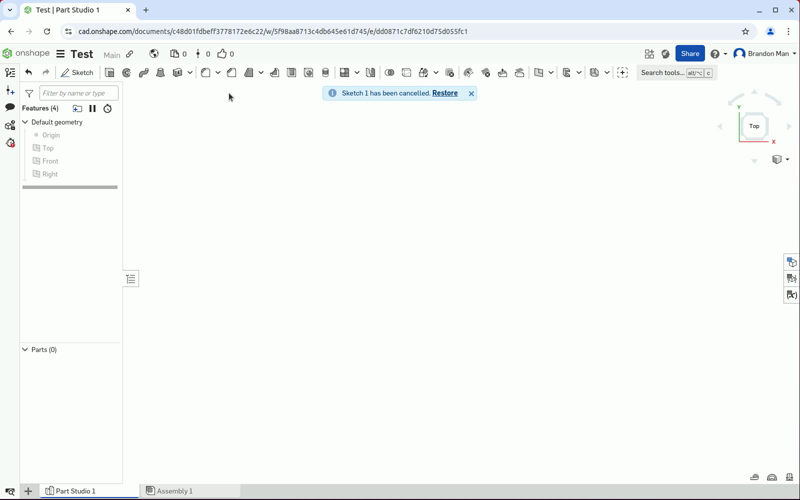
mouse_move(73, 352)
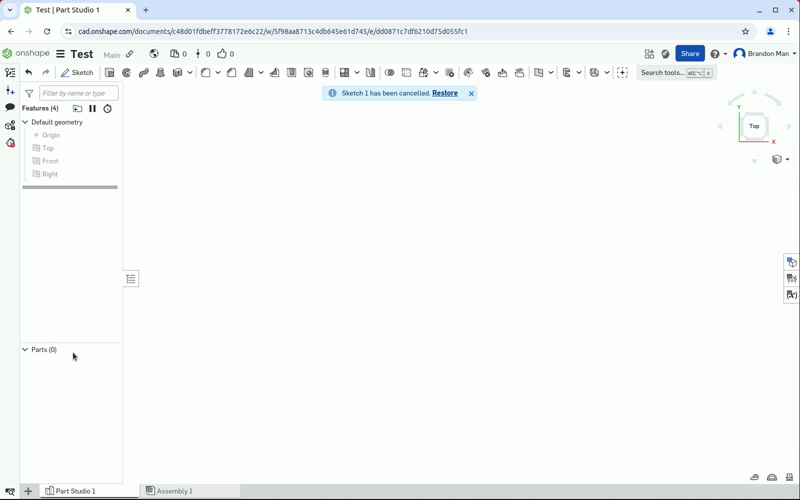
key(y)
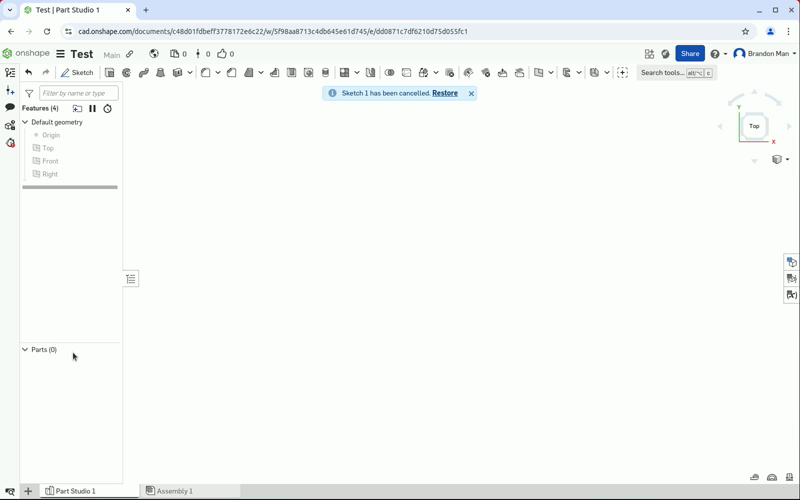
key(shift+p)
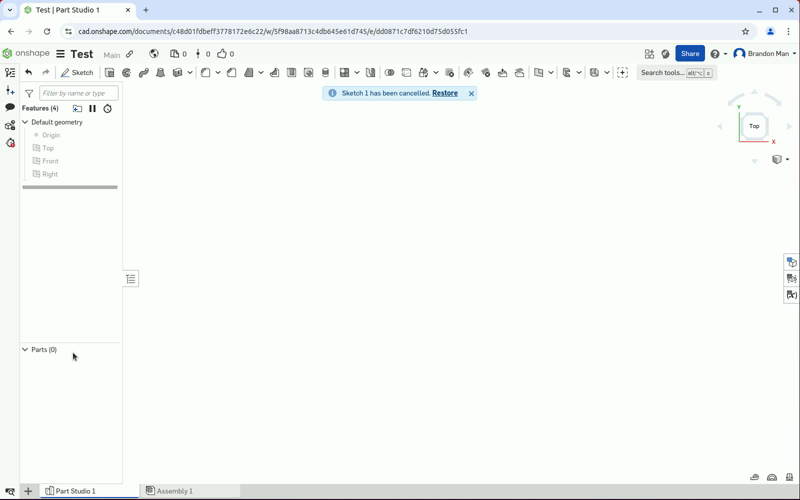
key(space)
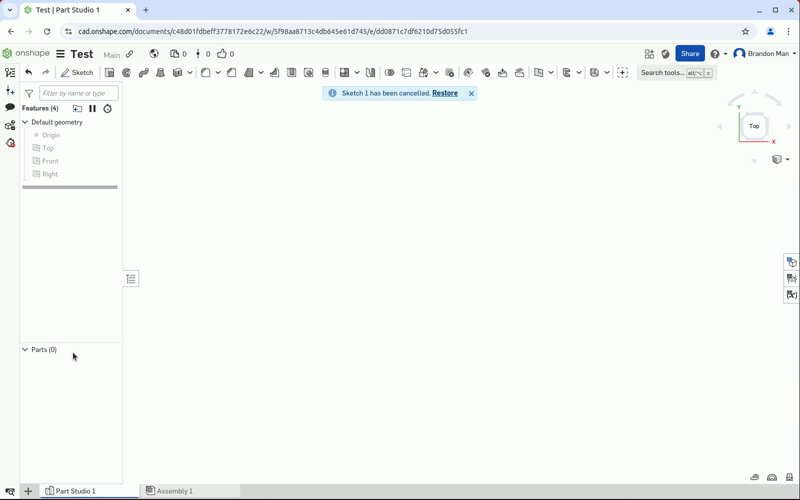
key_down(shift)
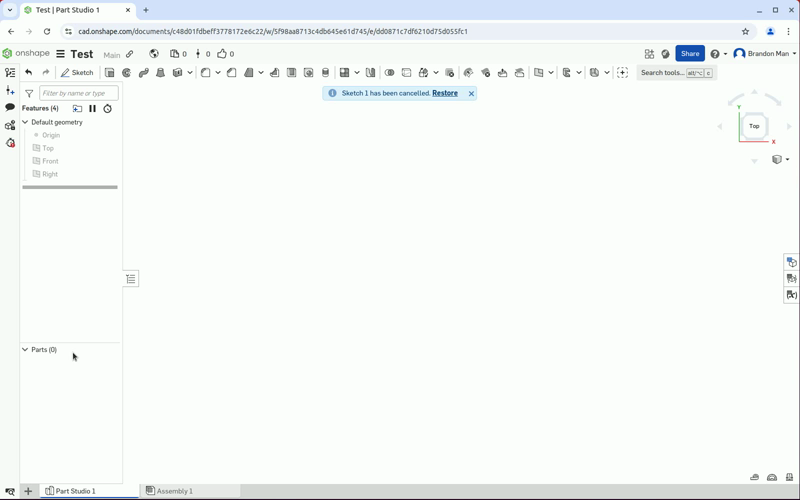
key(up)
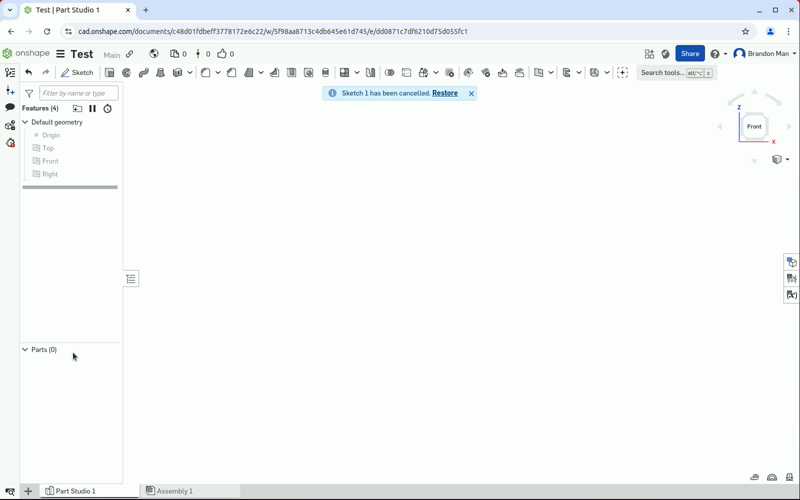
key_up(shift)
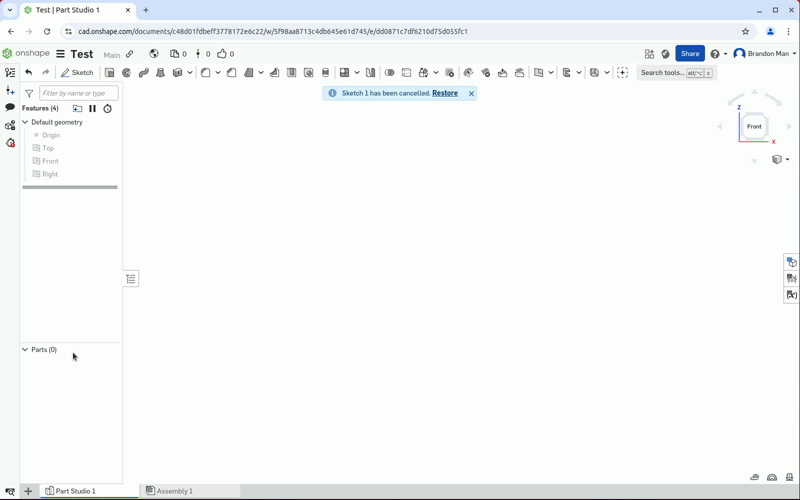
mouse_move(73, 352)
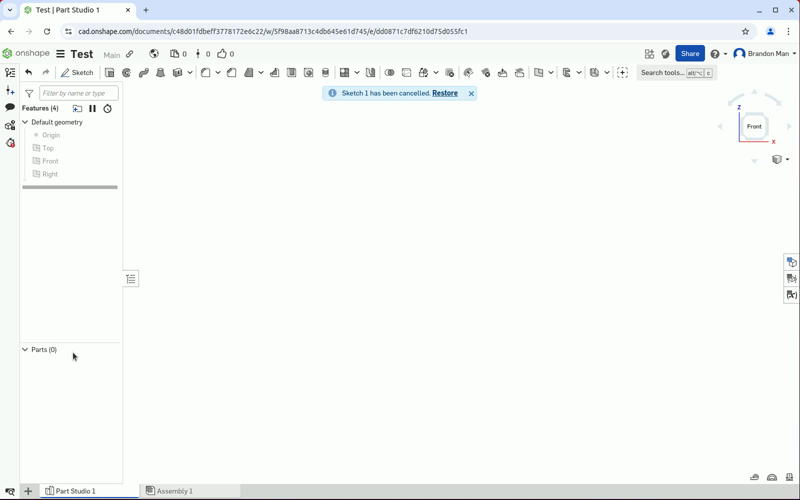
key(shift+y)
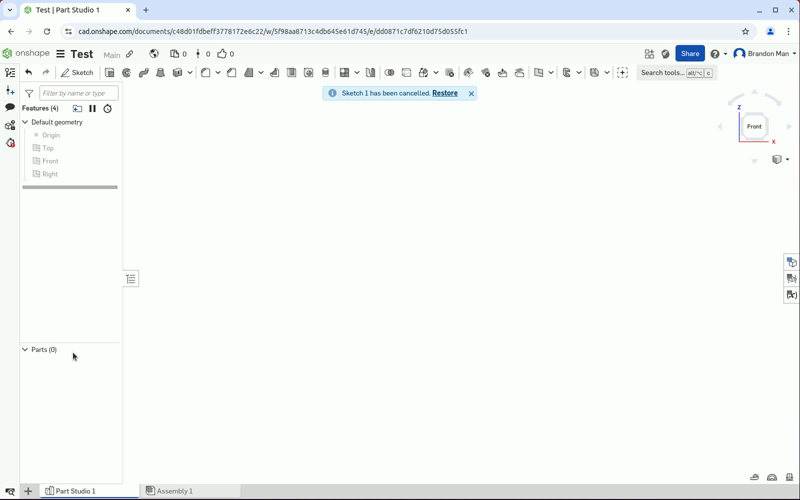
key(shift+s)
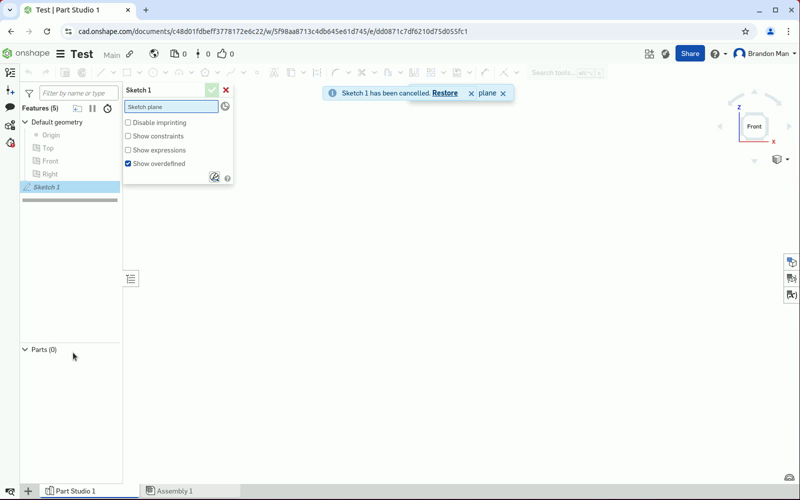
mouse_move(73, 163)
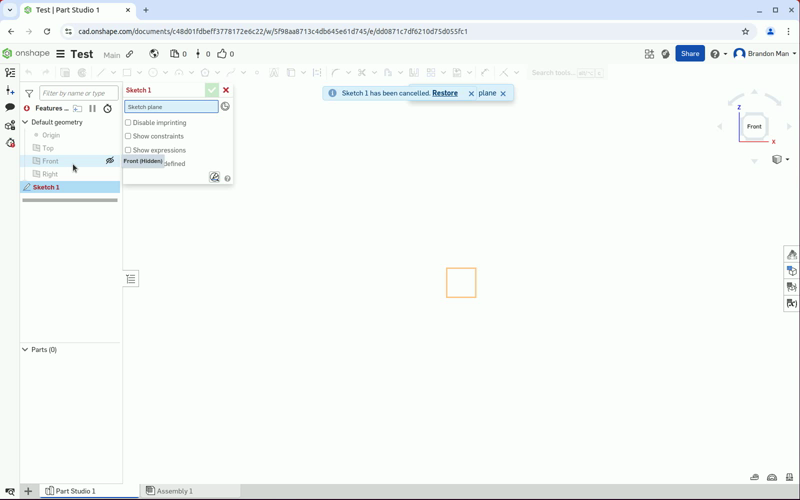
click(73, 163)
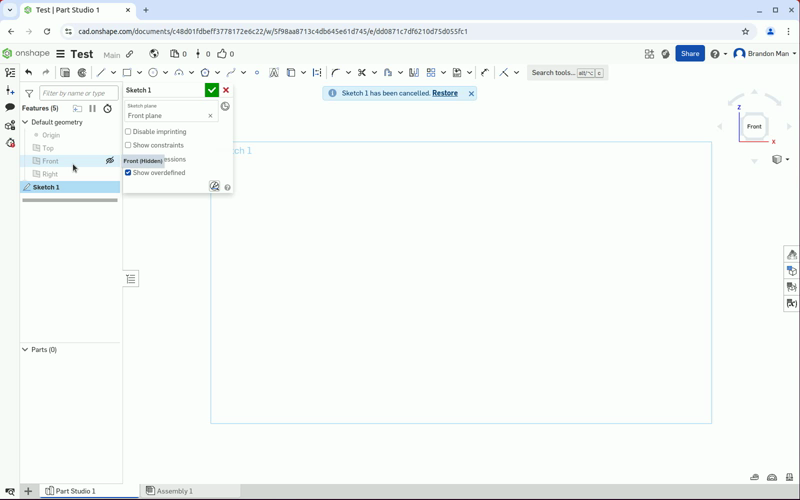
mouse_move(73, 352)
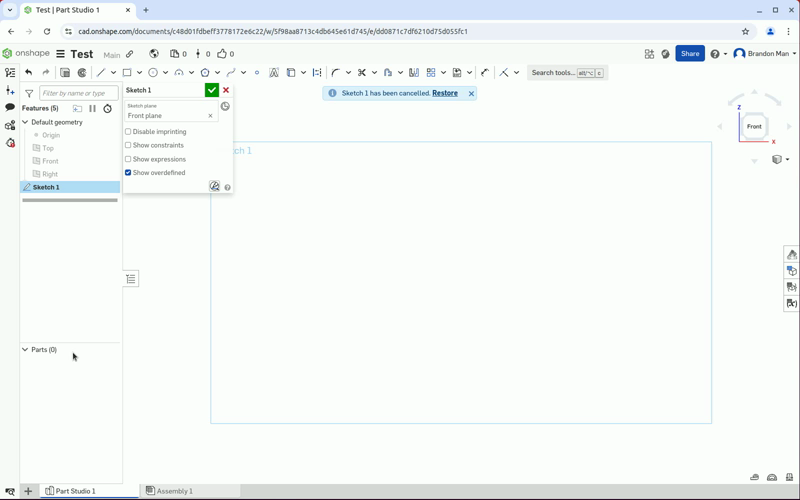
key(y)
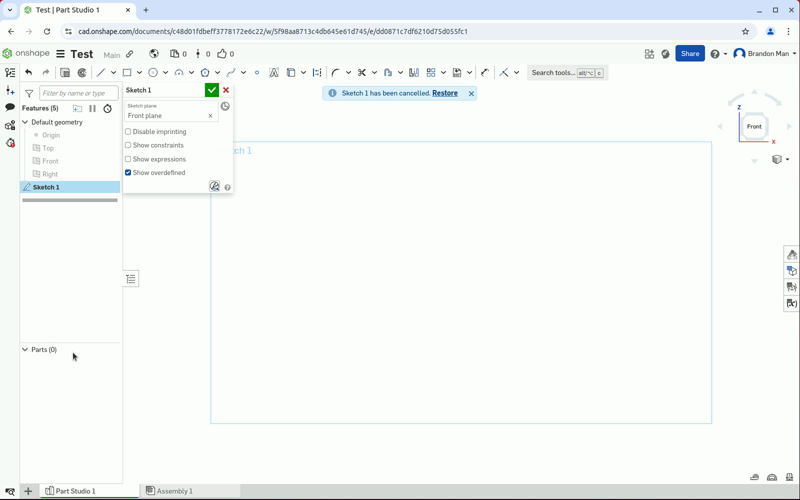
key(c)
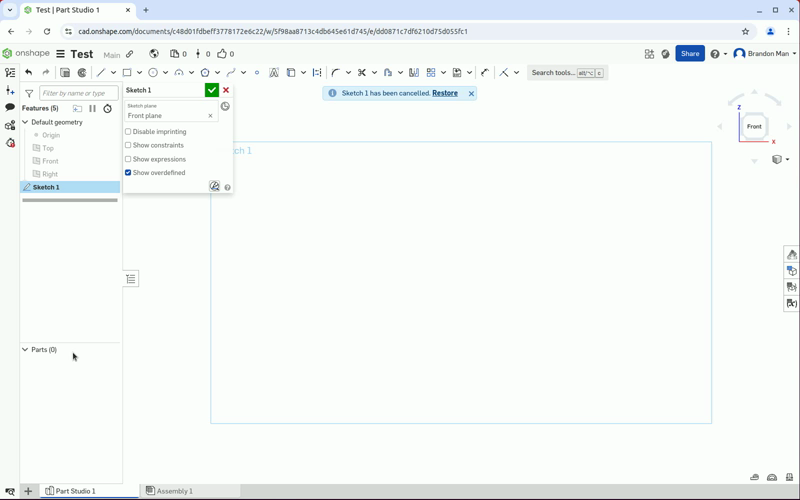
key_down(shift)
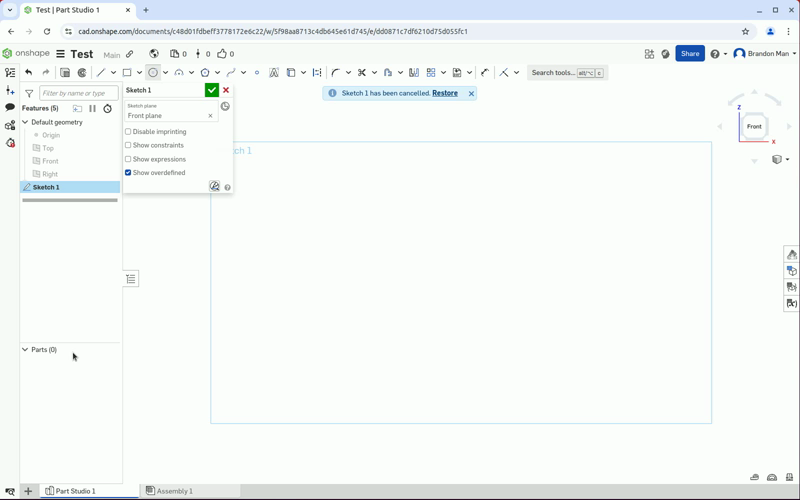
mouse_move(461, 178)
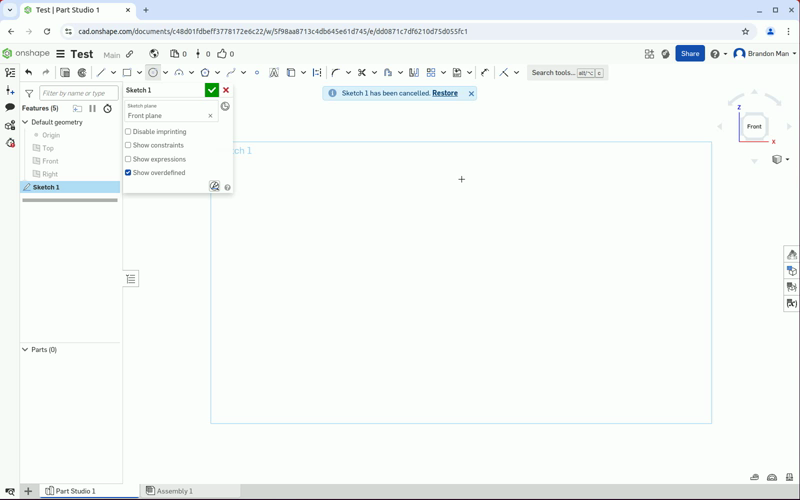
click(461, 178)
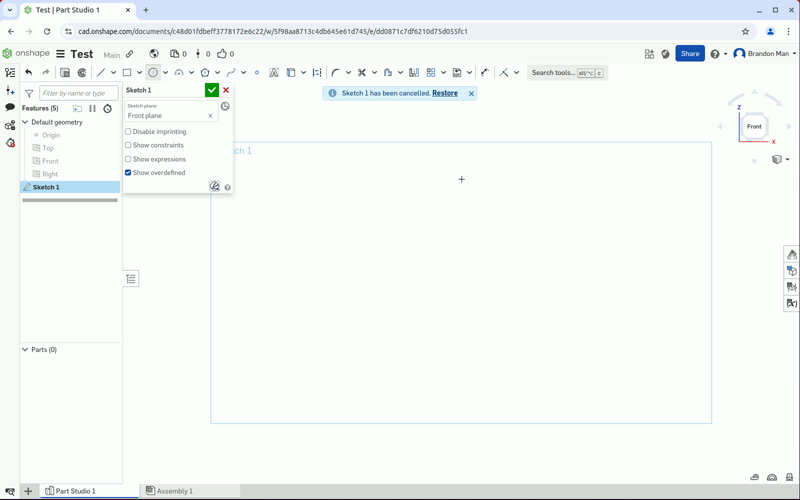
key_up(shift)
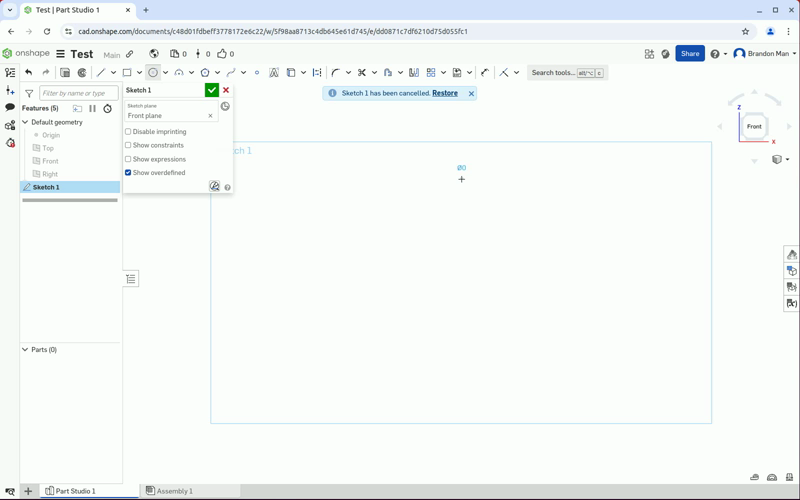
mouse_move(471, 178)
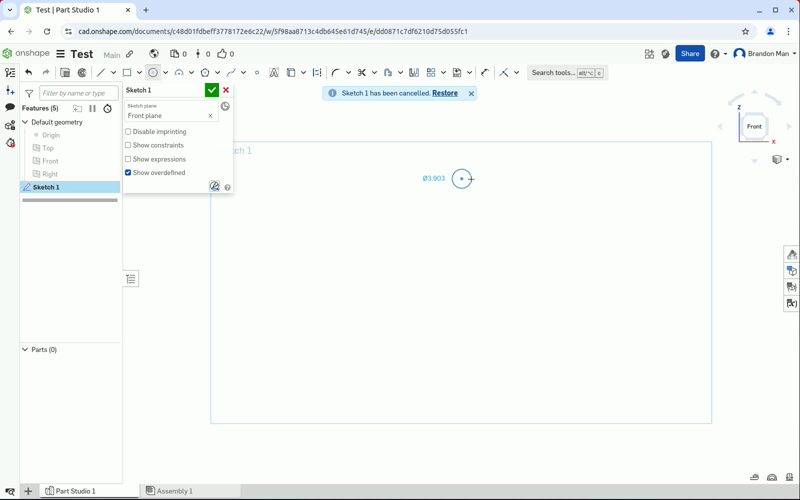
click(471, 178)
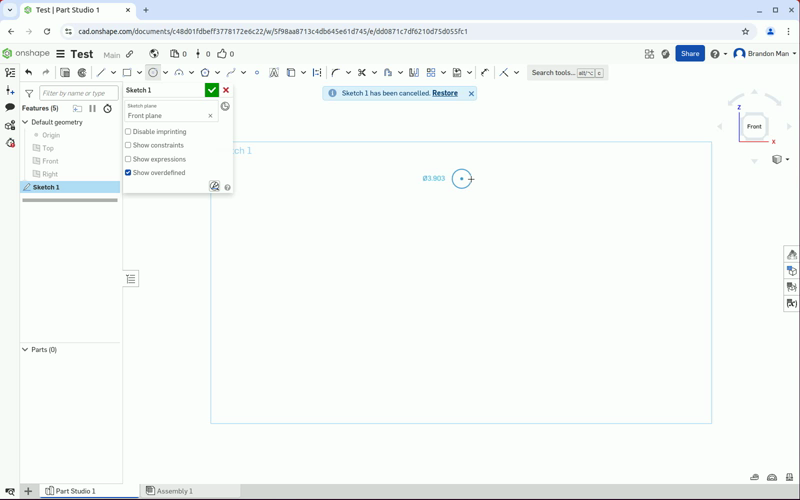
key(esc)
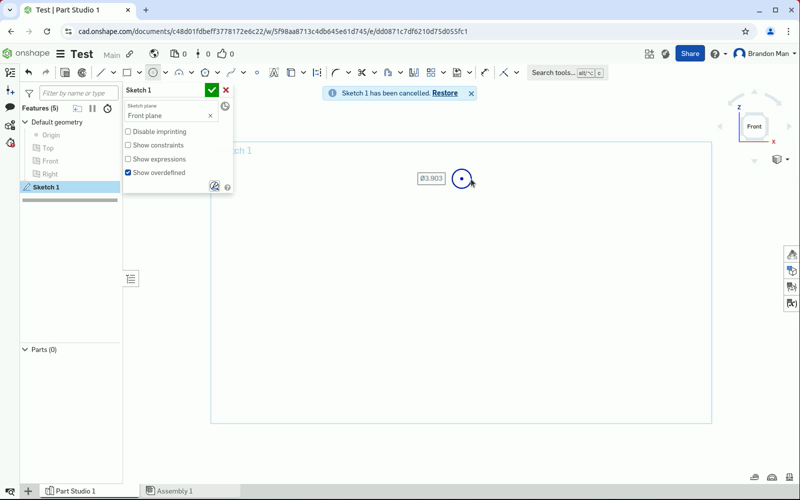
key(c)
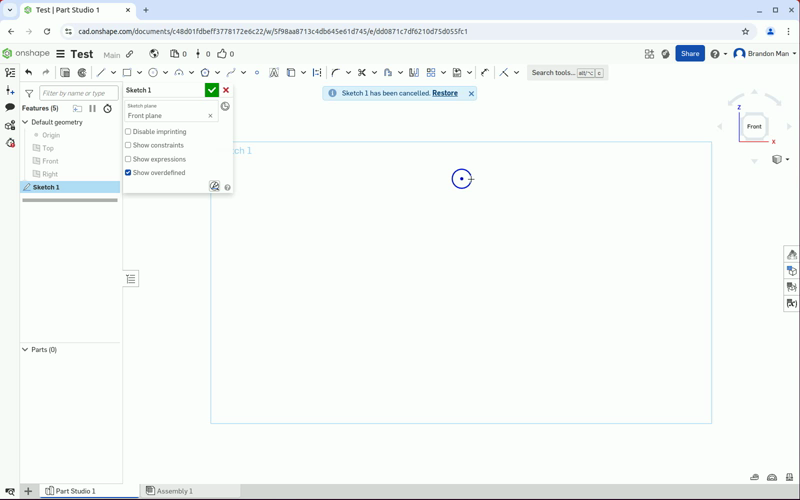
key_down(shift)
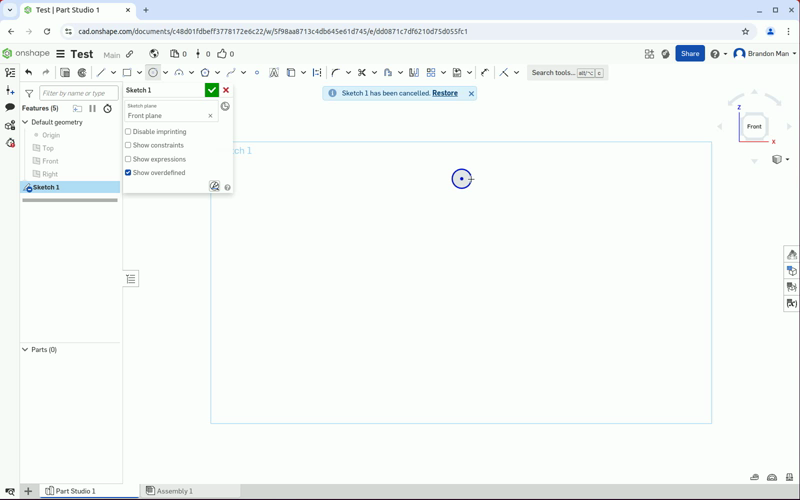
mouse_move(461, 178)
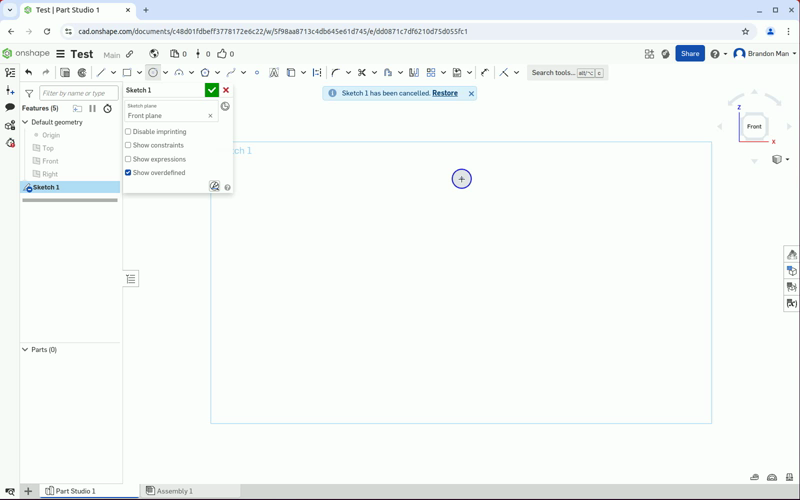
click(461, 178)
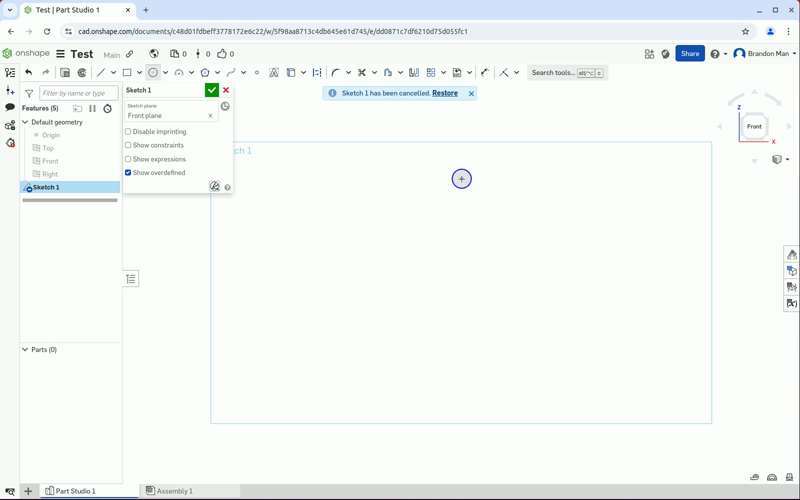
key_up(shift)
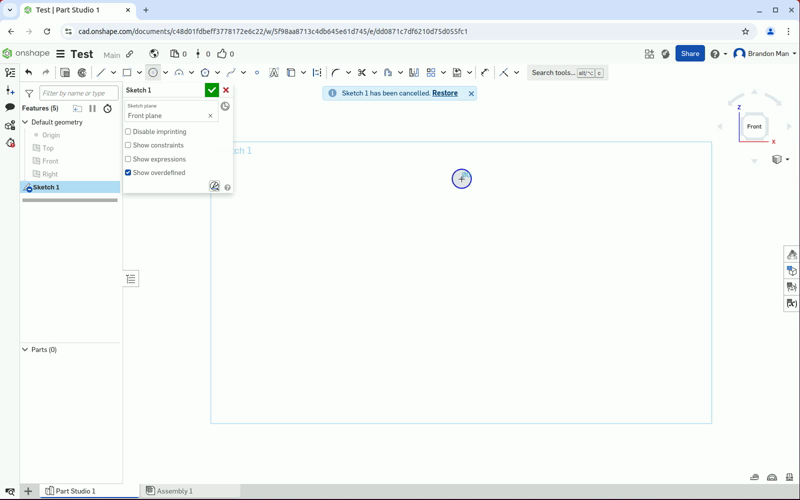
mouse_move(464, 178)
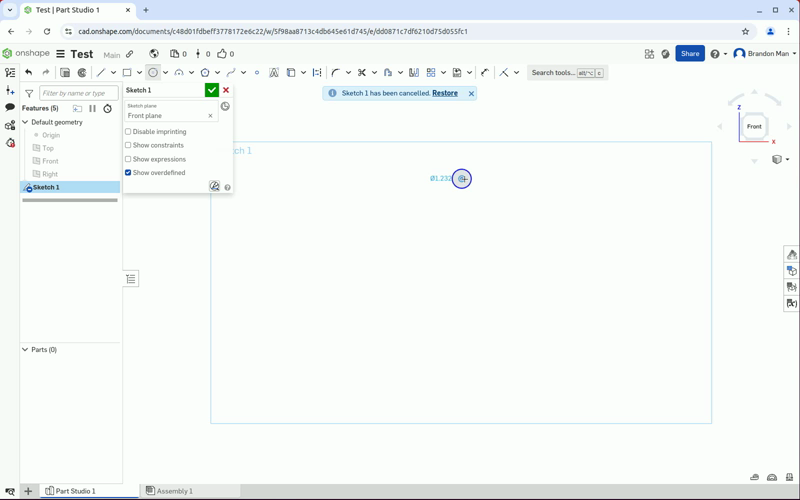
scroll(6)
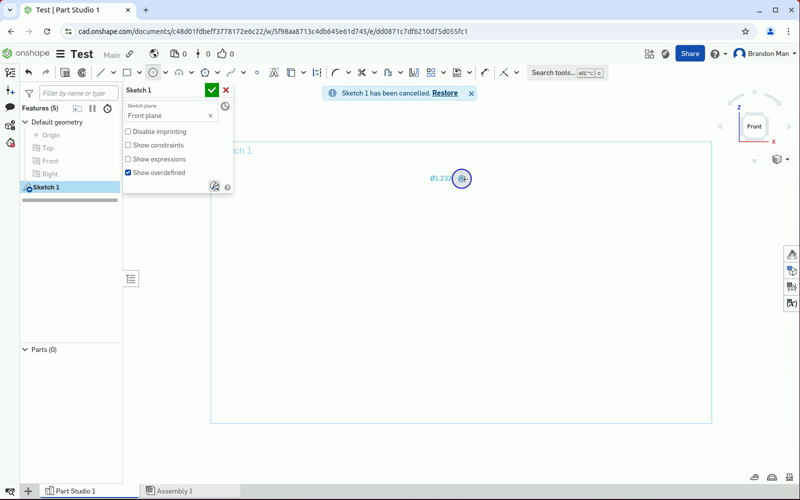
scroll(6)
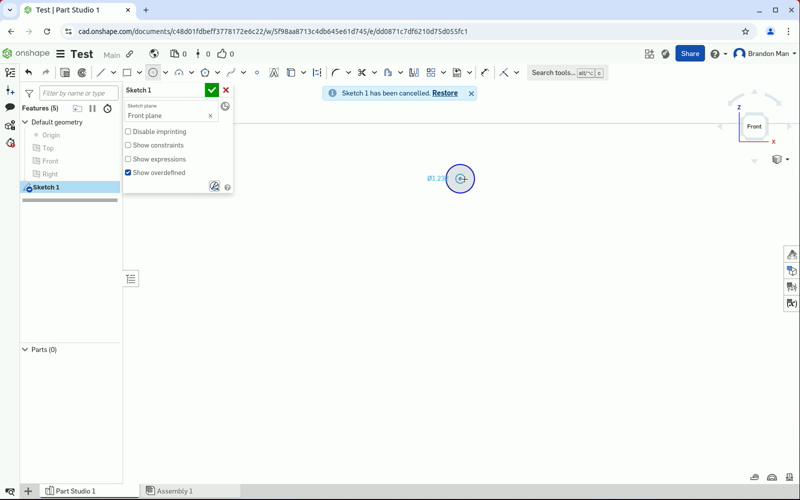
scroll(6)
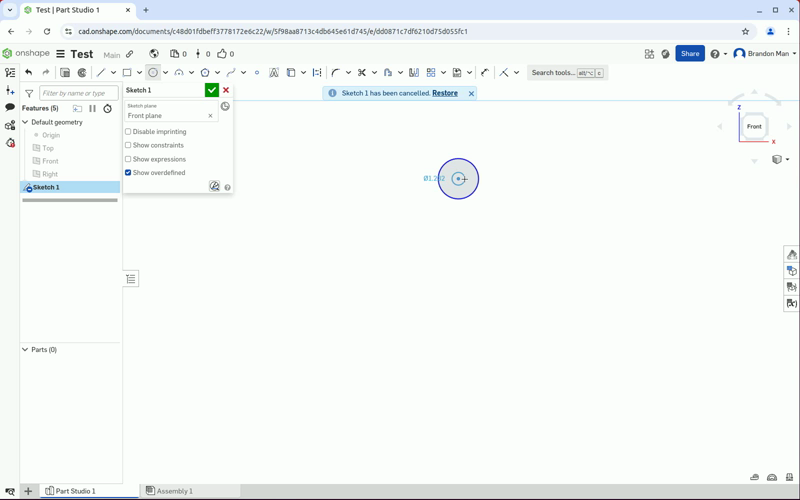
scroll(6)
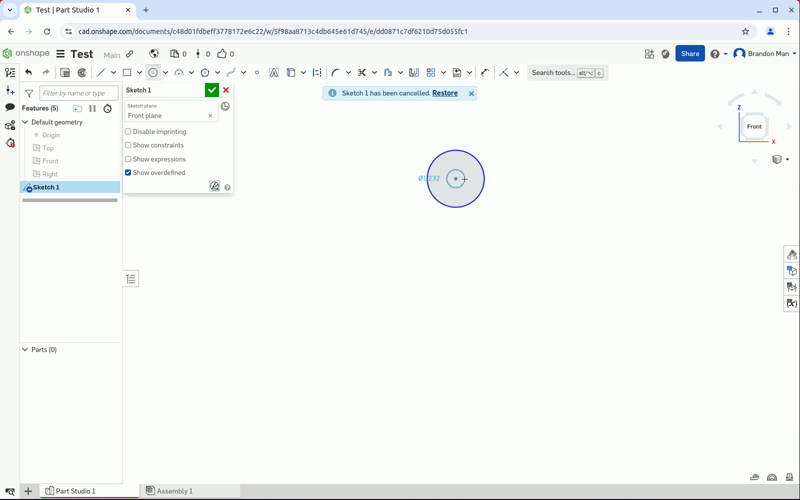
scroll(6)
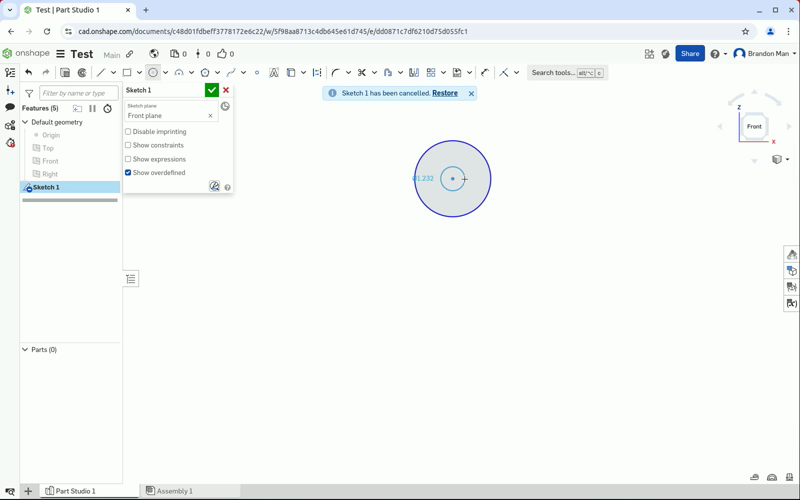
scroll(6)
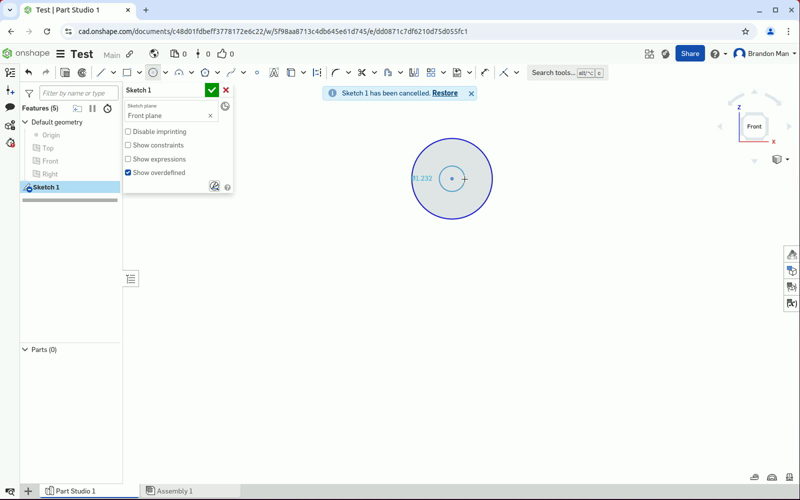
scroll(6)
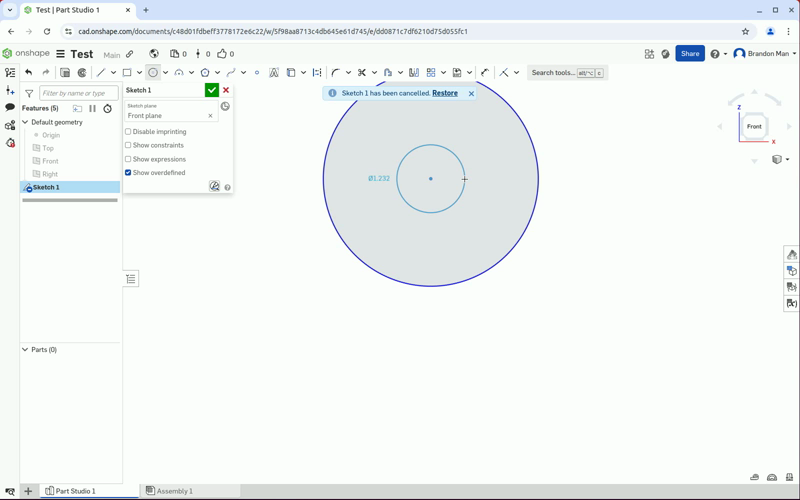
click(464, 178)
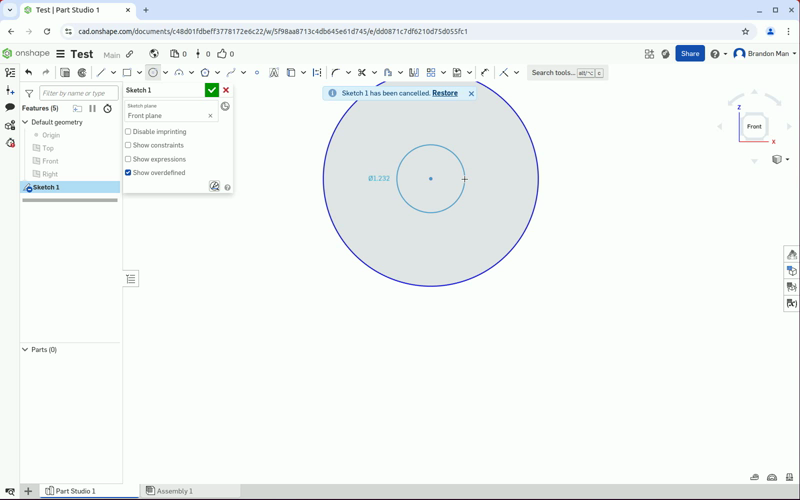
scroll(-6)
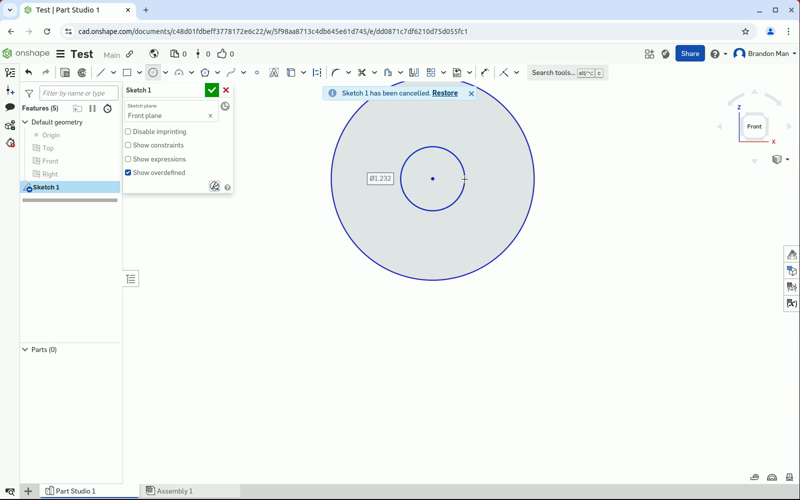
scroll(-6)
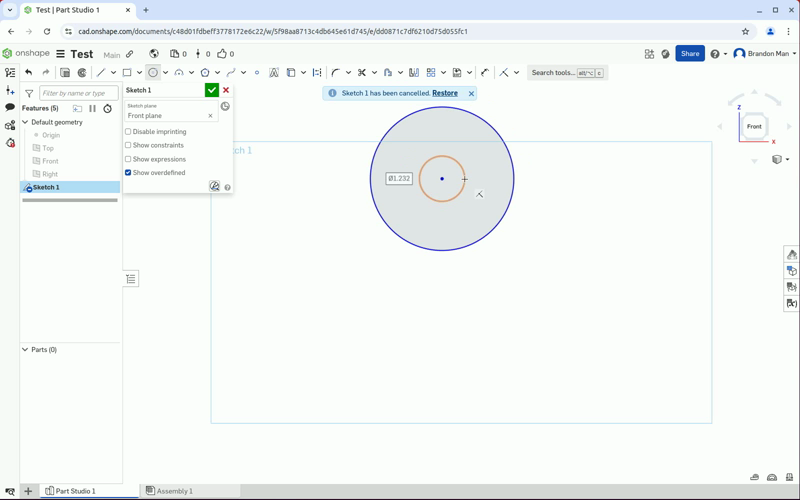
scroll(-6)
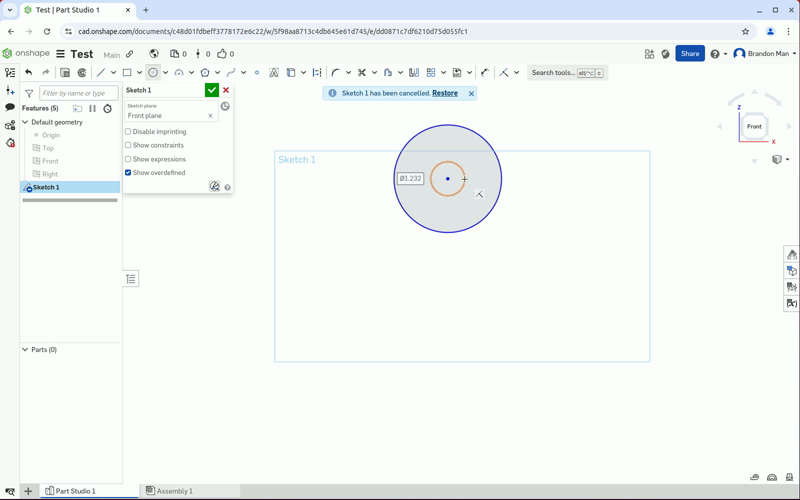
scroll(-6)
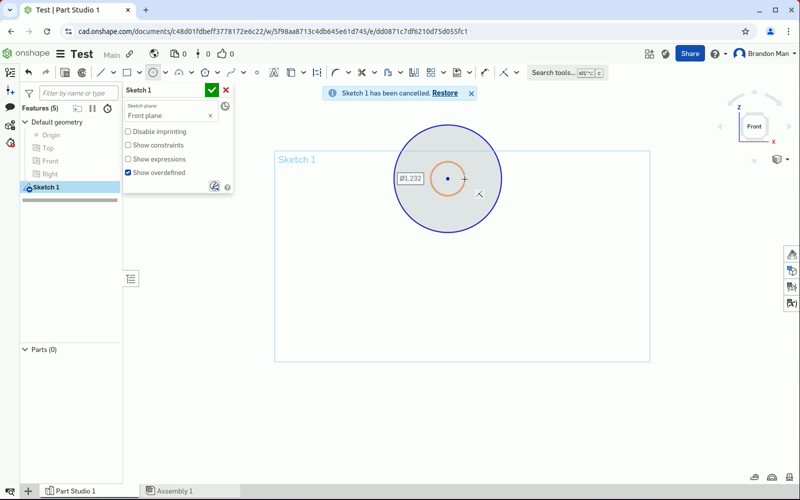
scroll(-6)
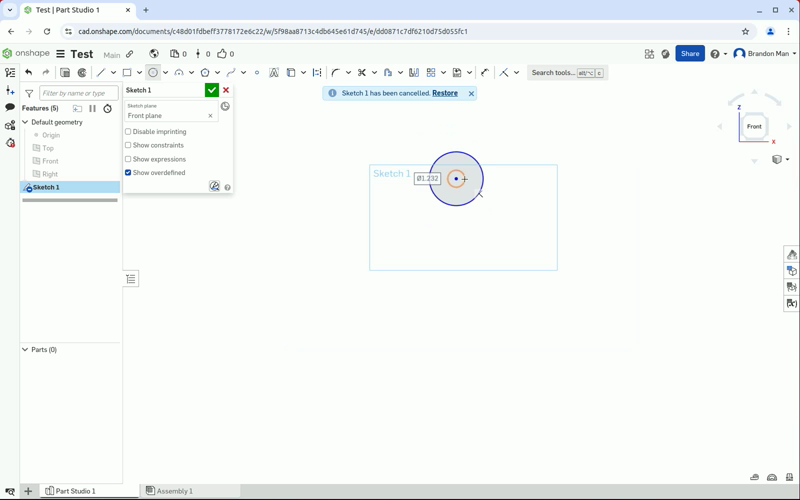
scroll(-6)
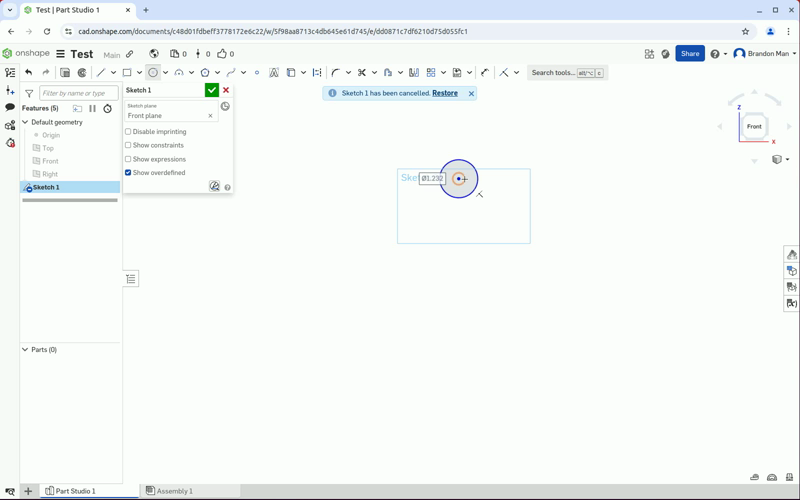
scroll(-6)
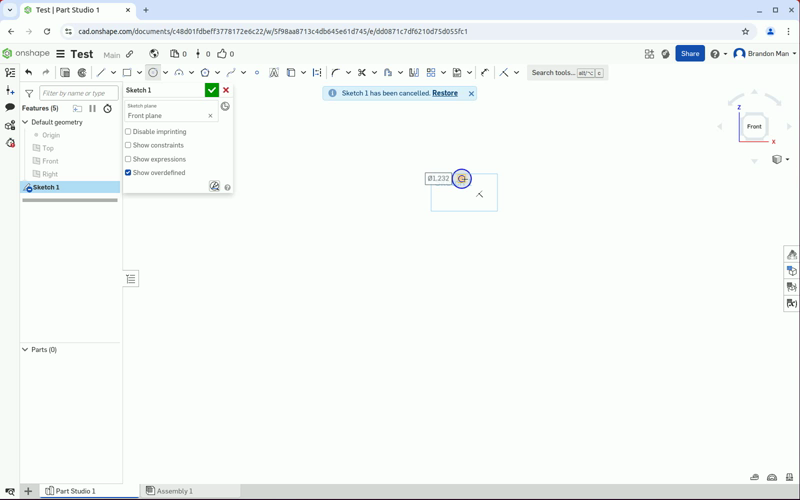
key(esc)
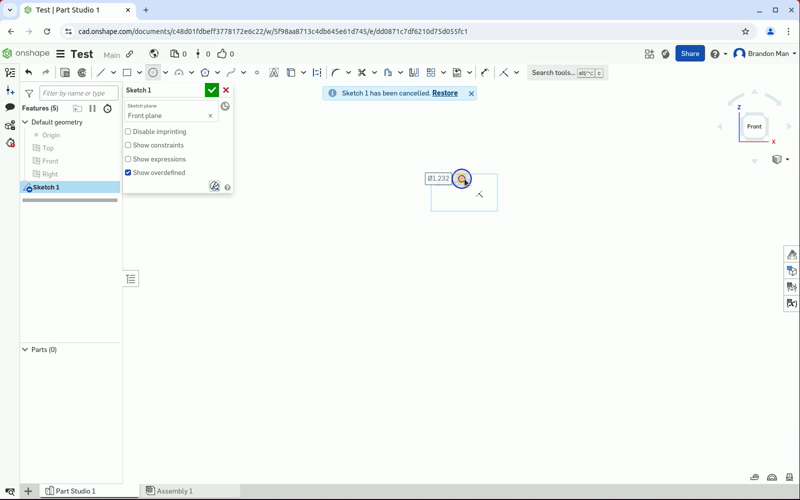
mouse_move(464, 182)
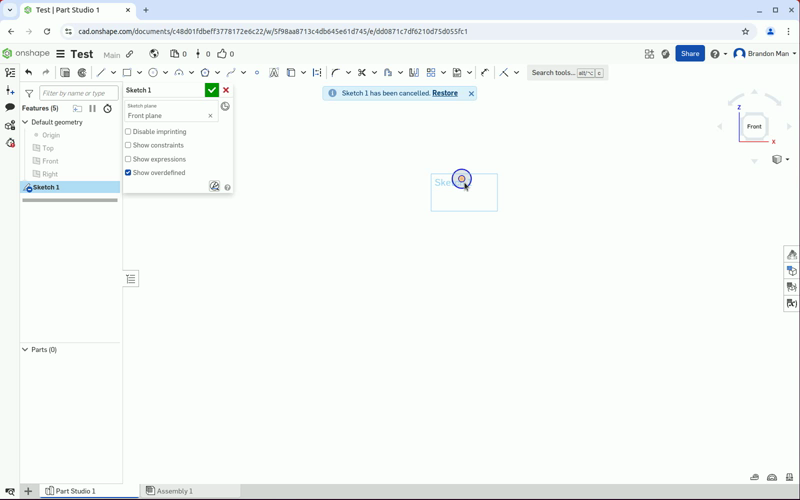
scroll(6)
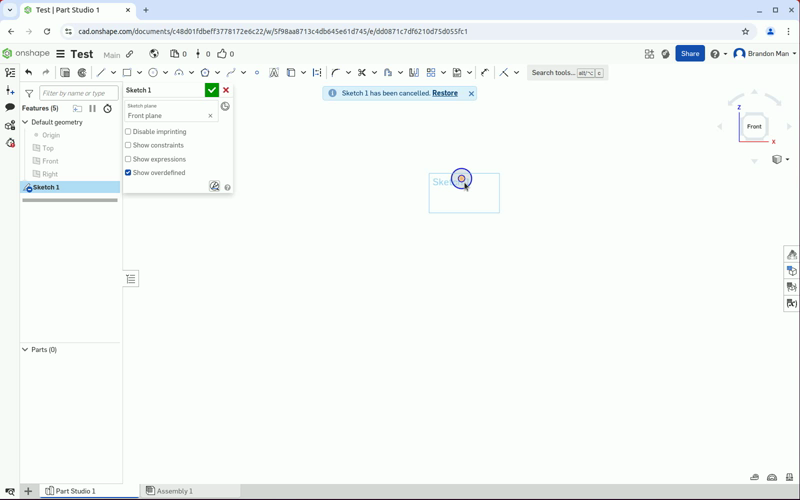
scroll(6)
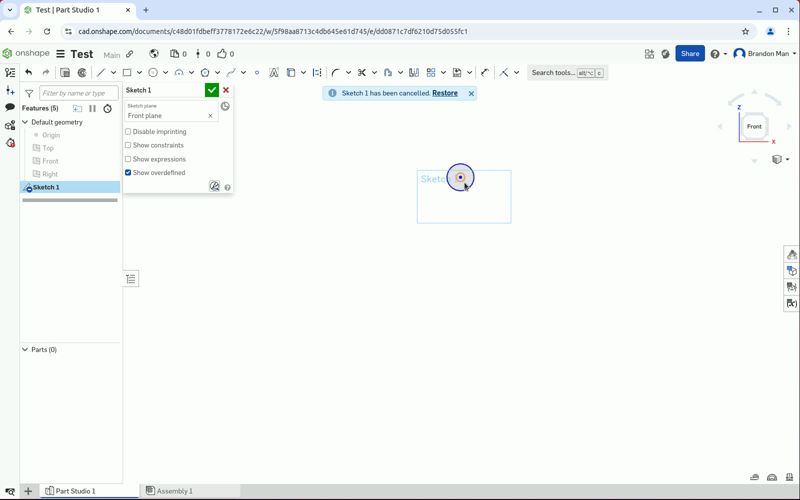
scroll(6)
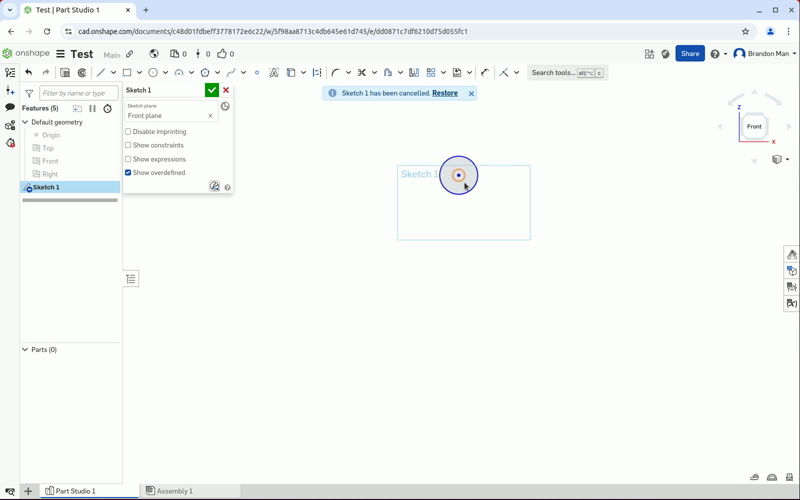
scroll(6)
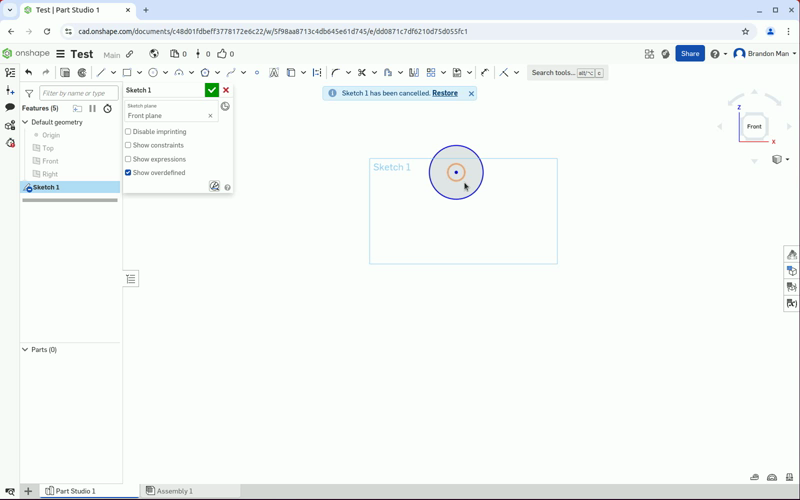
scroll(6)
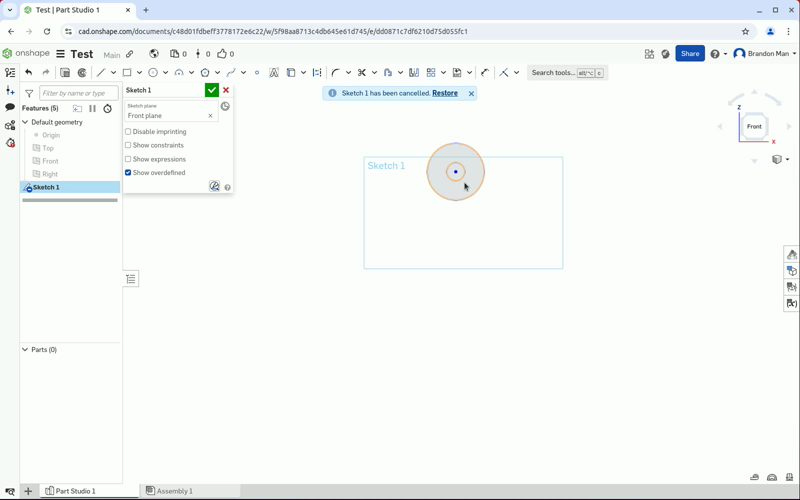
scroll(6)
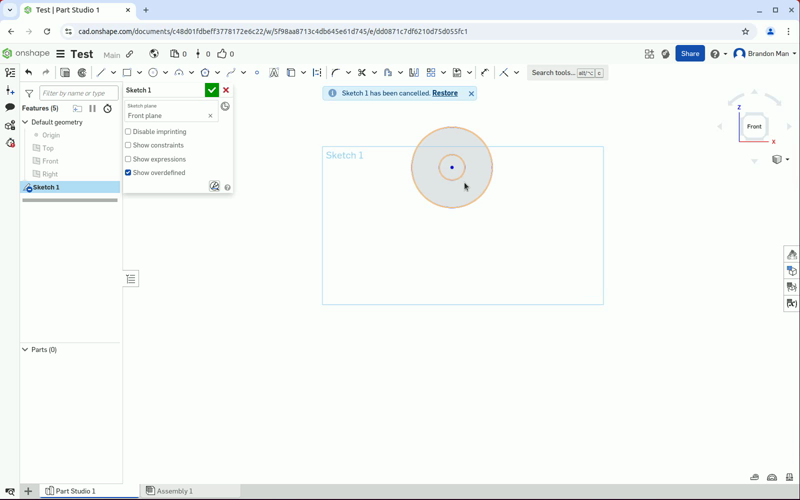
scroll(6)
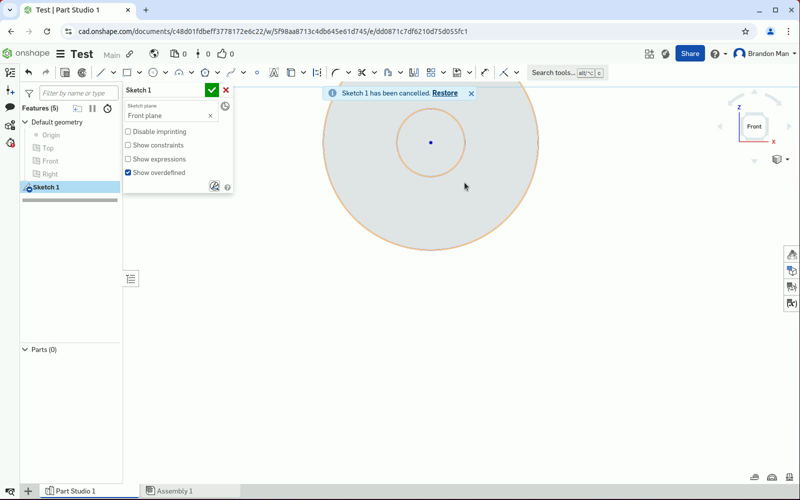
click(464, 182)
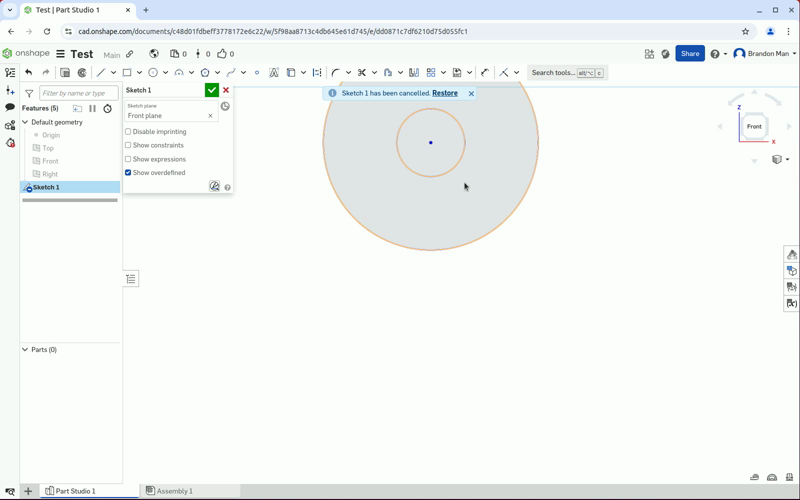
scroll(-6)
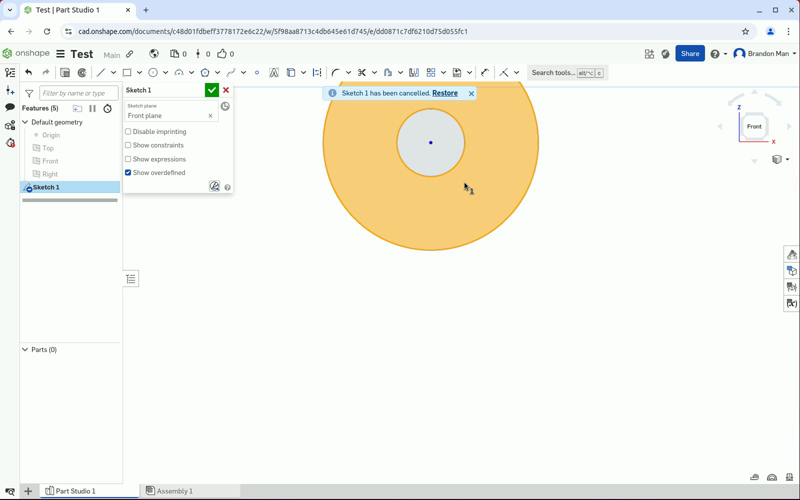
scroll(-6)
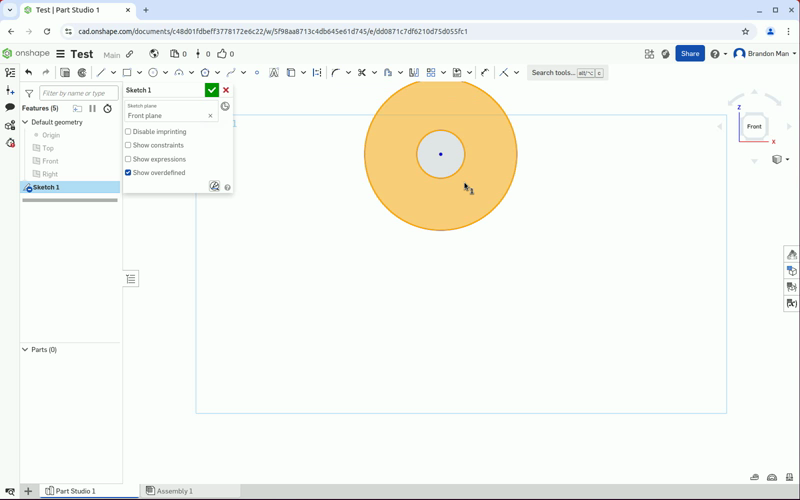
scroll(-6)
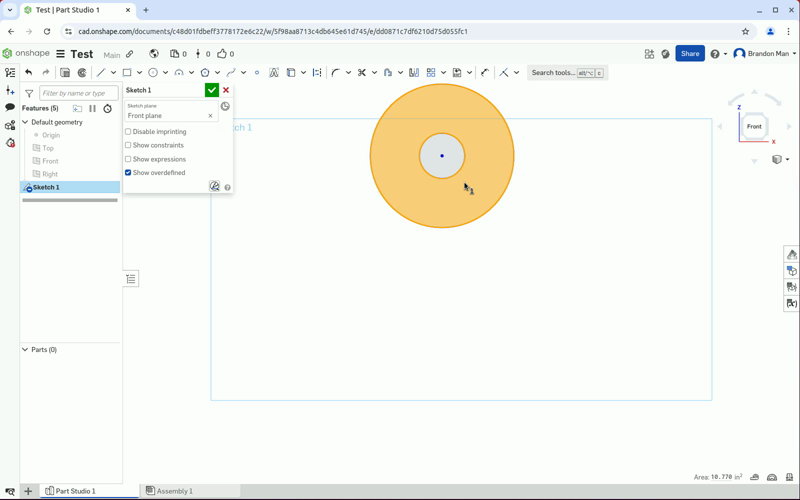
scroll(-6)
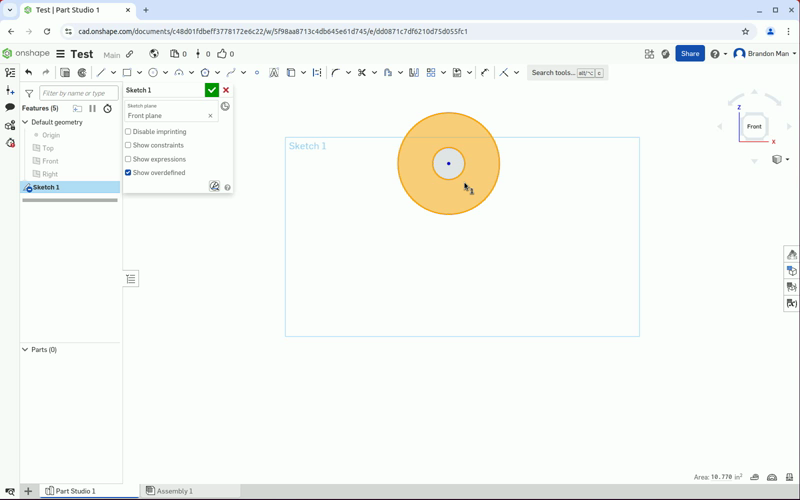
scroll(-6)
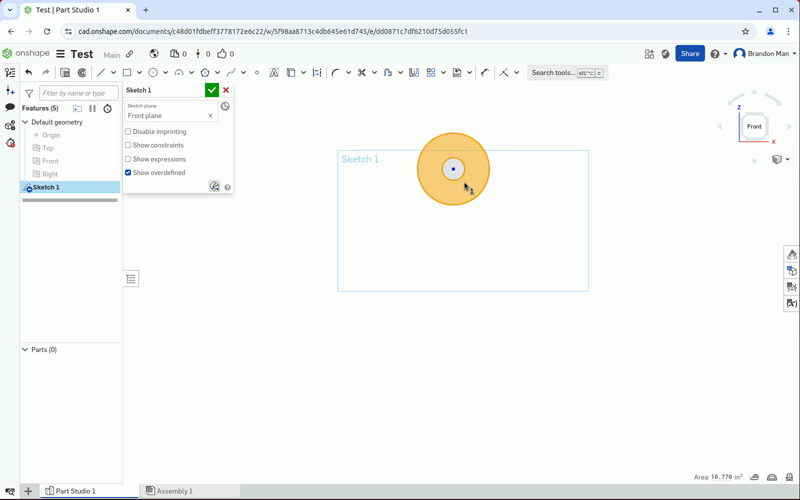
scroll(-6)
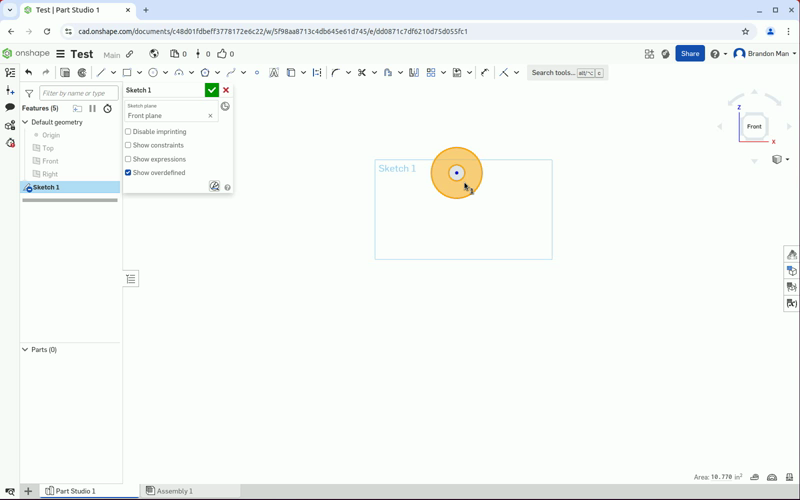
scroll(-6)
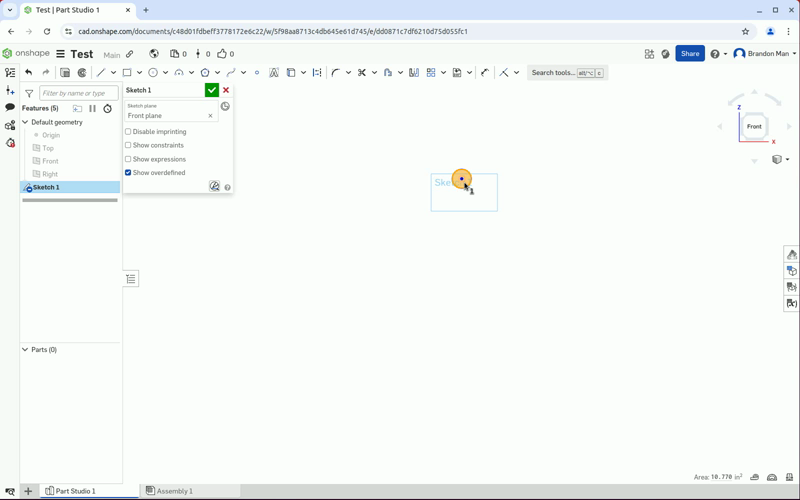
mouse_move(73, 352)
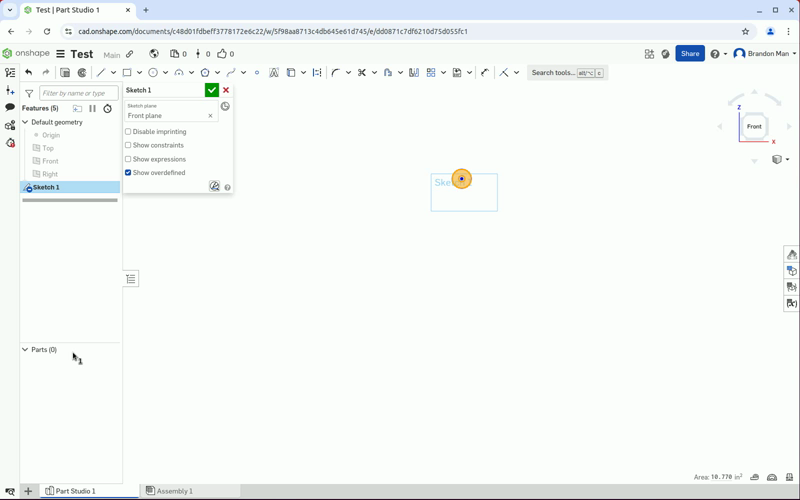
key(shift+y)
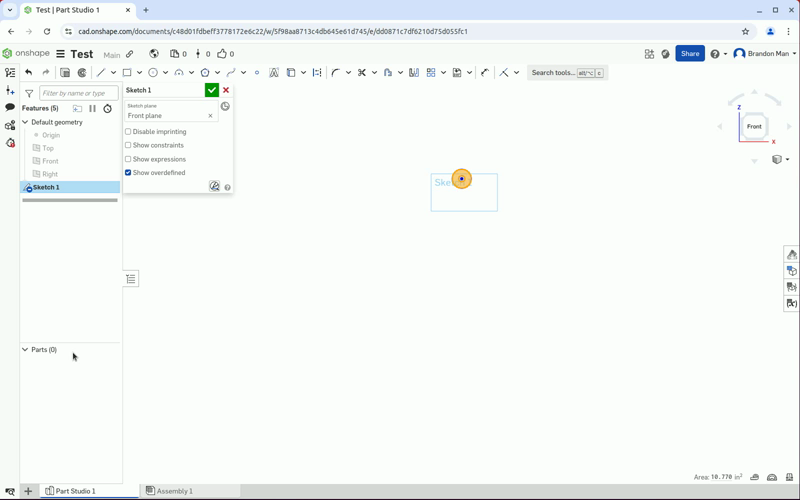
key(shift+e)
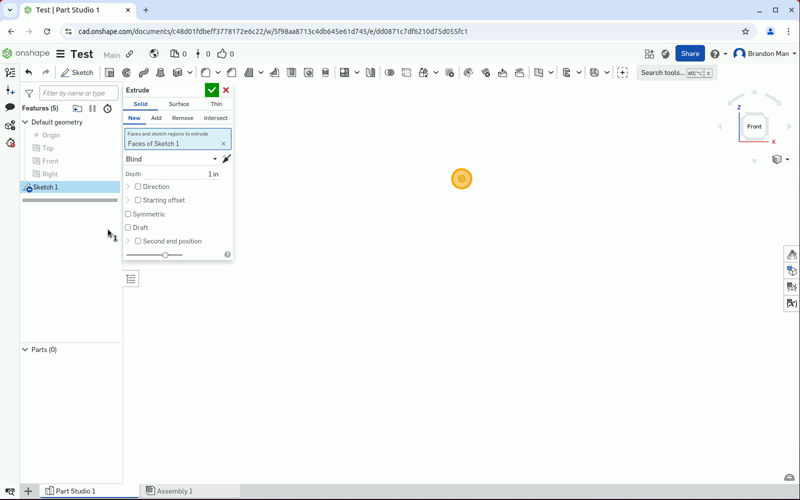
mouse_move(143, 106)
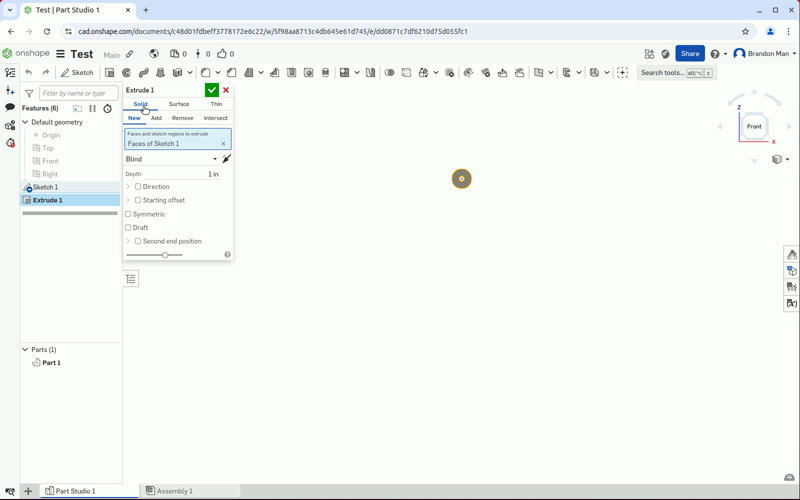
click(143, 106)
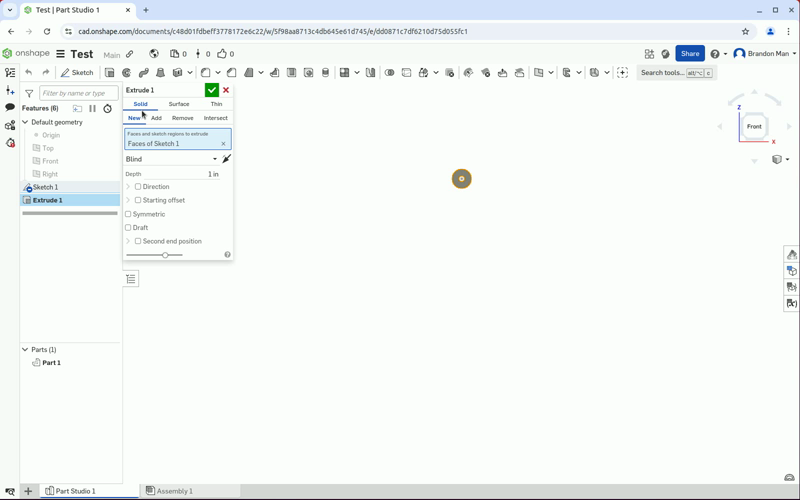
mouse_move(137, 120)
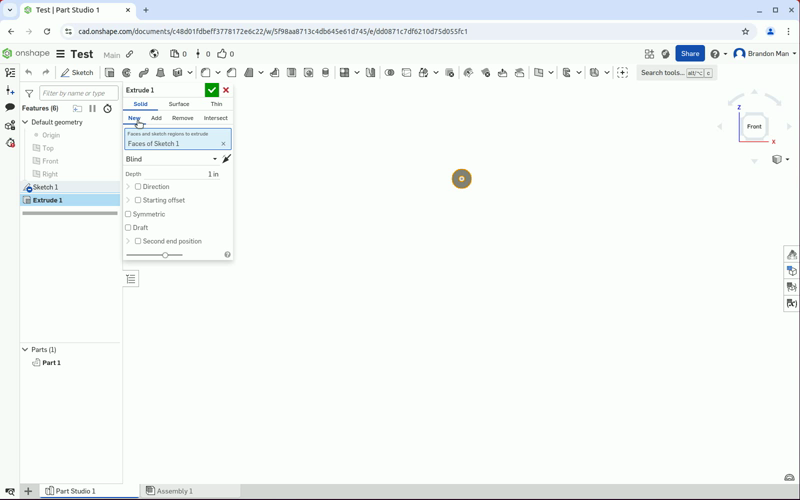
click(137, 120)
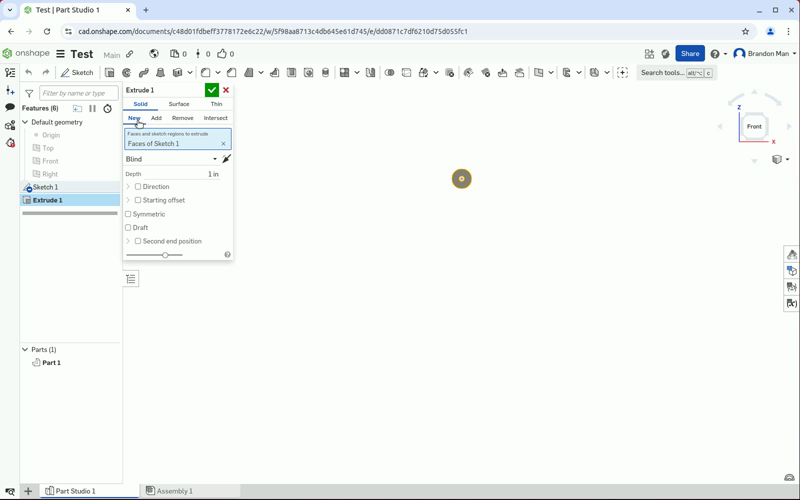
key(tab, 4)
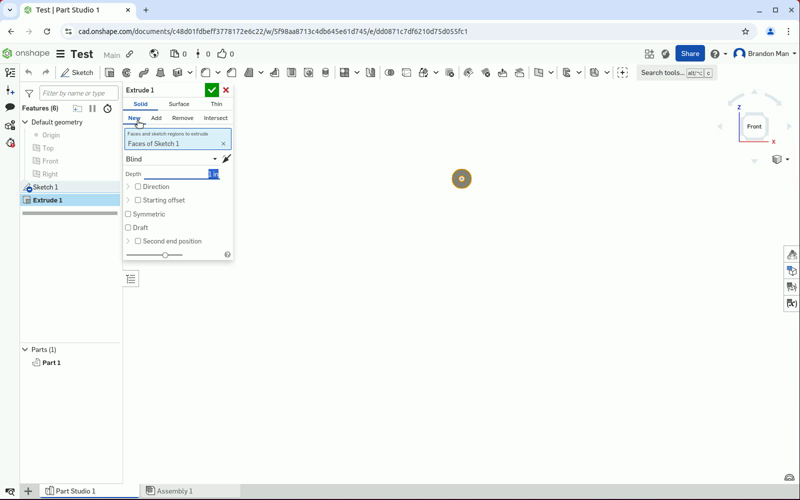
text(0.481)
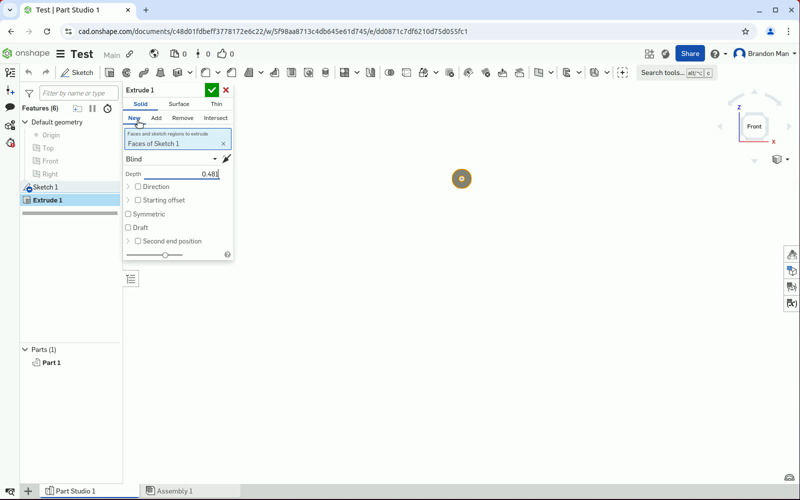
key(enter)
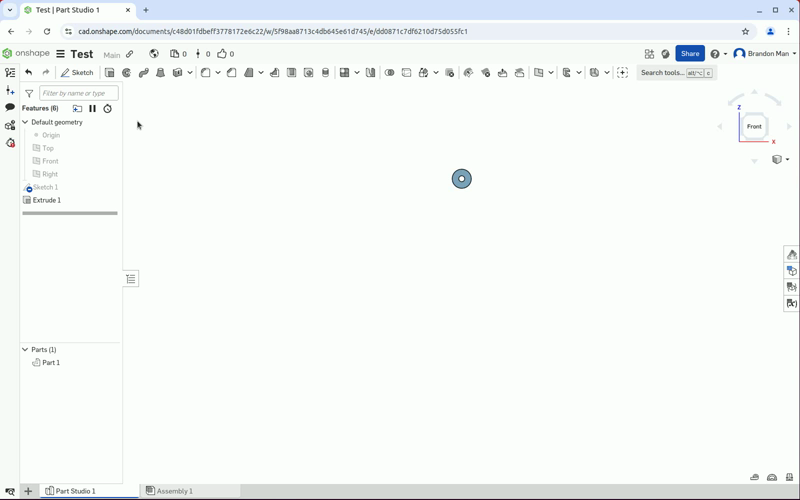
key(shift+h)
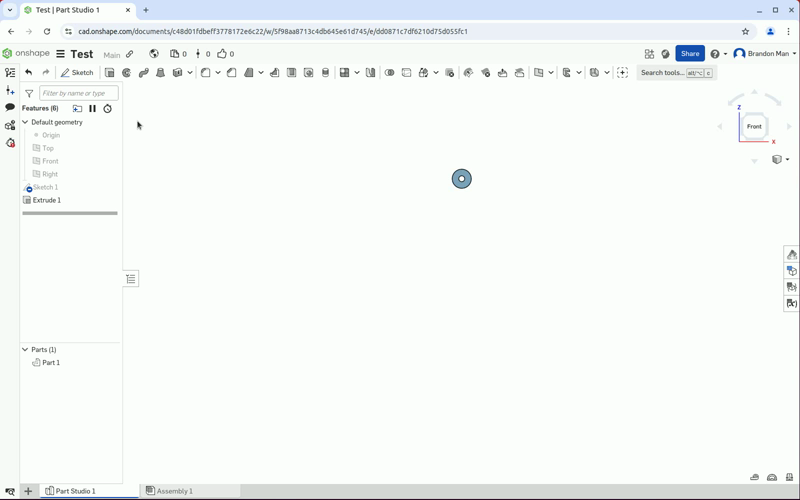
key(shift+h)
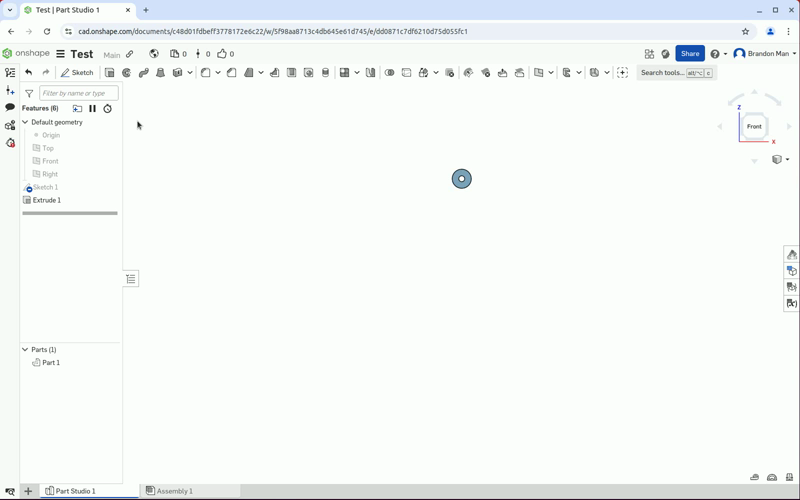
mouse_move(73, 189)
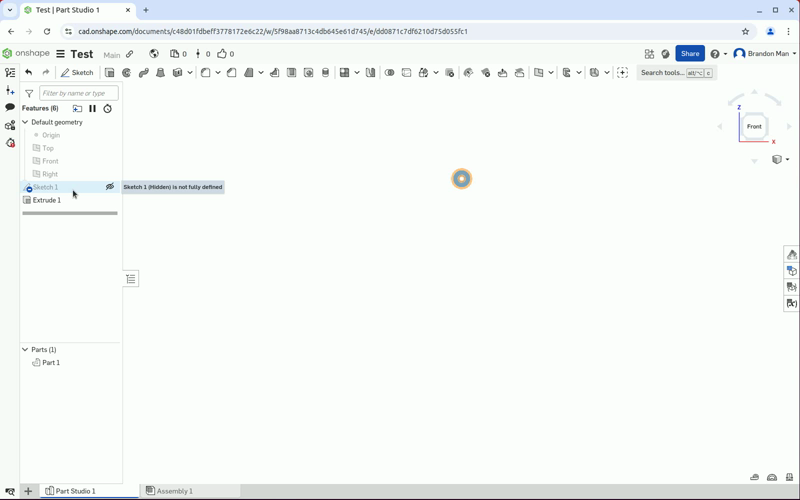
click(73, 189)
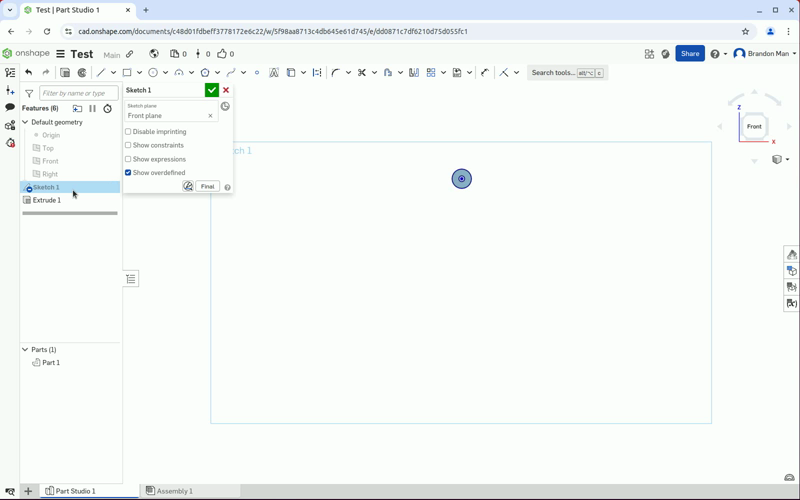
mouse_move(229, 92)
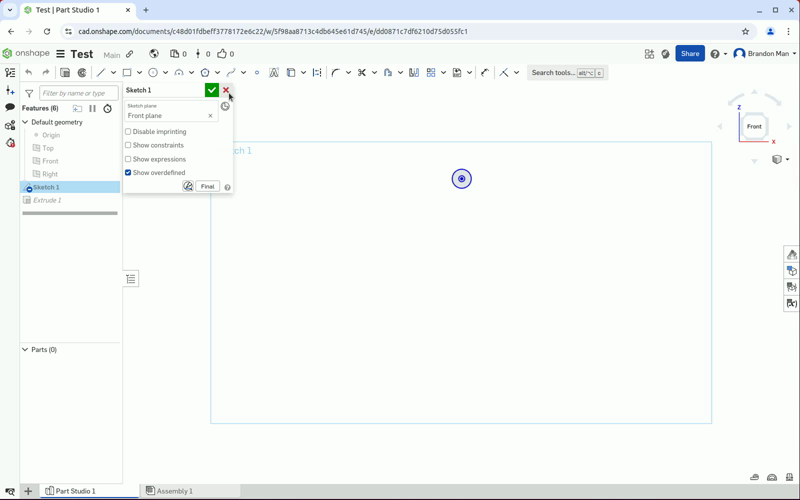
click(229, 92)
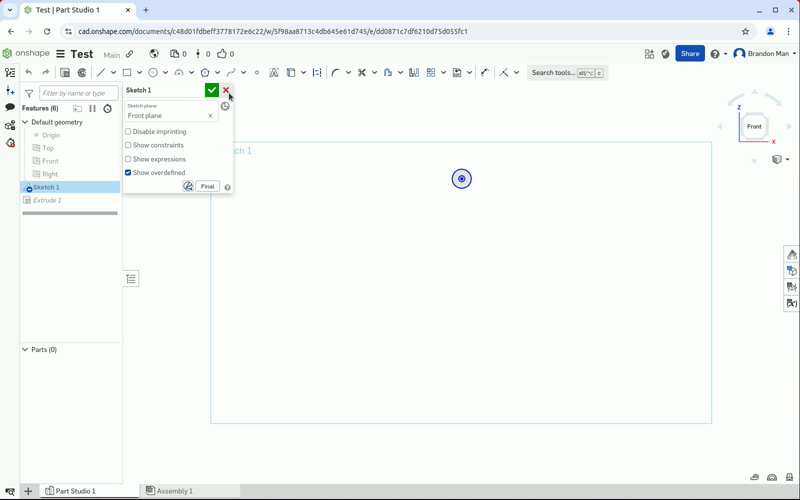
key(shift+s)
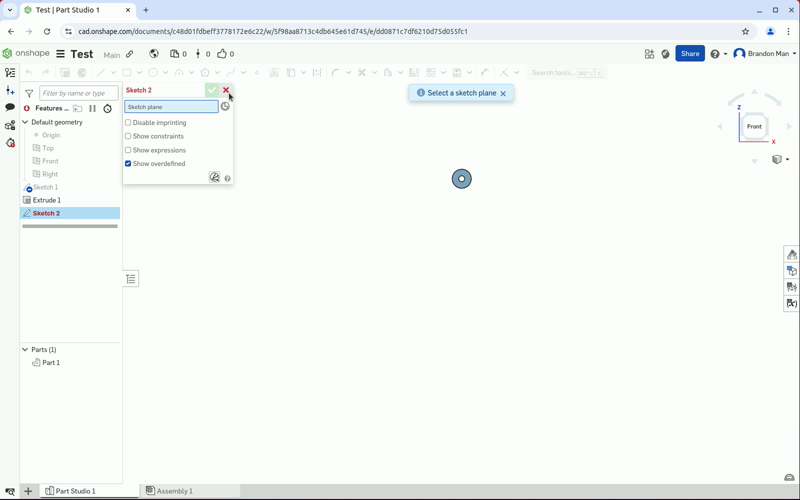
mouse_move(73, 163)
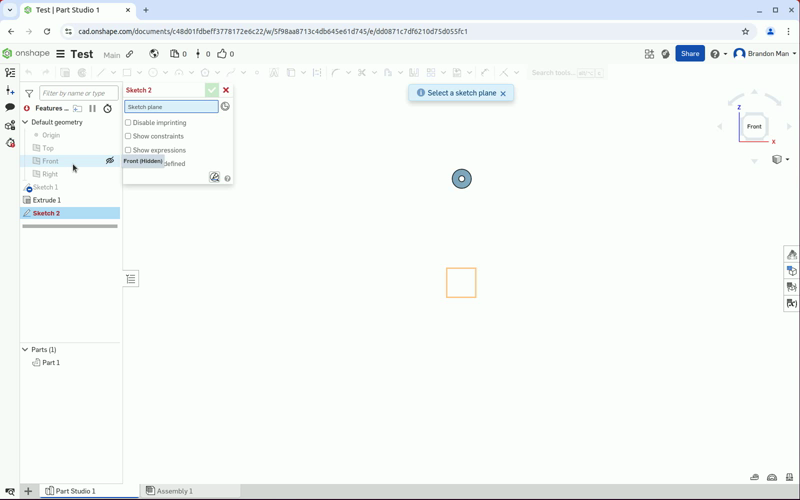
click(73, 163)
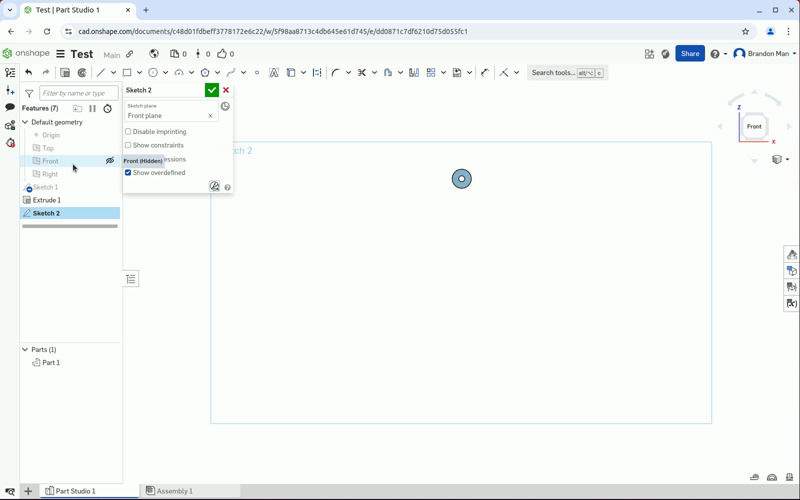
mouse_move(73, 352)
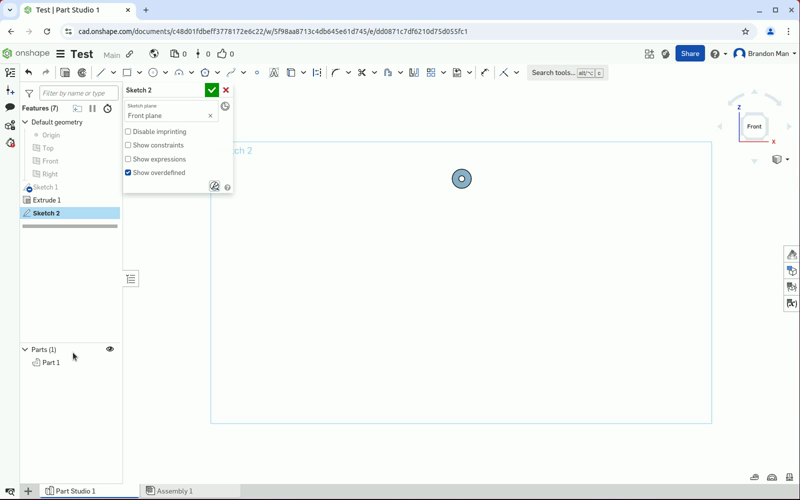
key(y)
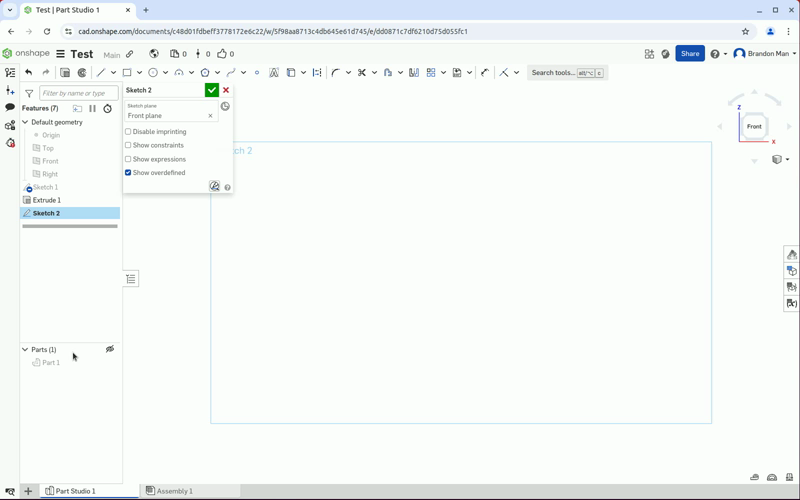
key(c)
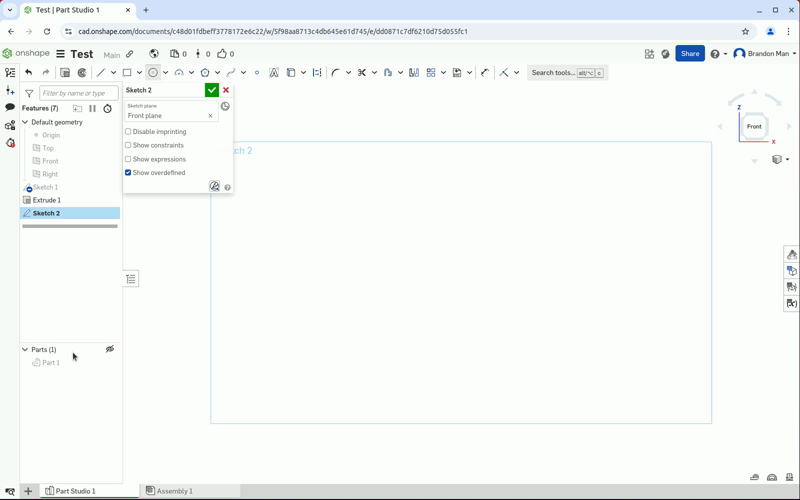
key_down(shift)
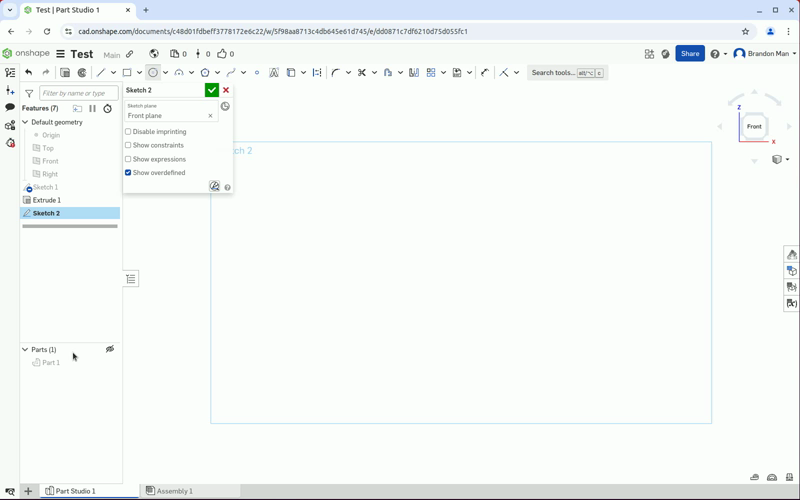
mouse_move(461, 225)
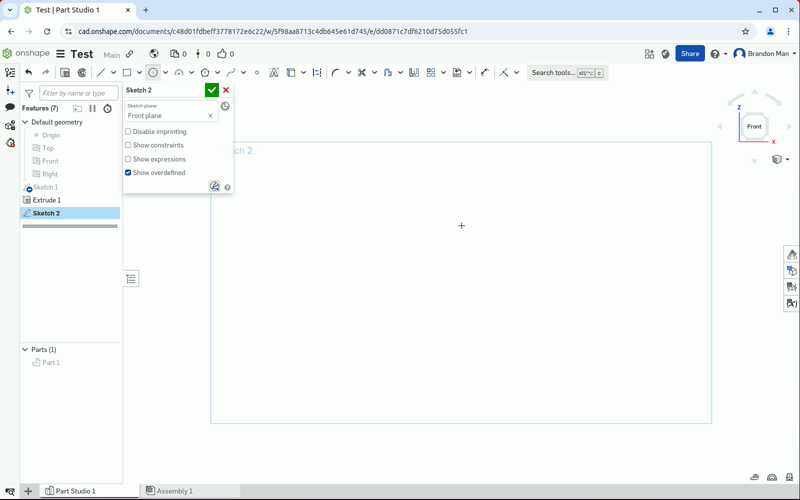
click(461, 225)
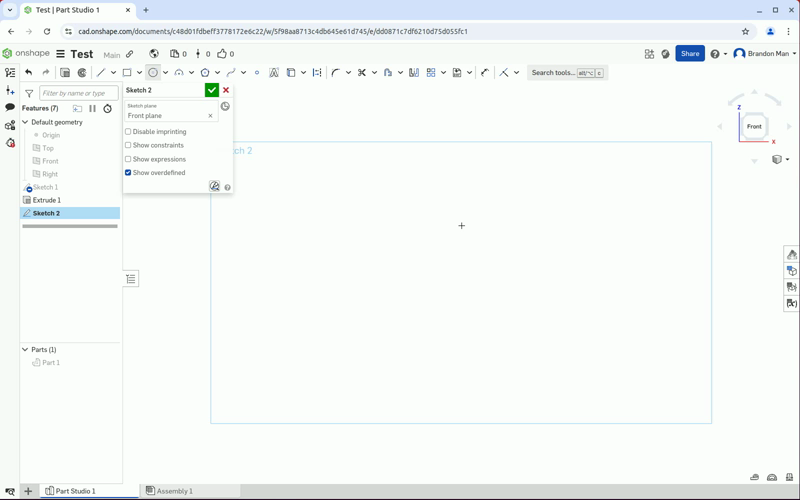
key_up(shift)
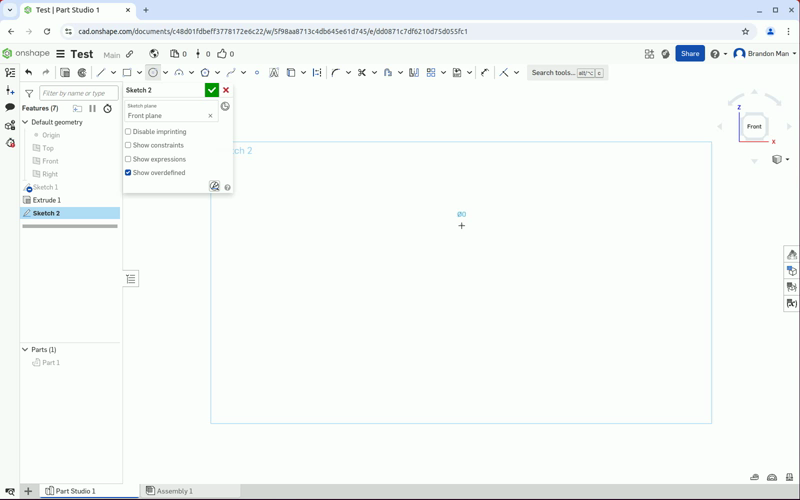
mouse_move(477, 225)
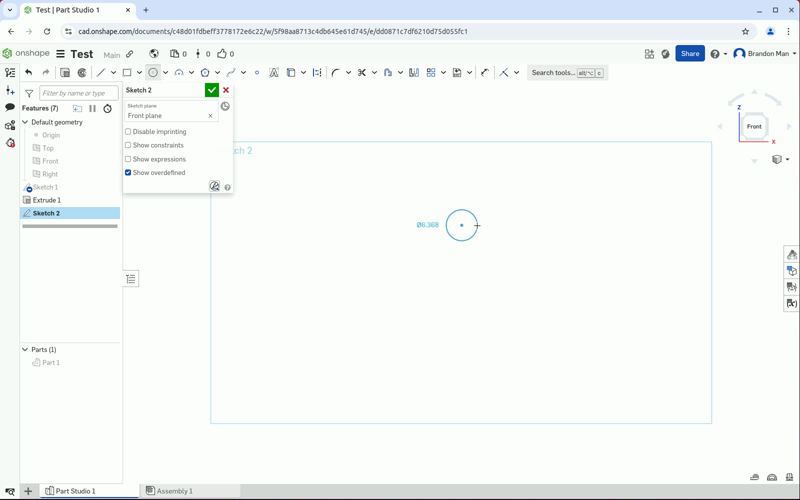
click(477, 225)
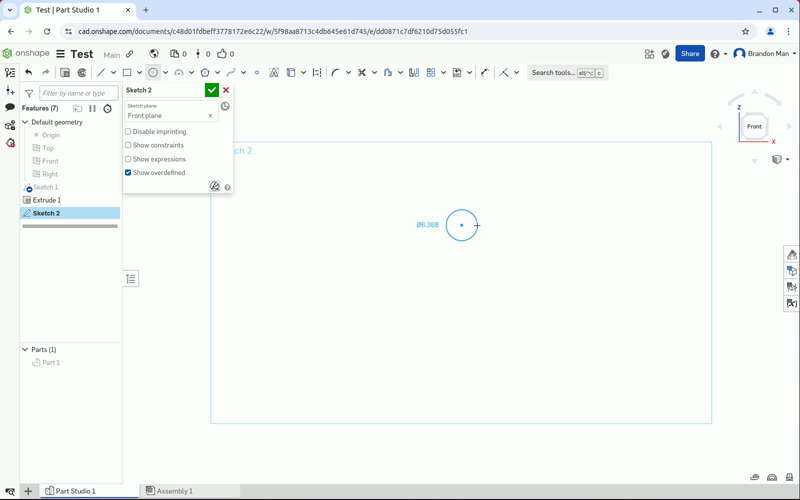
key(esc)
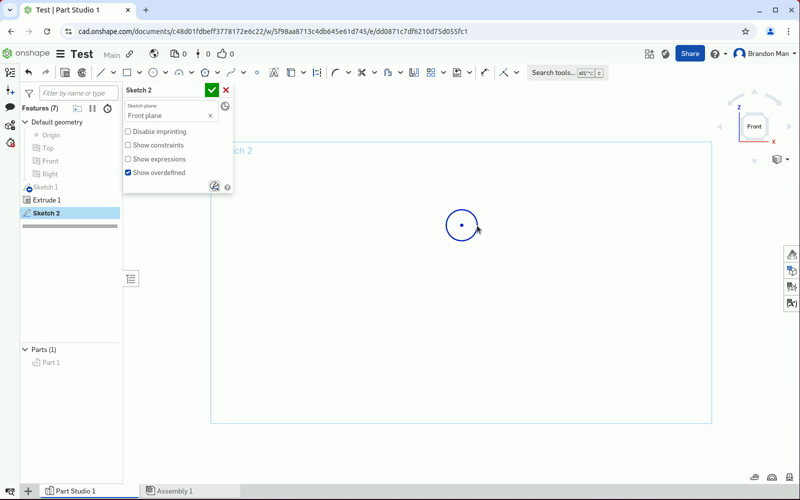
mouse_move(457, 221)
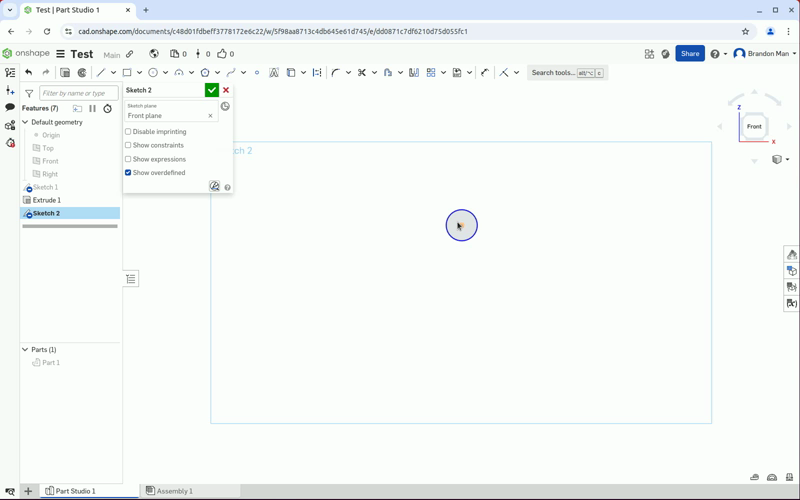
scroll(6)
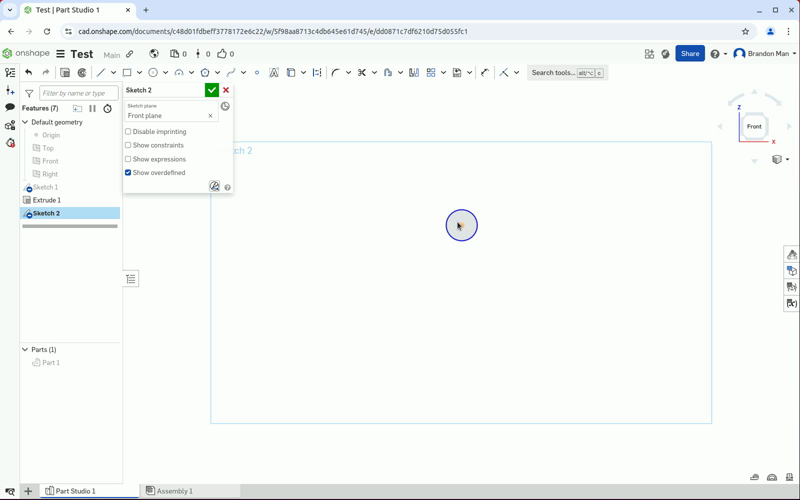
scroll(6)
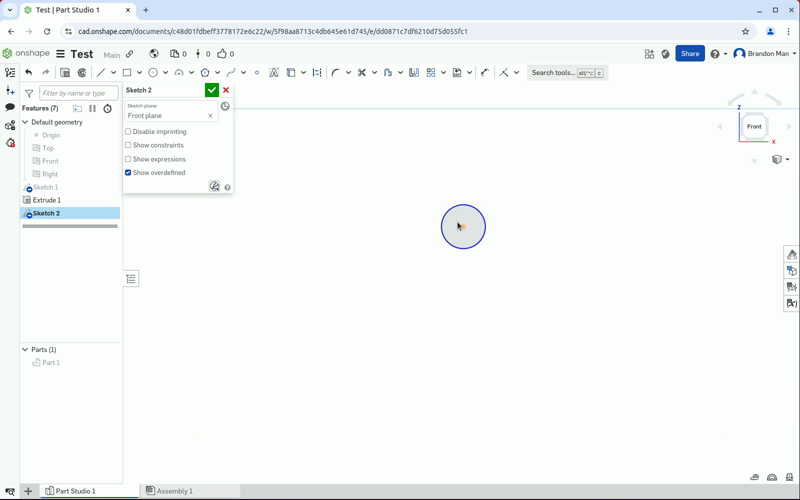
scroll(6)
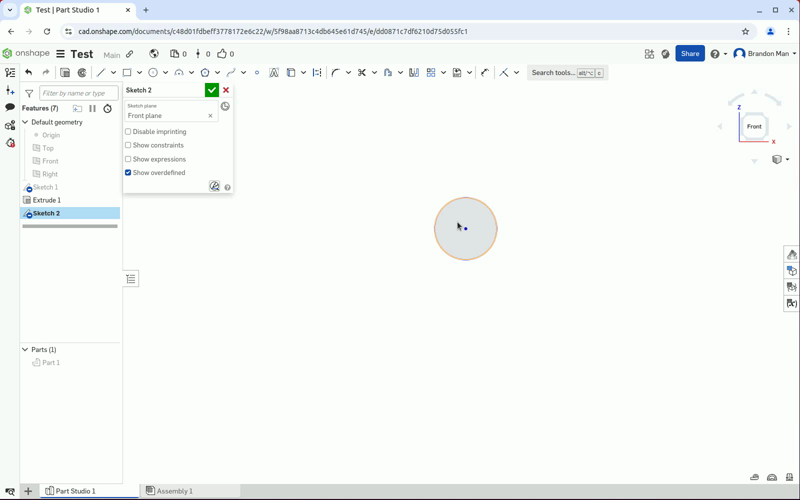
scroll(6)
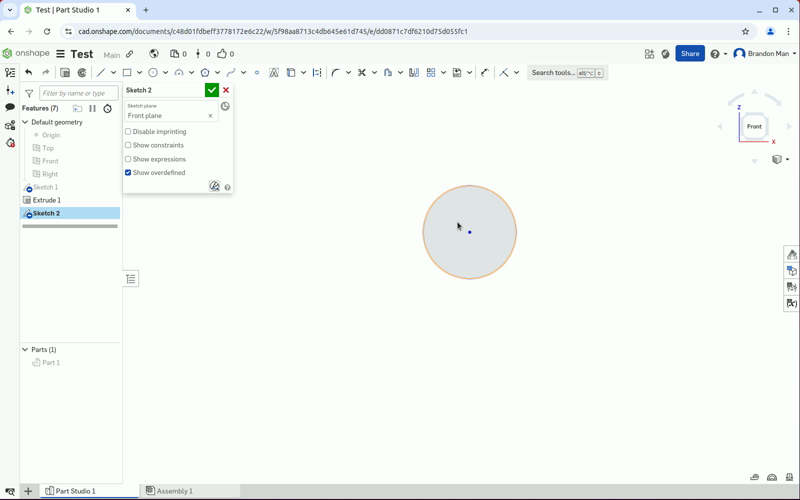
scroll(6)
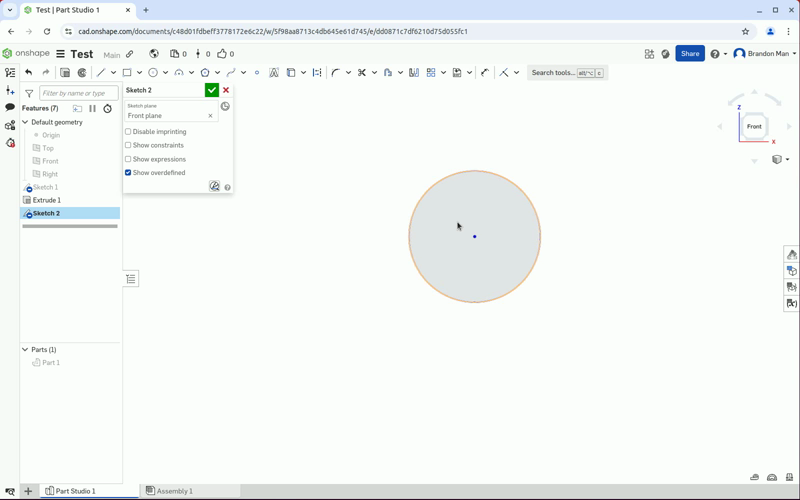
scroll(6)
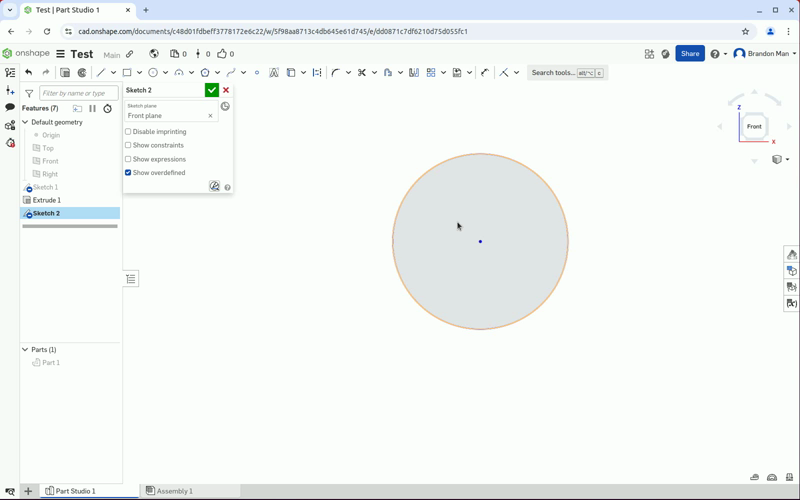
scroll(6)
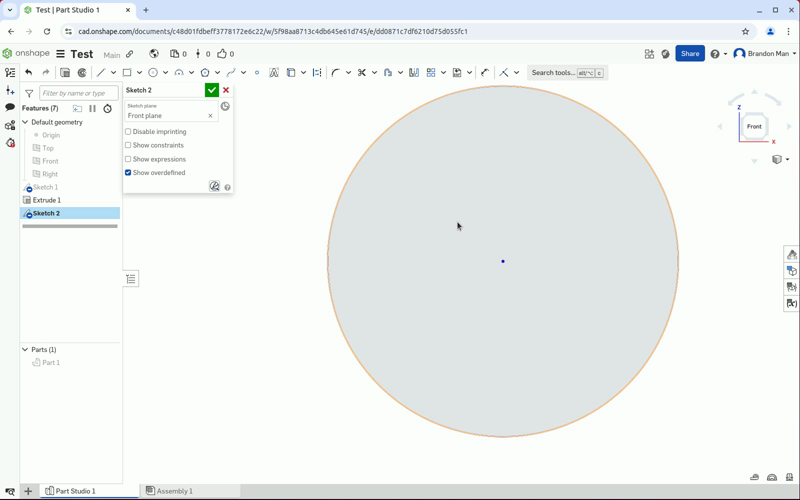
click(457, 221)
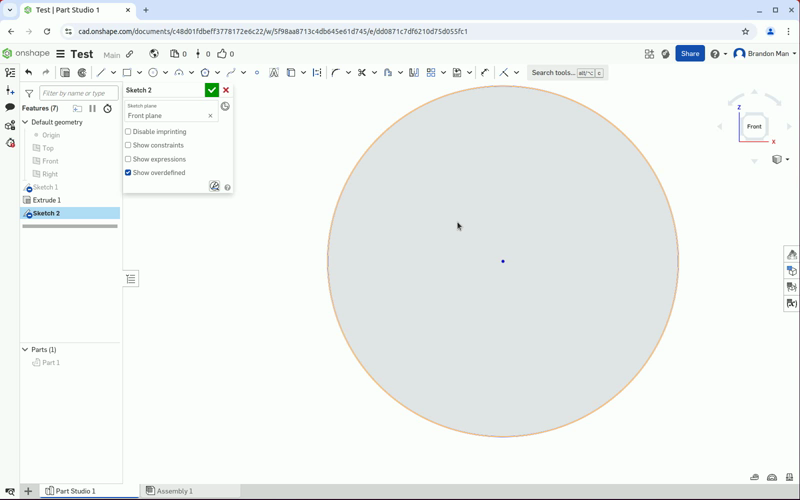
scroll(-6)
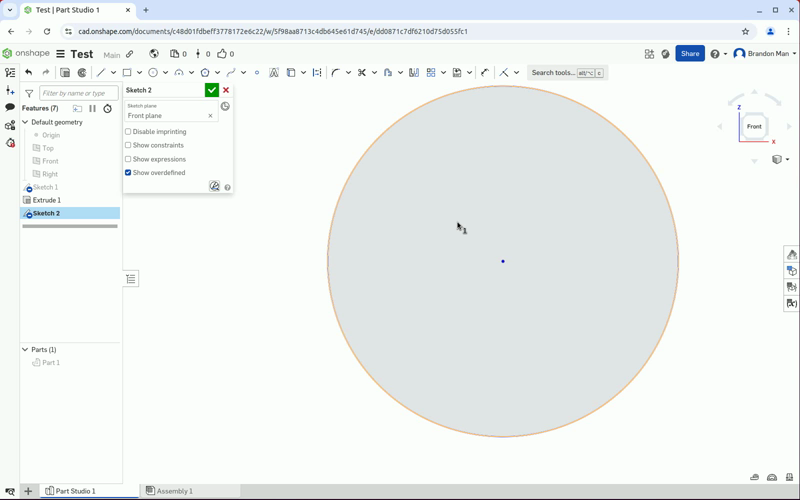
scroll(-6)
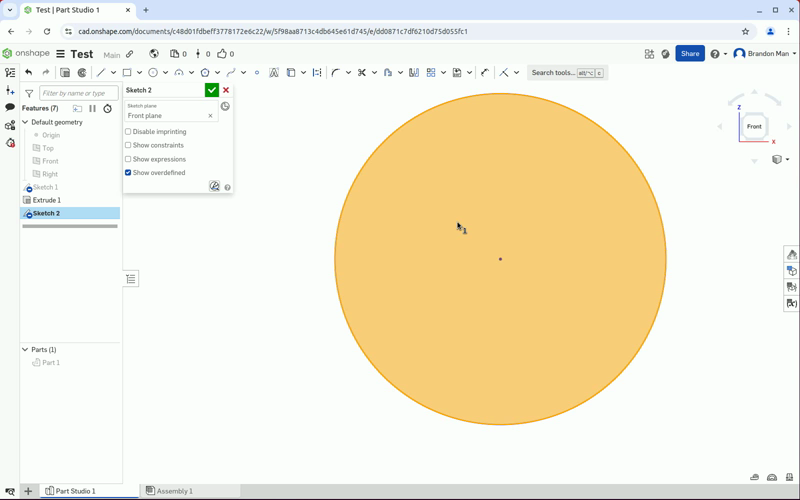
scroll(-6)
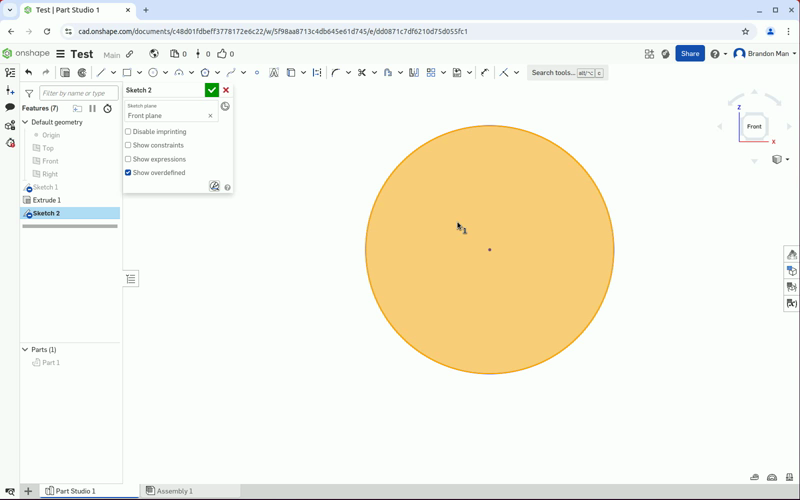
scroll(-6)
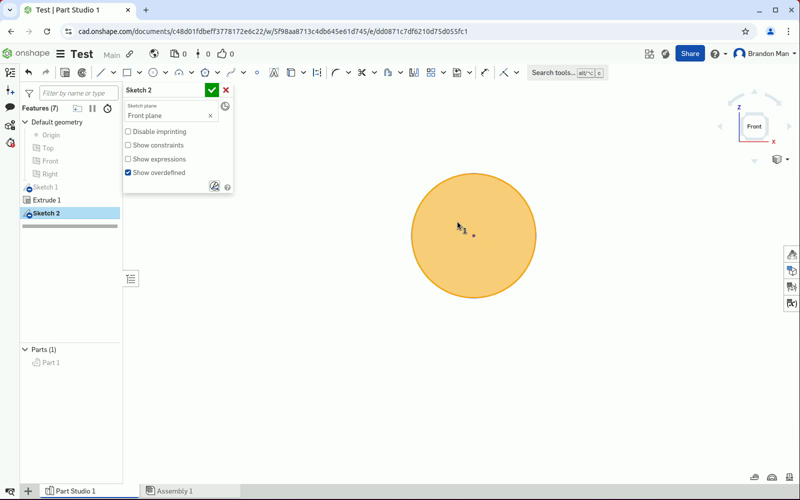
scroll(-6)
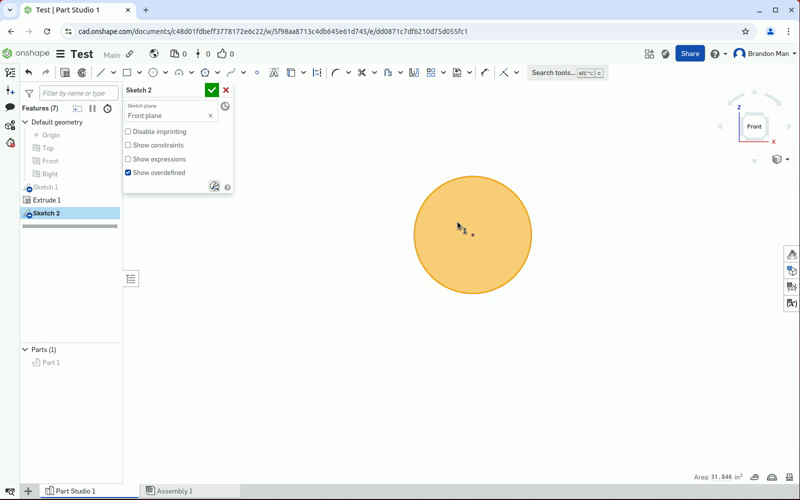
scroll(-6)
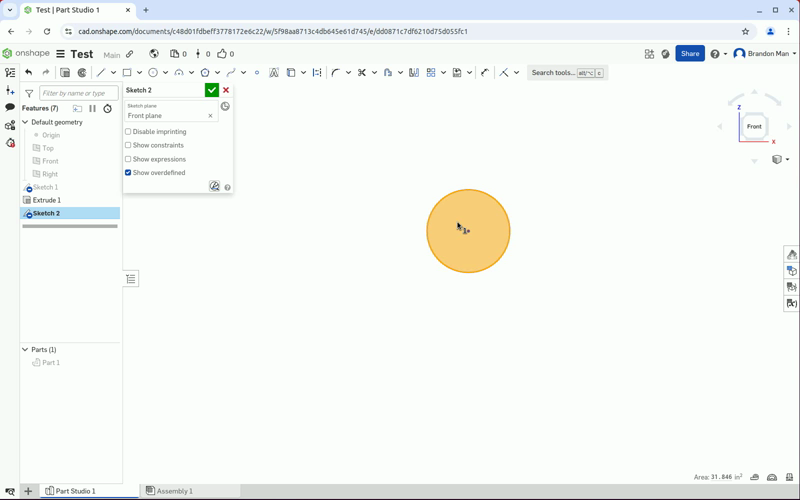
scroll(-6)
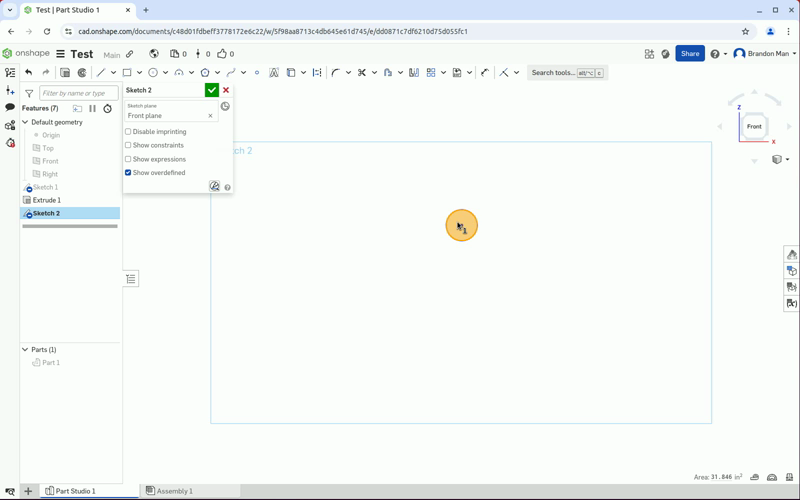
mouse_move(73, 352)
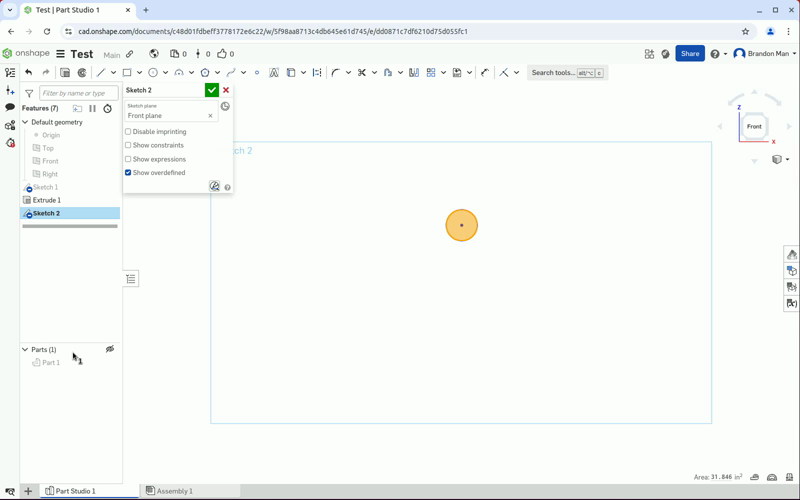
key(shift+y)
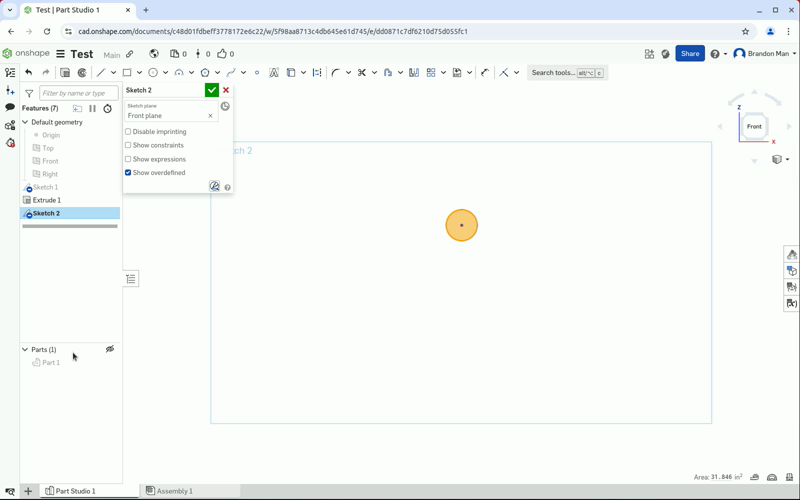
key(shift+e)
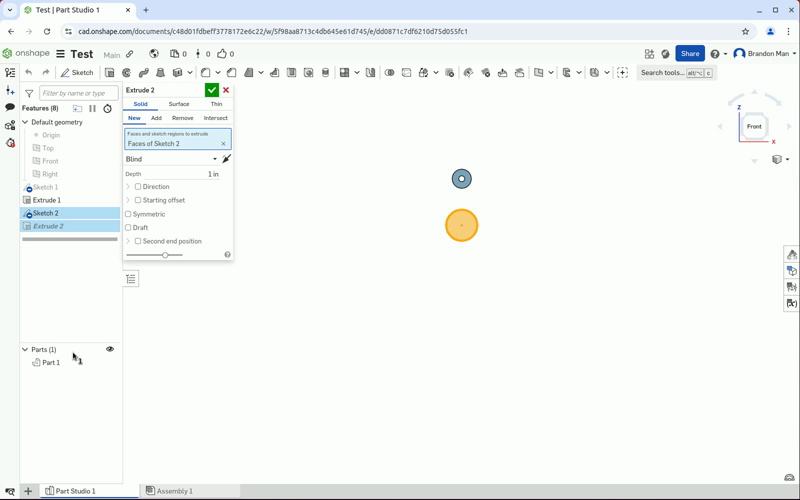
mouse_move(143, 106)
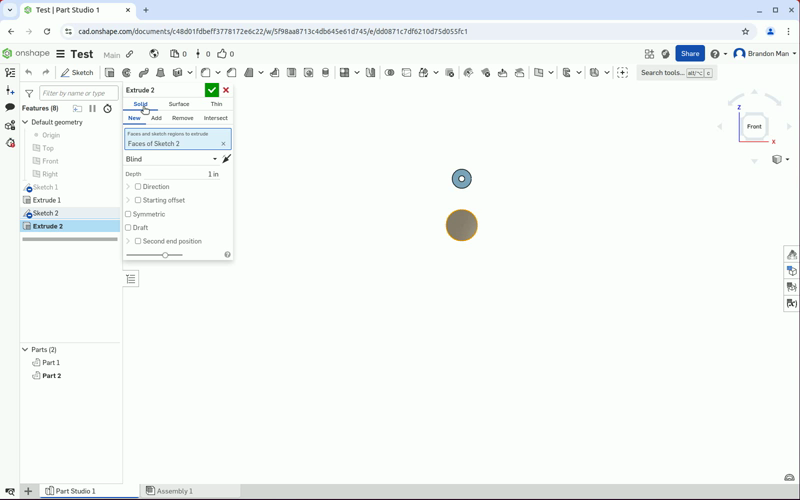
click(143, 106)
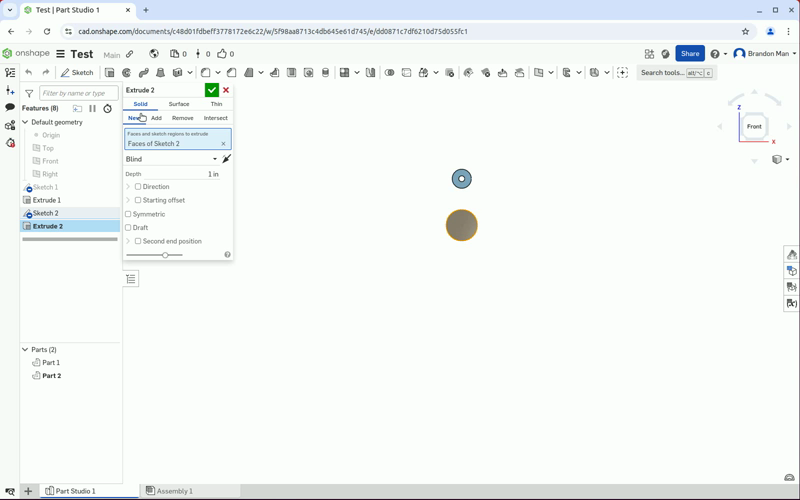
mouse_move(137, 120)
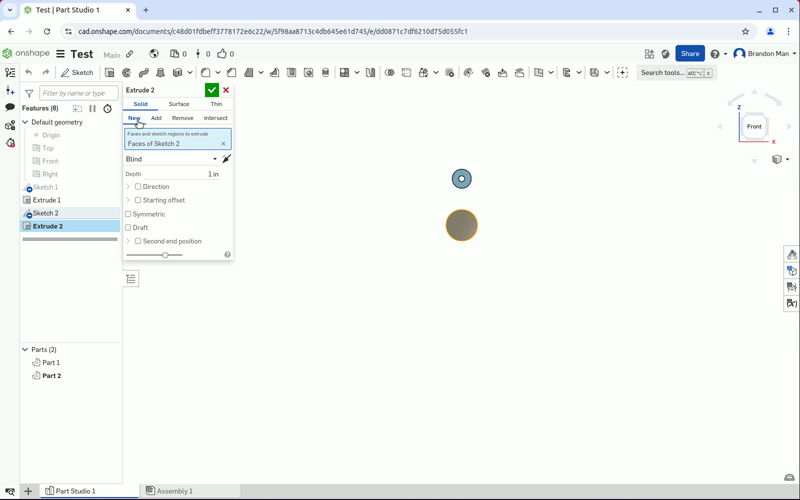
click(137, 120)
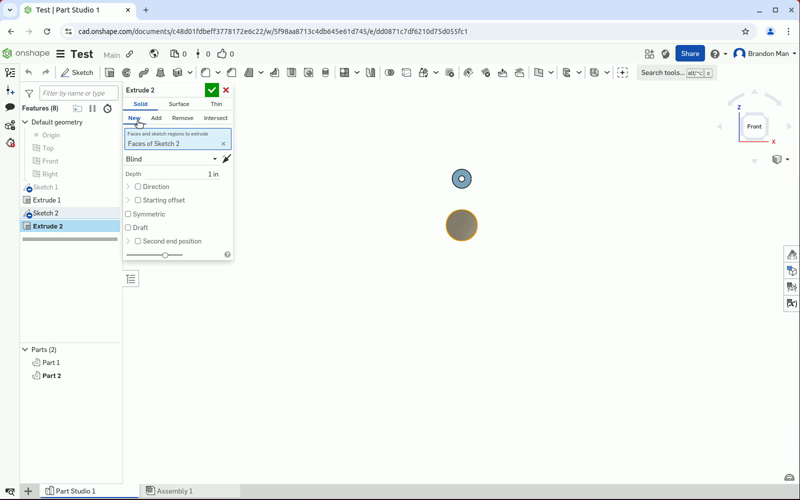
key(tab, 4)
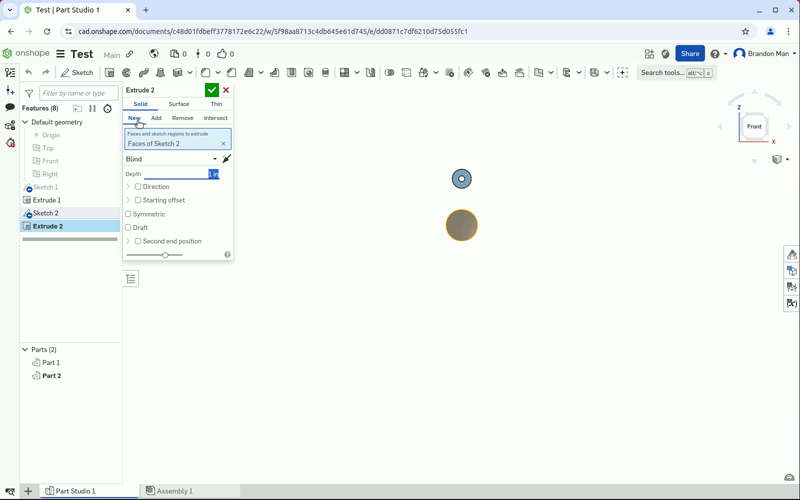
text(0.481)
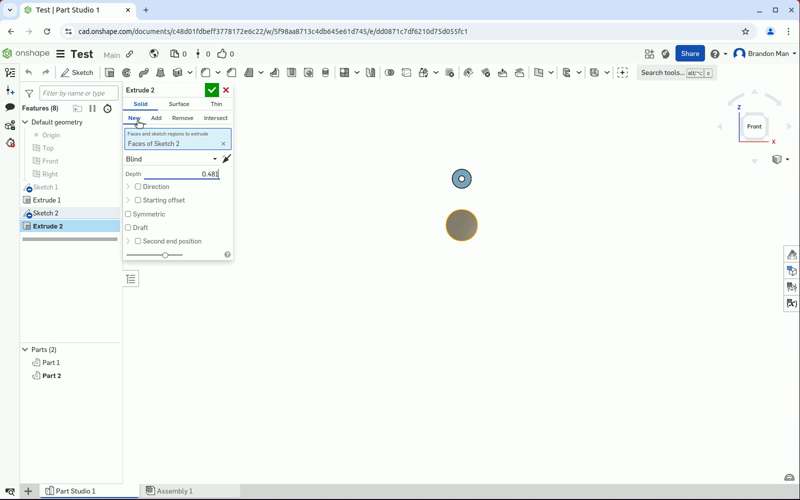
key(enter)
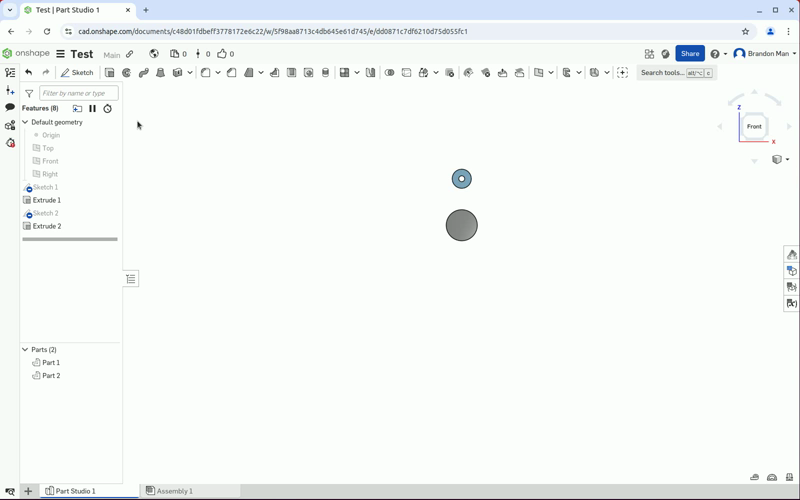
key(shift+h)
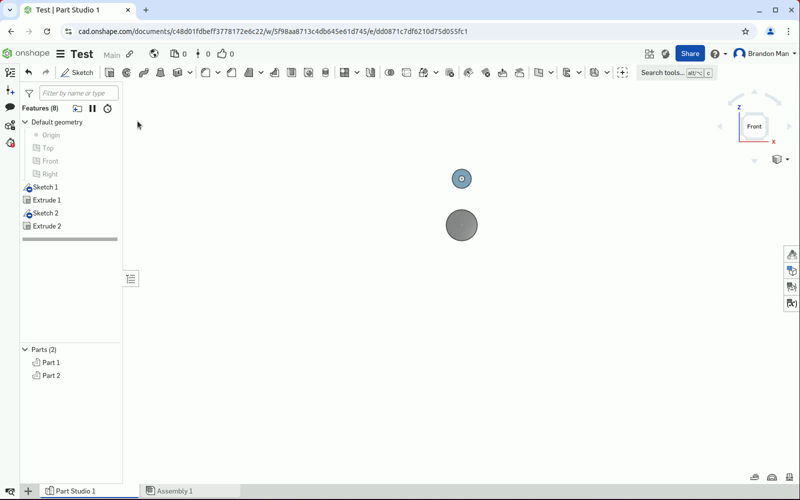
key(shift+h)
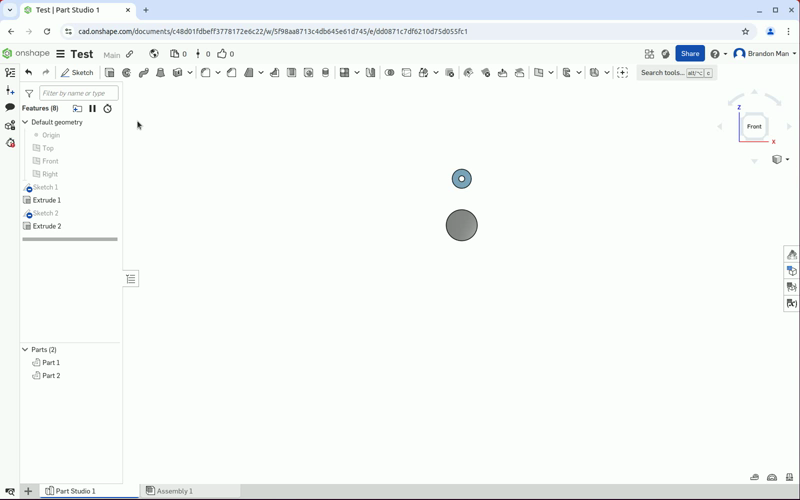
mouse_move(73, 189)
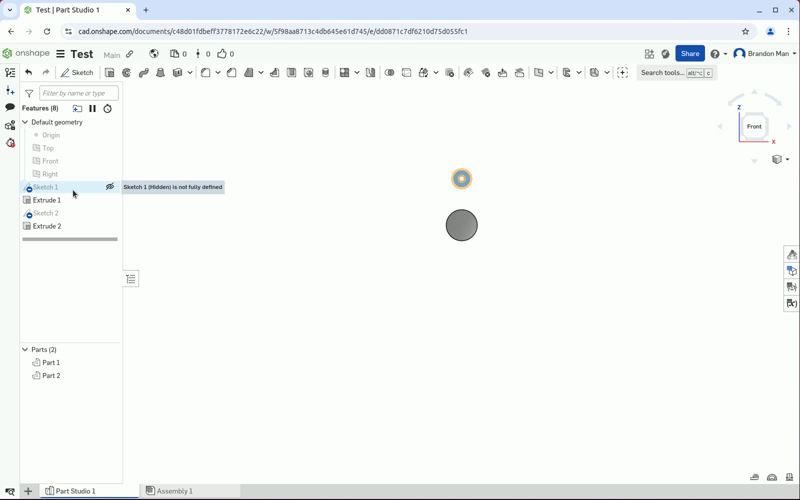
click(73, 189)
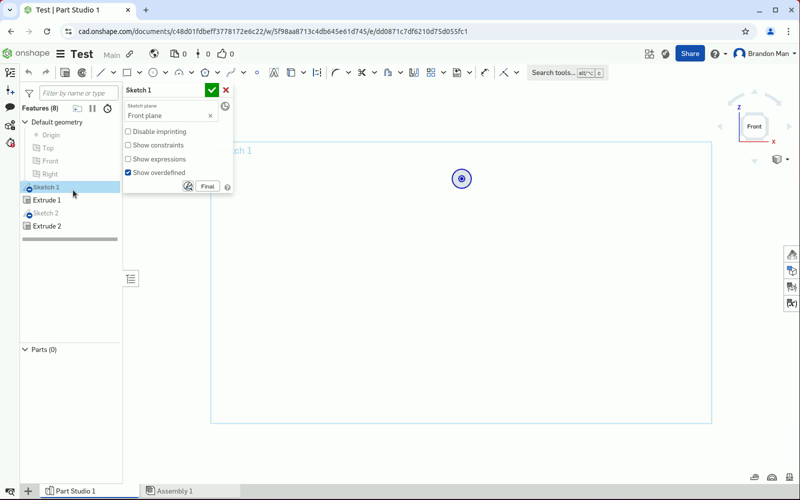
mouse_move(229, 92)
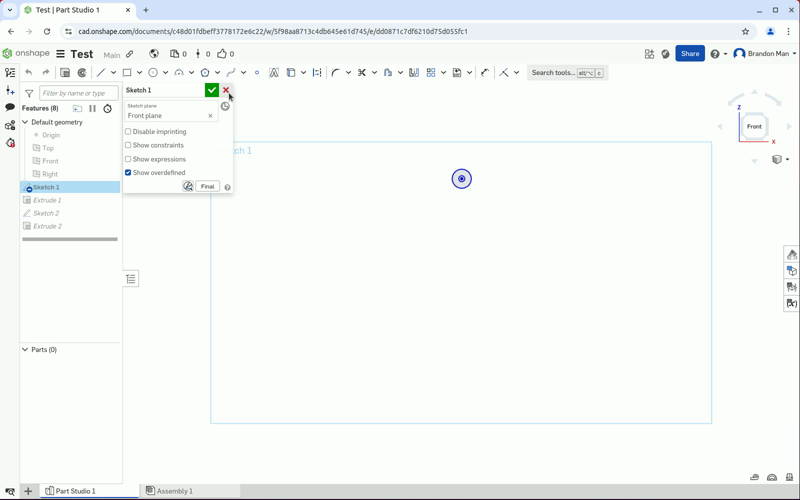
click(229, 92)
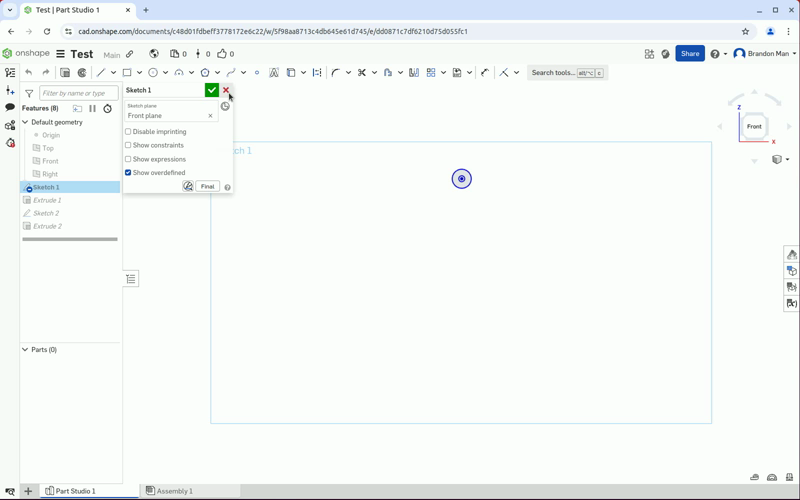
key(shift+s)
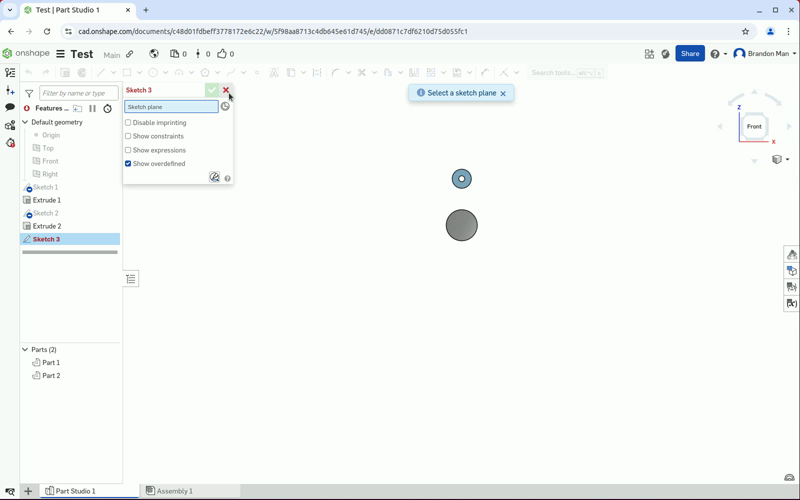
mouse_move(73, 163)
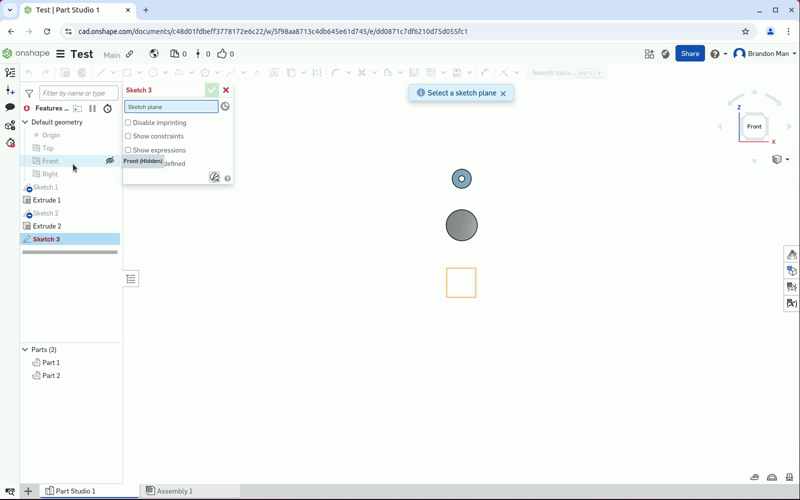
click(73, 163)
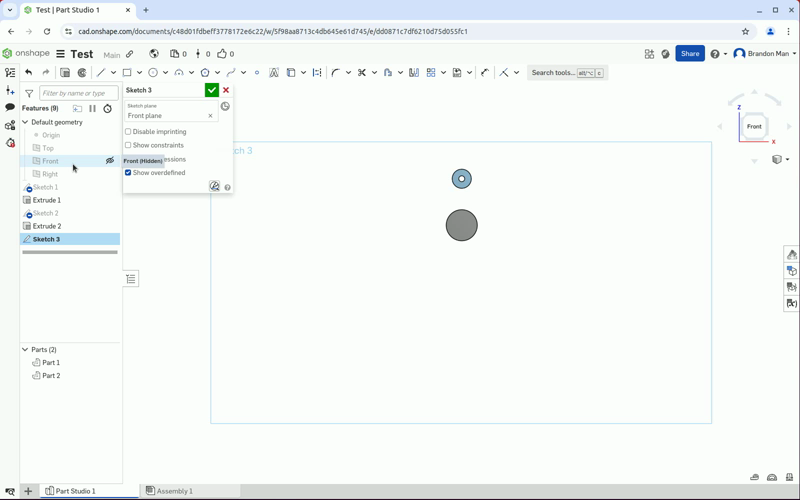
mouse_move(73, 352)
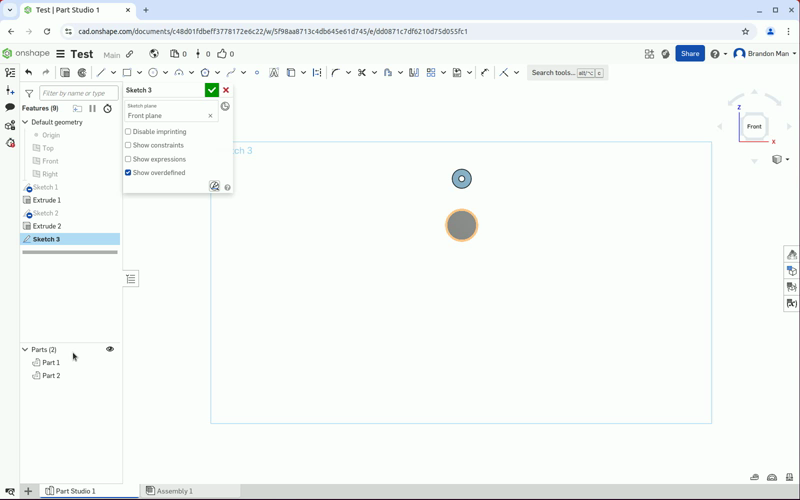
key(y)
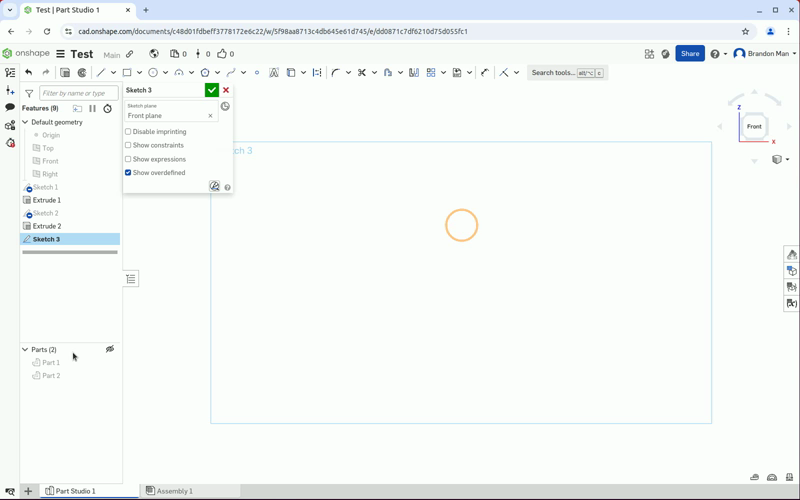
key(c)
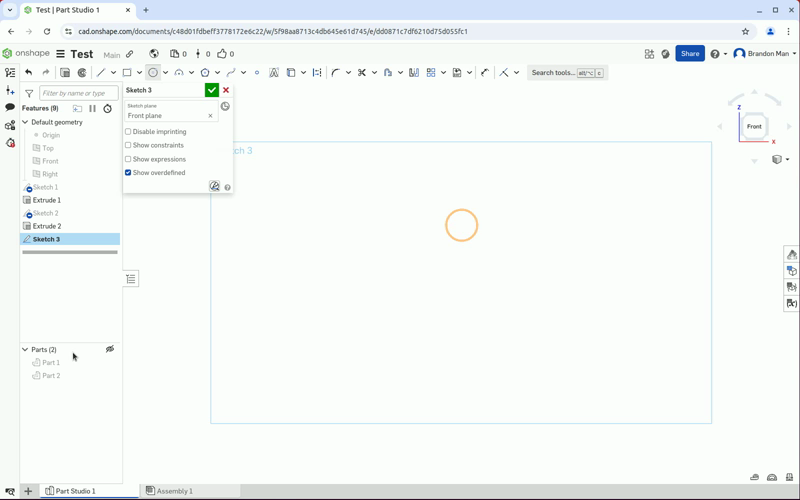
key_down(shift)
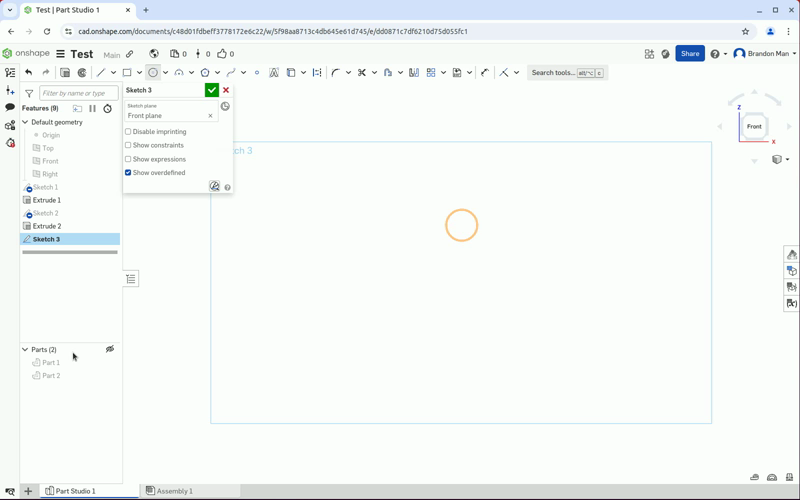
mouse_move(461, 282)
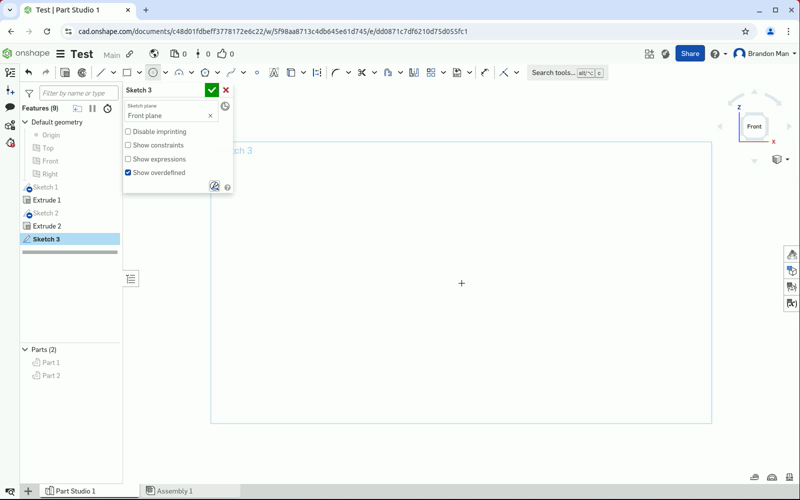
click(461, 282)
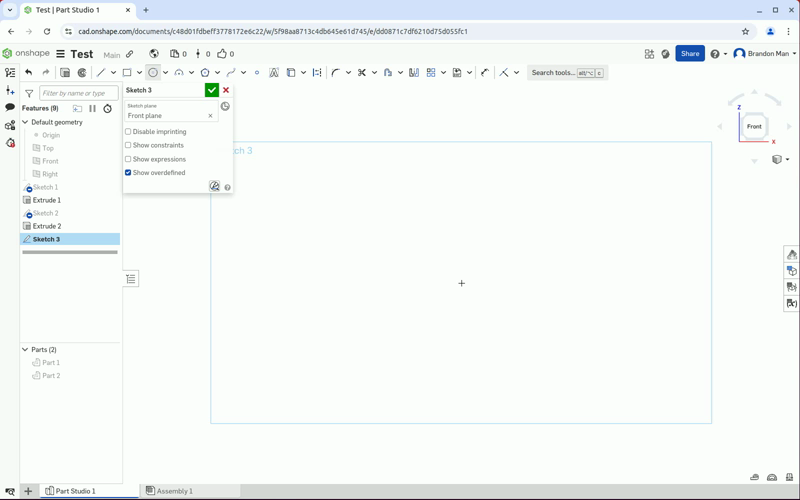
key_up(shift)
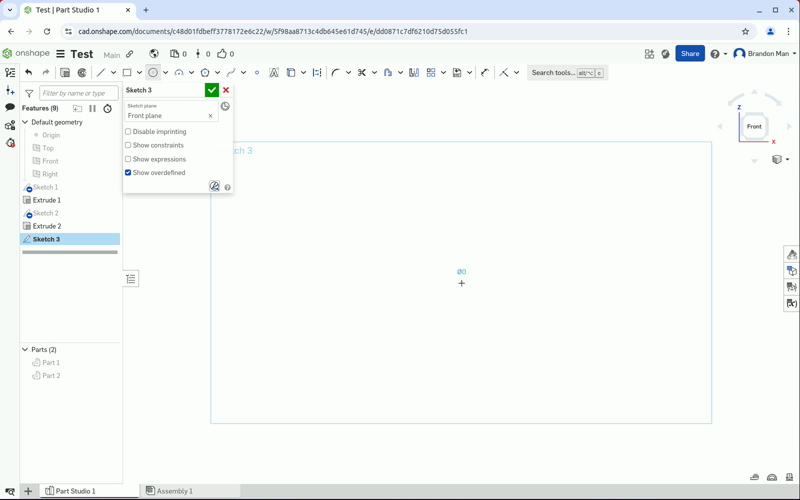
mouse_move(471, 282)
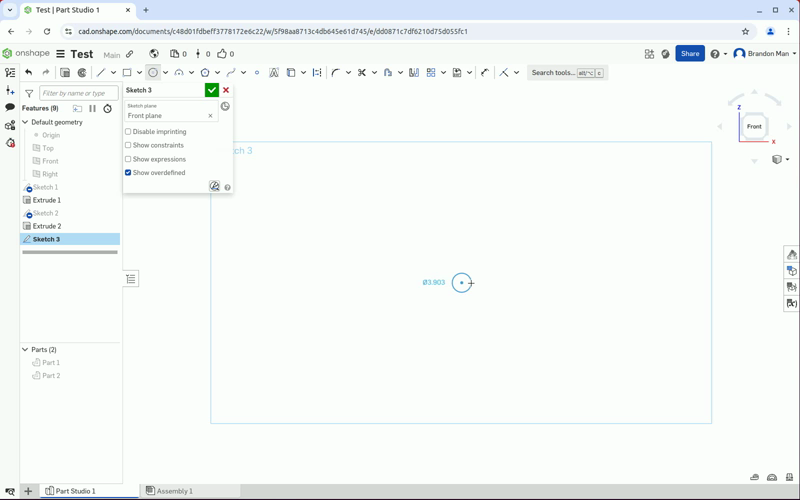
click(471, 282)
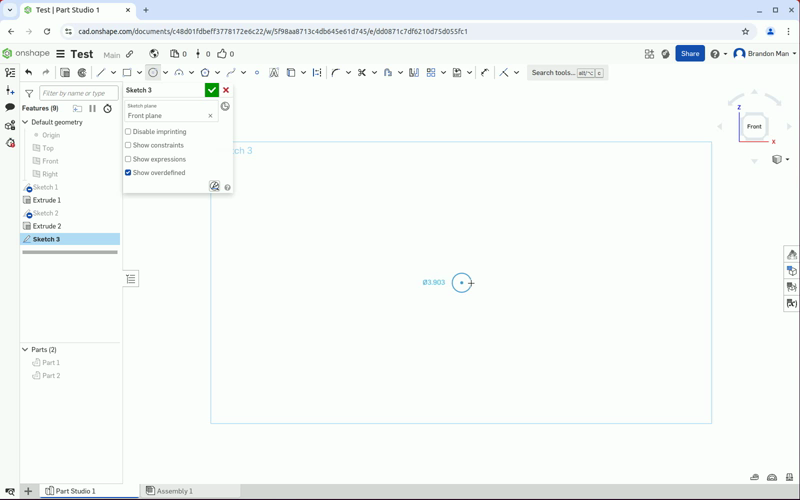
key(esc)
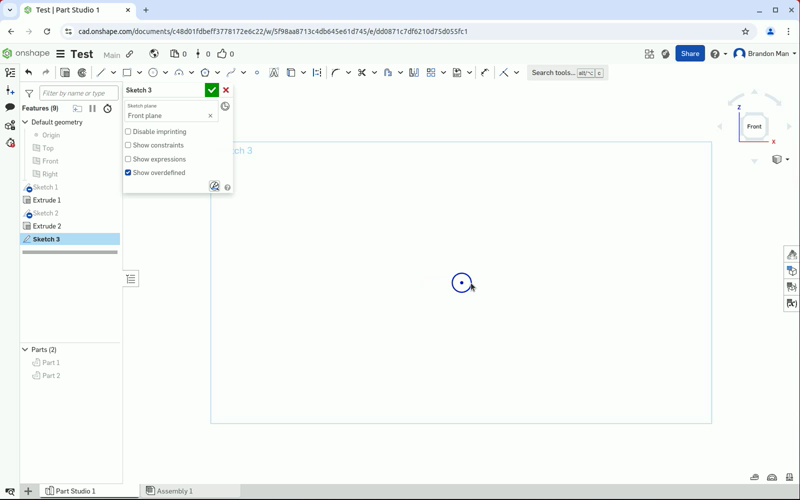
key(c)
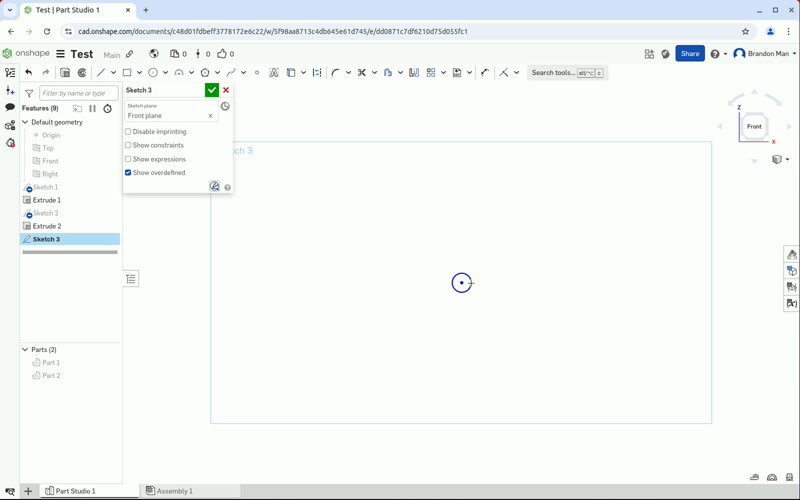
key_down(shift)
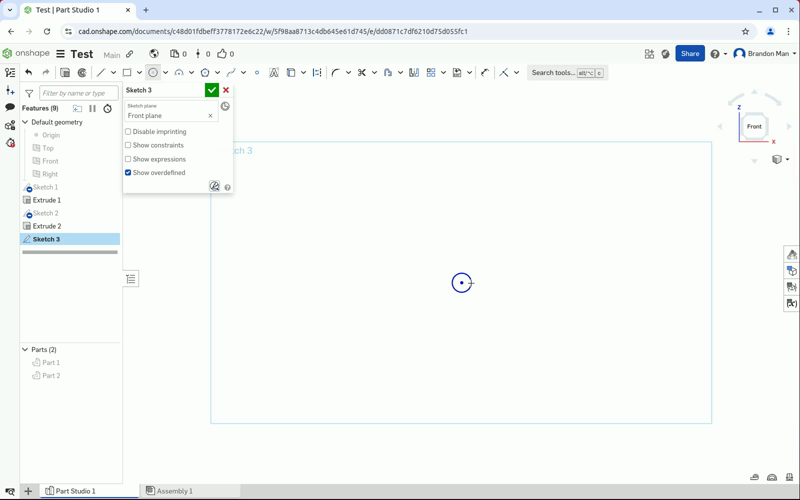
mouse_move(461, 282)
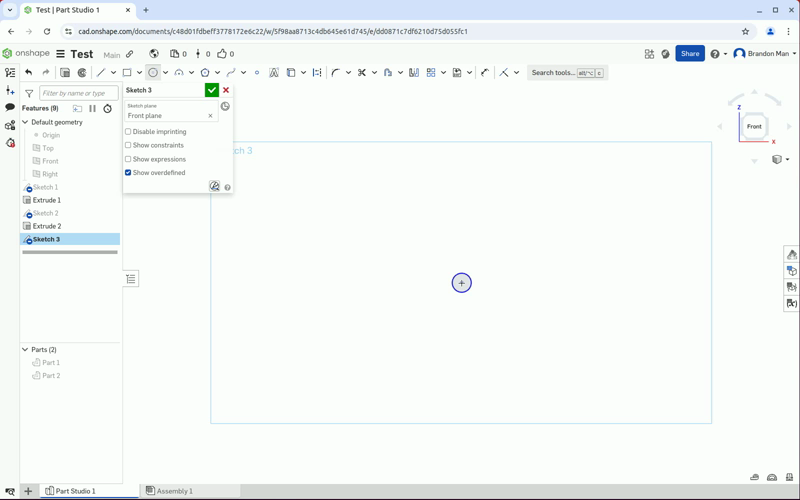
click(461, 282)
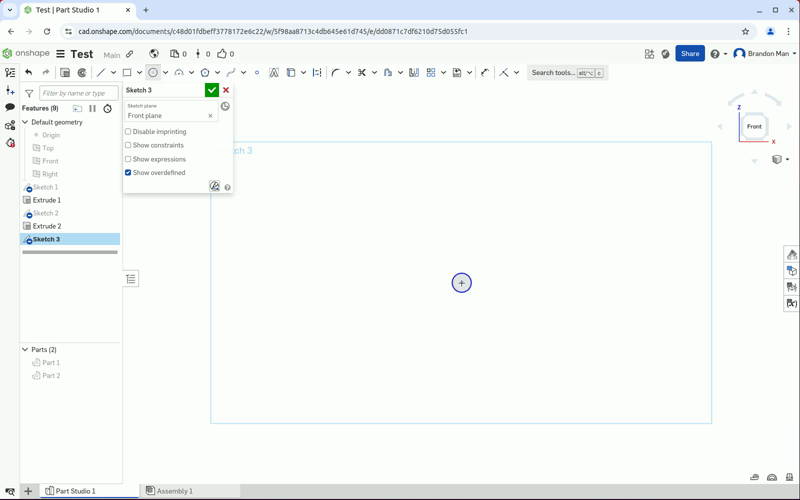
key_up(shift)
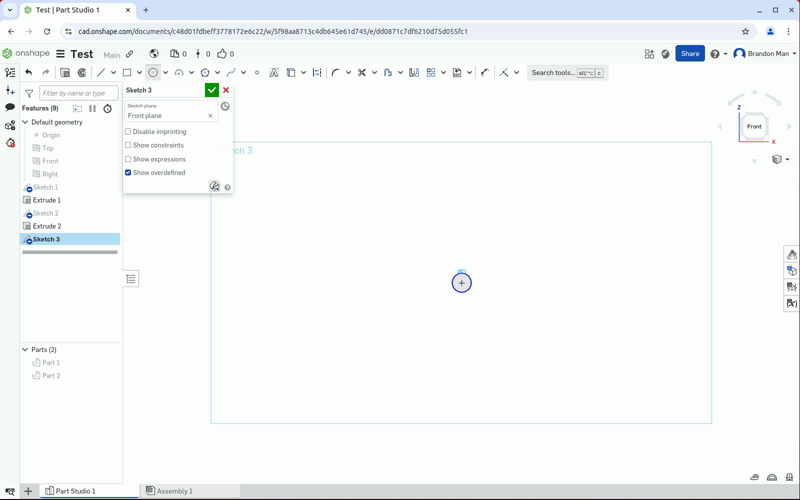
mouse_move(464, 282)
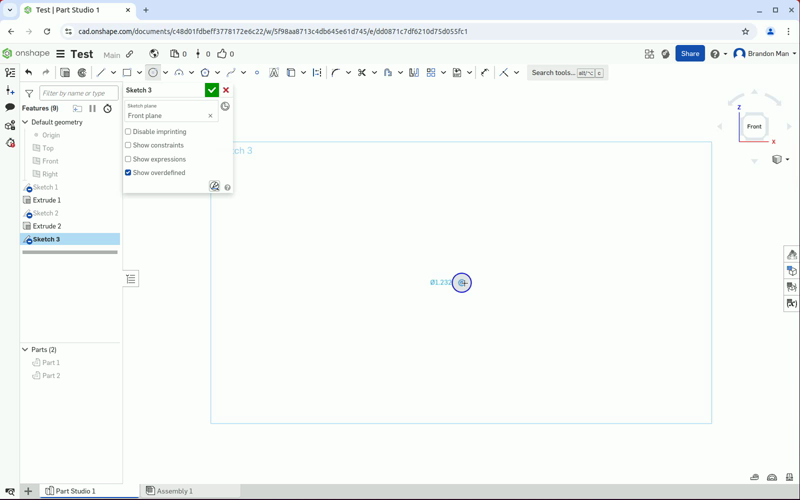
scroll(6)
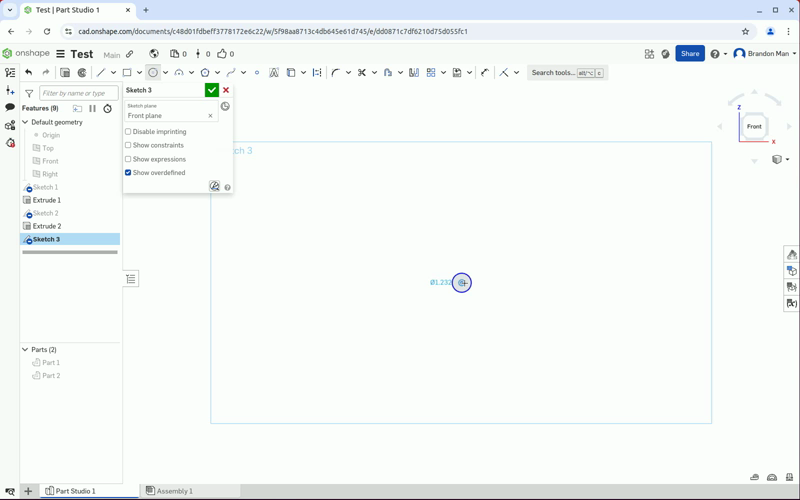
scroll(6)
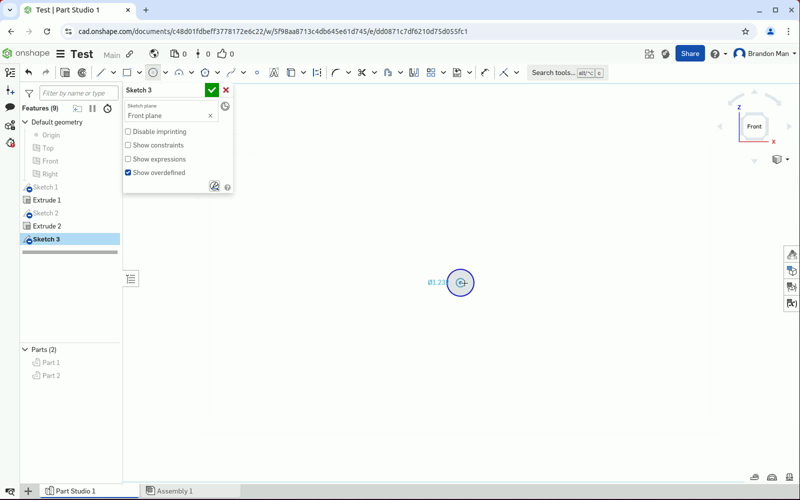
scroll(6)
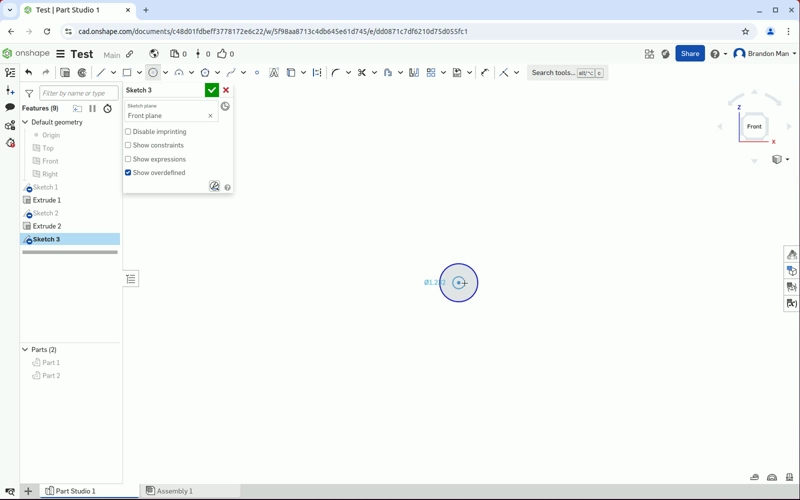
scroll(6)
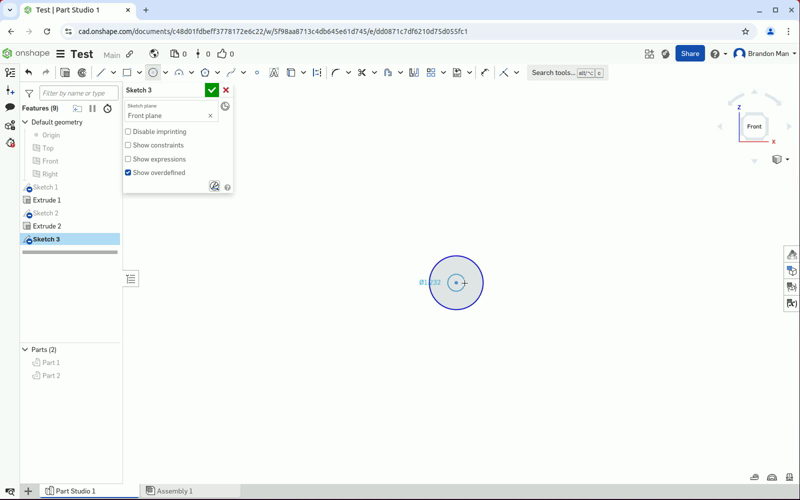
scroll(6)
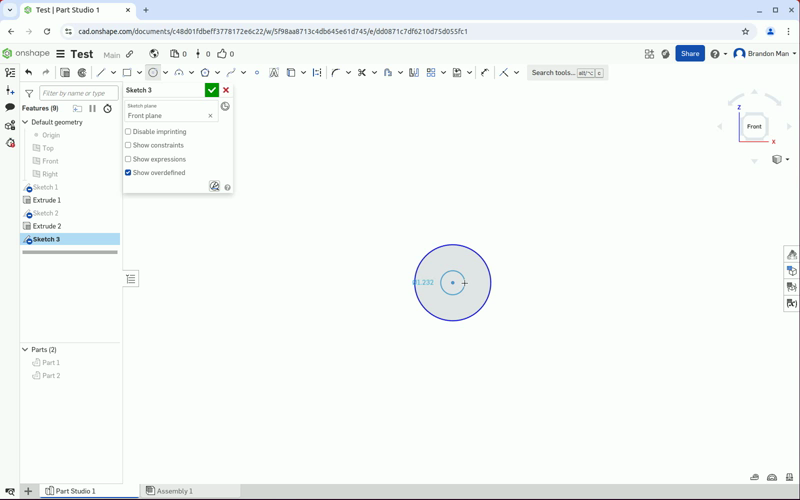
scroll(6)
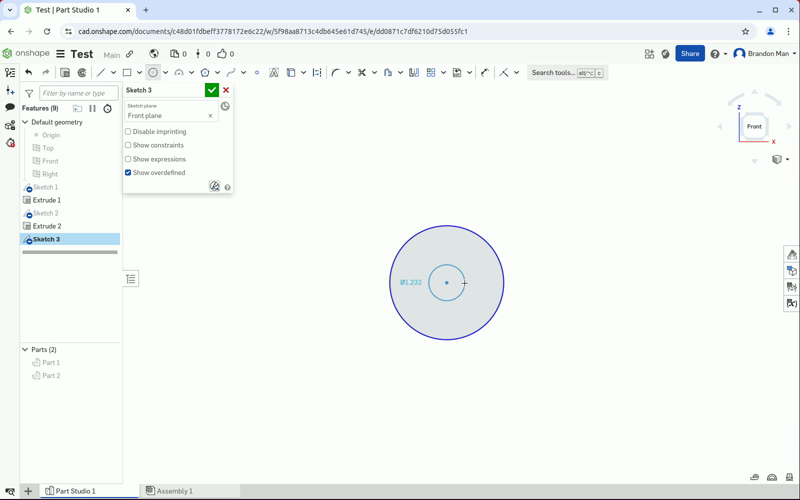
scroll(6)
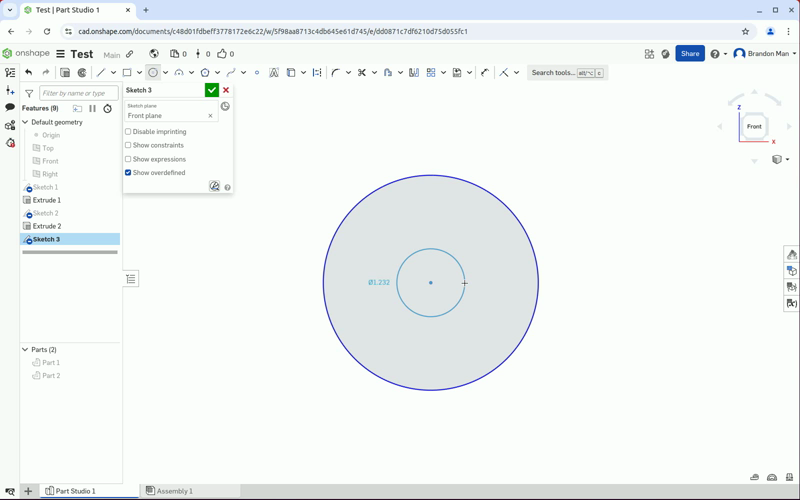
click(464, 282)
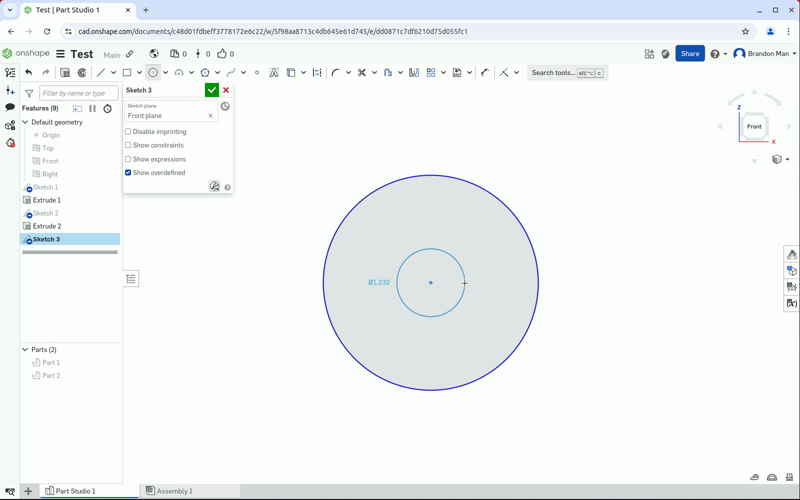
scroll(-6)
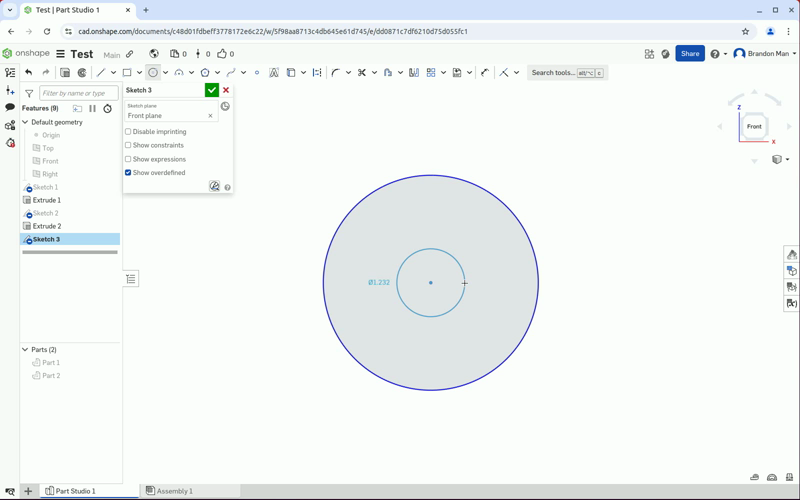
scroll(-6)
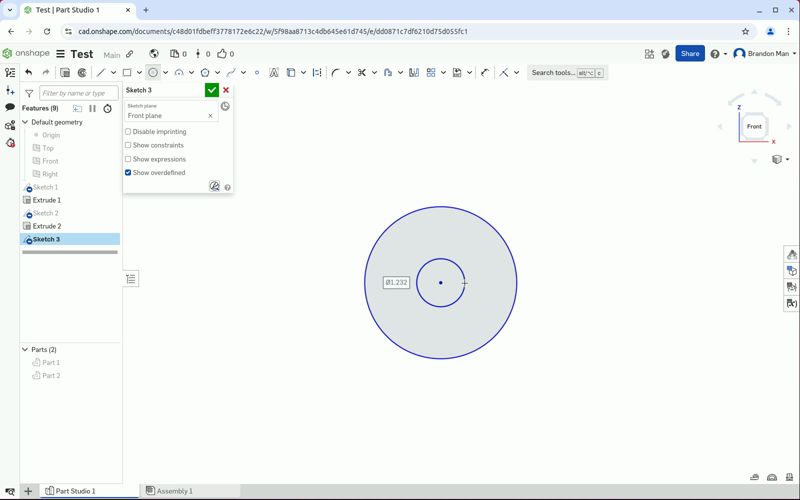
scroll(-6)
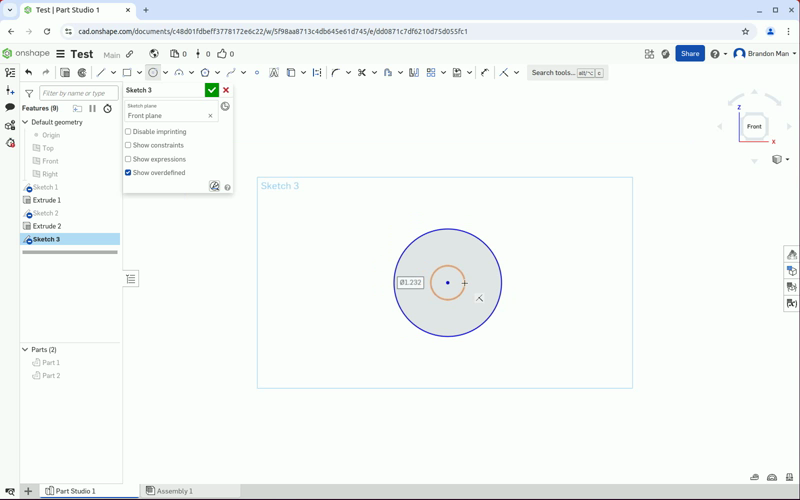
scroll(-6)
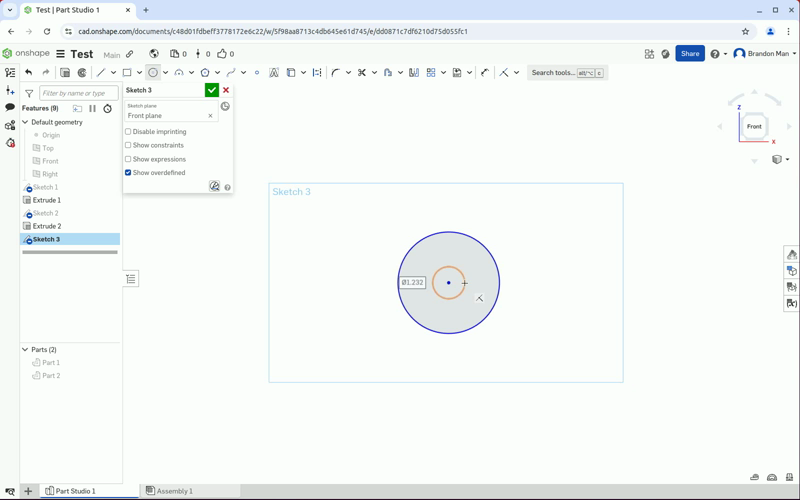
scroll(-6)
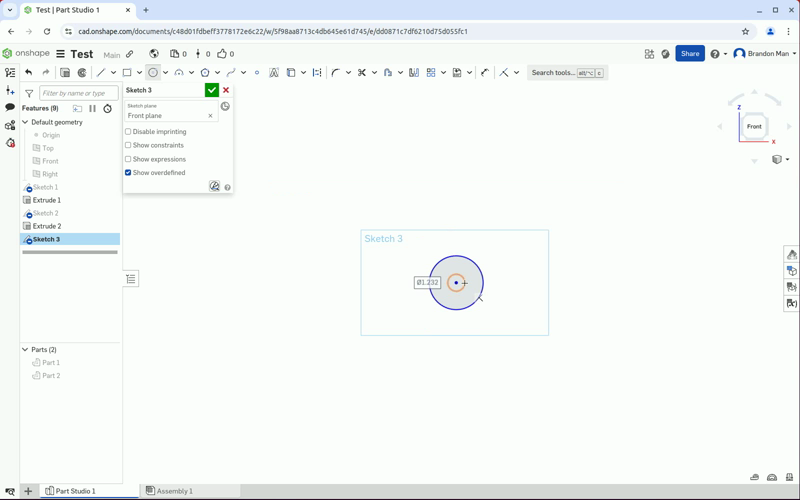
scroll(-6)
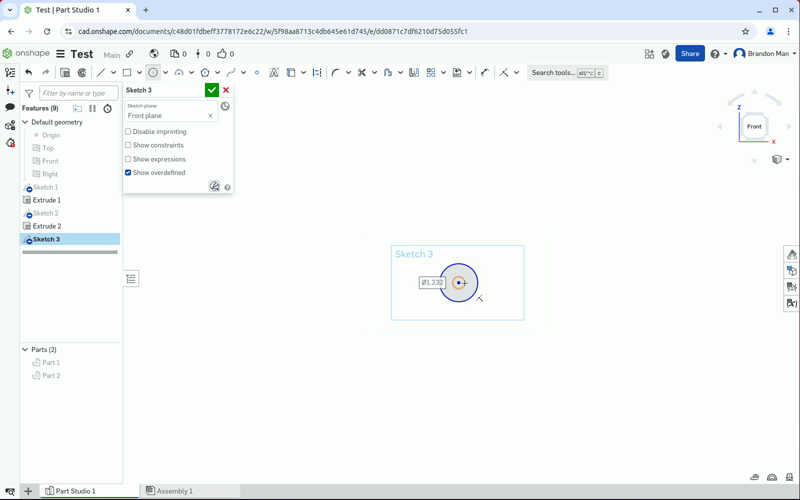
scroll(-6)
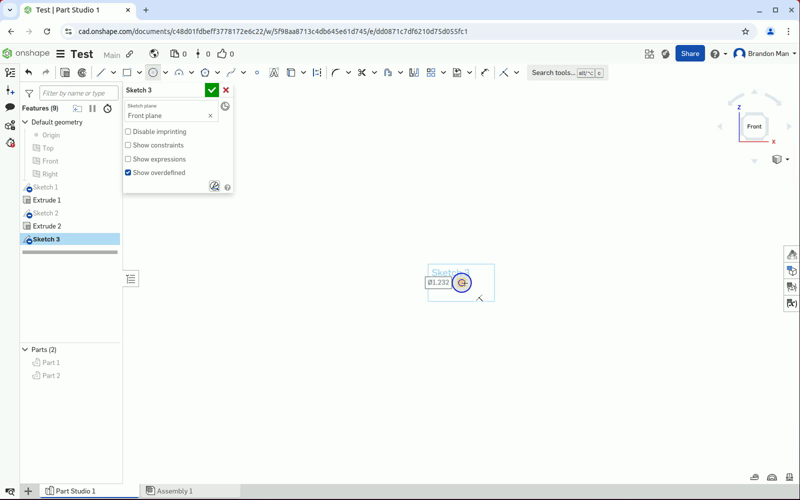
key(esc)
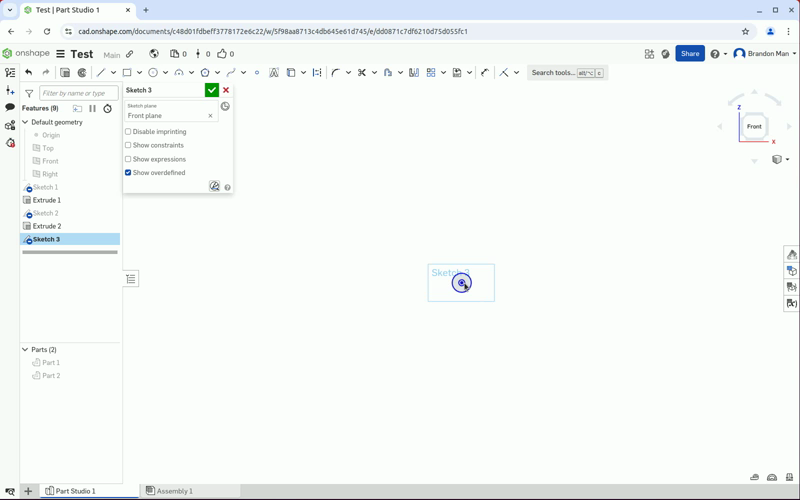
mouse_move(458, 275)
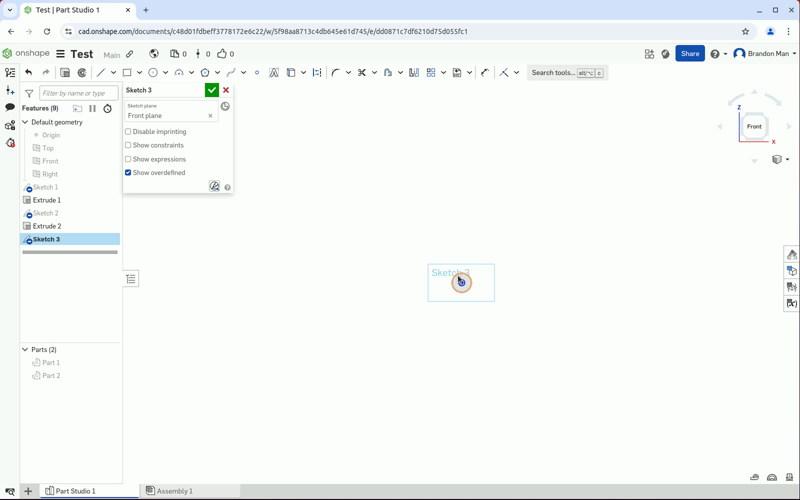
scroll(6)
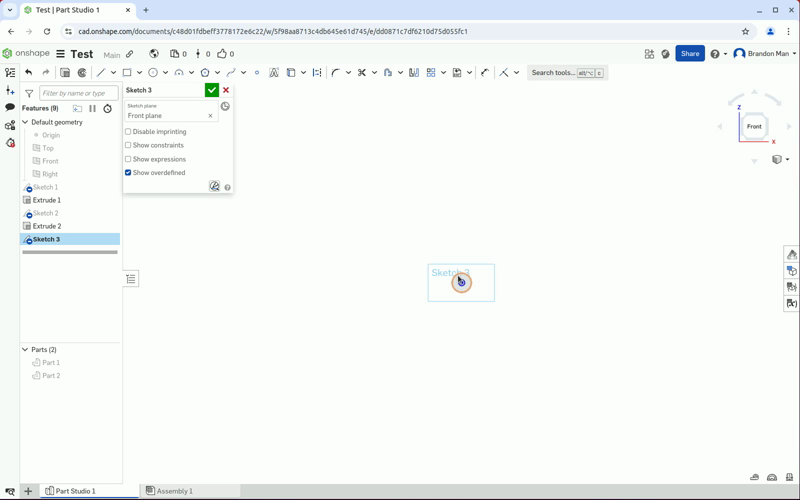
scroll(6)
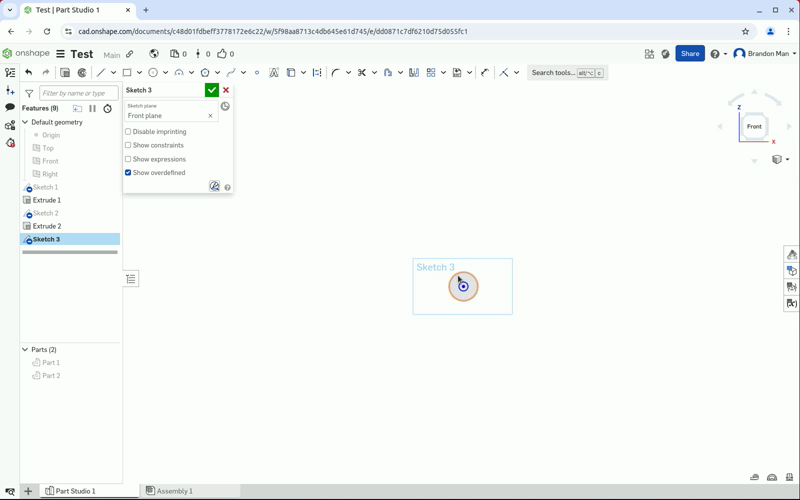
scroll(6)
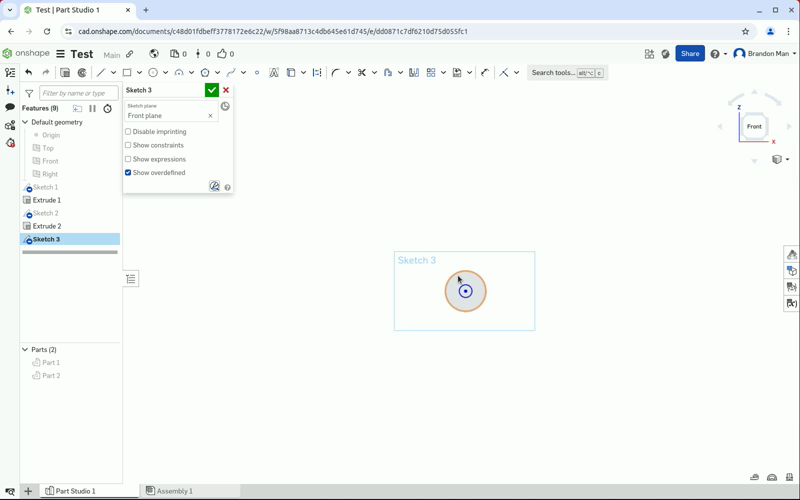
scroll(6)
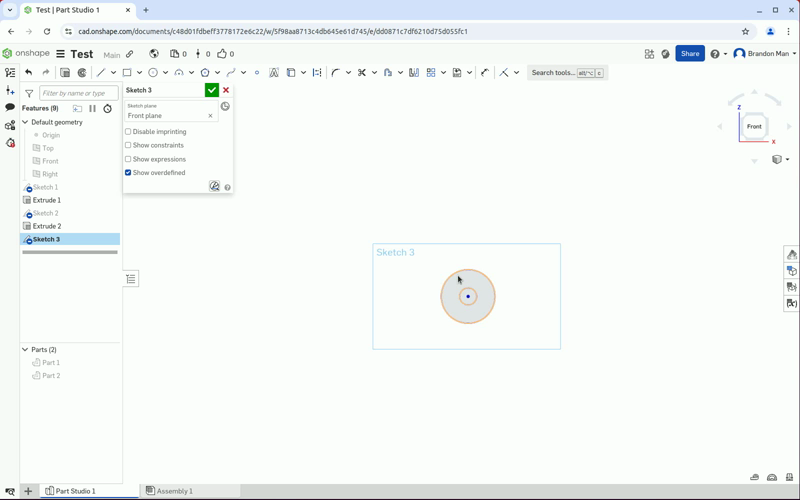
scroll(6)
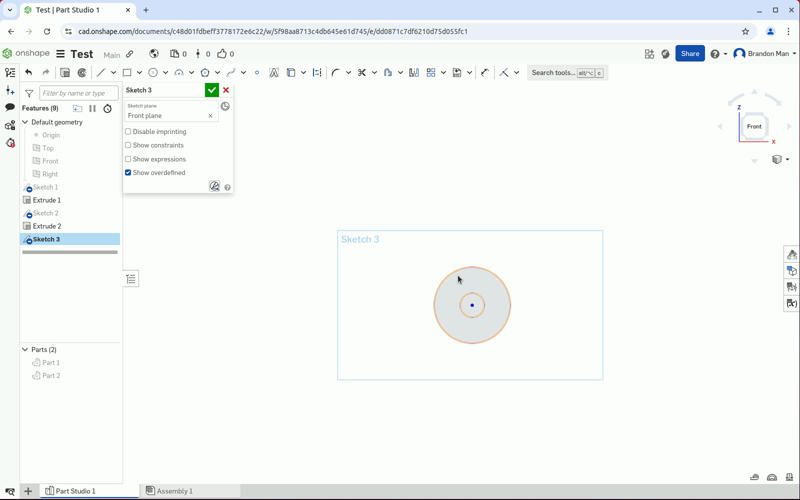
scroll(6)
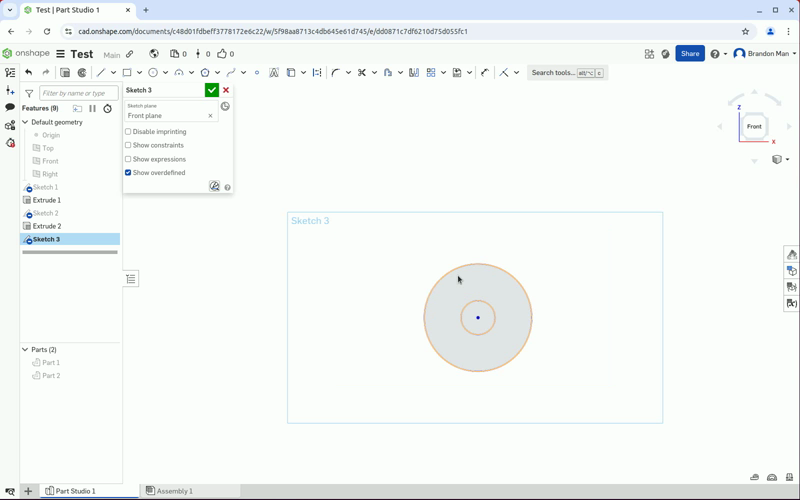
scroll(6)
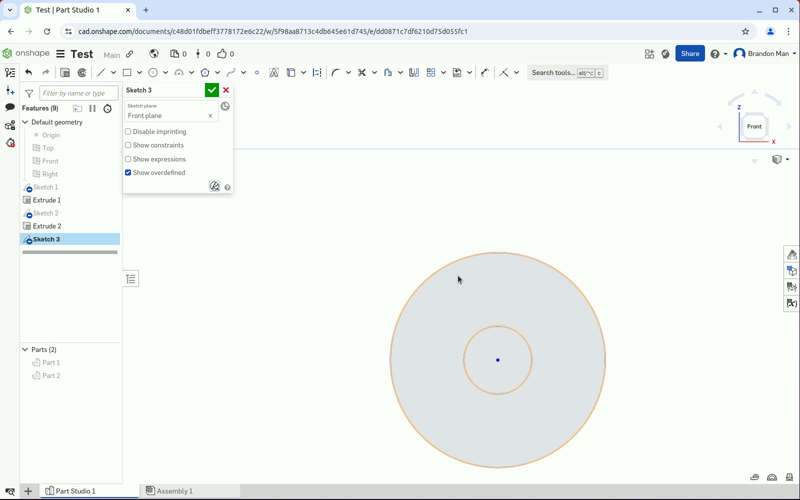
click(458, 275)
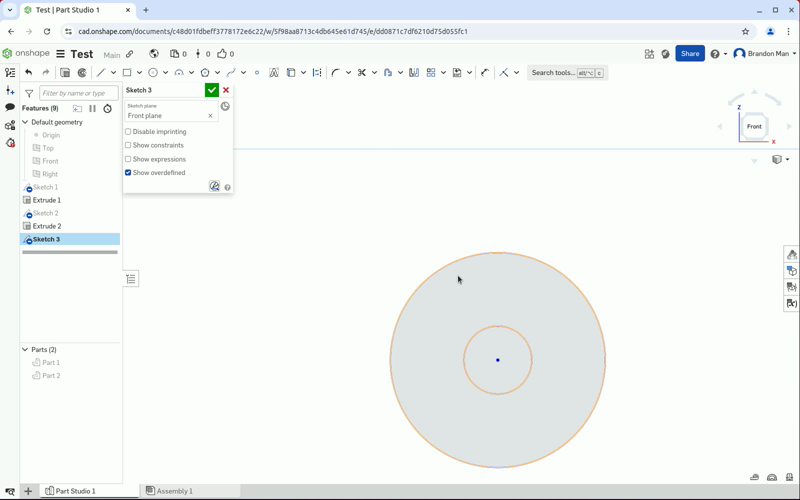
scroll(-6)
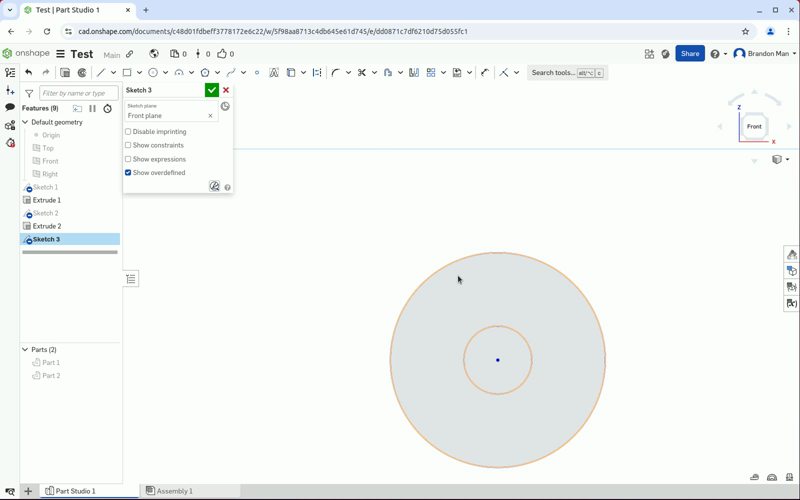
scroll(-6)
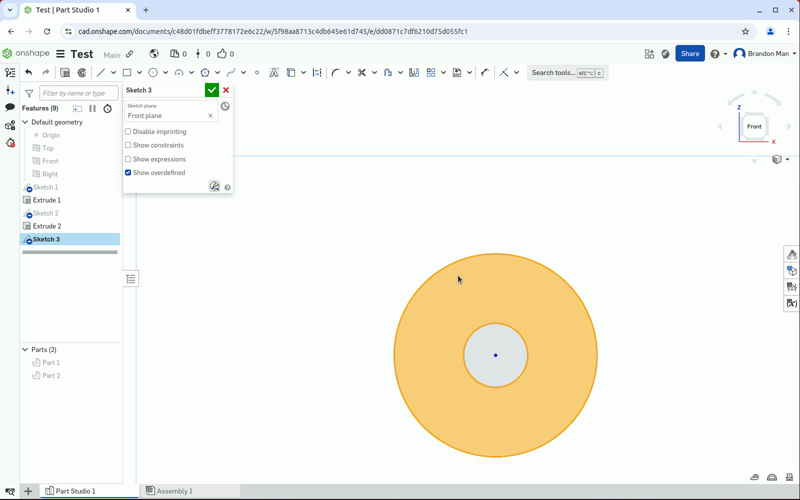
scroll(-6)
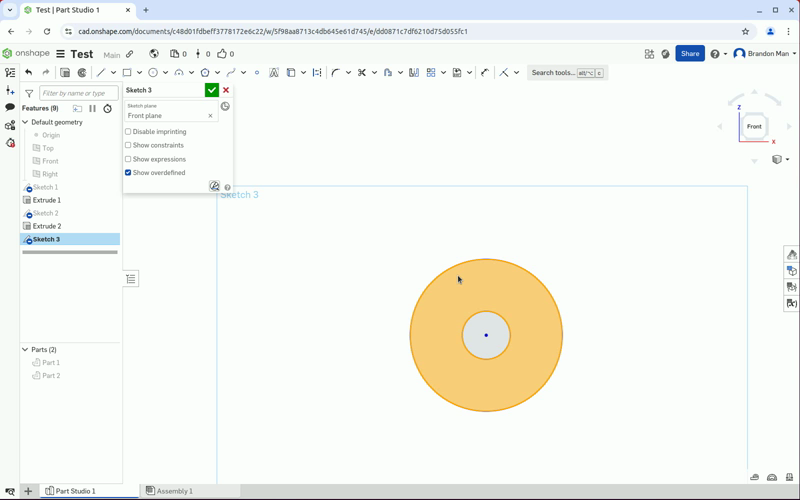
scroll(-6)
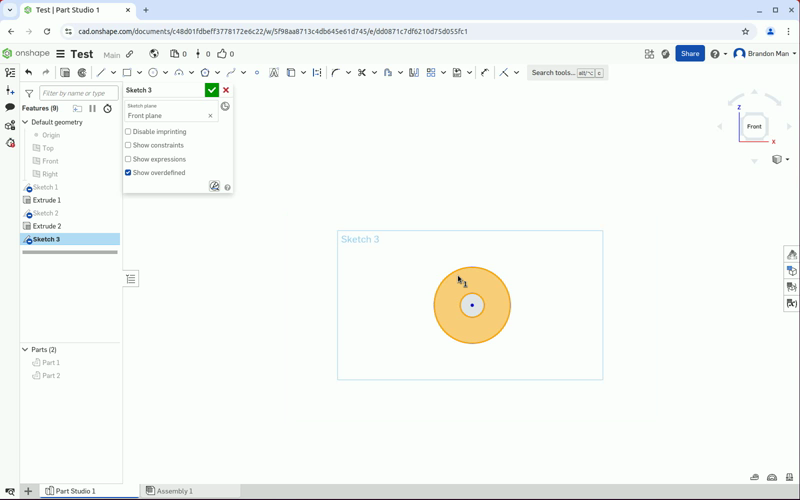
scroll(-6)
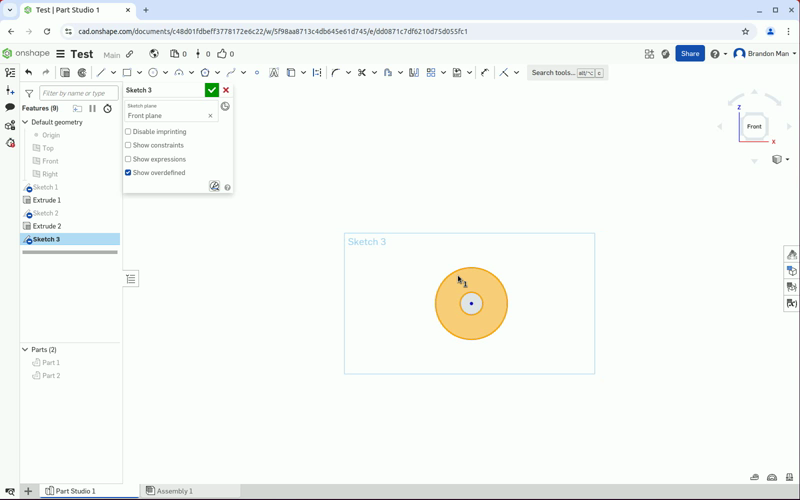
scroll(-6)
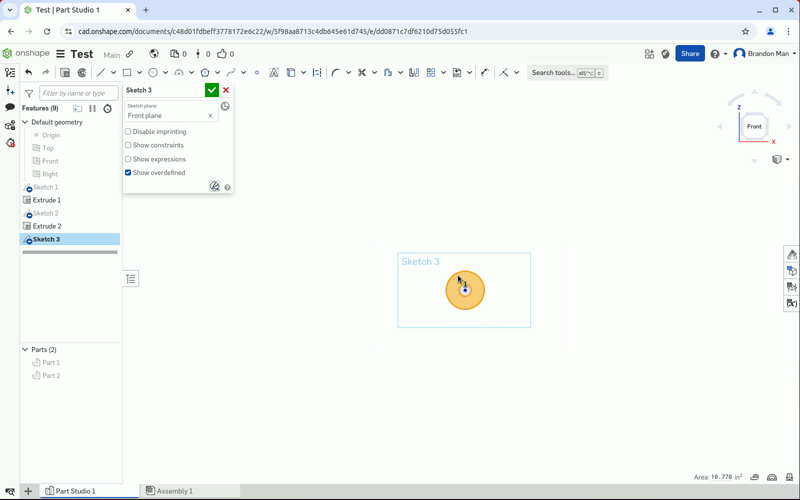
scroll(-6)
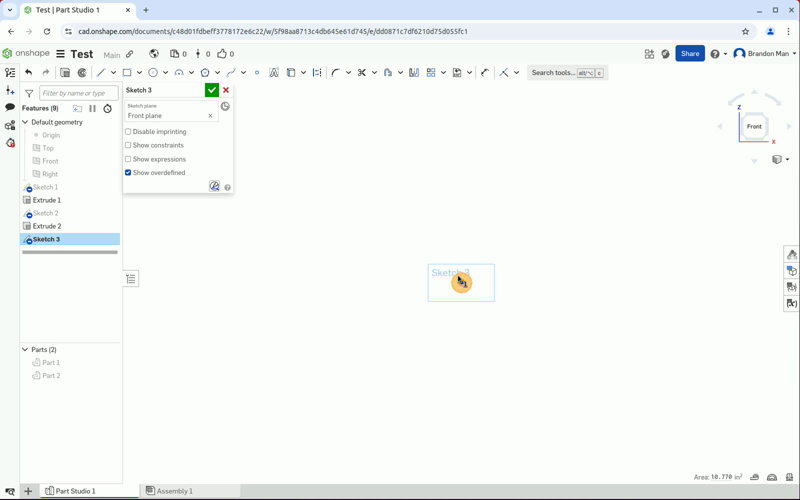
mouse_move(73, 352)
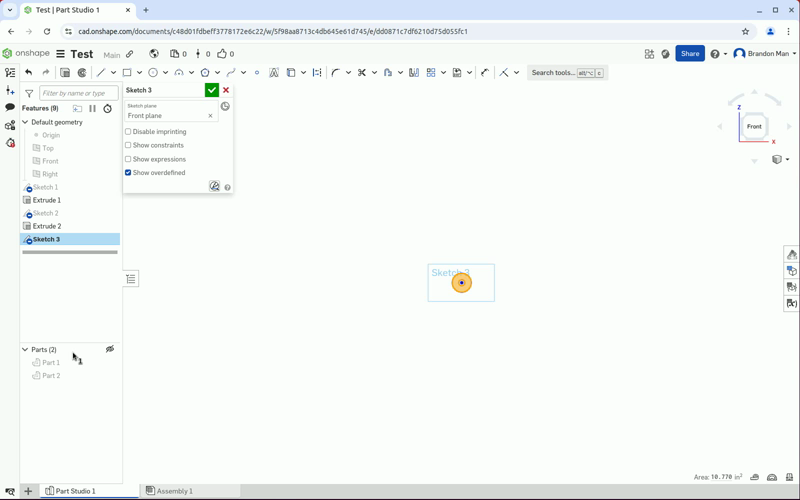
key(shift+y)
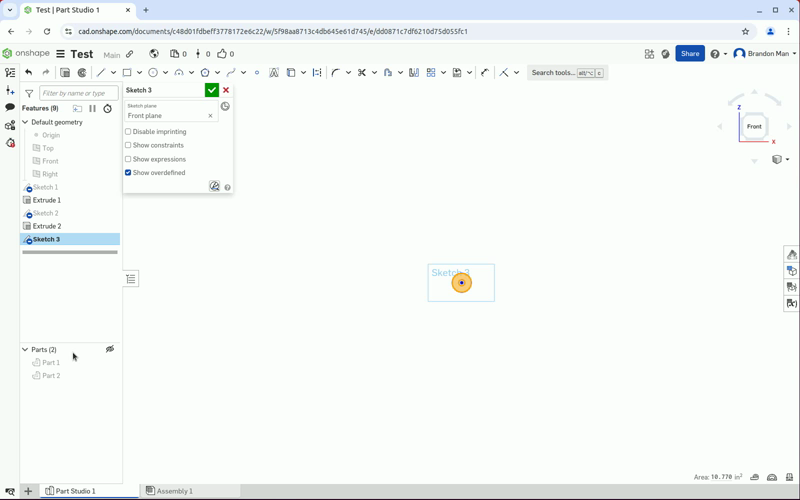
key(shift+e)
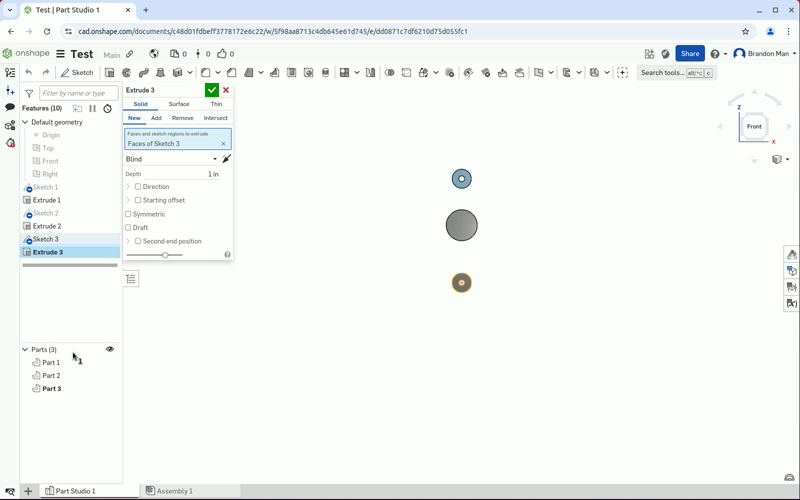
mouse_move(143, 106)
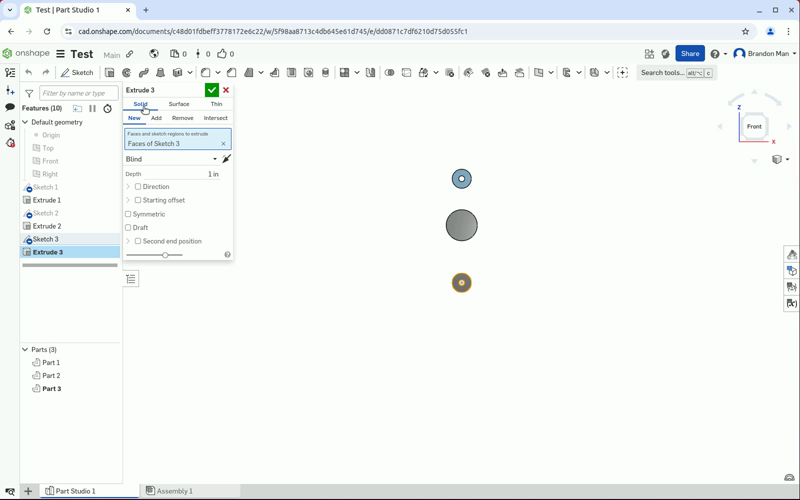
click(143, 106)
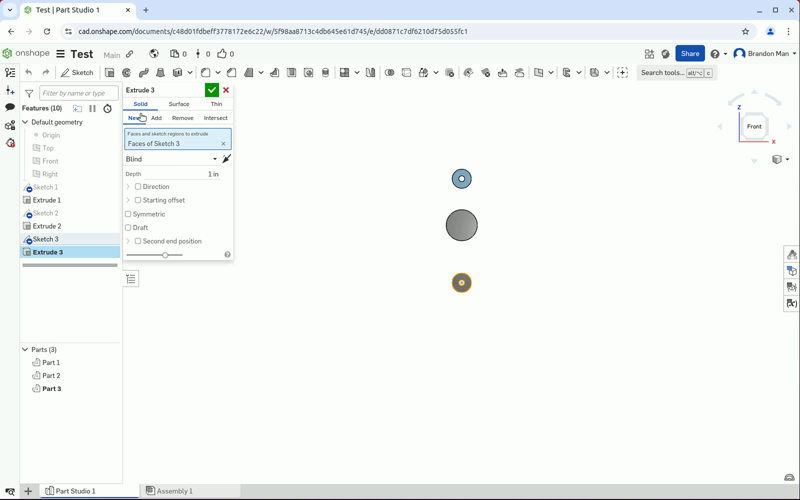
mouse_move(137, 120)
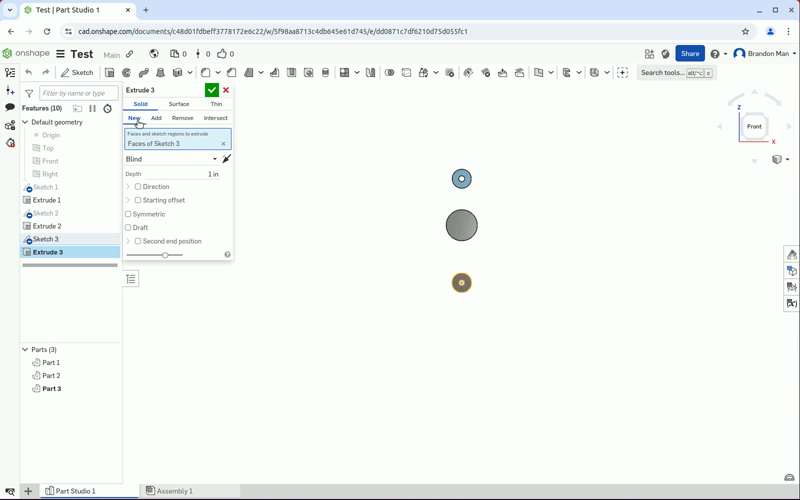
click(137, 120)
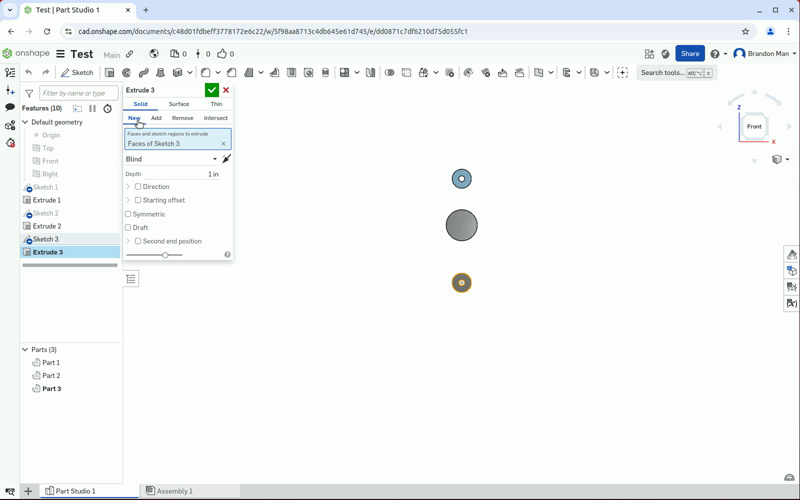
key(tab, 4)
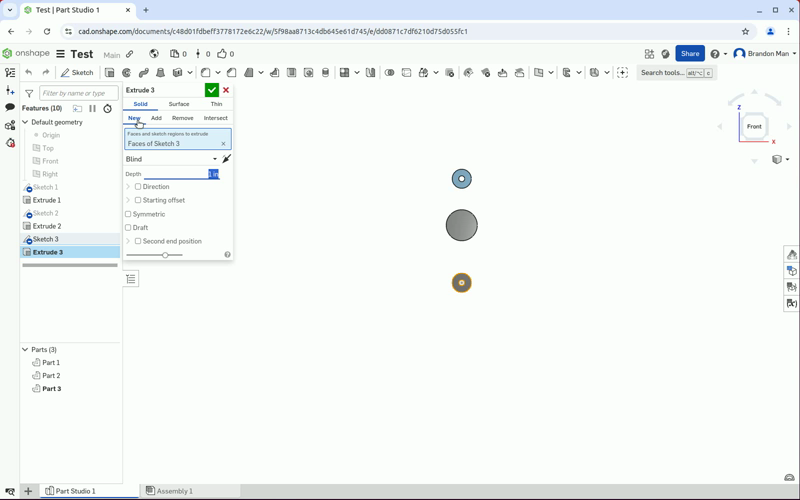
text(0.481)
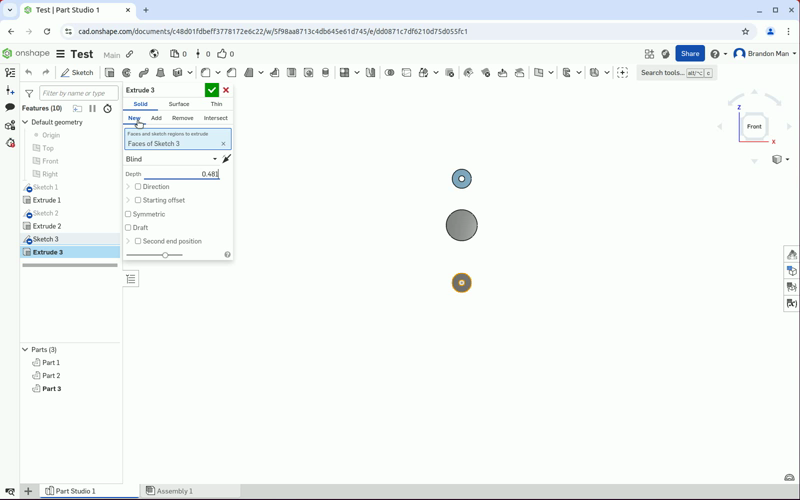
key(enter)
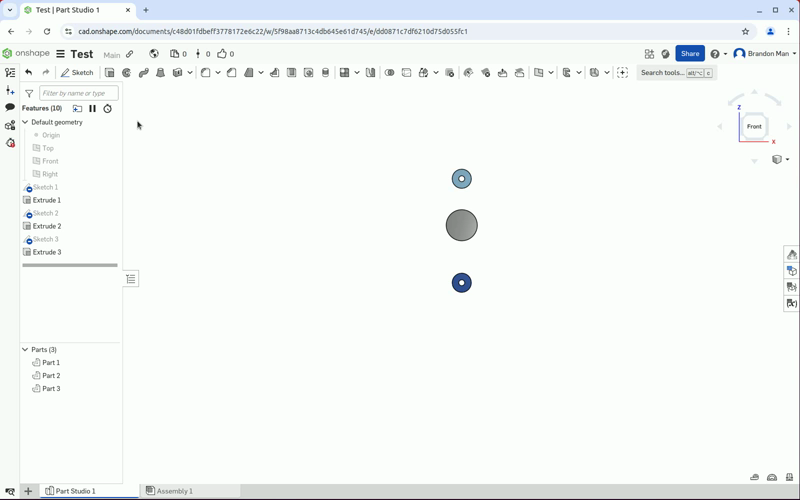
key(shift+h)
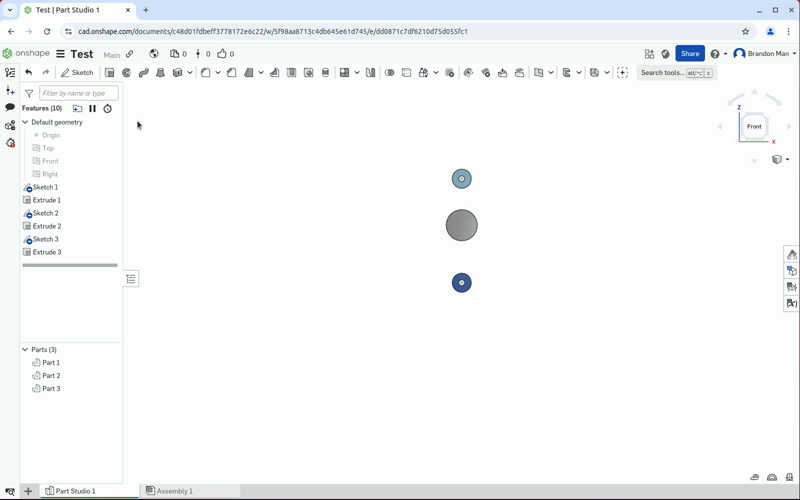
key(shift+h)
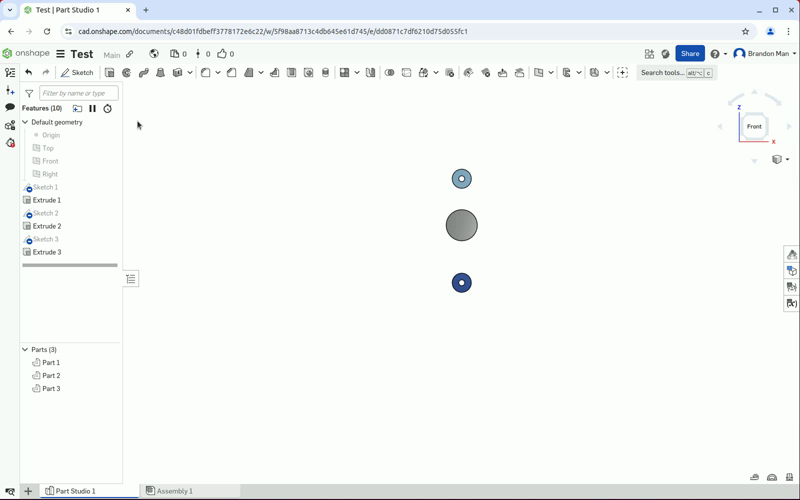
mouse_move(73, 189)
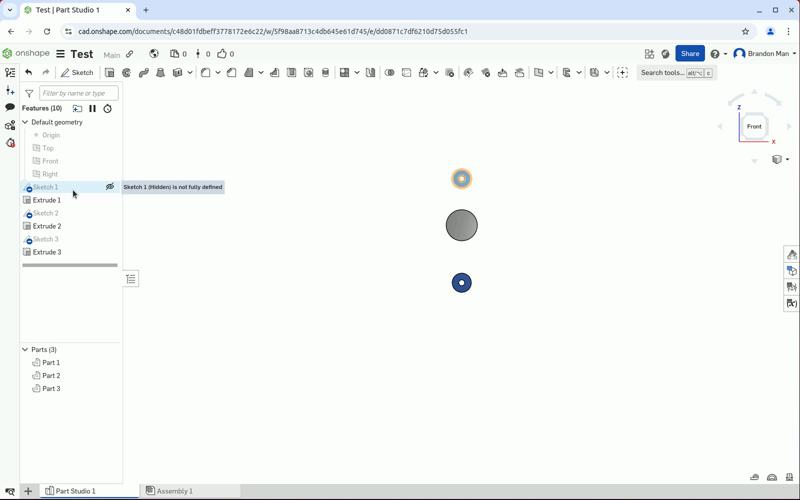
click(73, 189)
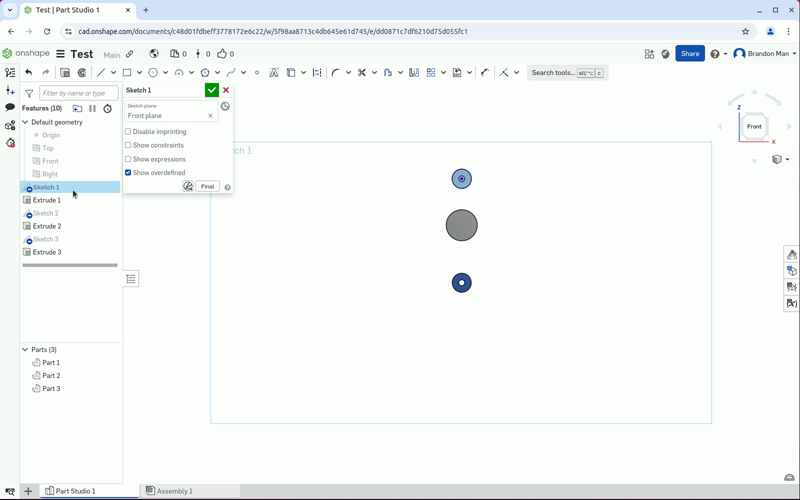
mouse_move(229, 92)
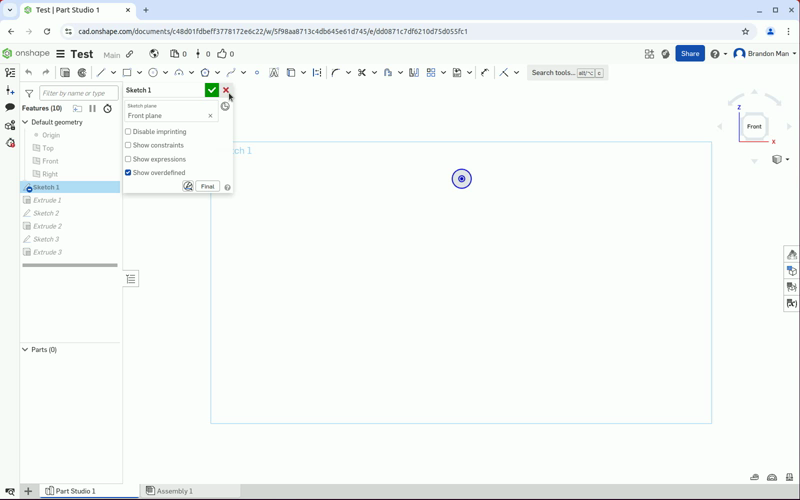
click(229, 92)
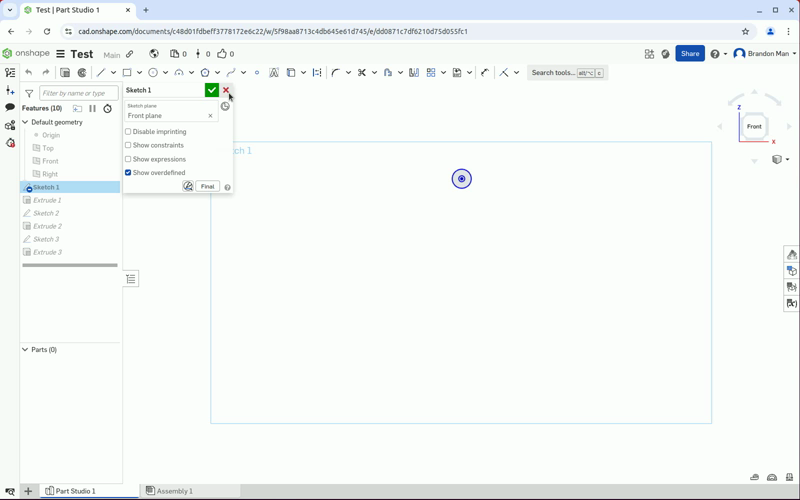
key(shift+s)
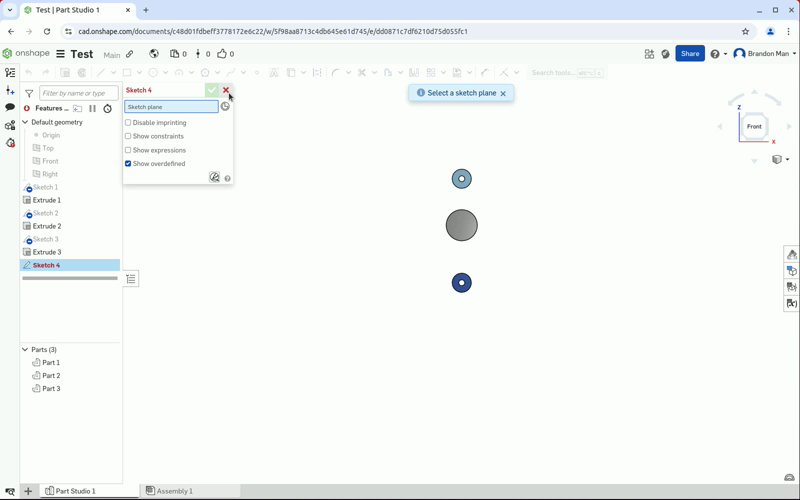
mouse_move(73, 163)
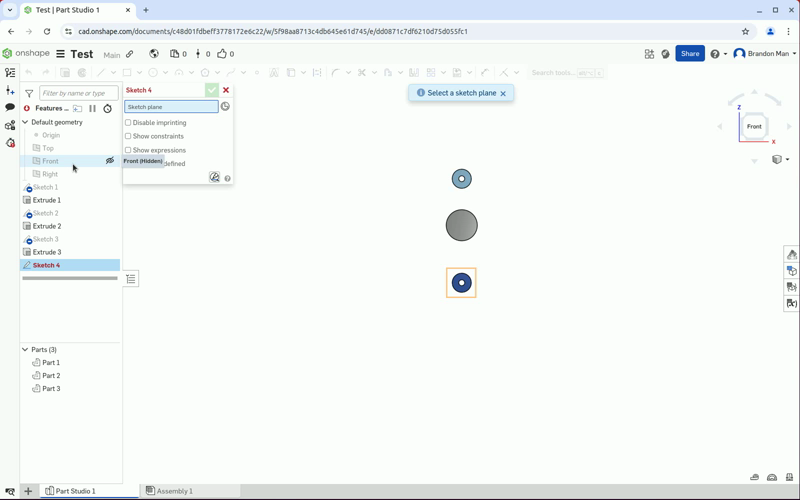
click(73, 163)
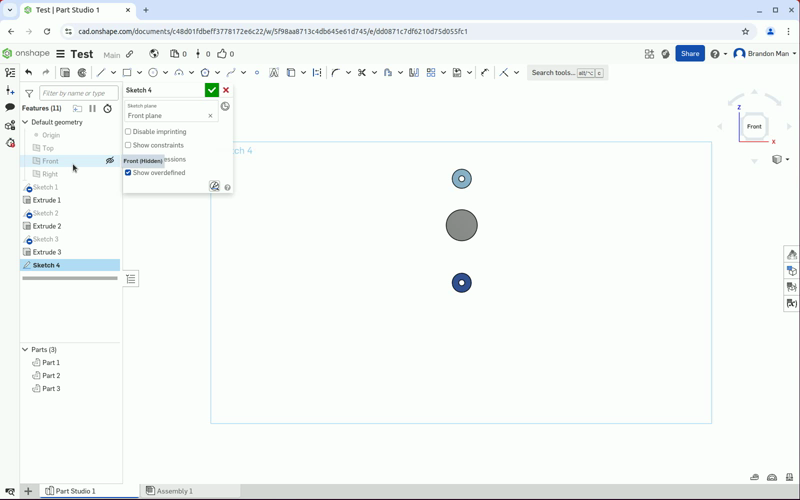
mouse_move(73, 352)
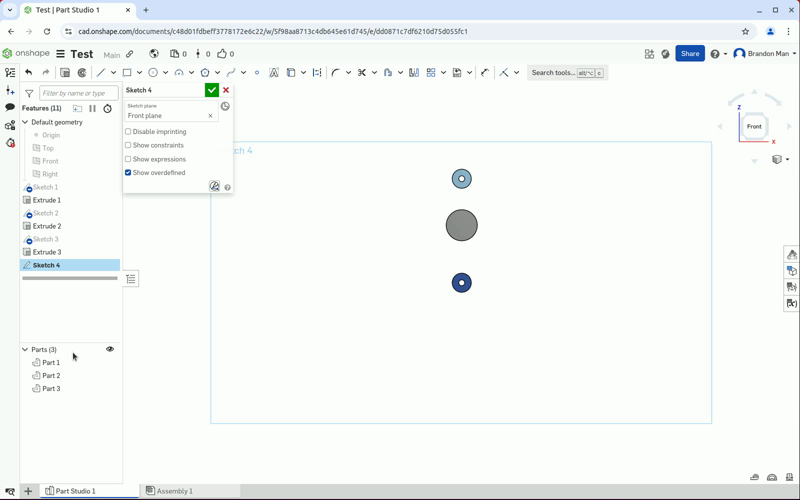
key(y)
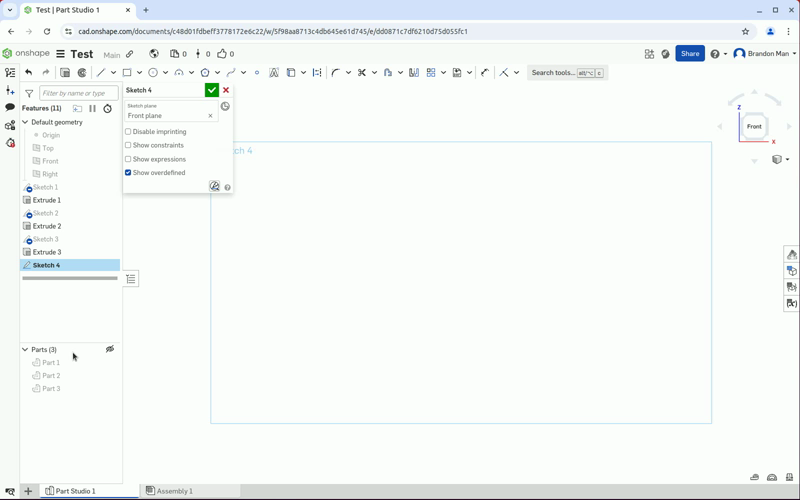
key(c)
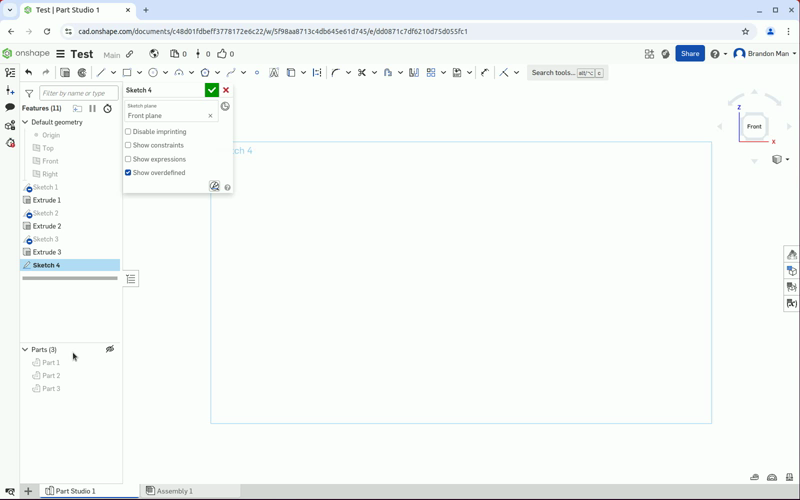
key_down(shift)
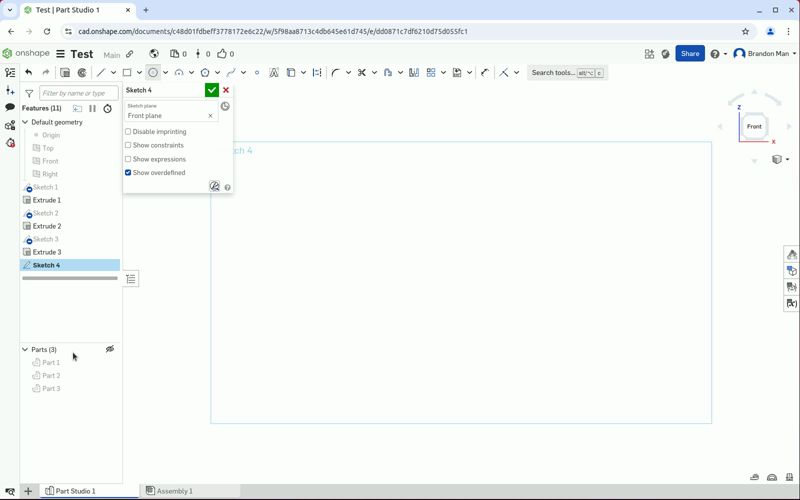
mouse_move(501, 282)
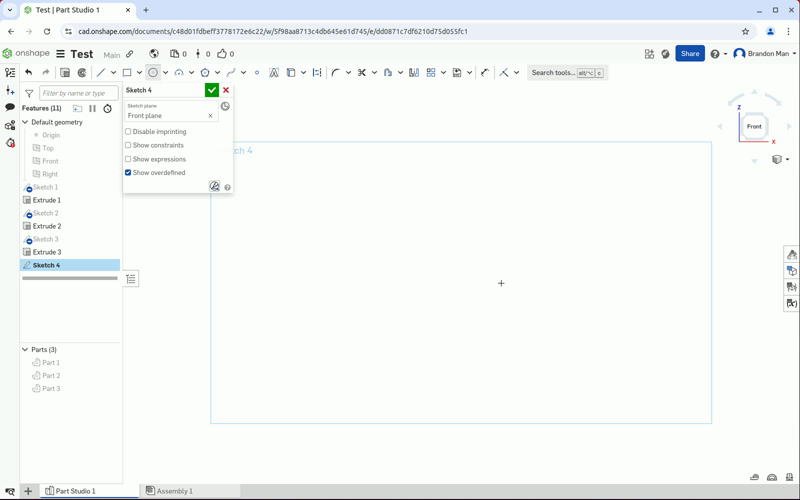
click(501, 282)
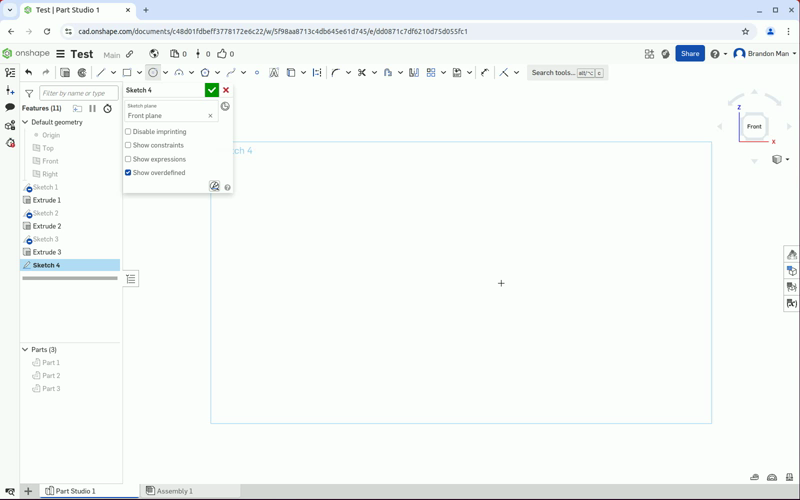
key_up(shift)
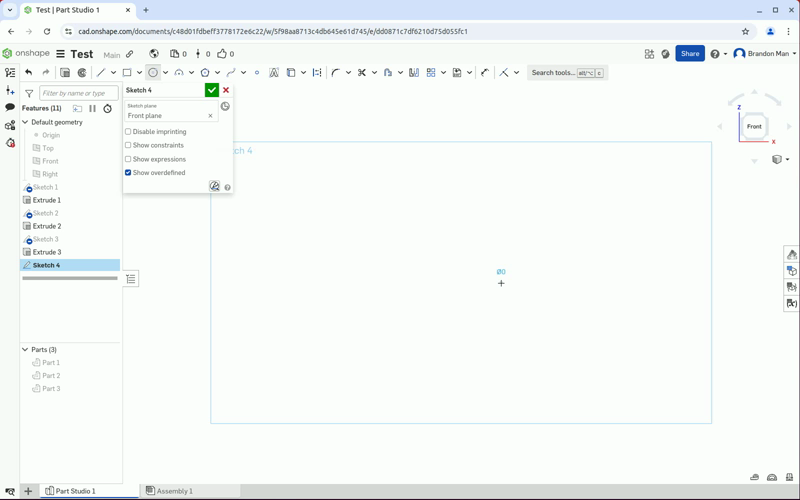
mouse_move(508, 282)
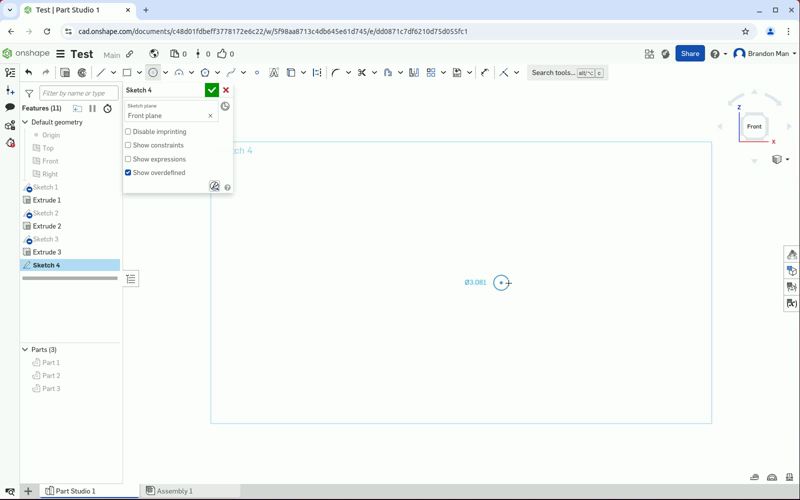
click(508, 282)
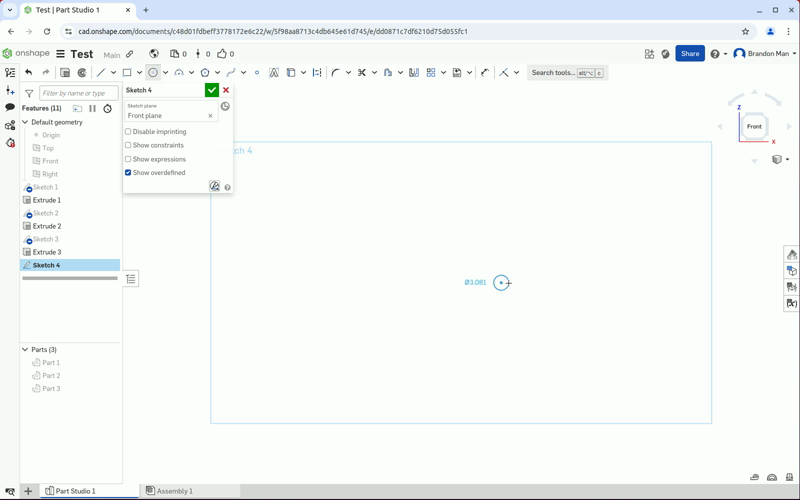
key(esc)
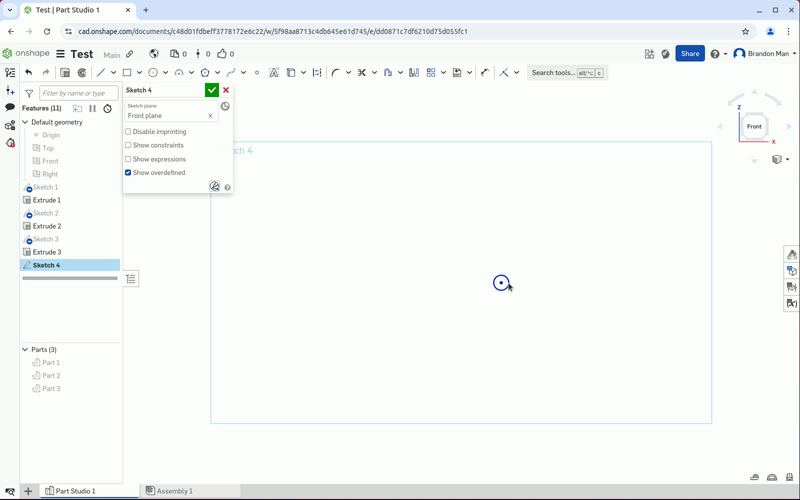
key(c)
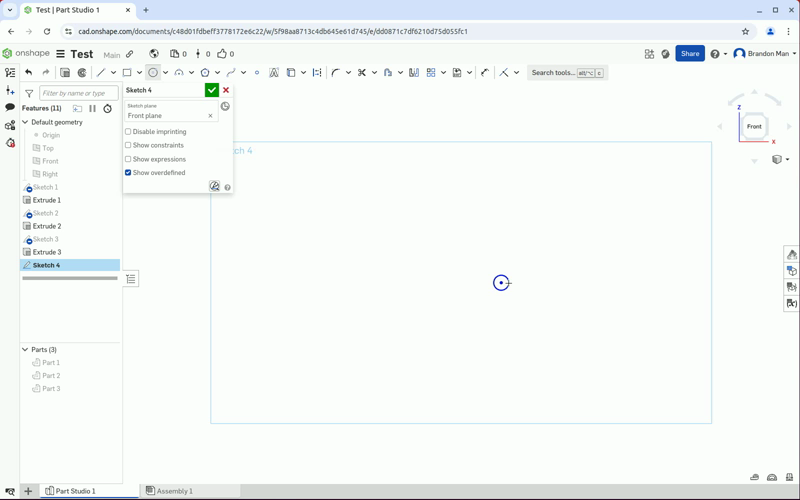
key_down(shift)
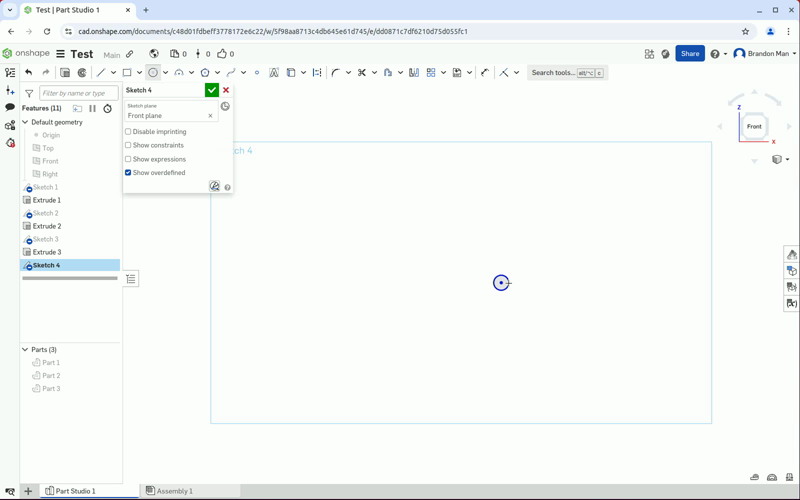
mouse_move(501, 282)
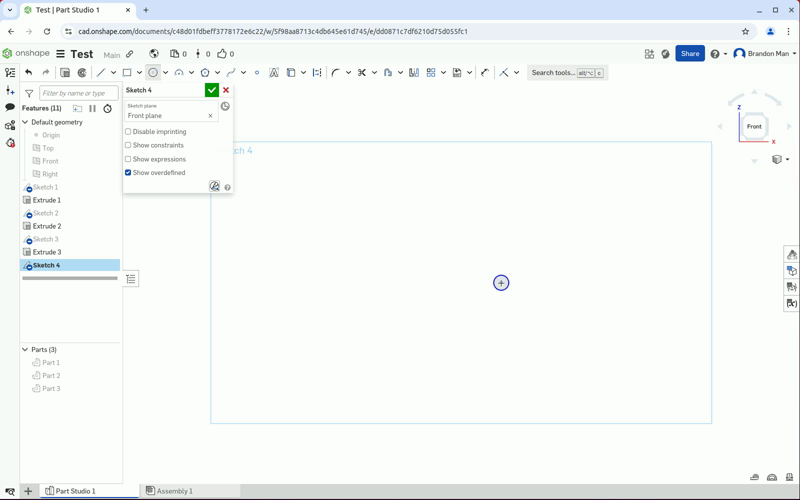
click(501, 282)
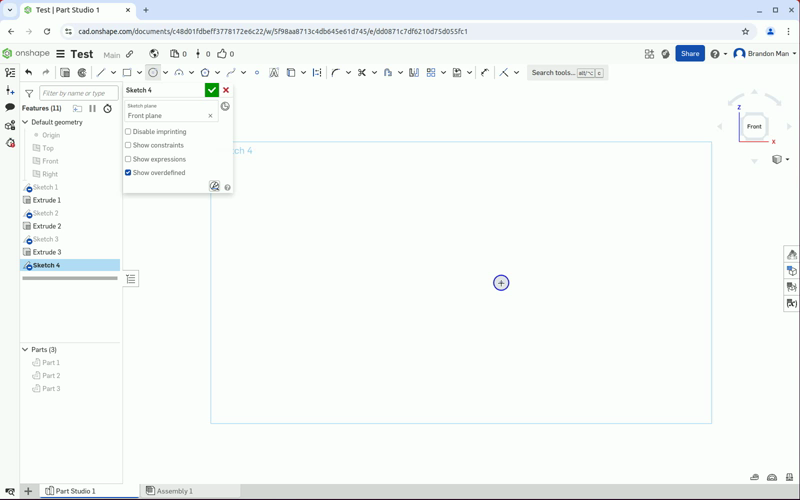
key_up(shift)
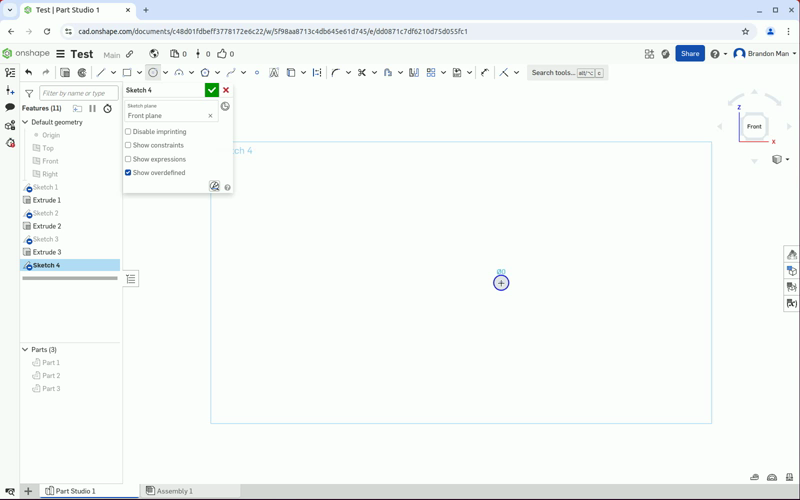
mouse_move(504, 282)
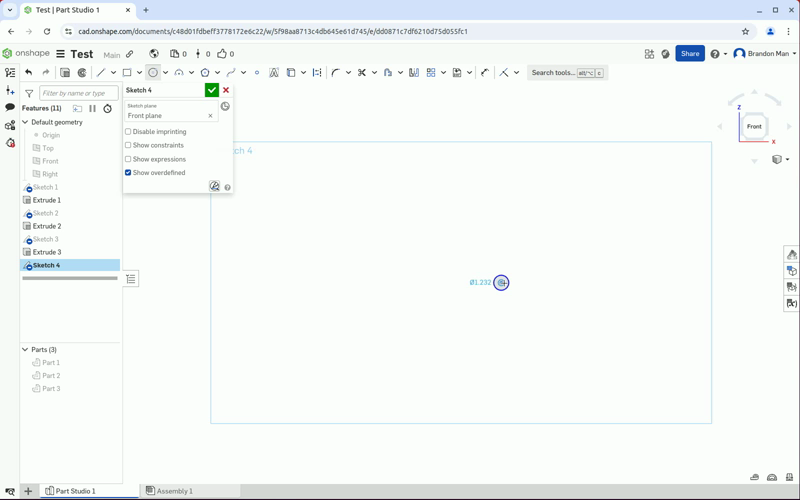
scroll(6)
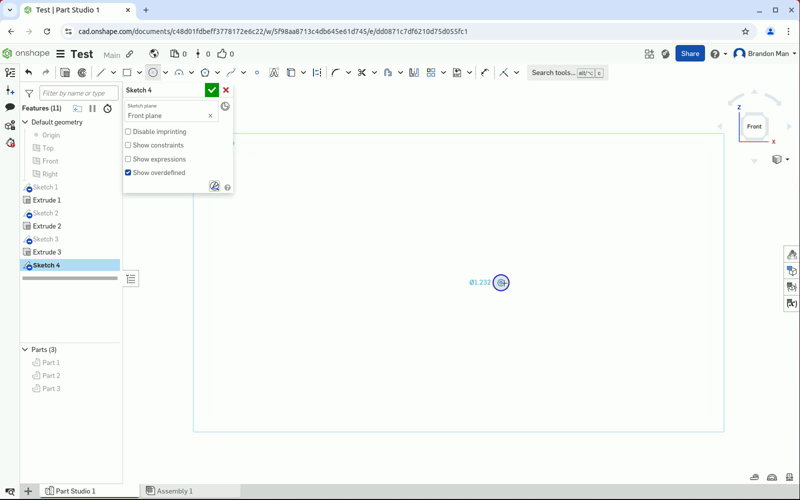
scroll(6)
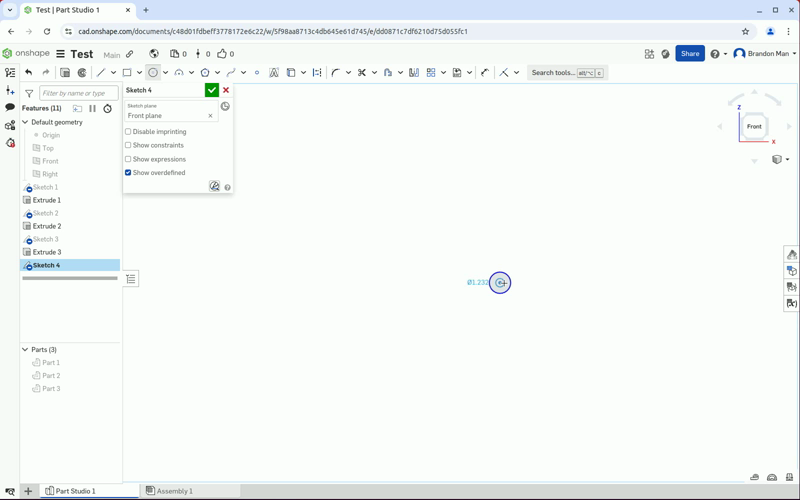
scroll(6)
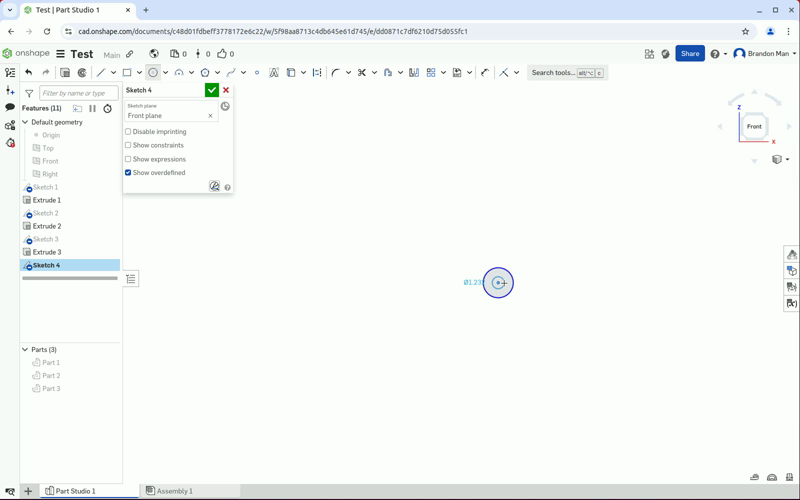
scroll(6)
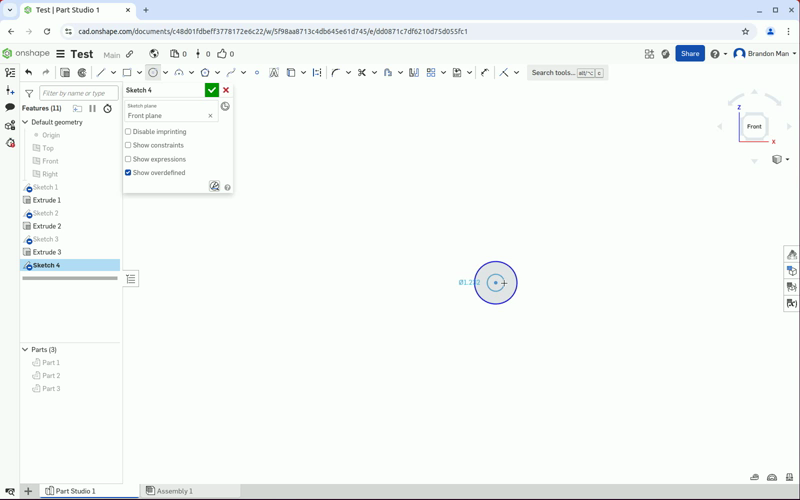
scroll(6)
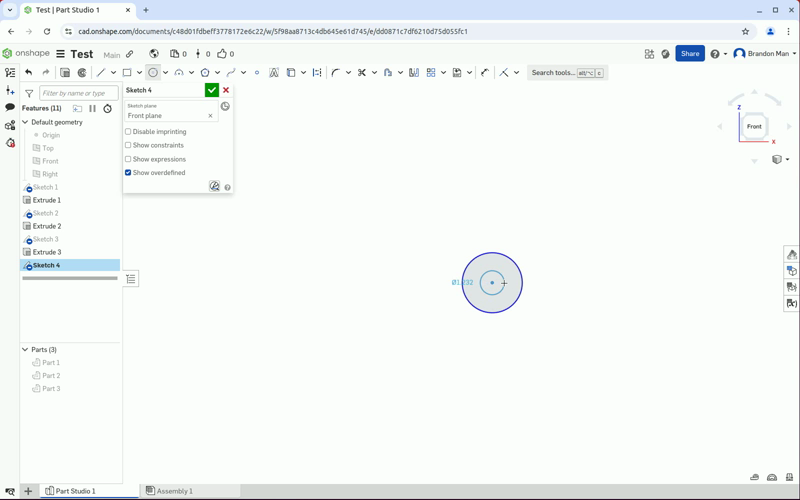
scroll(6)
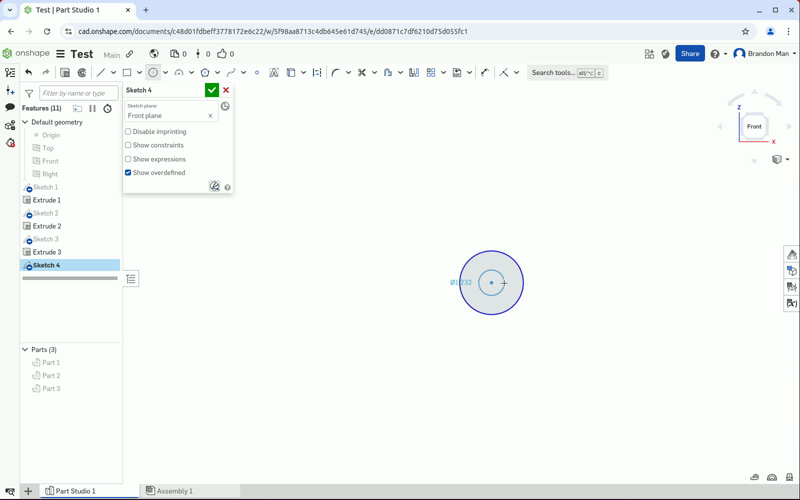
scroll(6)
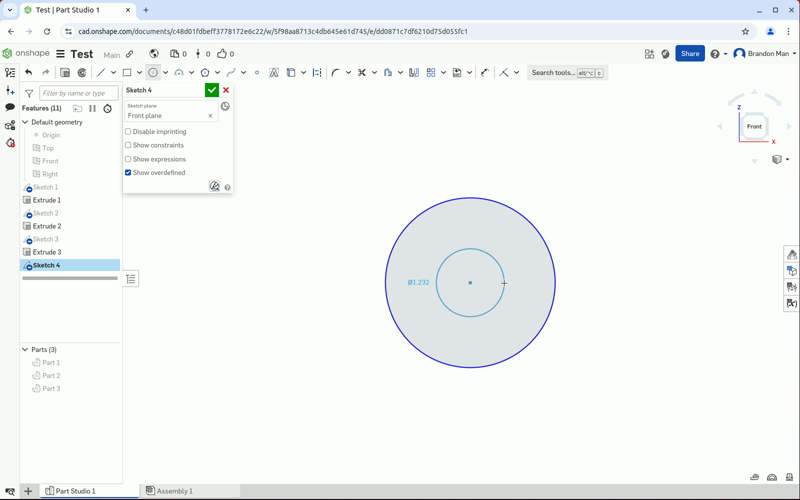
click(504, 282)
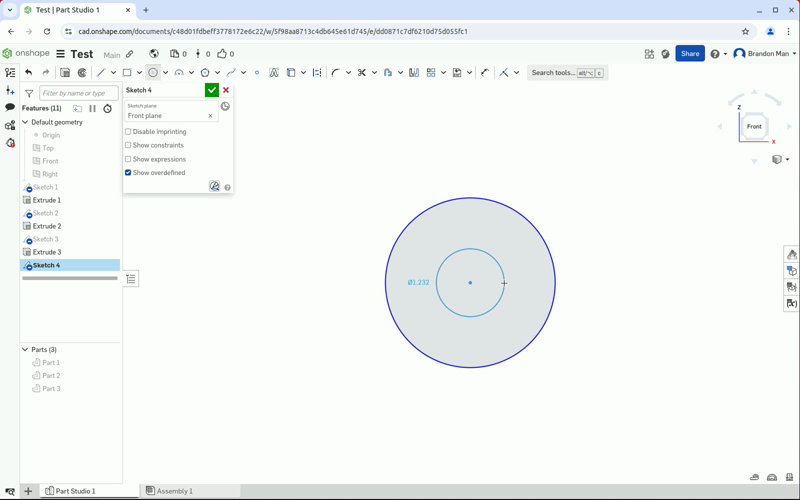
scroll(-6)
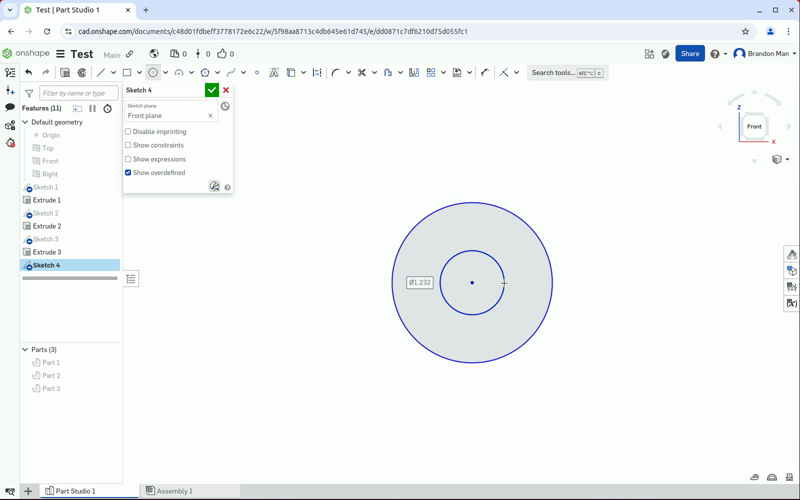
scroll(-6)
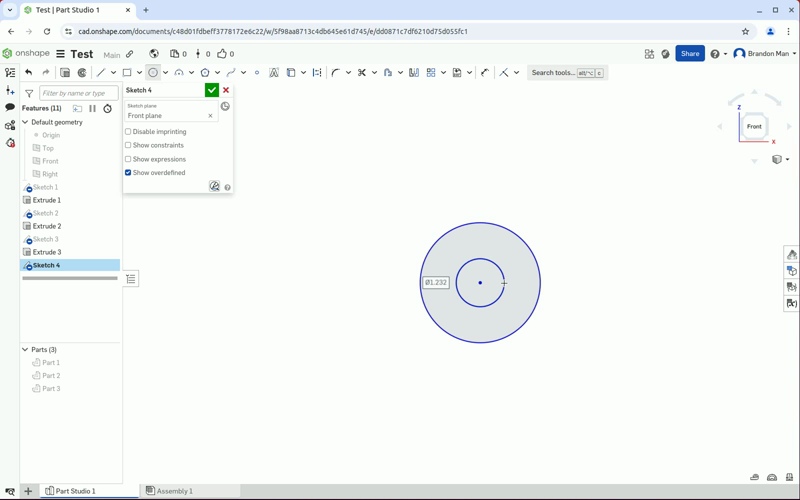
scroll(-6)
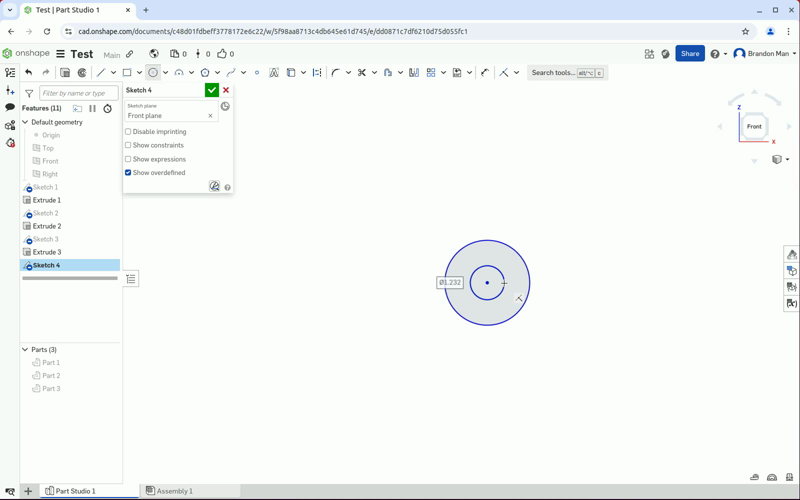
scroll(-6)
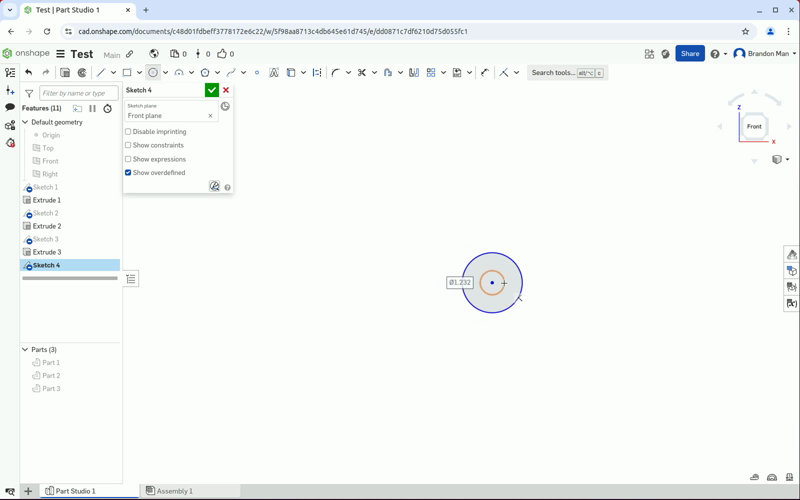
scroll(-6)
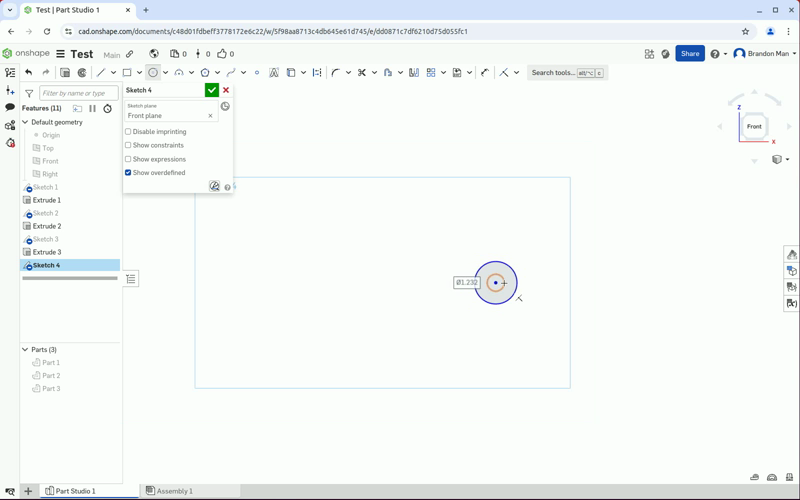
scroll(-6)
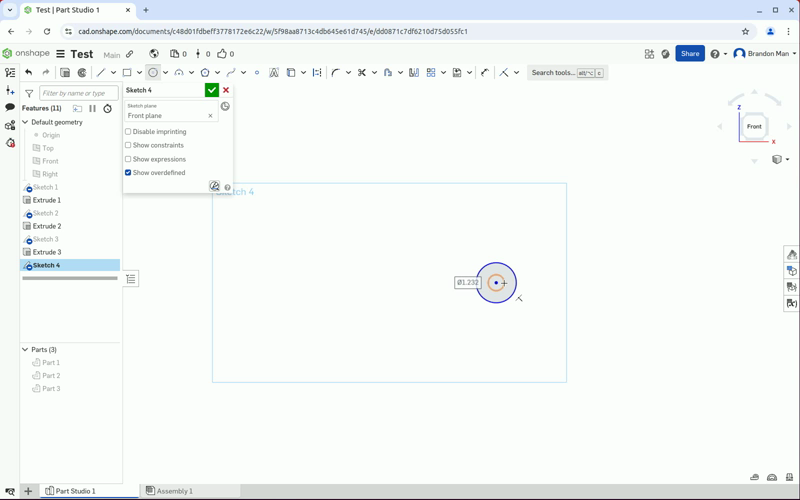
scroll(-6)
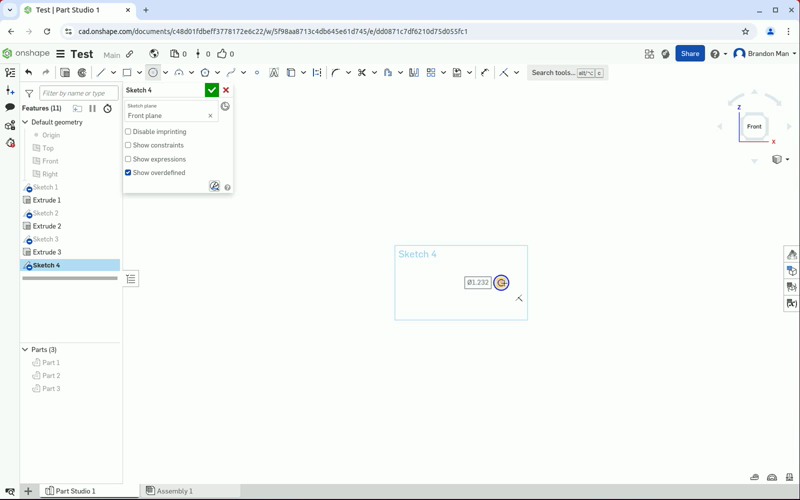
key(esc)
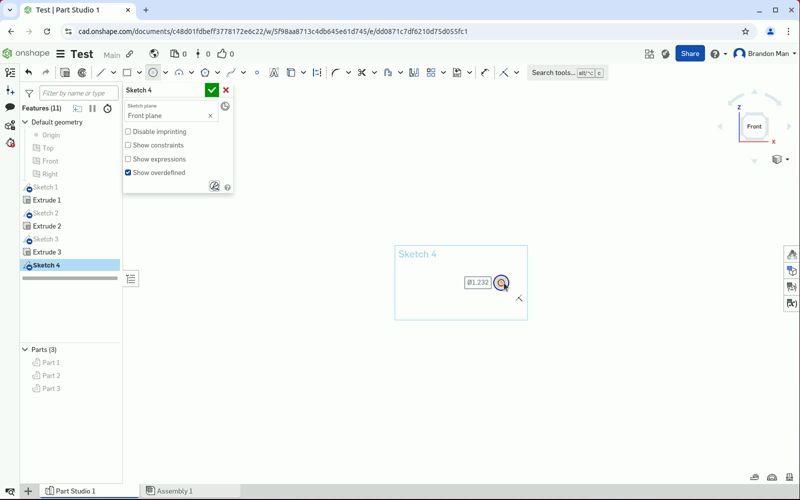
mouse_move(507, 280)
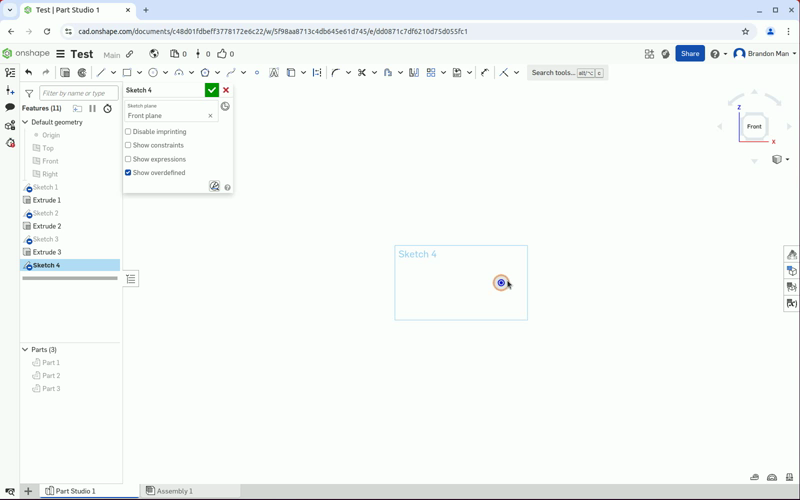
scroll(6)
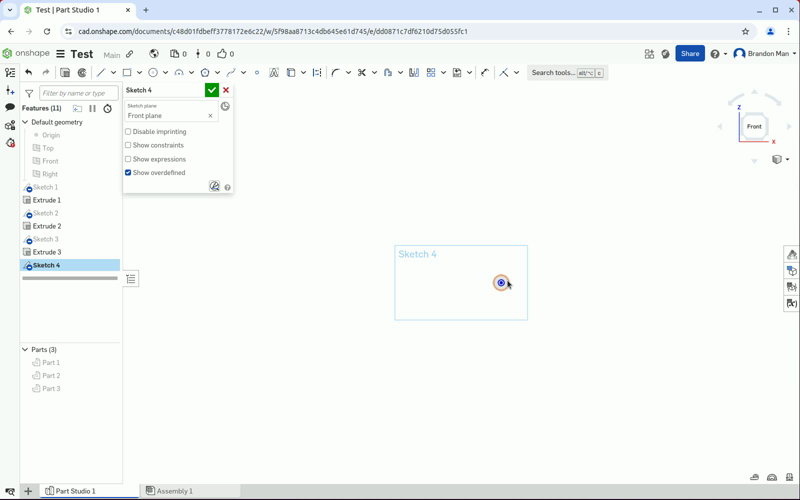
scroll(6)
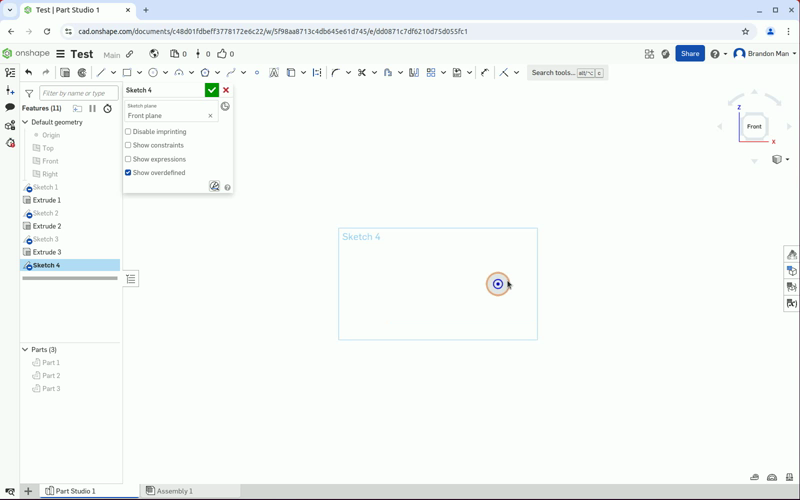
scroll(6)
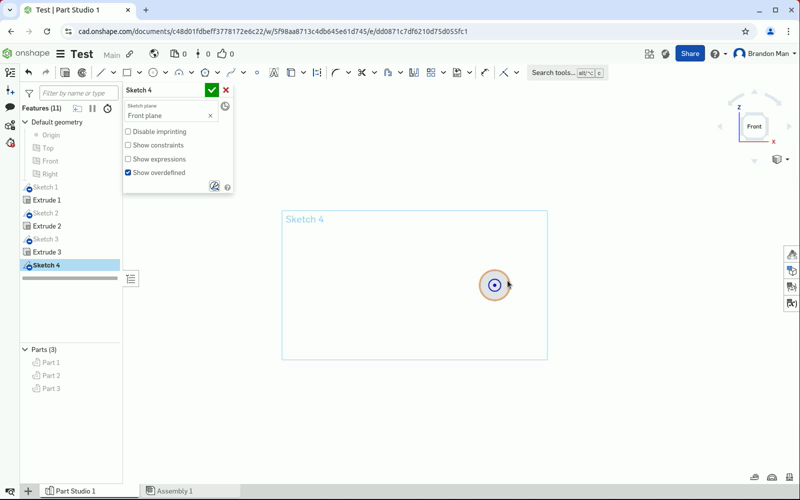
scroll(6)
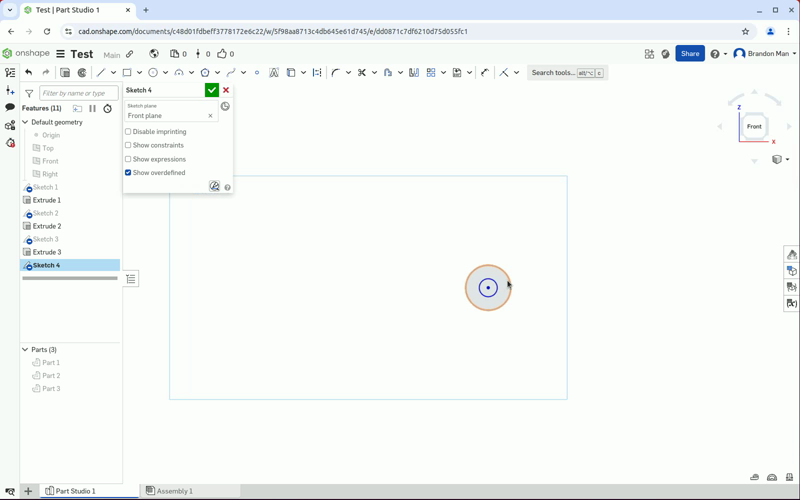
scroll(6)
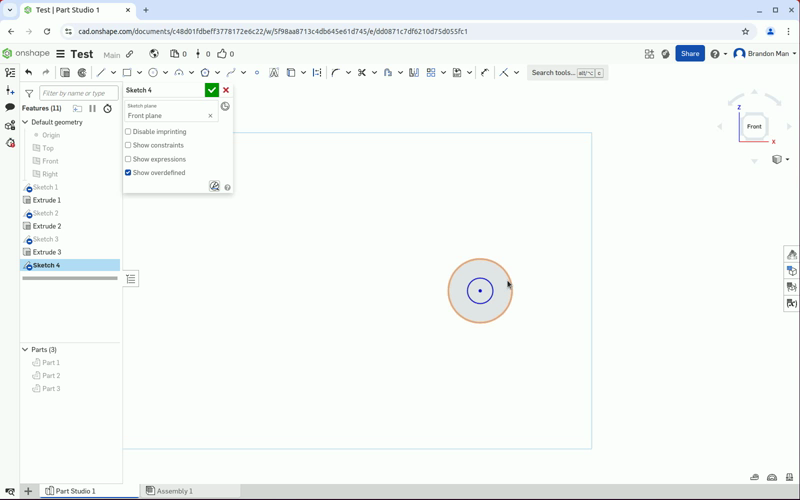
scroll(6)
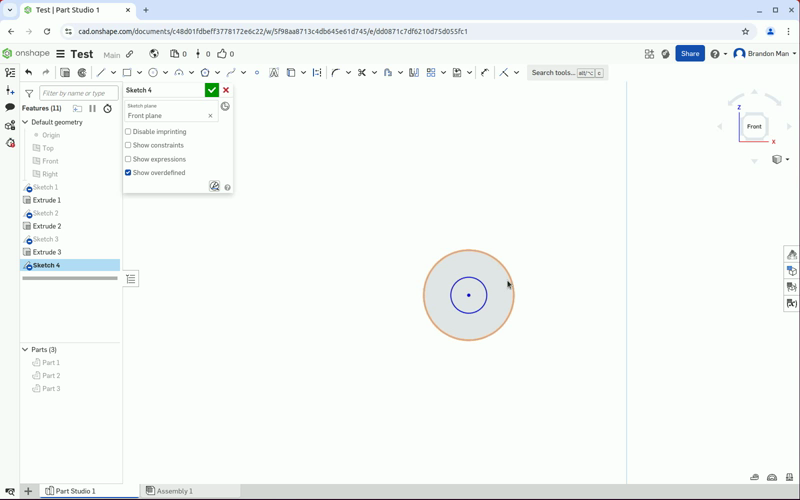
scroll(6)
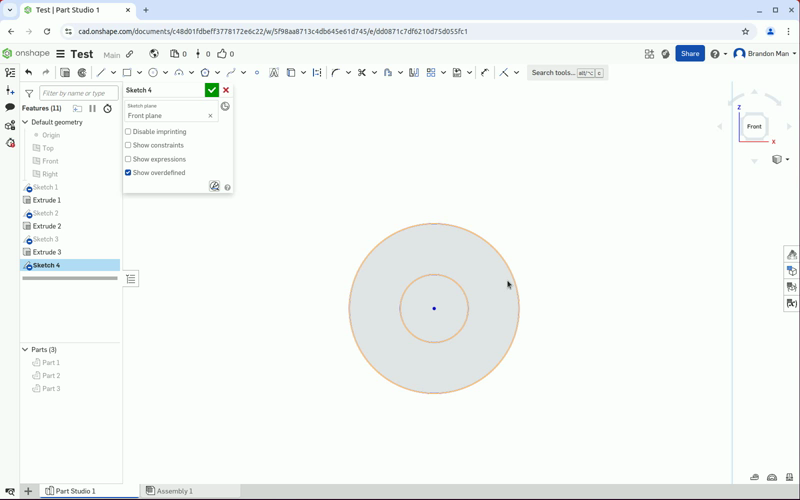
click(507, 280)
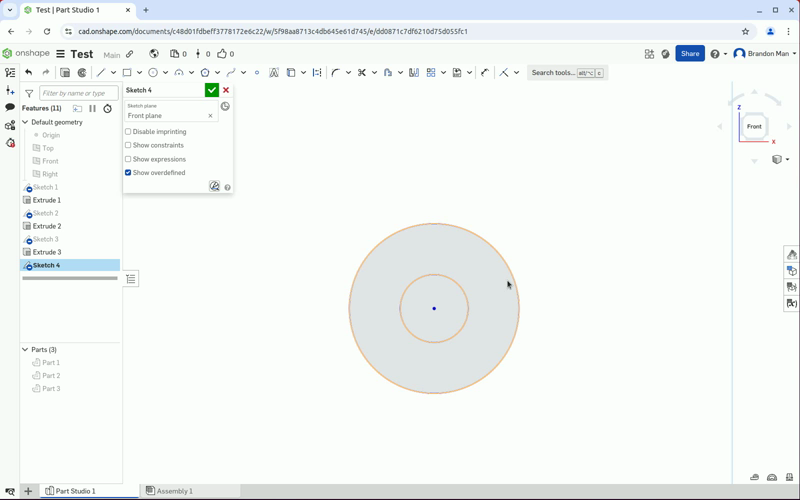
scroll(-6)
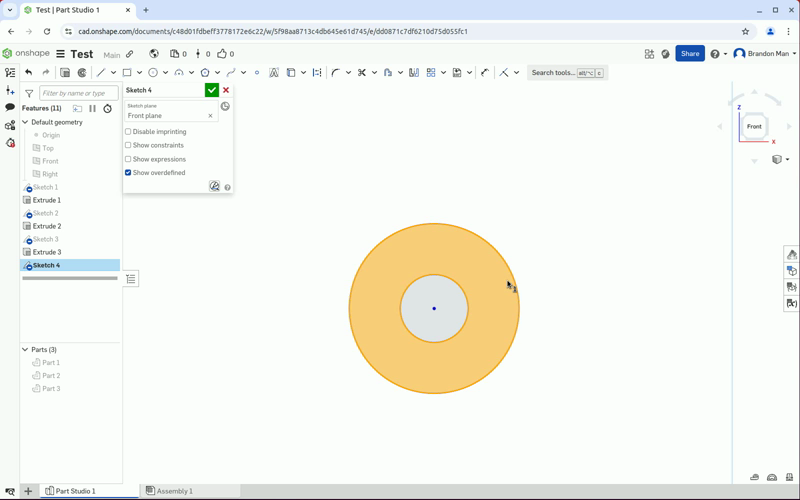
scroll(-6)
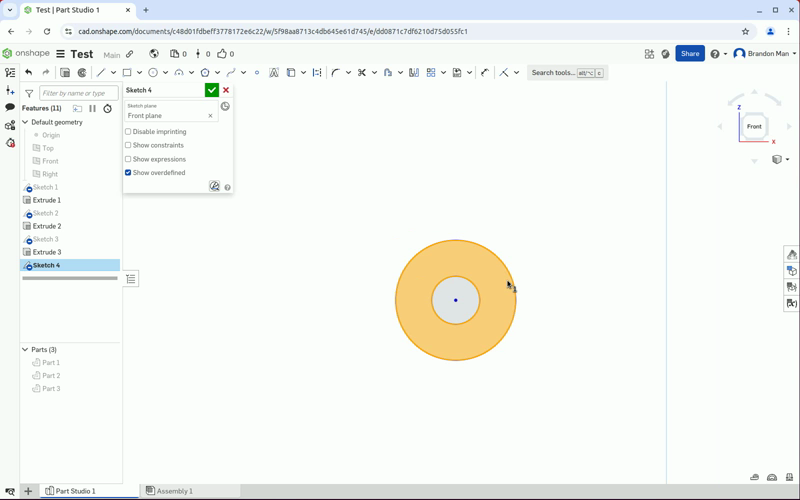
scroll(-6)
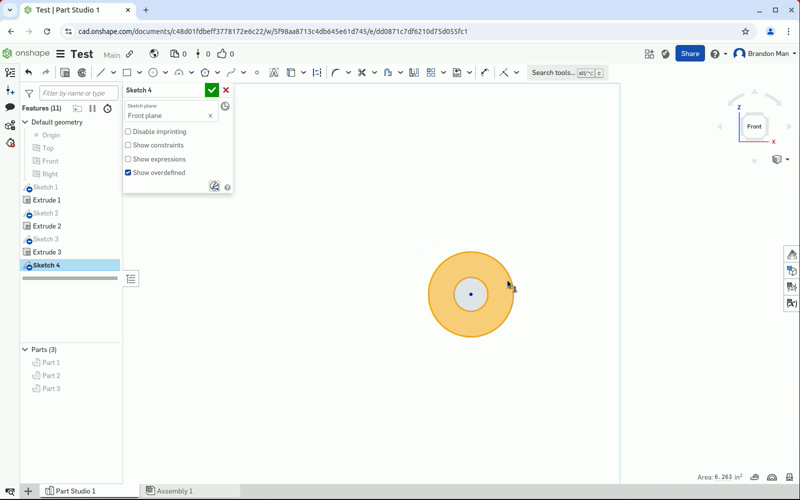
scroll(-6)
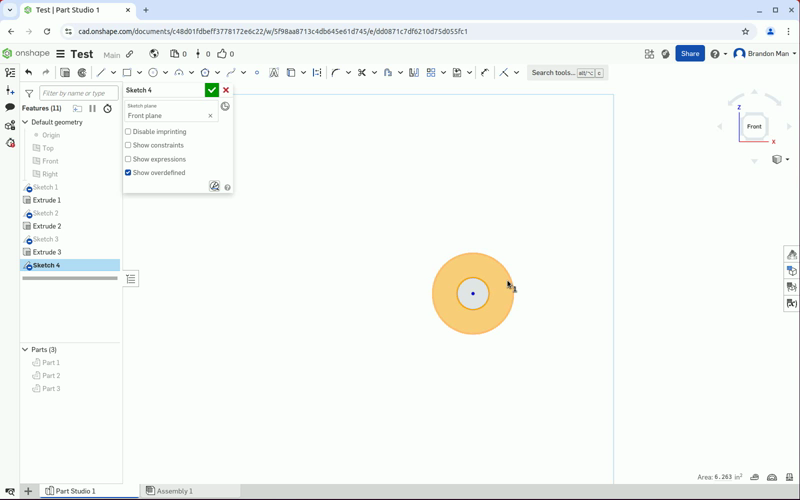
scroll(-6)
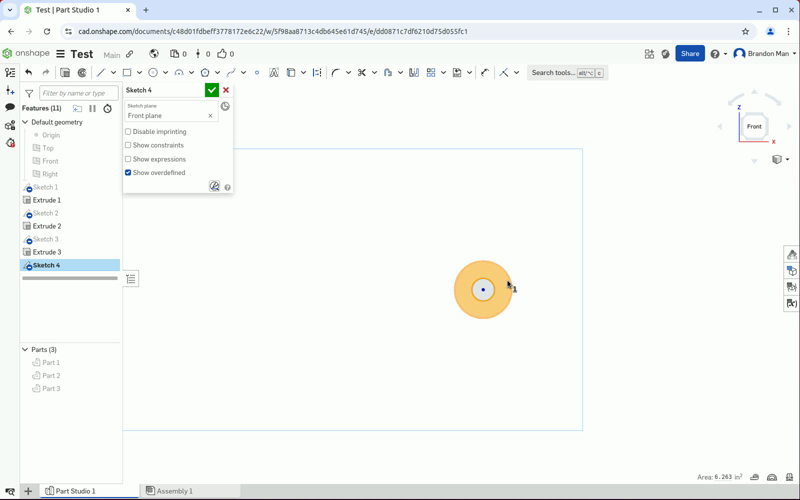
scroll(-6)
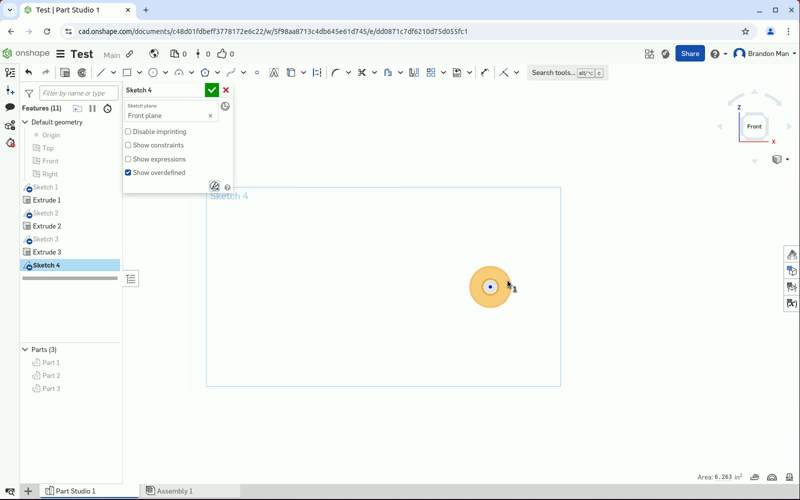
scroll(-6)
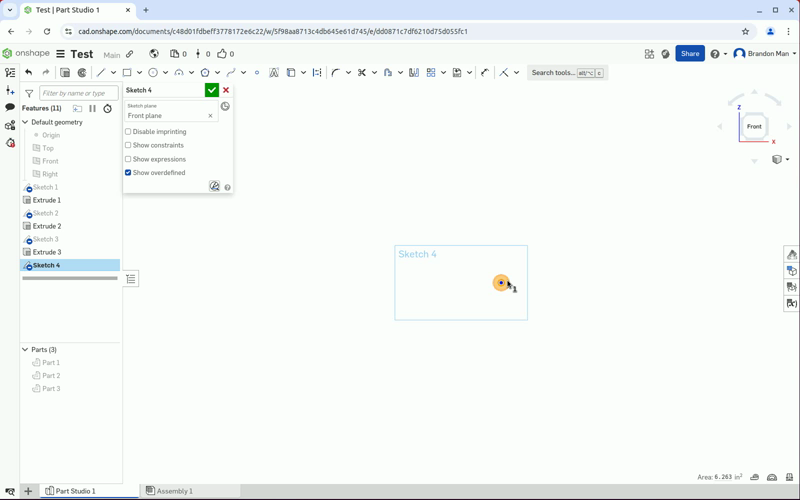
mouse_move(73, 352)
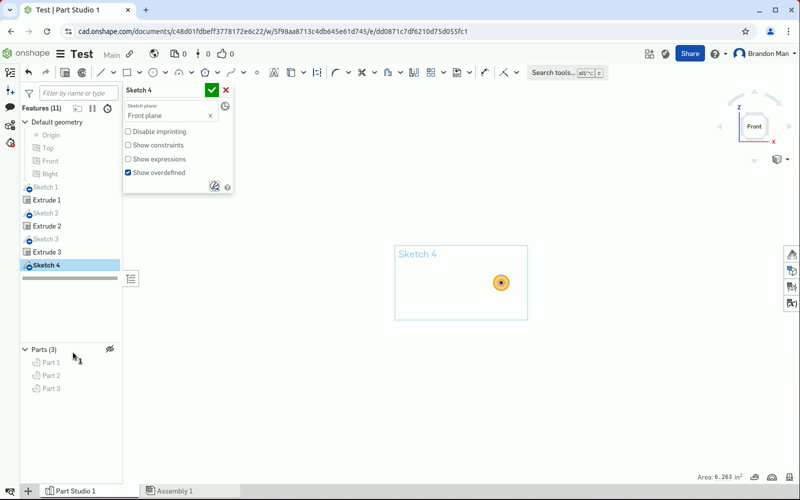
key(shift+y)
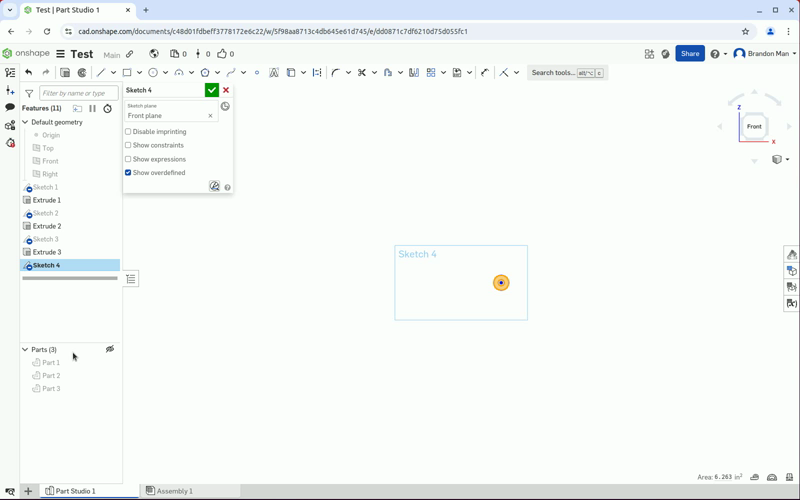
key(shift+e)
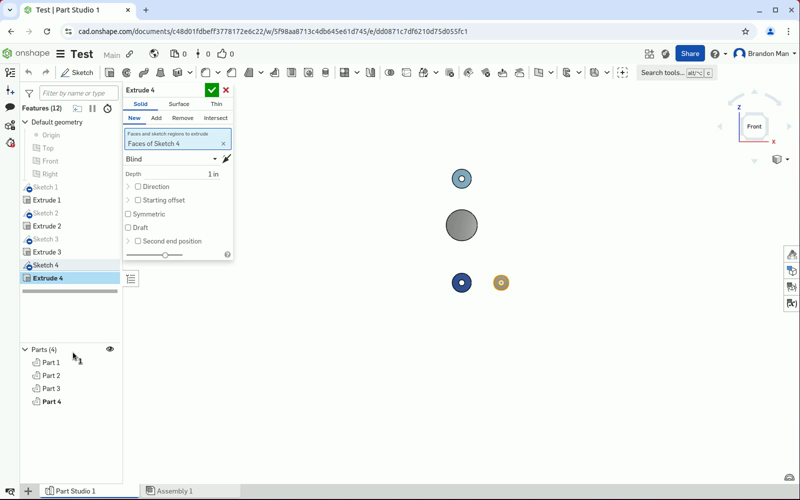
mouse_move(143, 106)
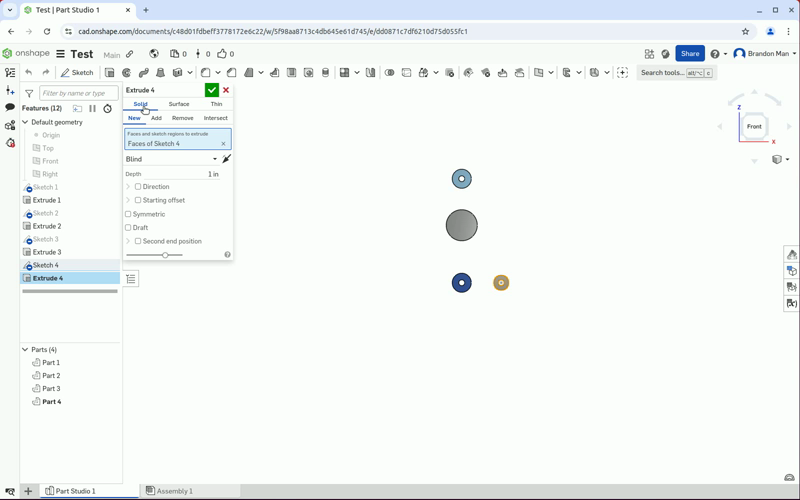
click(143, 106)
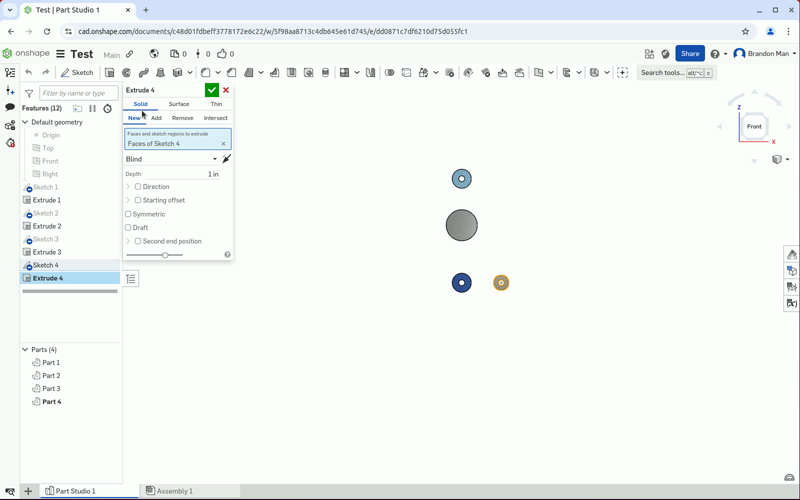
mouse_move(137, 120)
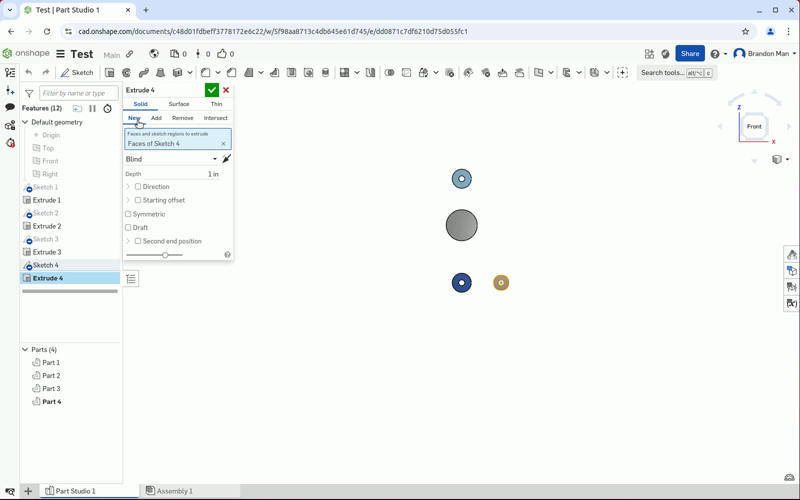
click(137, 120)
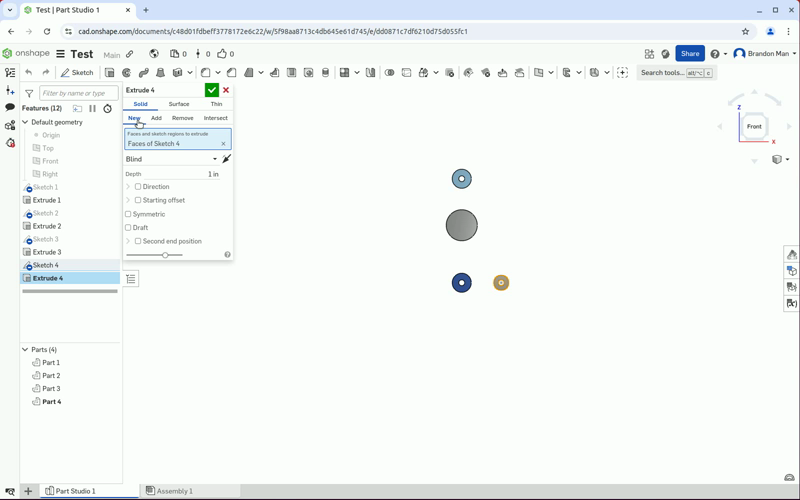
key(tab, 4)
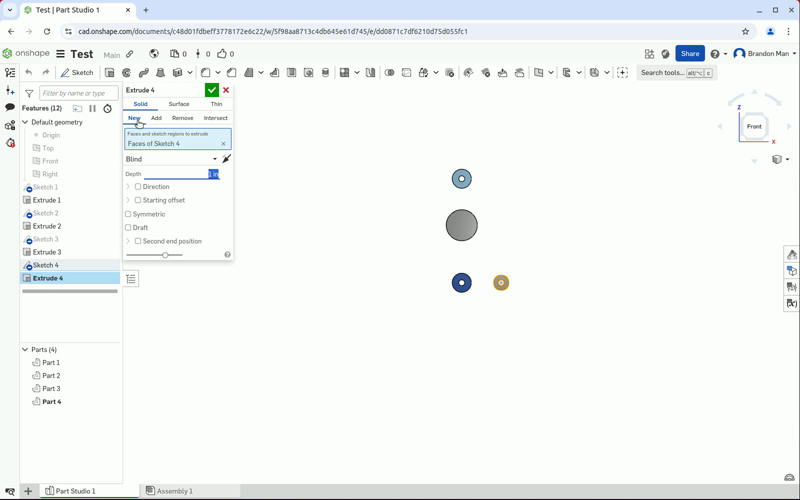
text(0.481)
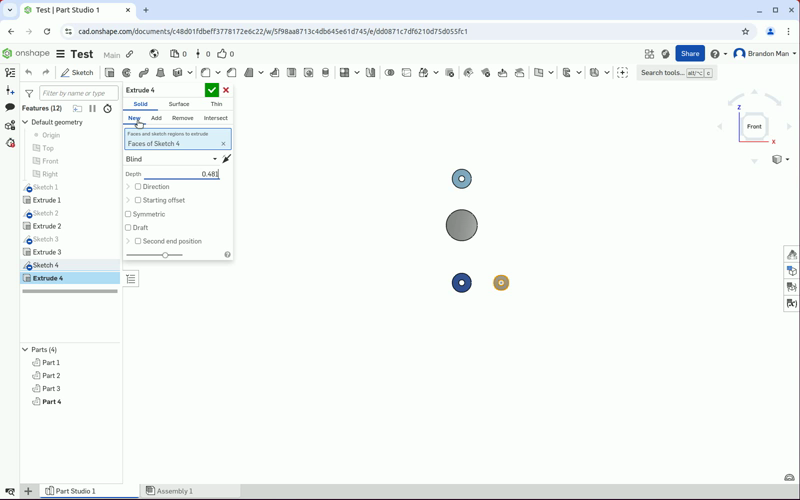
key(enter)
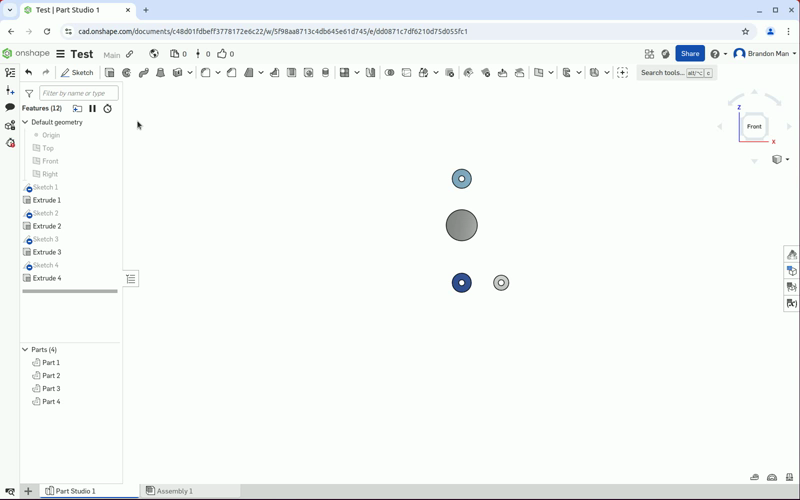
key(shift+h)
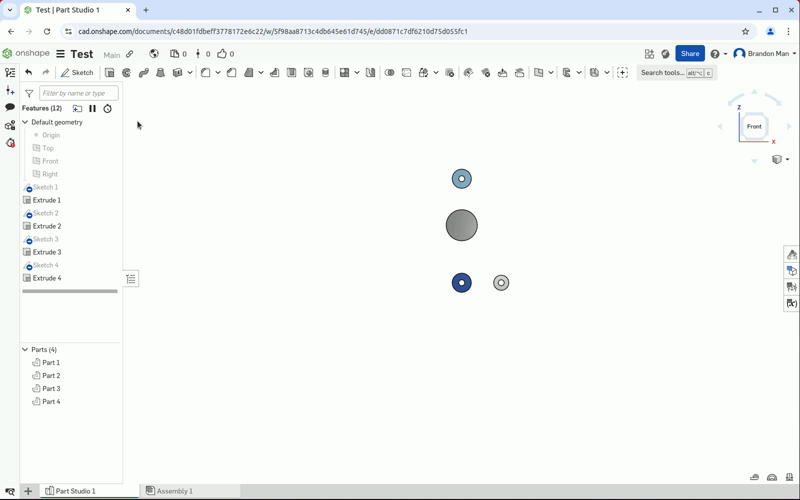
key(shift+h)
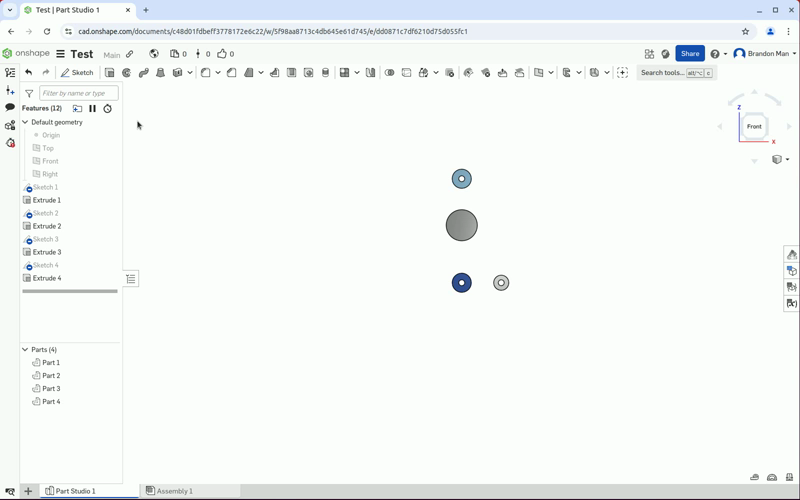
mouse_move(73, 189)
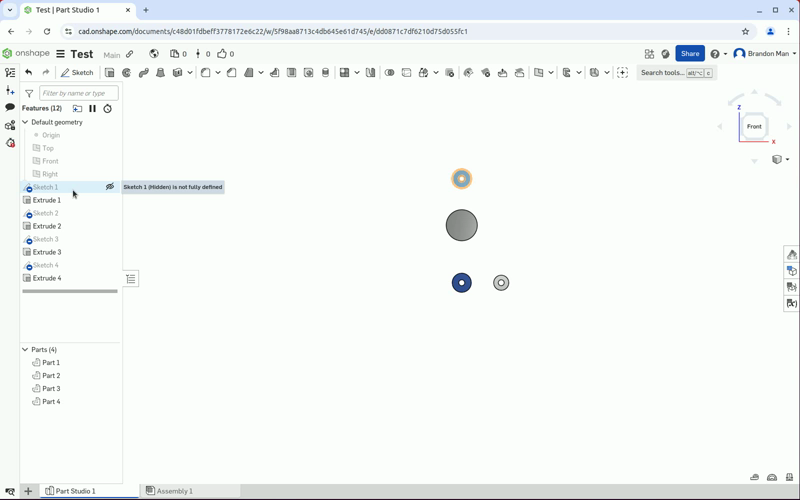
click(73, 189)
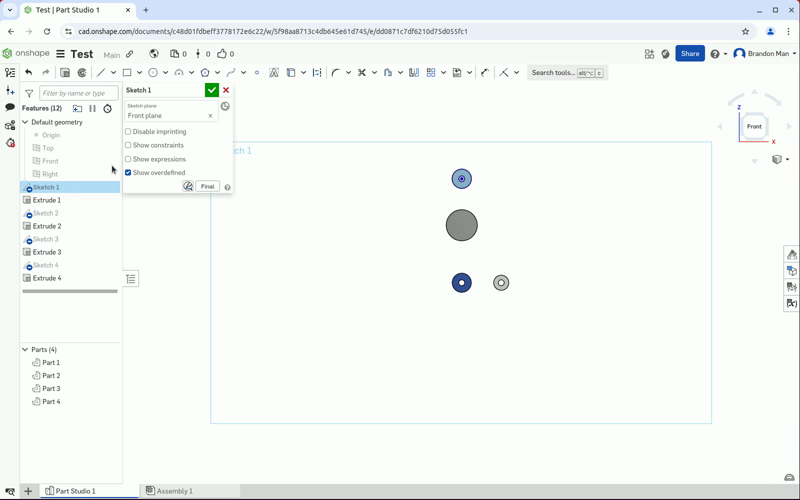
mouse_move(229, 92)
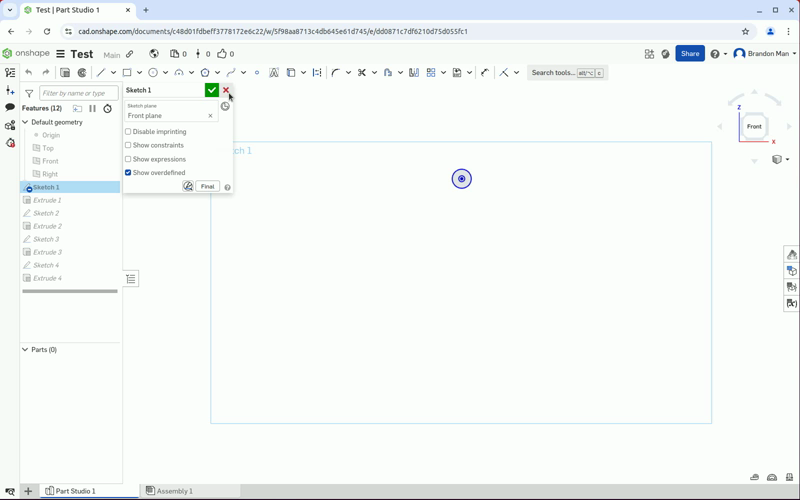
click(229, 92)
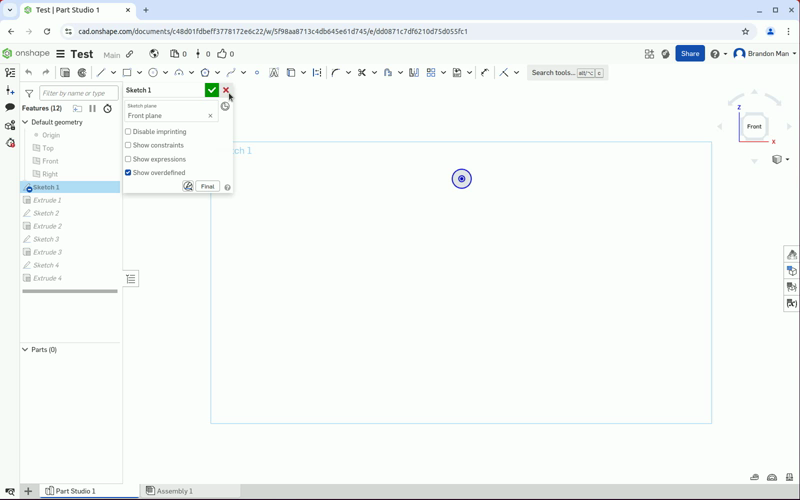
key(shift+s)
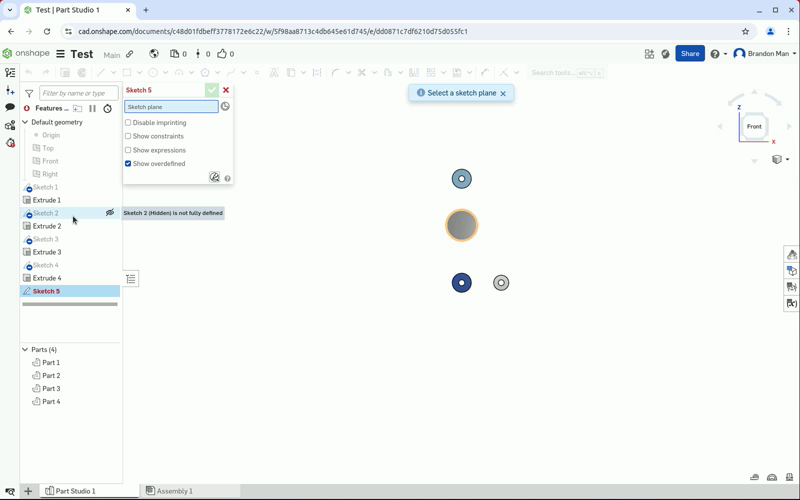
scroll(3)
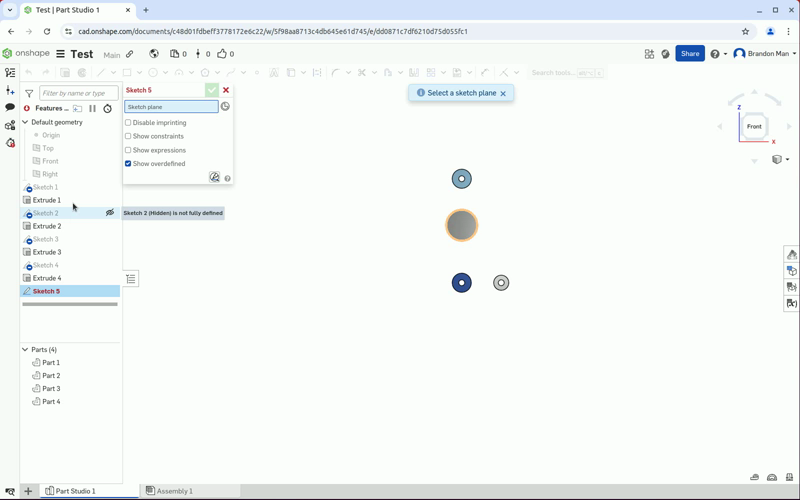
mouse_move(73, 163)
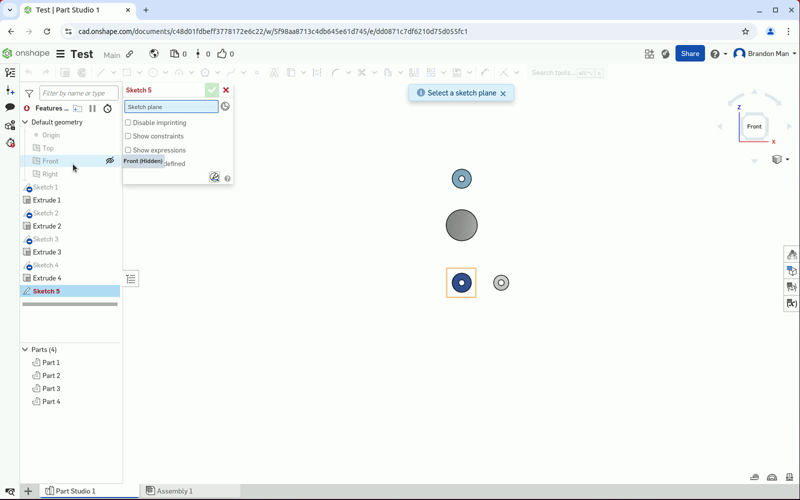
click(73, 163)
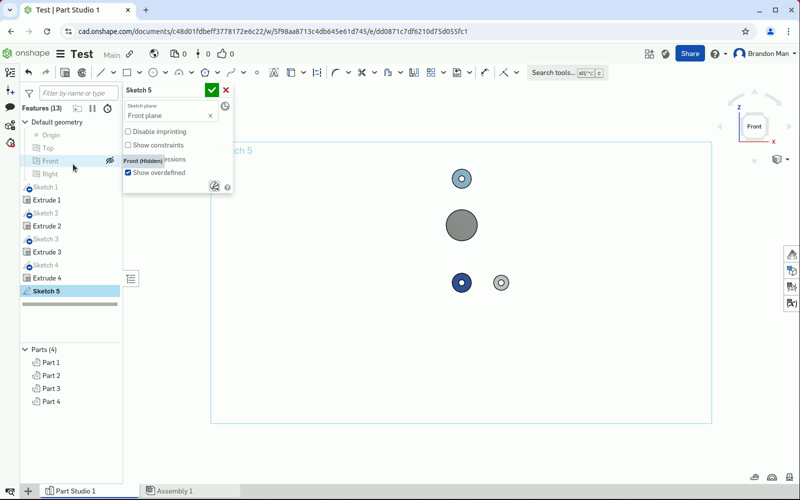
mouse_move(73, 352)
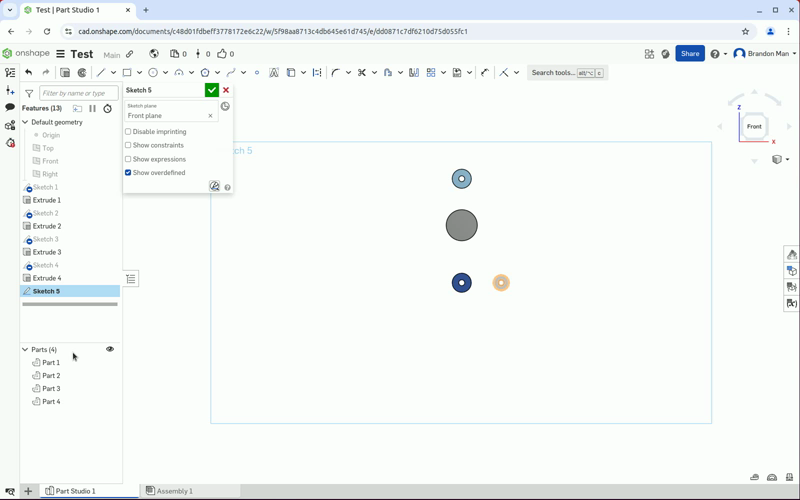
key(y)
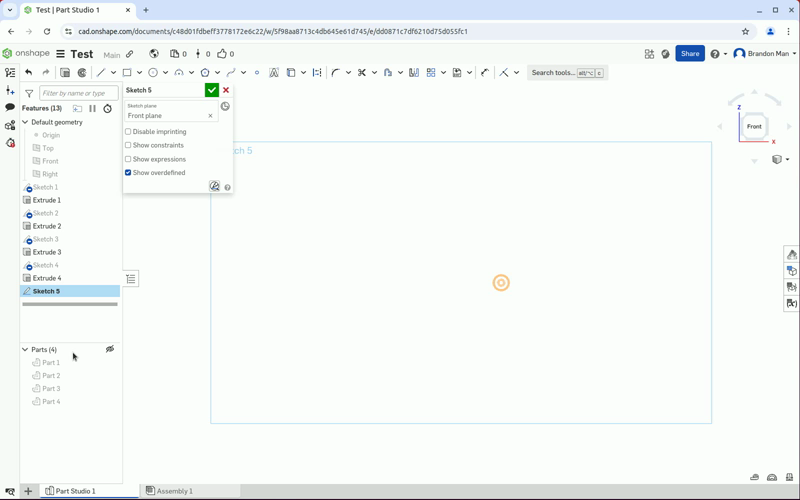
key(a)
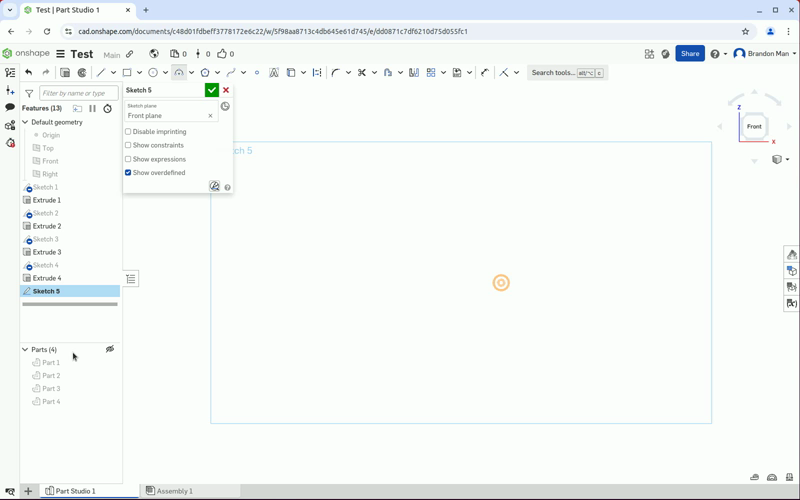
key_down(shift)
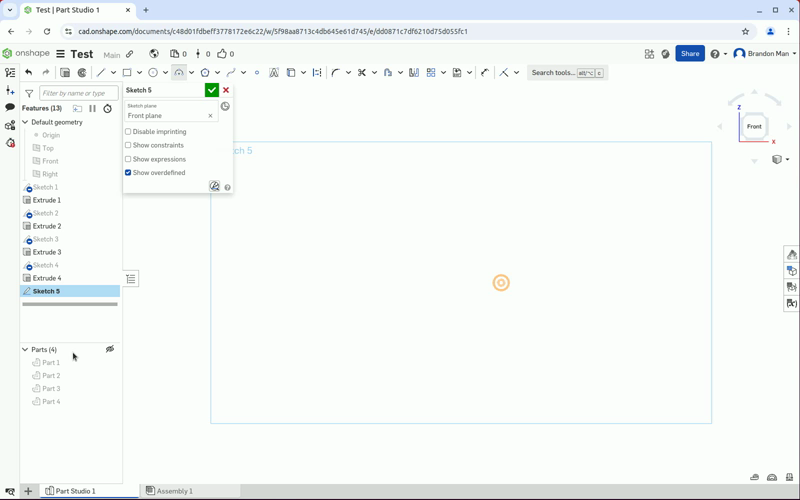
mouse_move(446, 223)
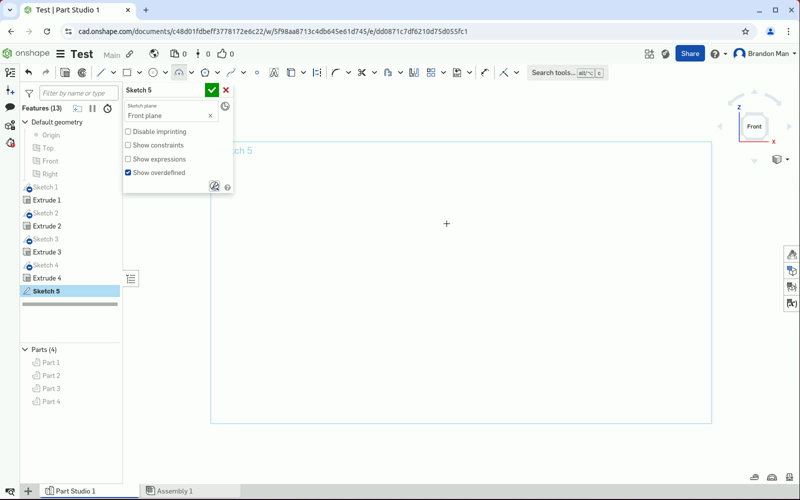
click(446, 223)
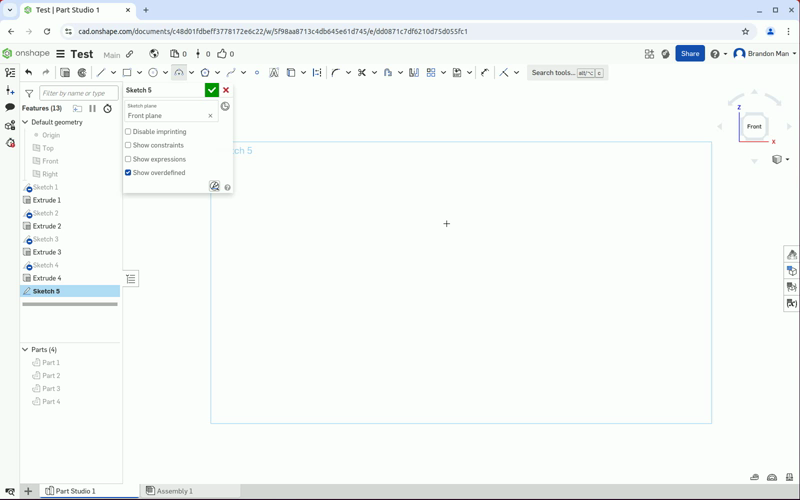
key_up(shift)
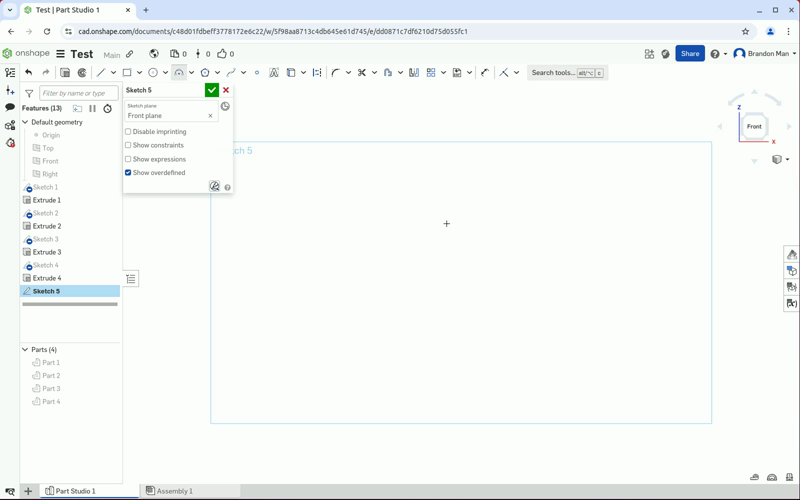
key_down(shift)
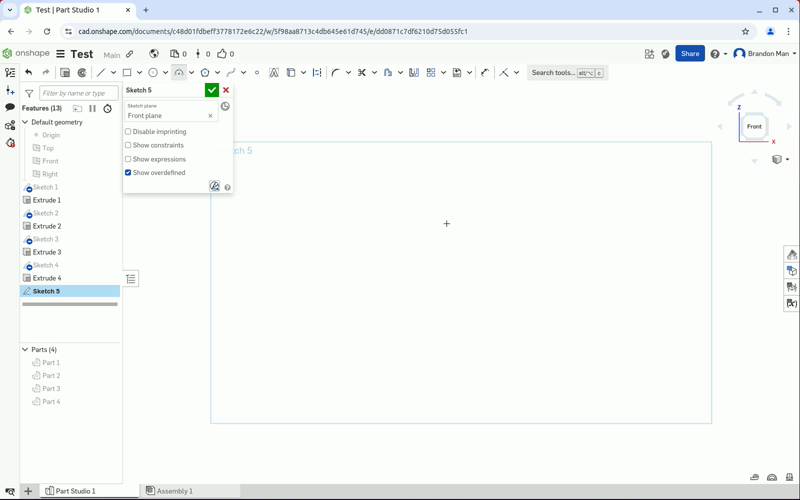
mouse_move(476, 223)
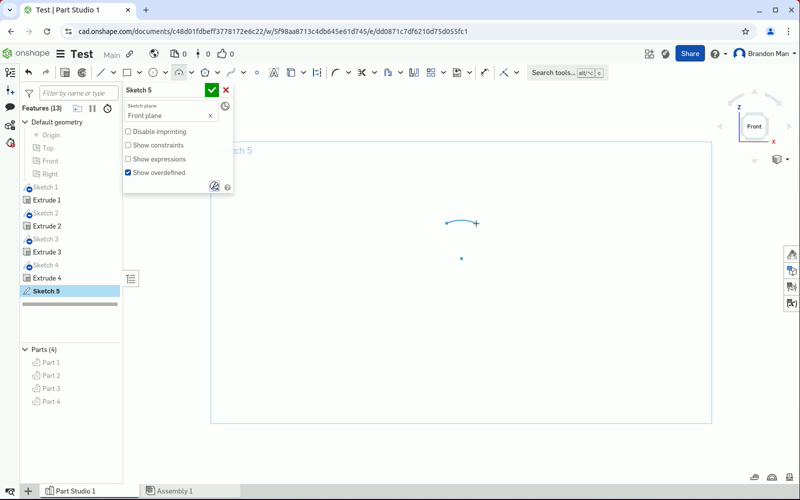
click(476, 223)
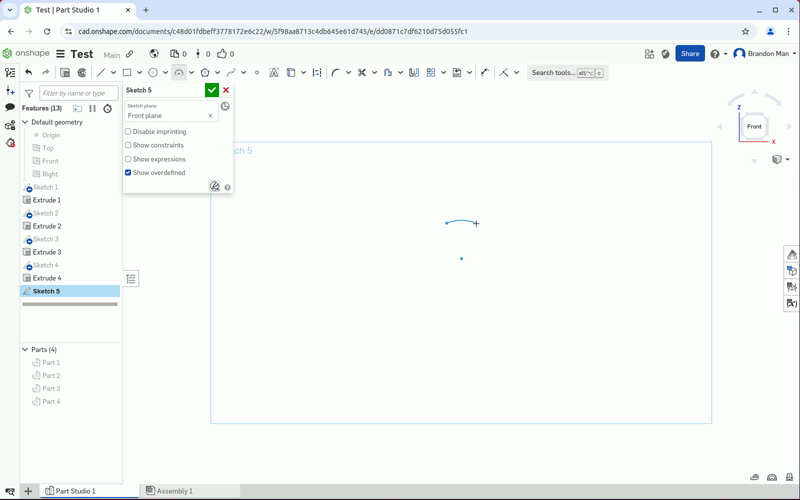
mouse_move(461, 210)
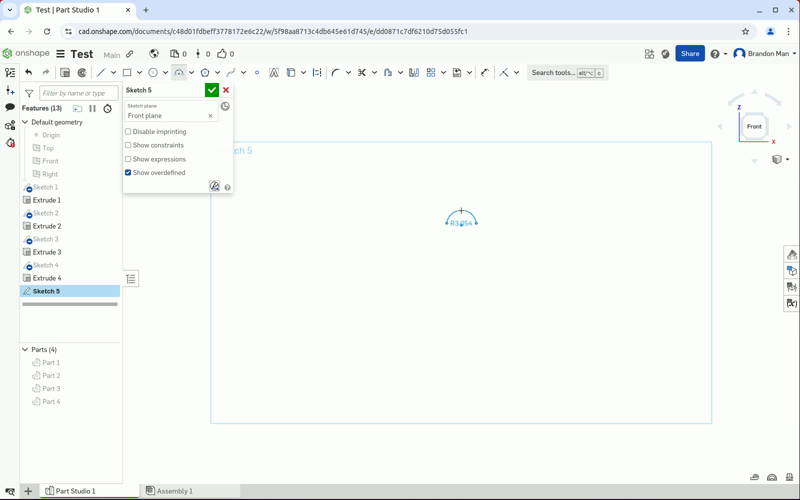
click(461, 210)
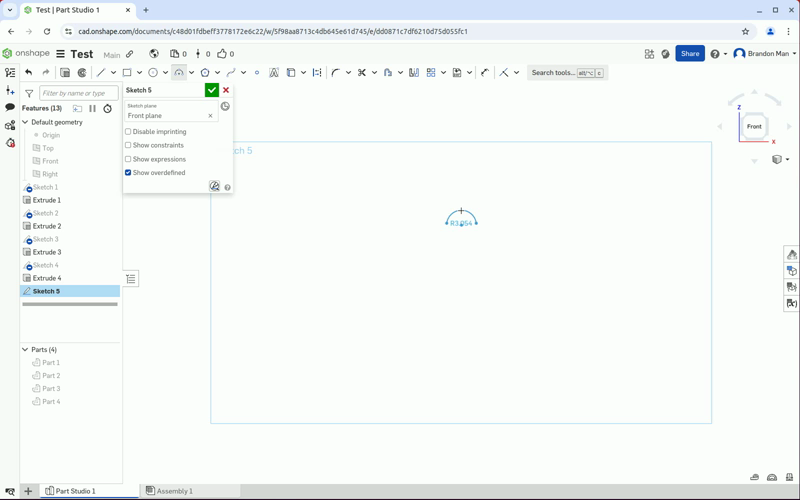
key_up(shift)
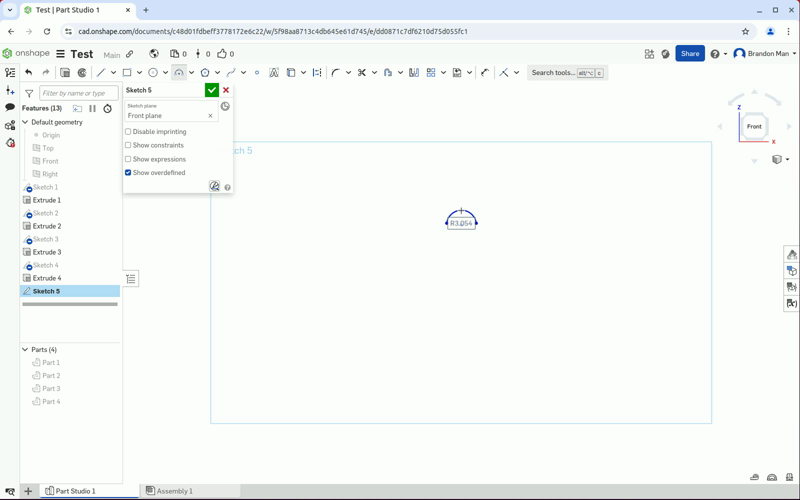
key(esc)
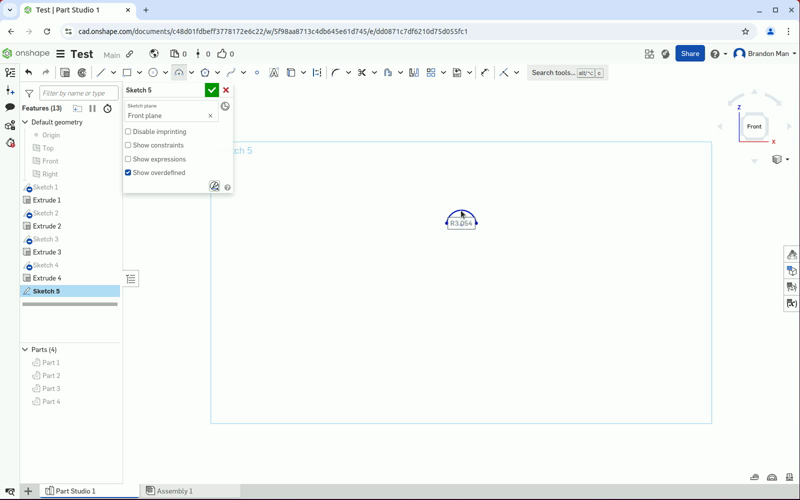
key(l)
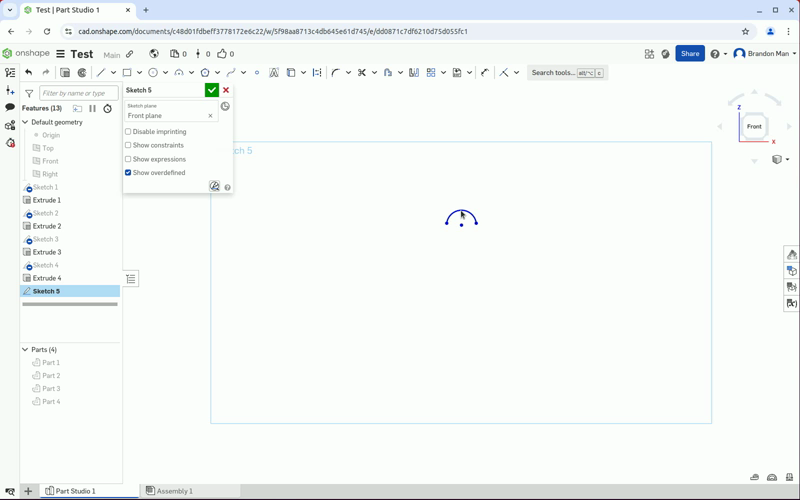
mouse_move(476, 223)
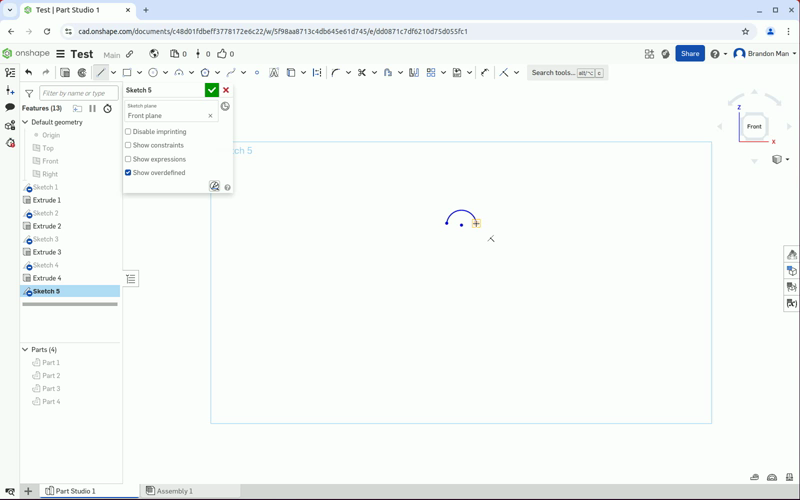
click(476, 223)
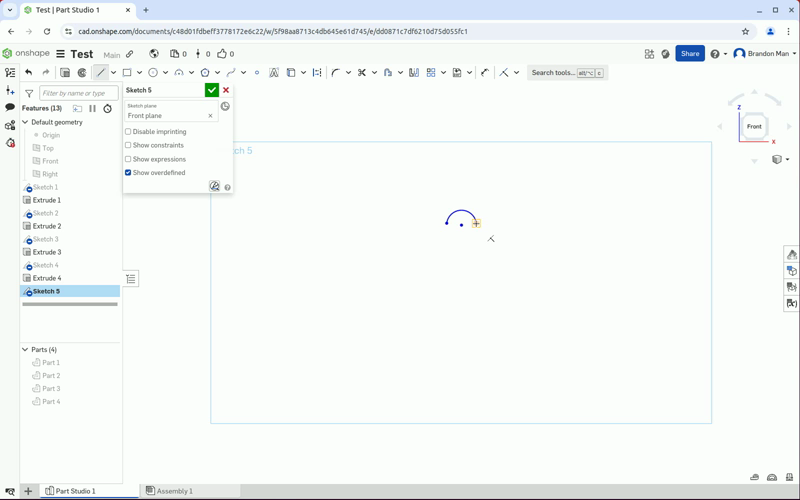
key_down(shift)
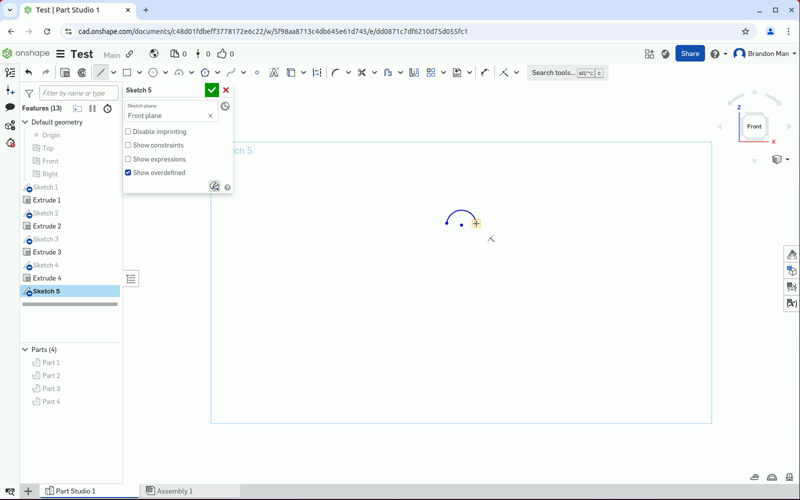
mouse_move(506, 223)
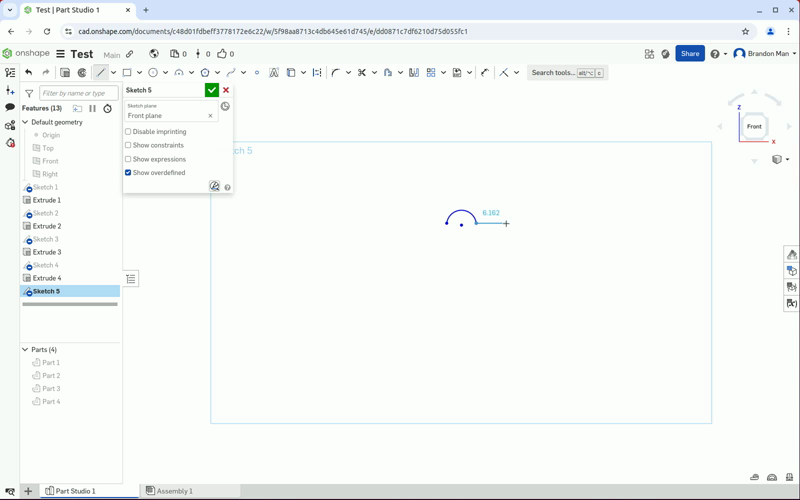
mouse_move(470, 176)
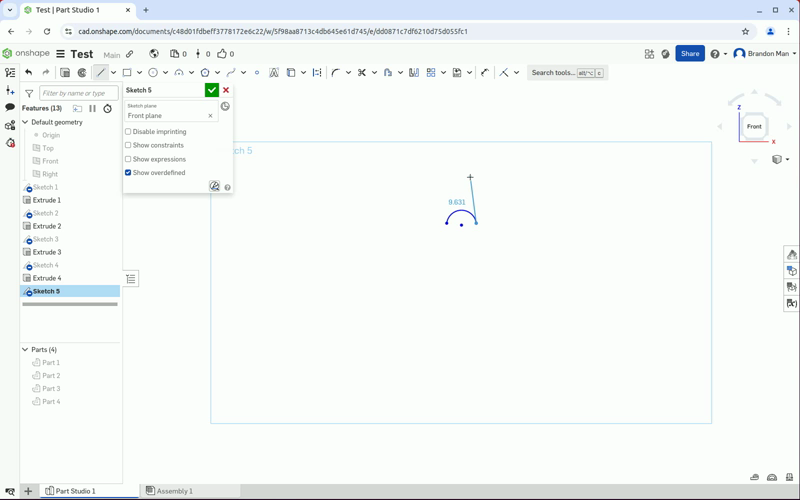
click(470, 176)
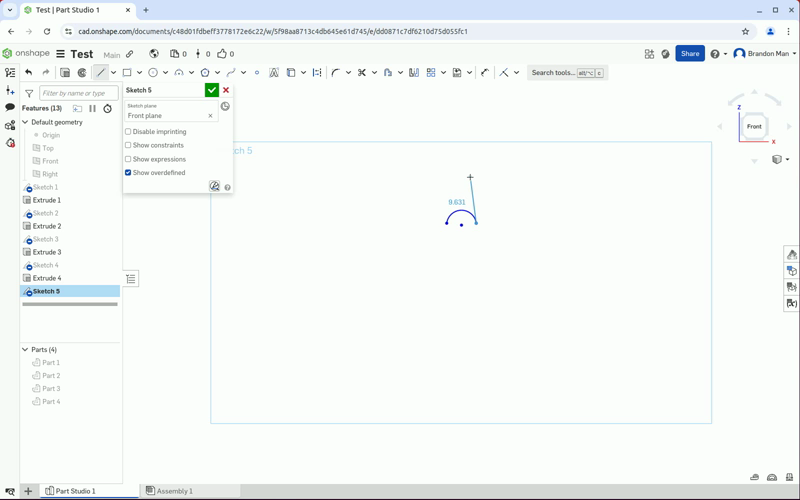
key_up(shift)
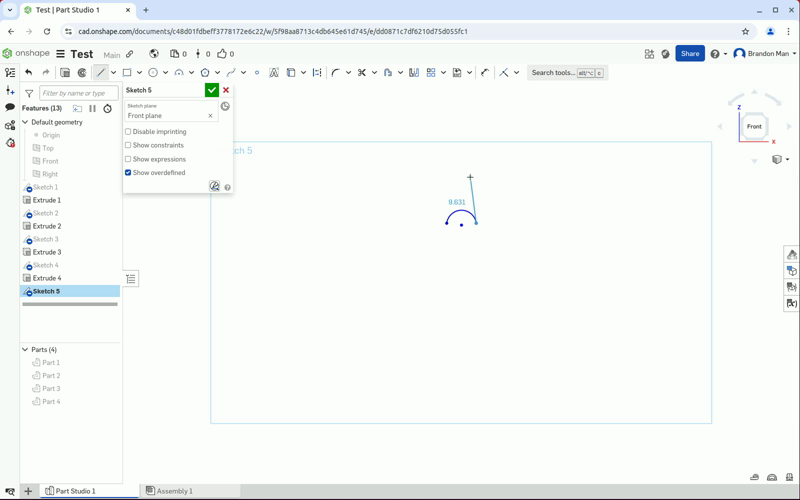
key(esc)
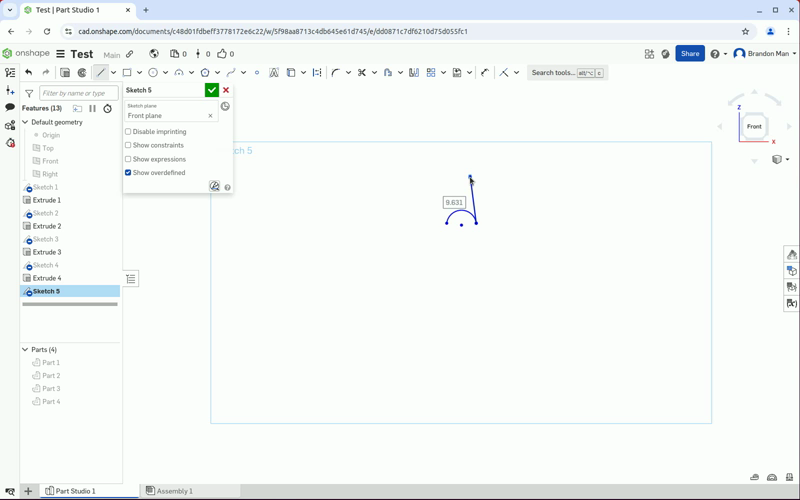
key(a)
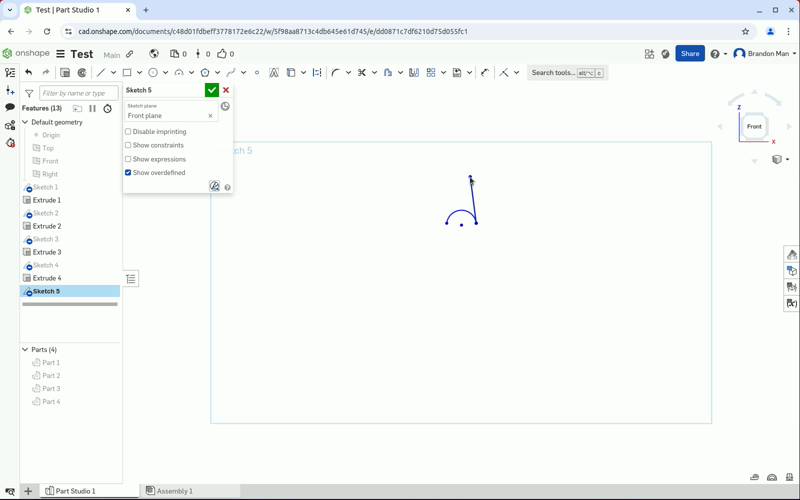
mouse_move(470, 176)
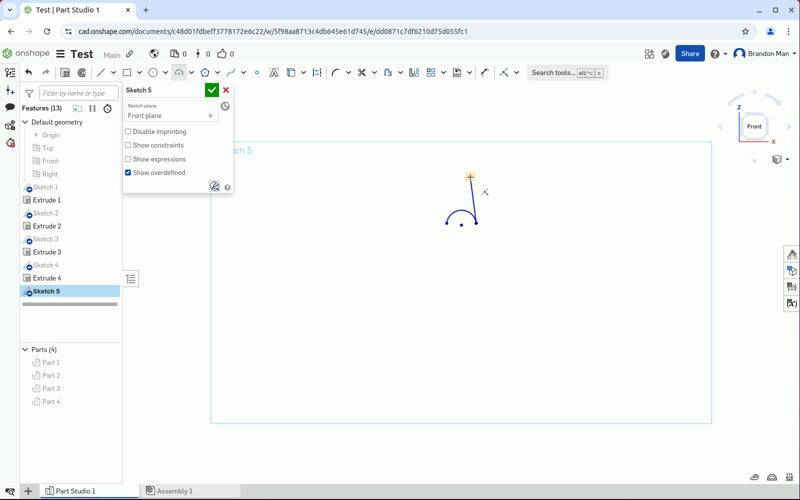
click(470, 176)
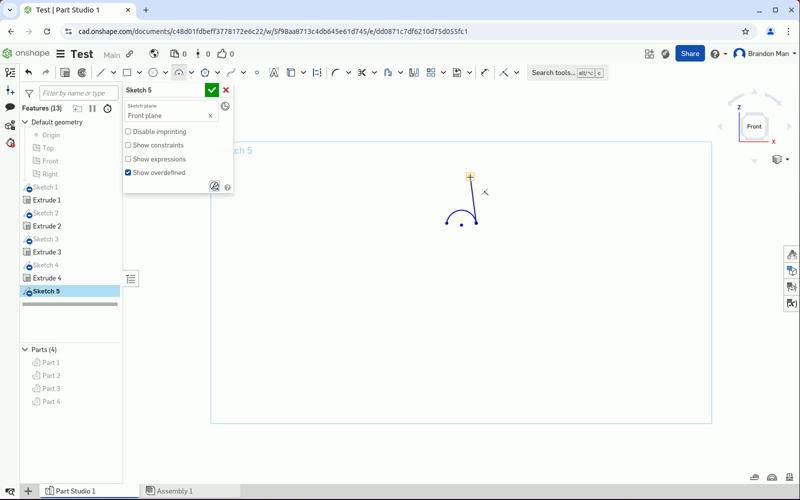
key_down(shift)
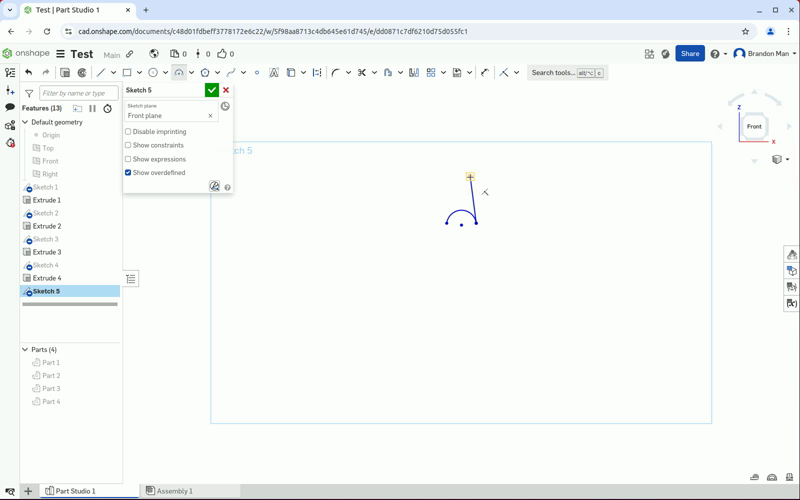
mouse_move(452, 176)
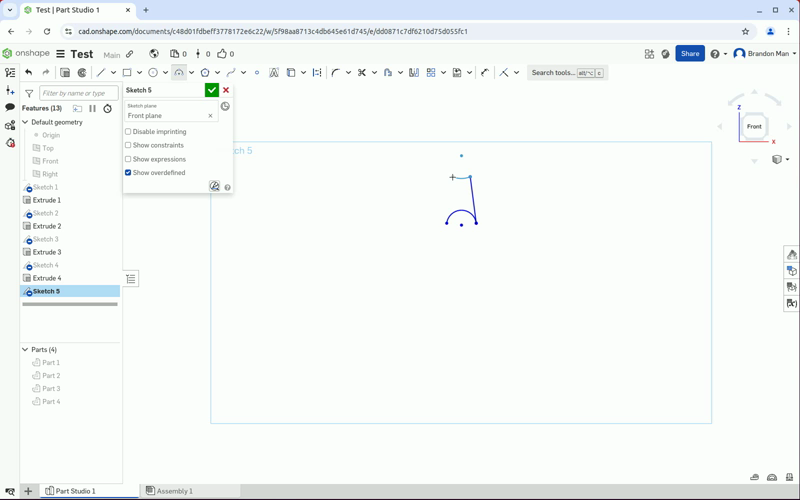
click(452, 176)
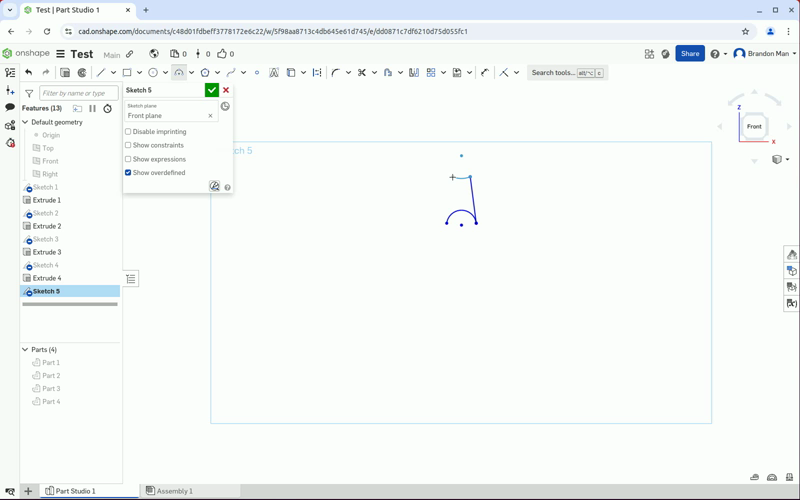
mouse_move(461, 186)
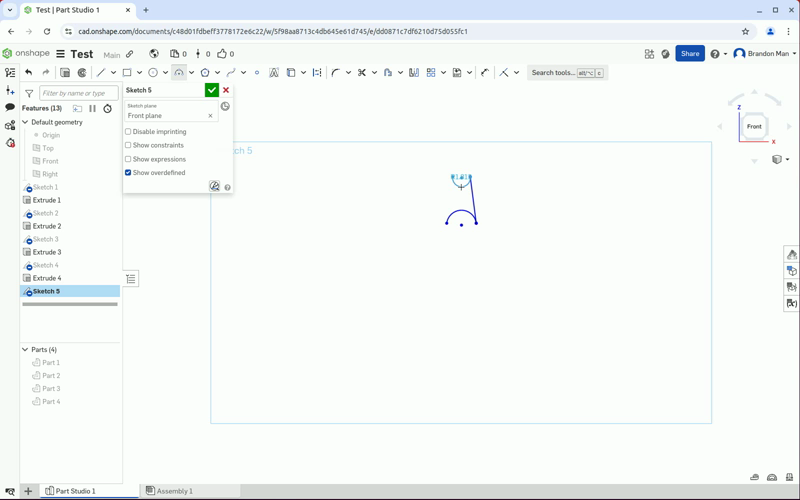
click(461, 186)
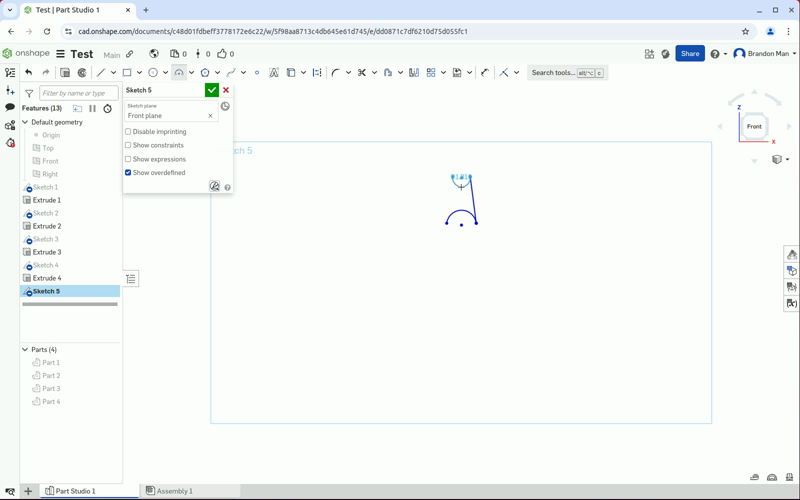
key_up(shift)
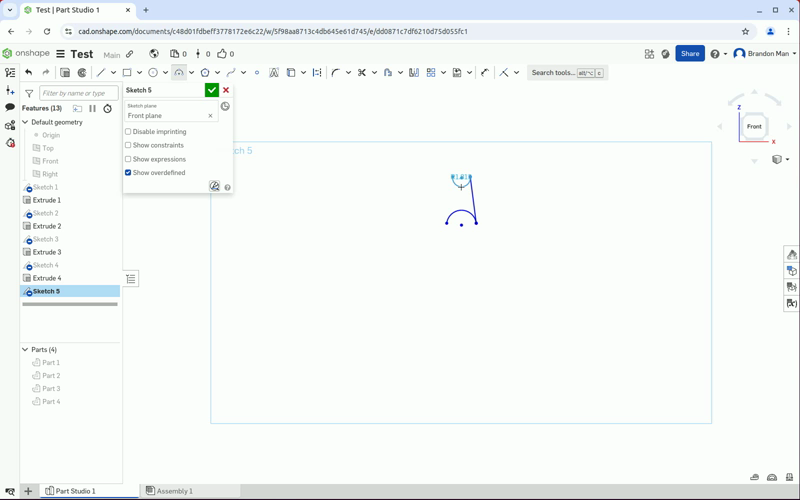
key(esc)
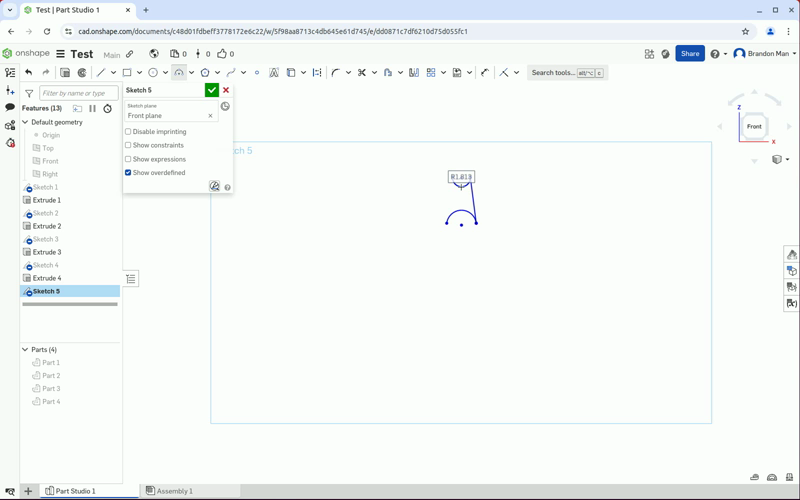
key(l)
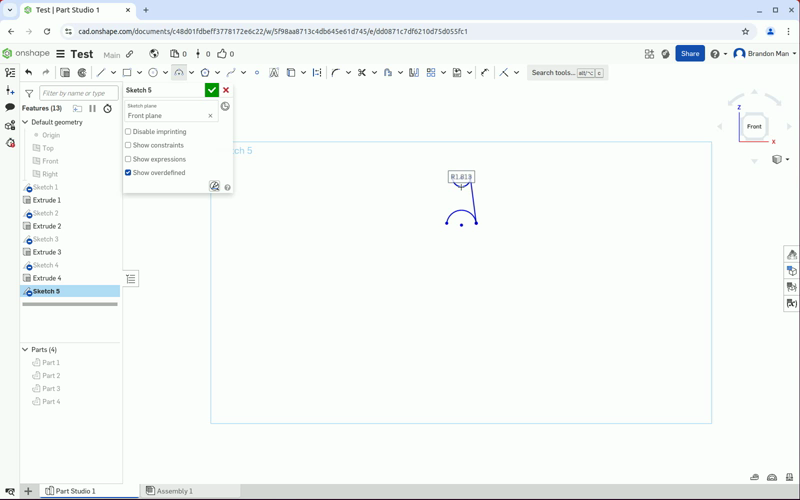
mouse_move(452, 176)
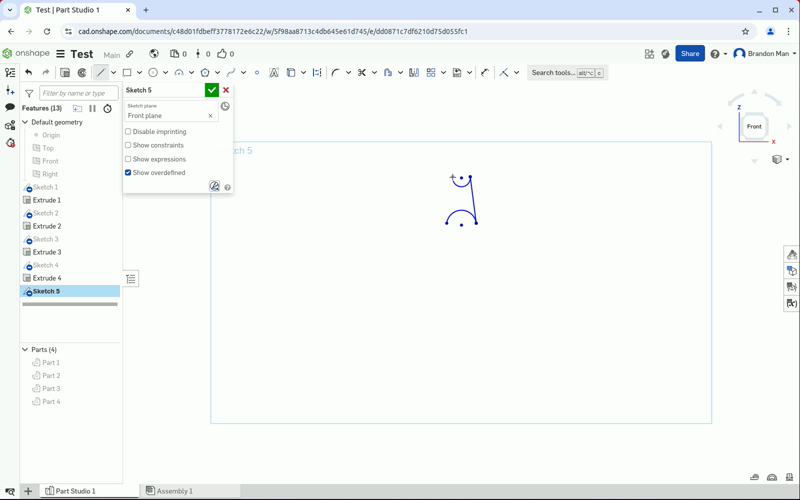
click(452, 176)
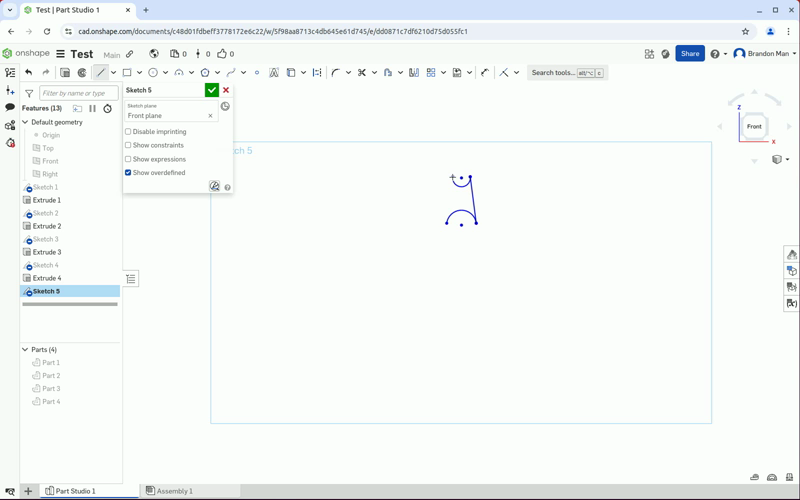
mouse_move(482, 176)
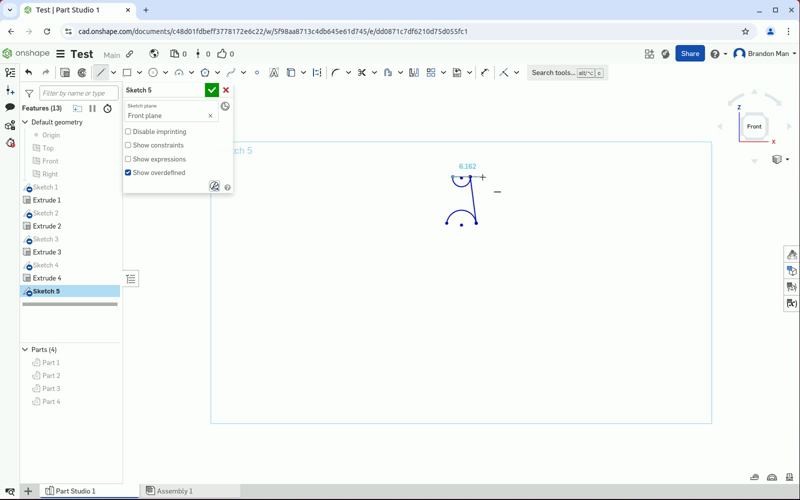
key_down(shift)
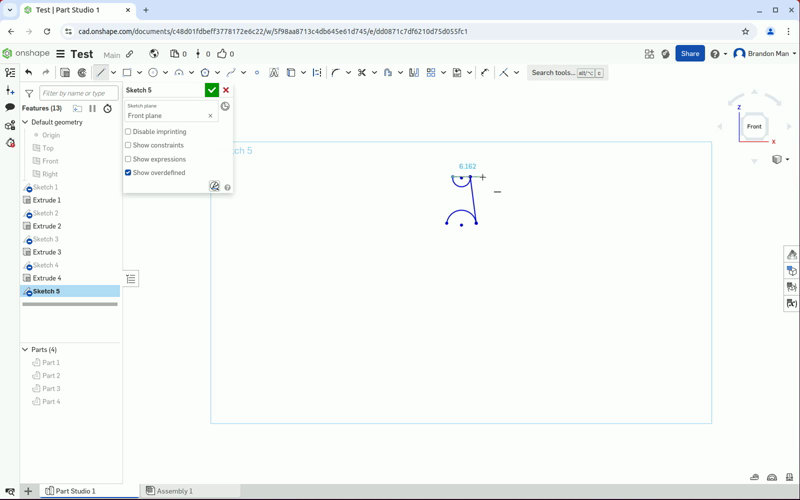
mouse_move(446, 223)
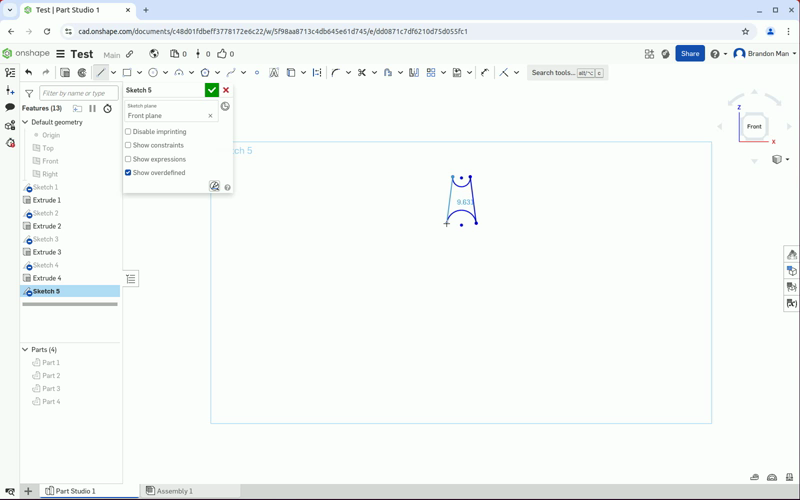
key_up(shift)
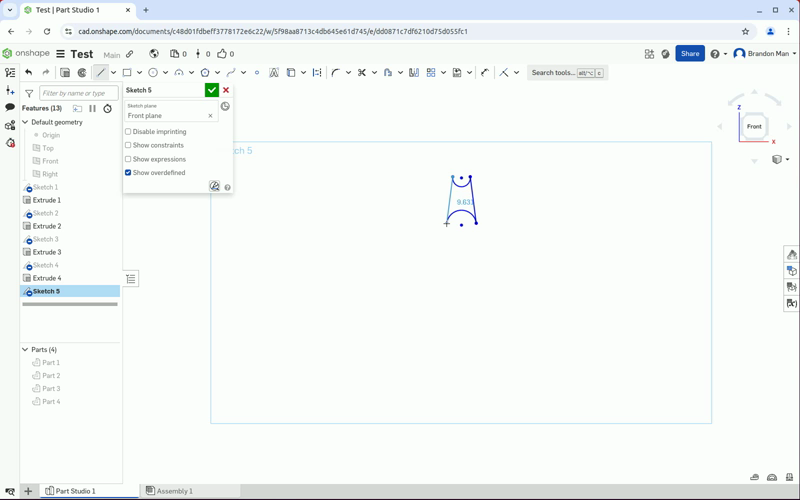
click(446, 223)
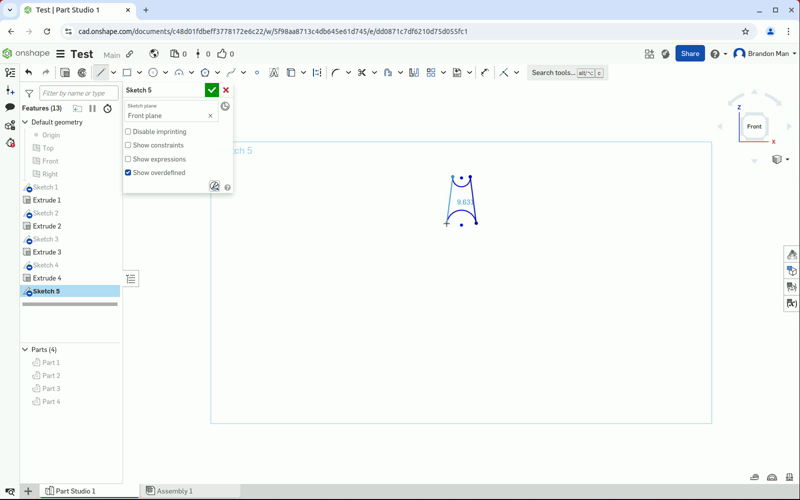
key(esc)
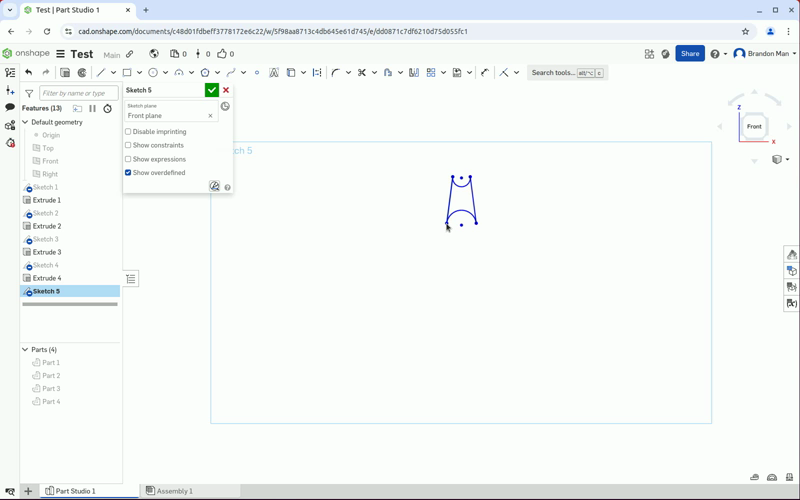
key(c)
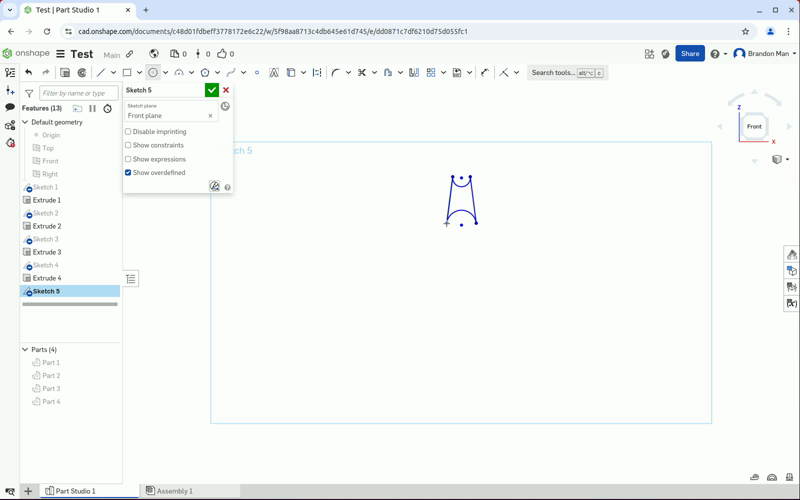
key_down(shift)
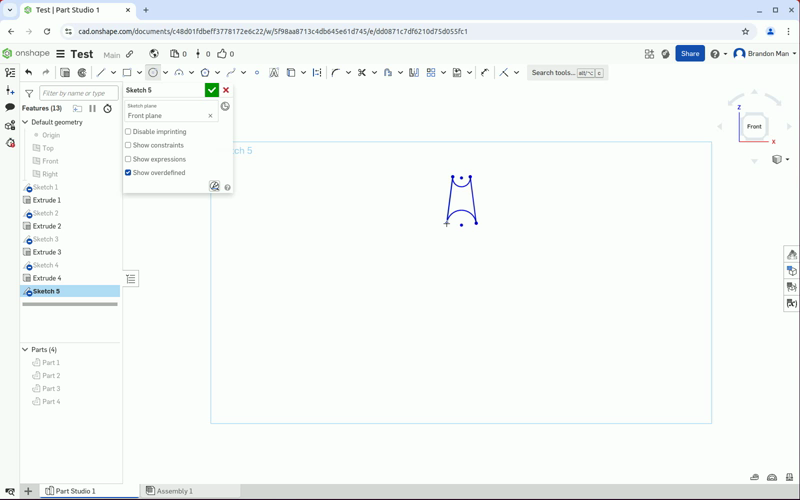
mouse_move(458, 191)
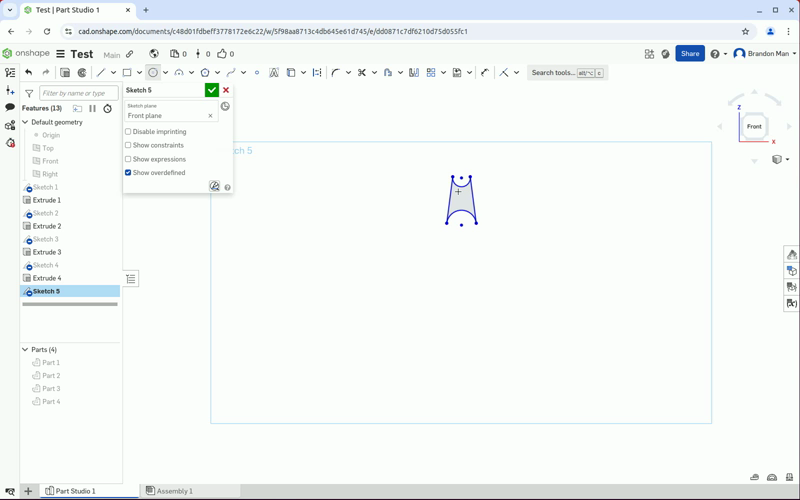
click(458, 191)
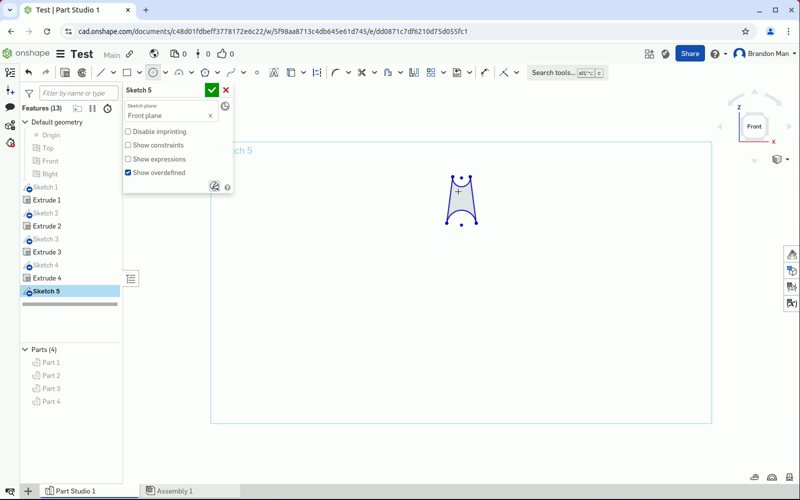
key_up(shift)
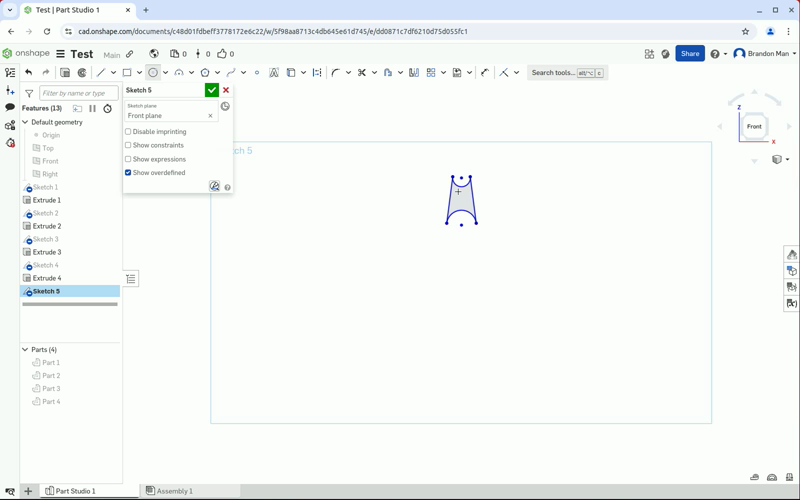
mouse_move(461, 191)
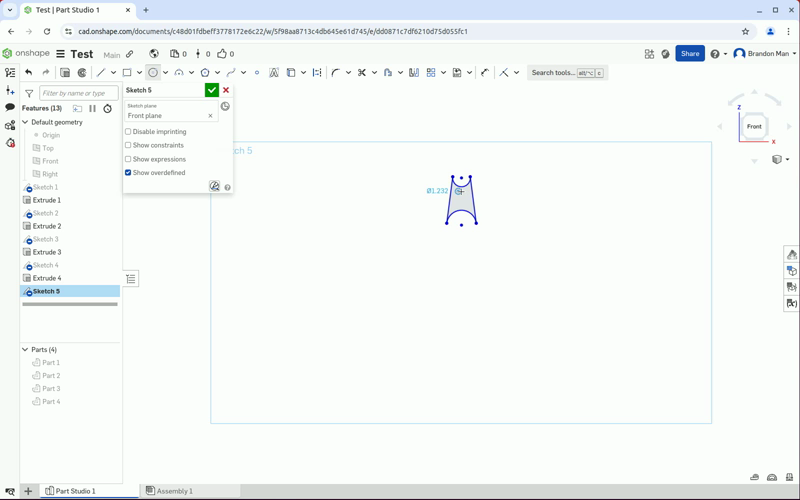
scroll(6)
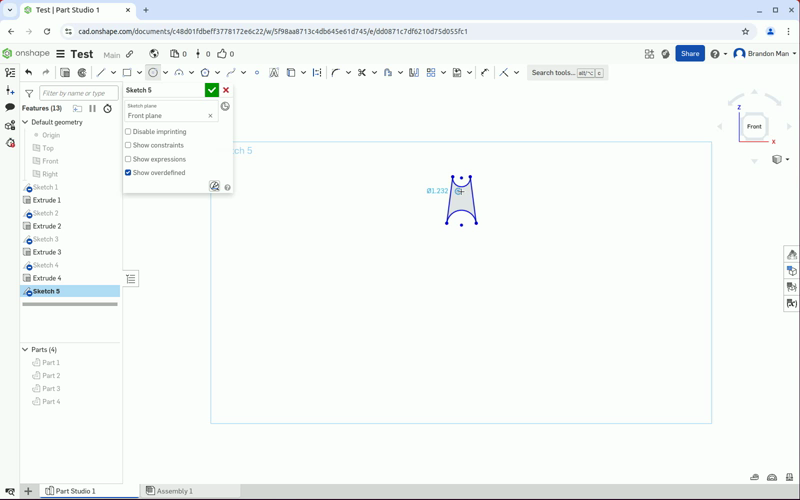
scroll(6)
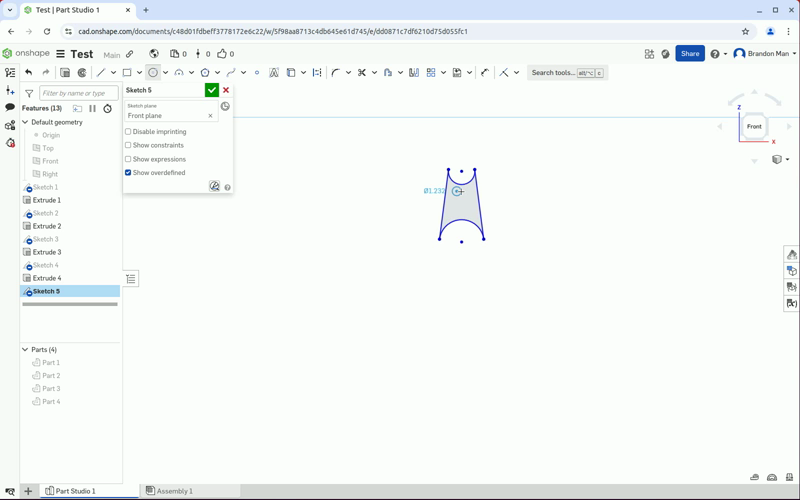
scroll(6)
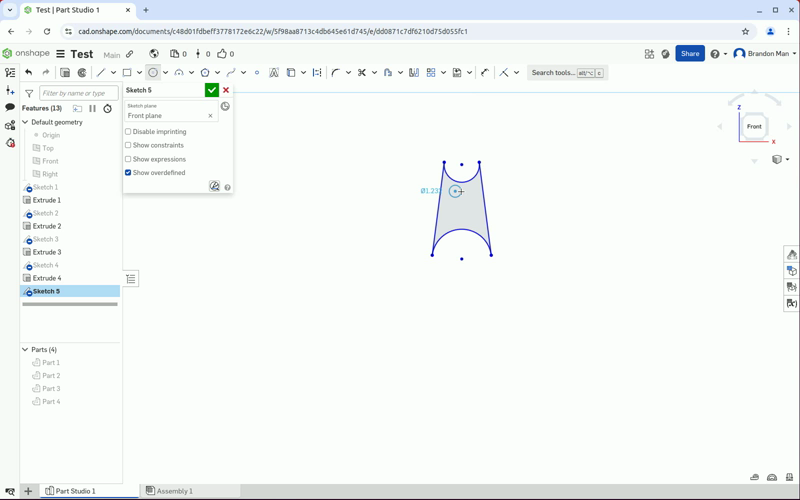
scroll(6)
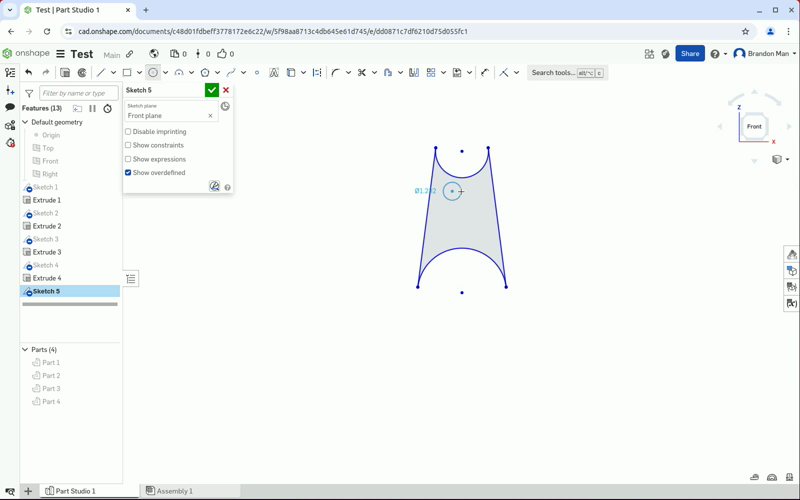
scroll(6)
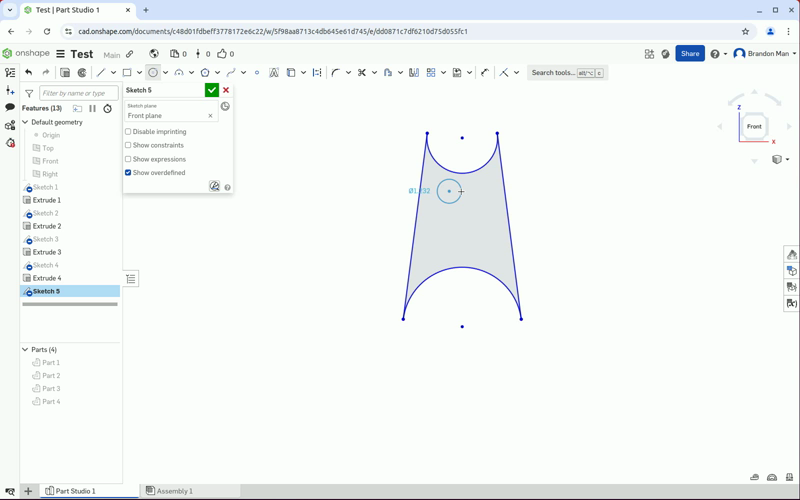
scroll(6)
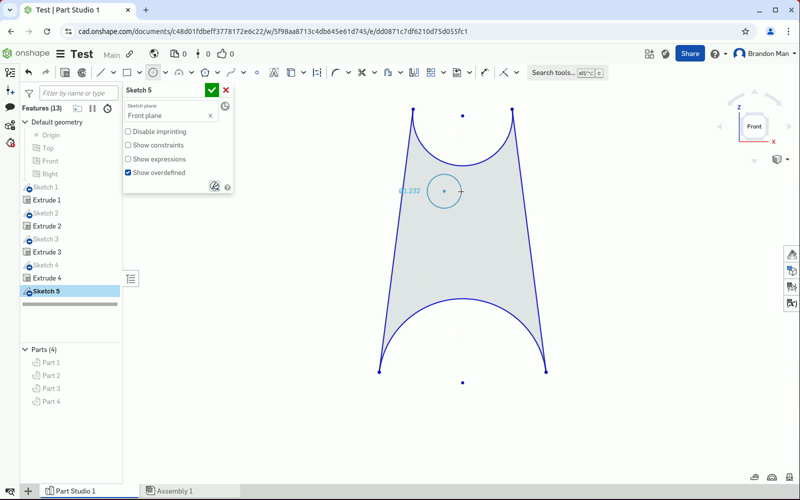
scroll(6)
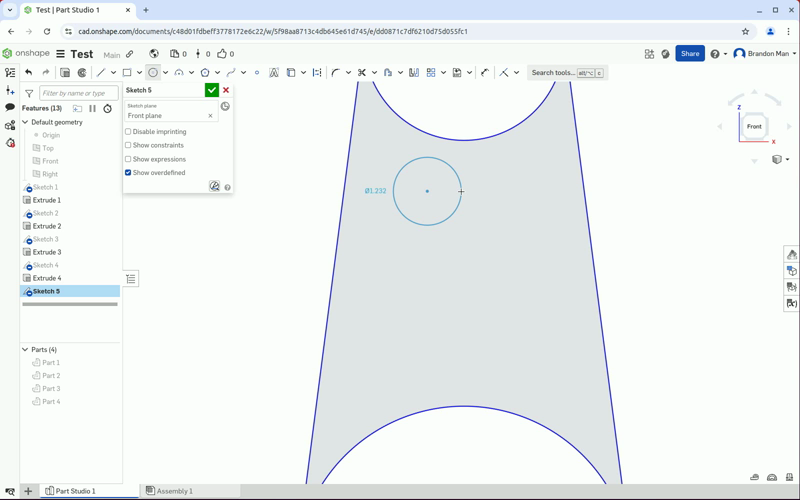
click(461, 191)
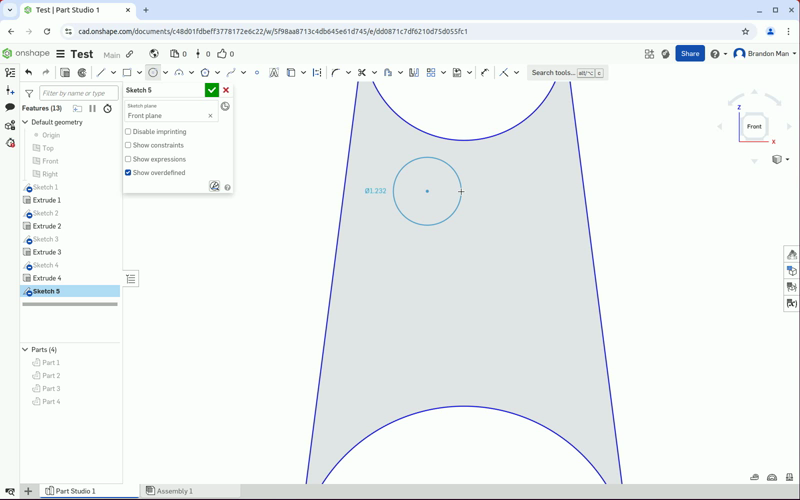
scroll(-6)
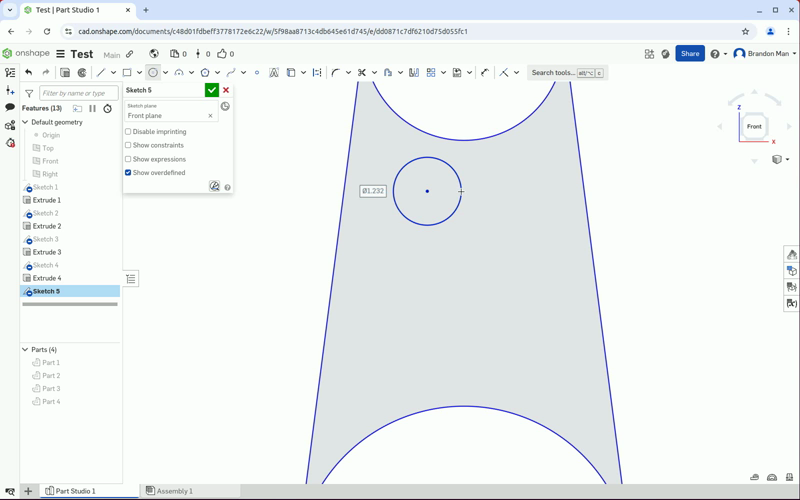
scroll(-6)
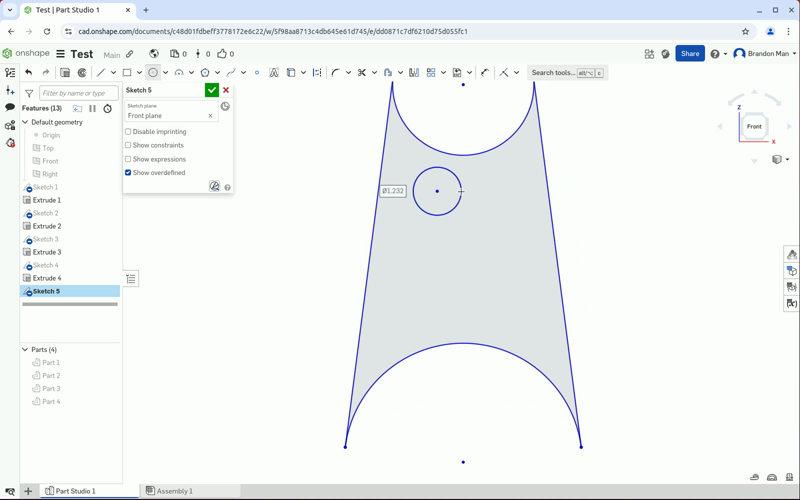
scroll(-6)
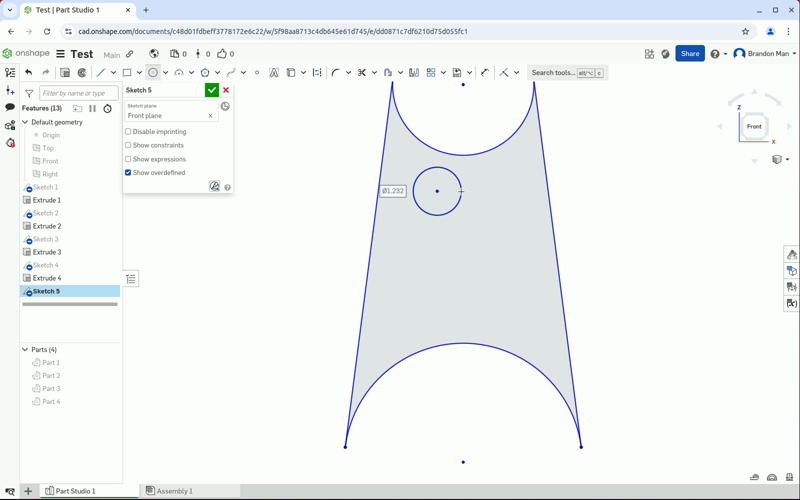
scroll(-6)
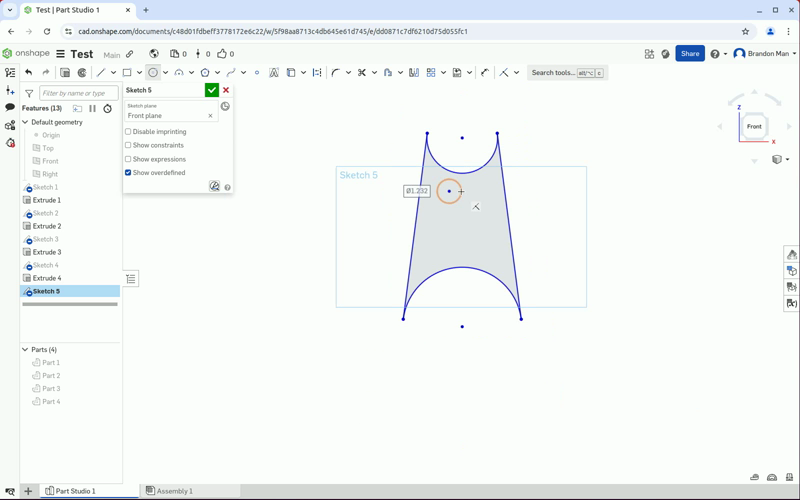
scroll(-6)
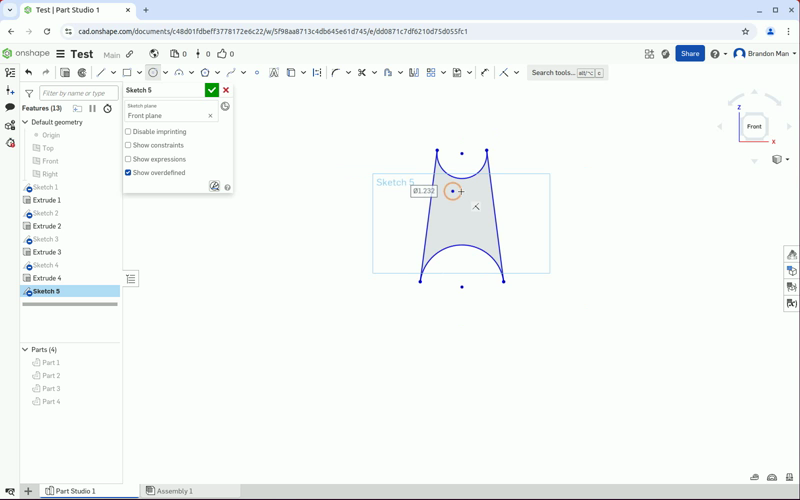
scroll(-6)
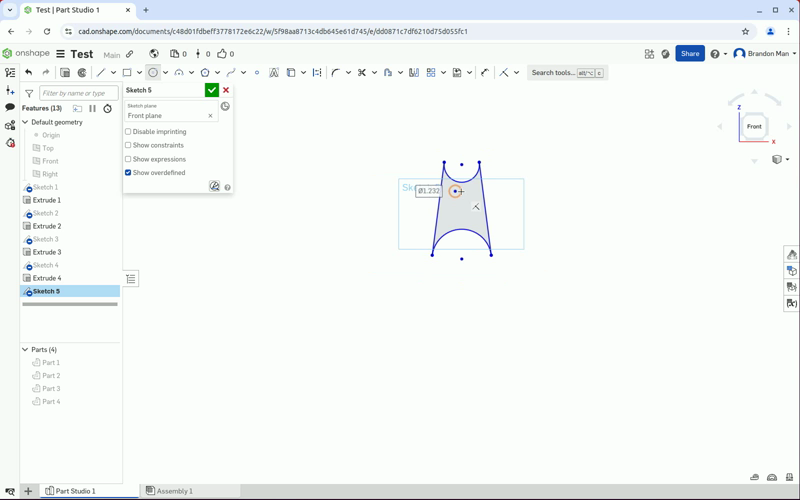
scroll(-6)
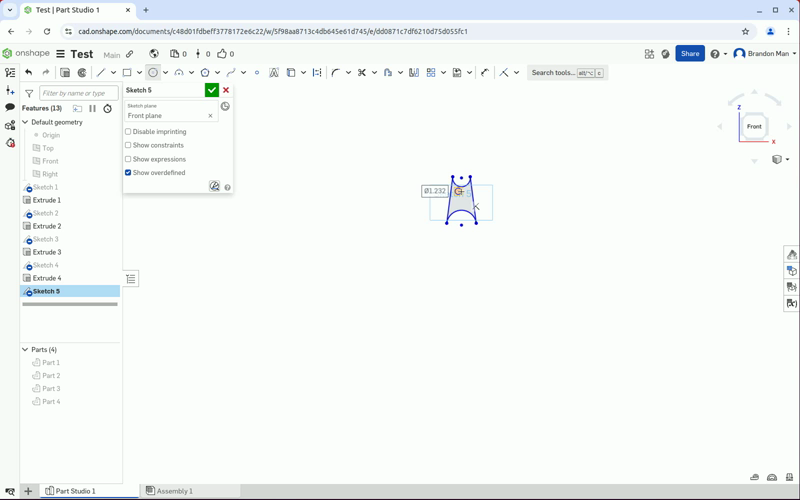
key(esc)
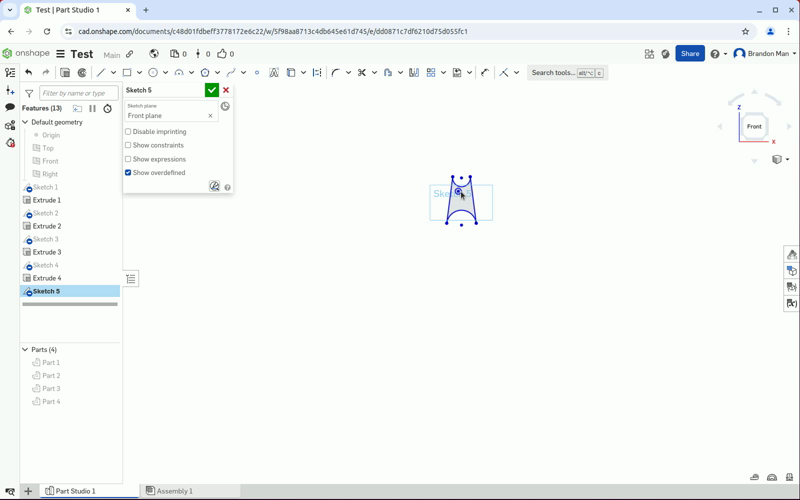
mouse_move(455, 195)
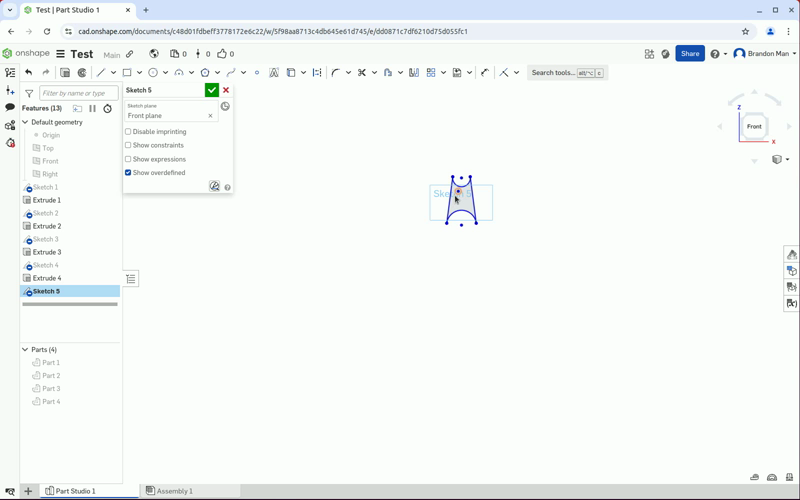
scroll(6)
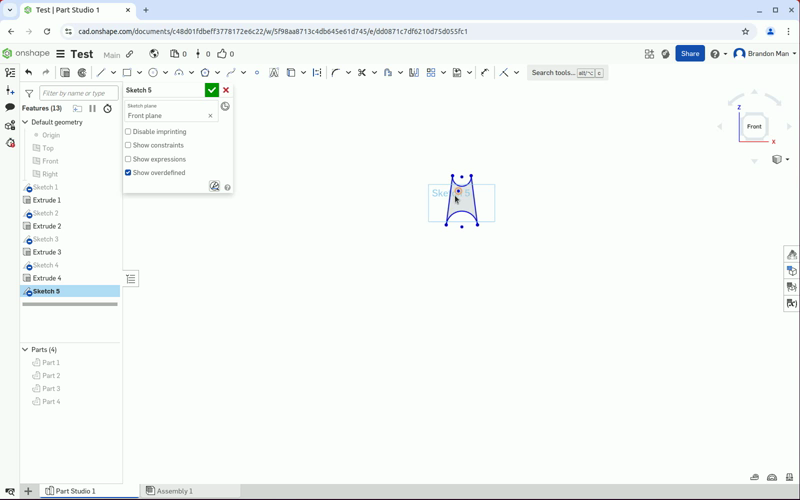
scroll(6)
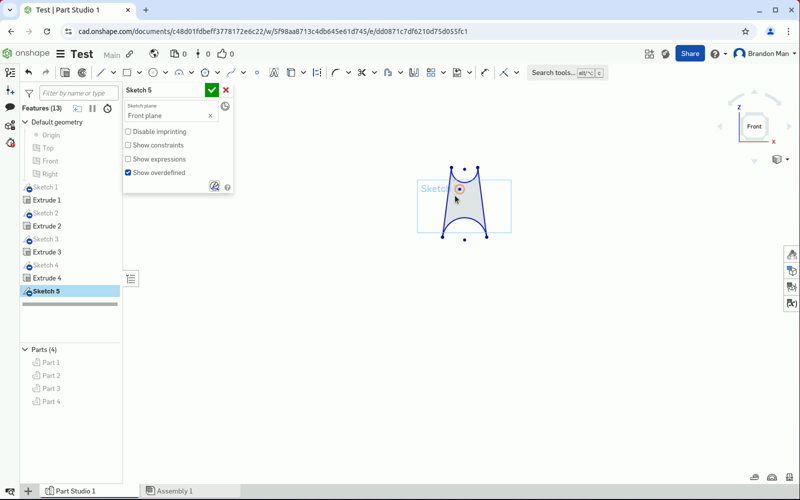
scroll(6)
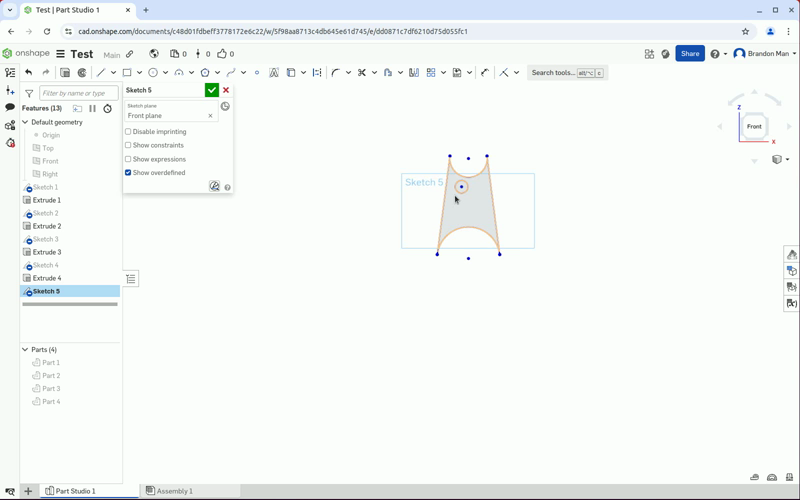
scroll(6)
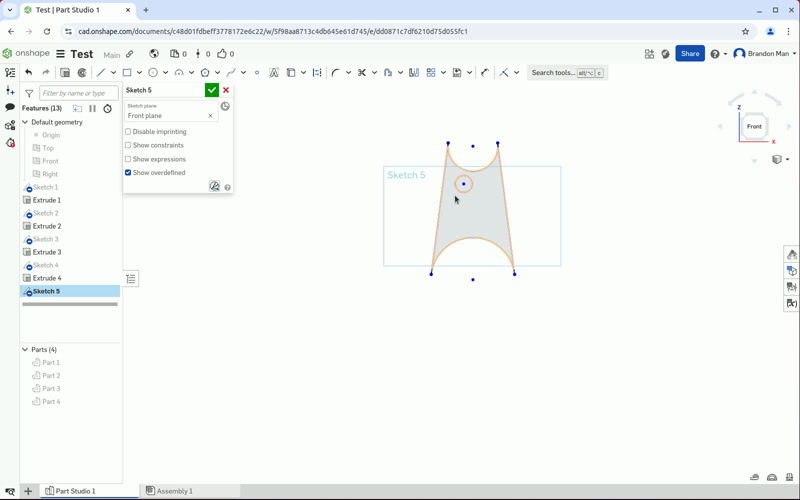
scroll(6)
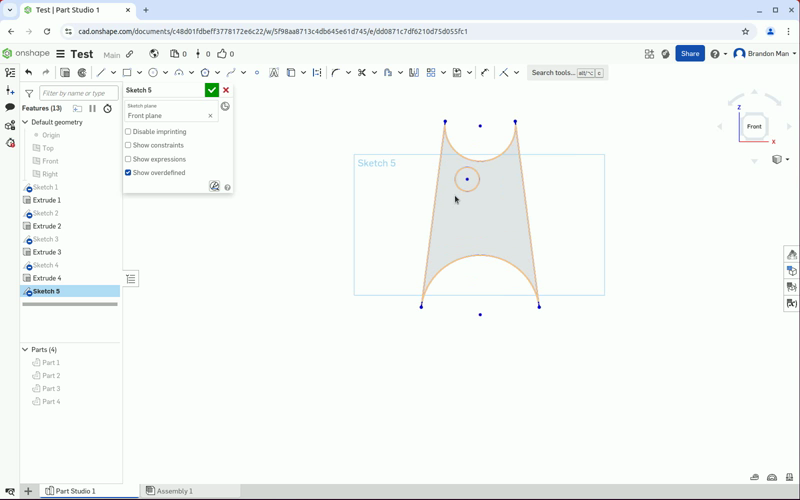
scroll(6)
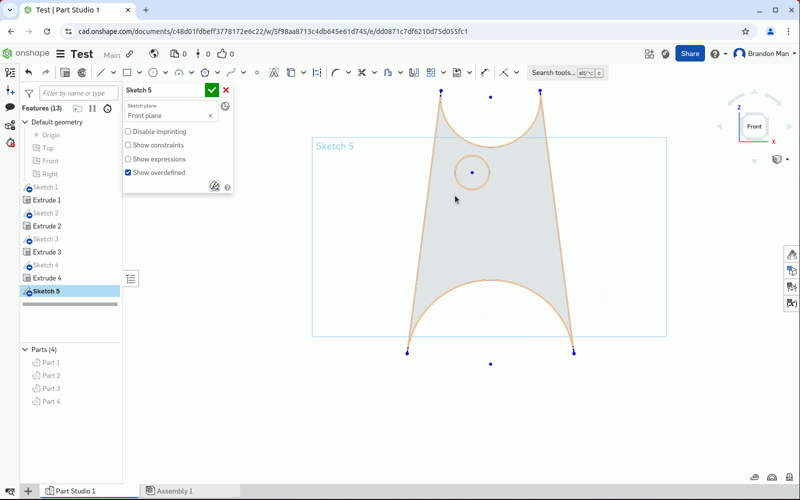
scroll(6)
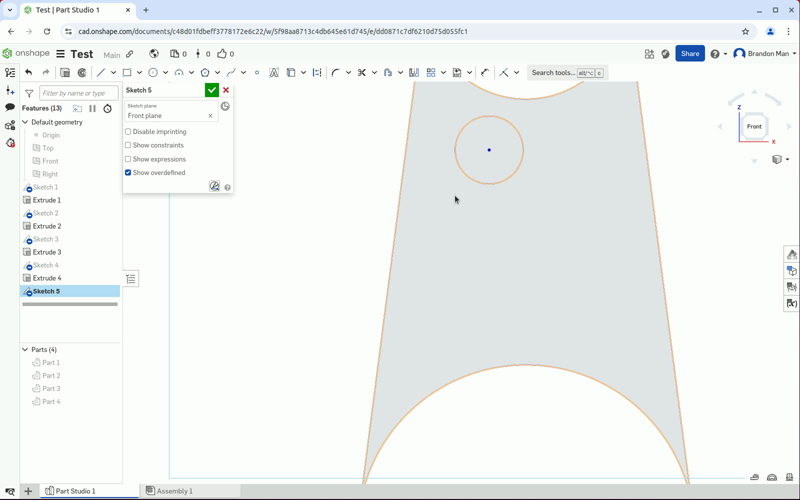
click(455, 195)
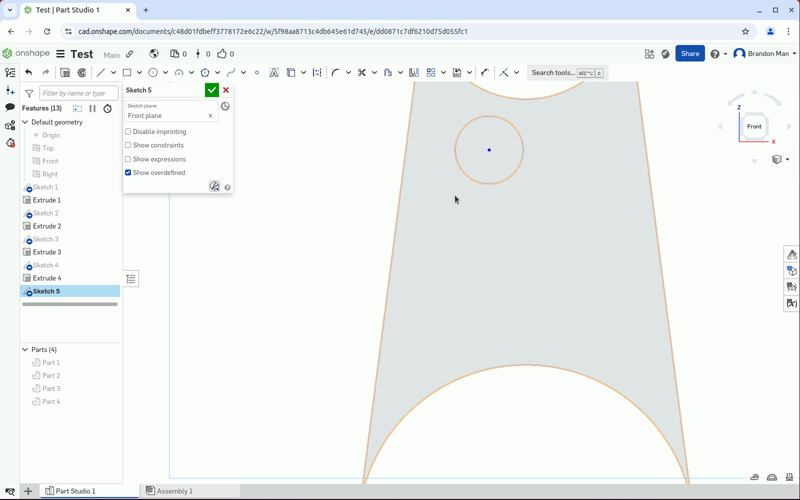
scroll(-6)
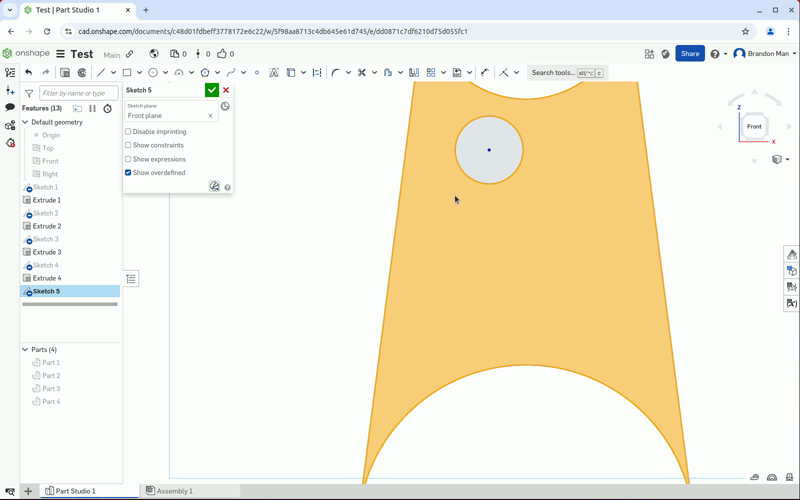
scroll(-6)
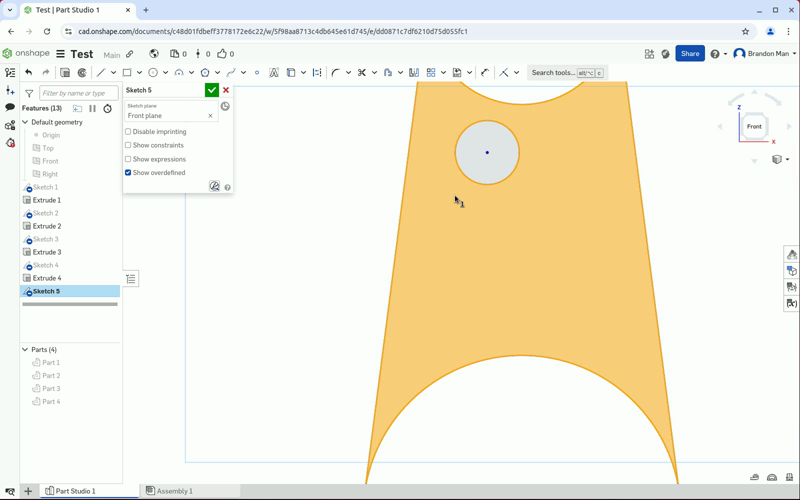
scroll(-6)
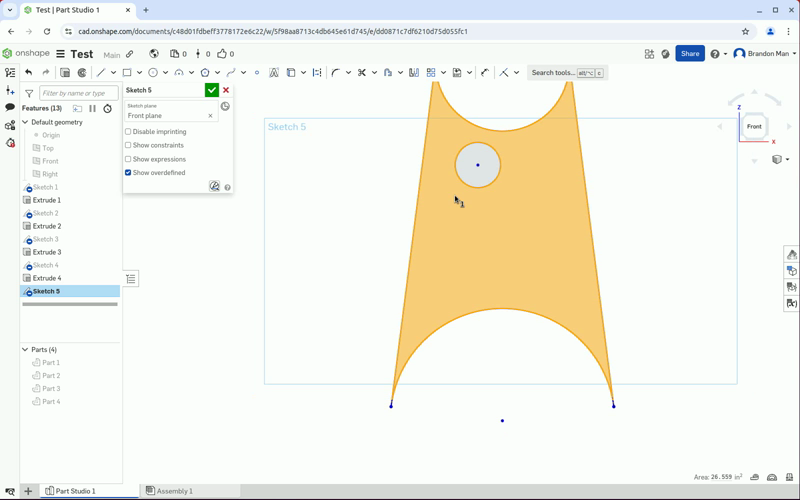
scroll(-6)
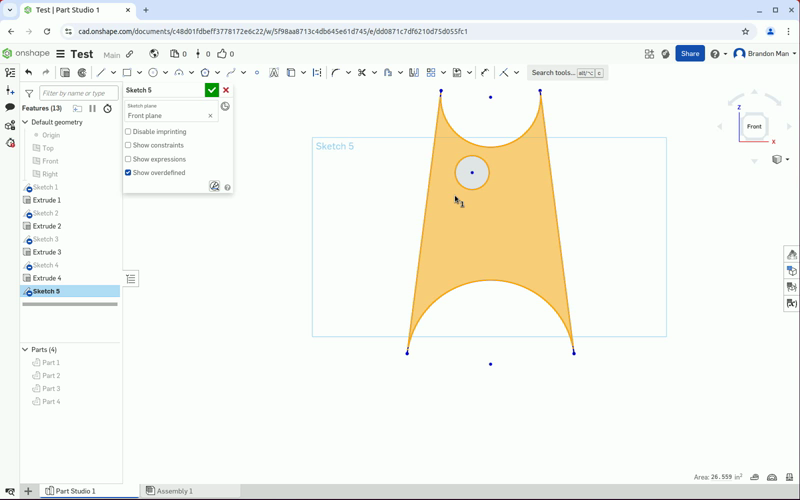
scroll(-6)
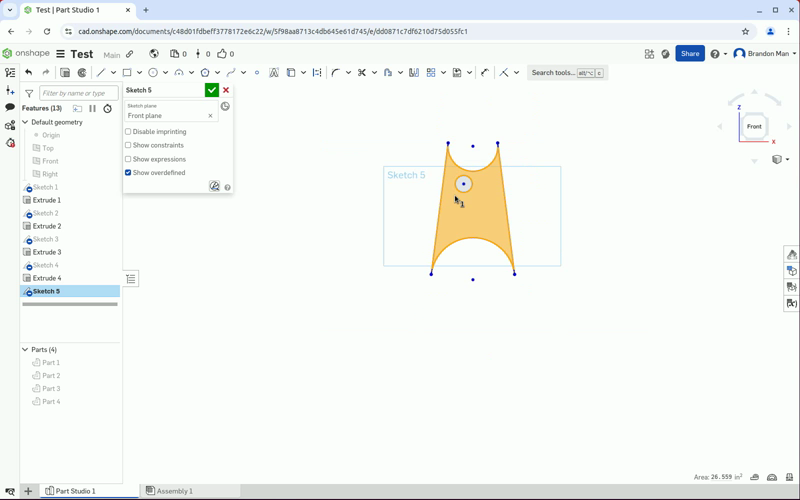
scroll(-6)
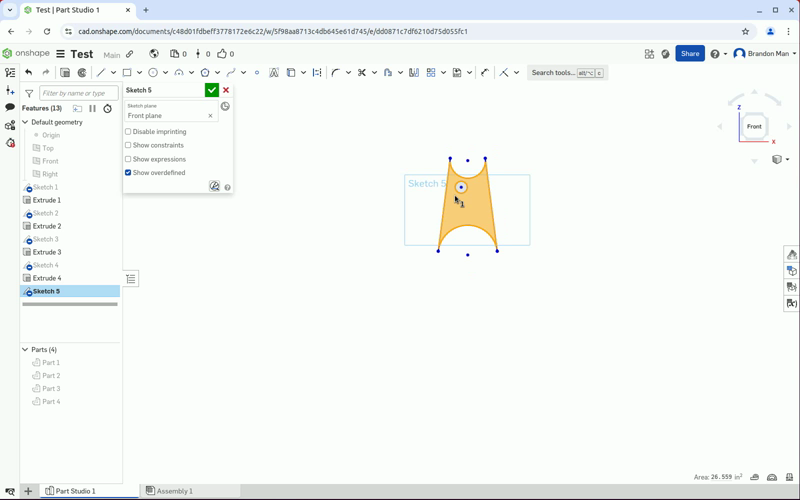
scroll(-6)
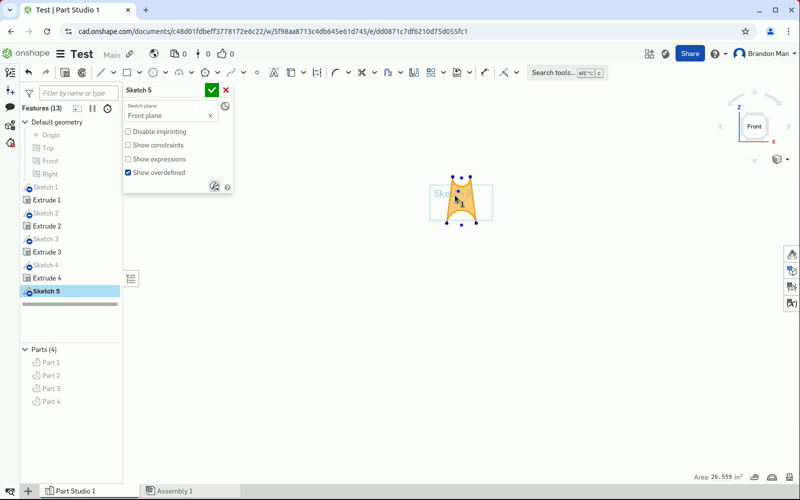
mouse_move(73, 352)
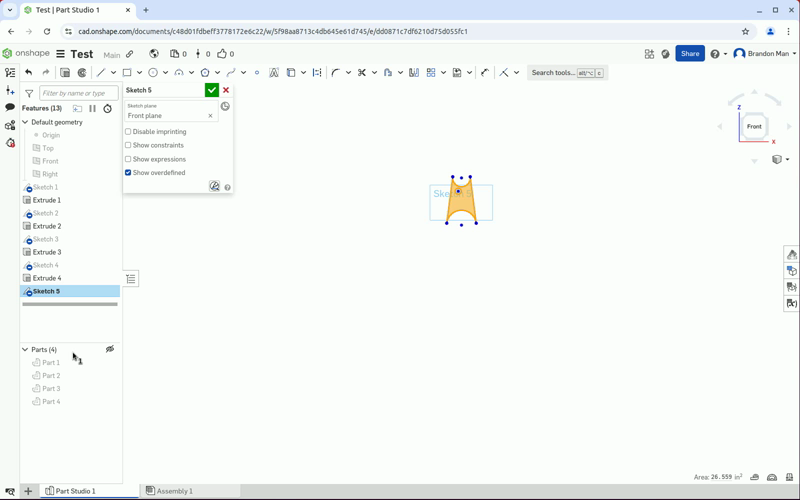
key(shift+y)
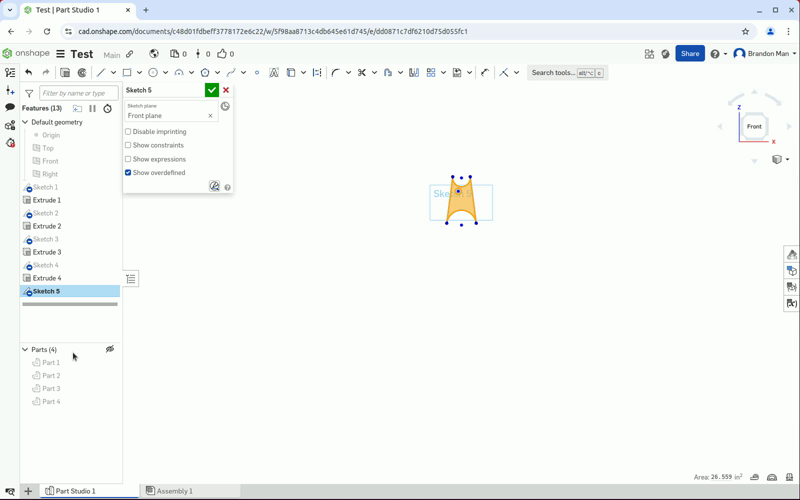
key(shift+e)
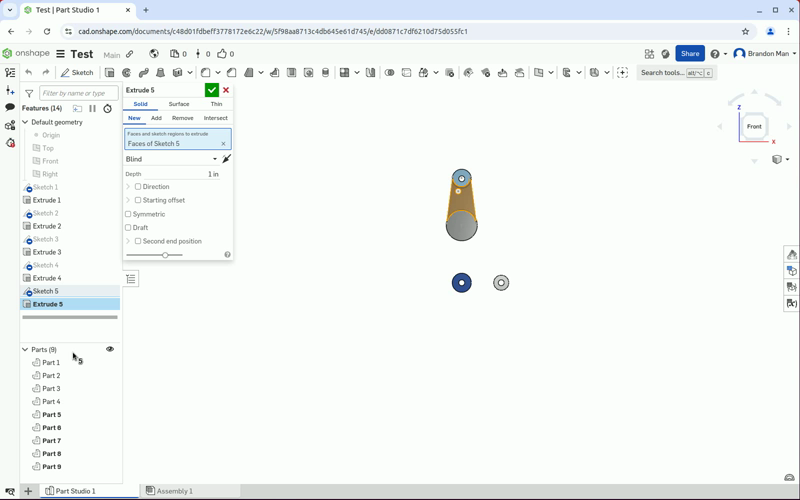
mouse_move(143, 106)
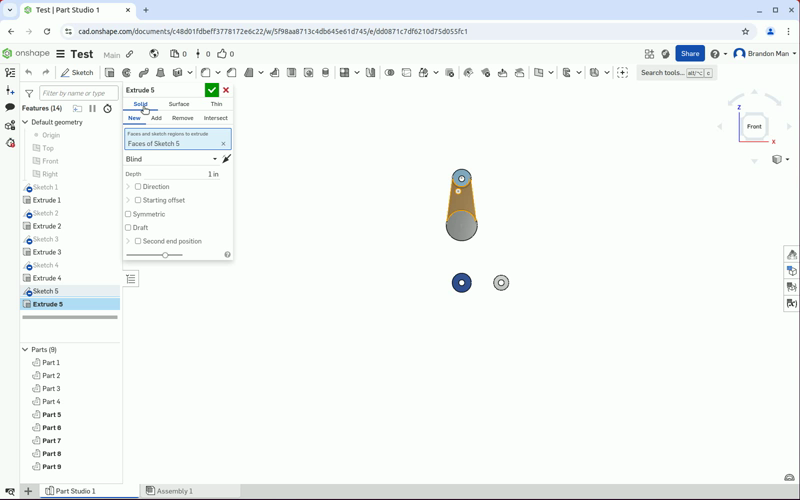
click(143, 106)
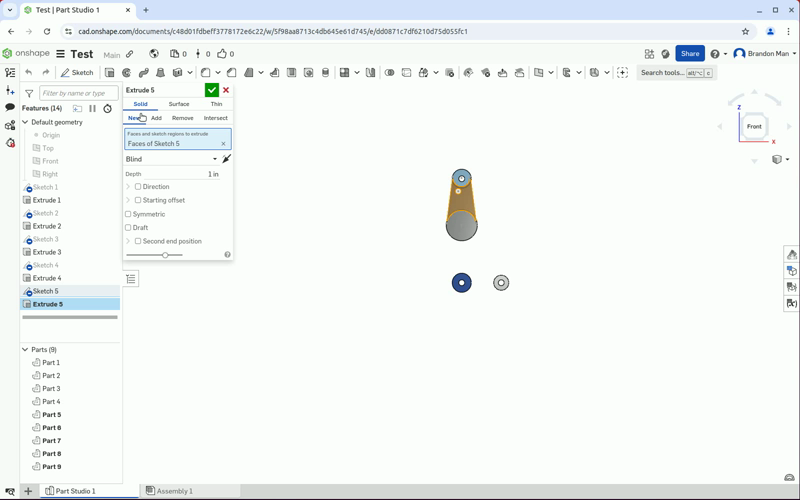
mouse_move(137, 120)
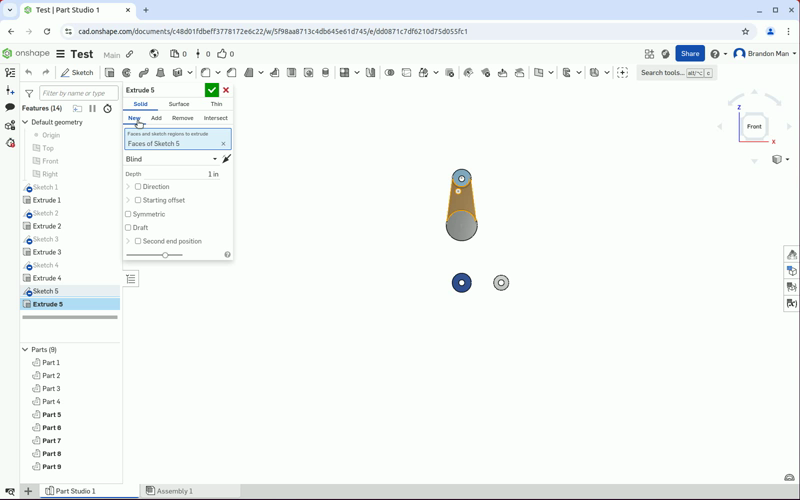
click(137, 120)
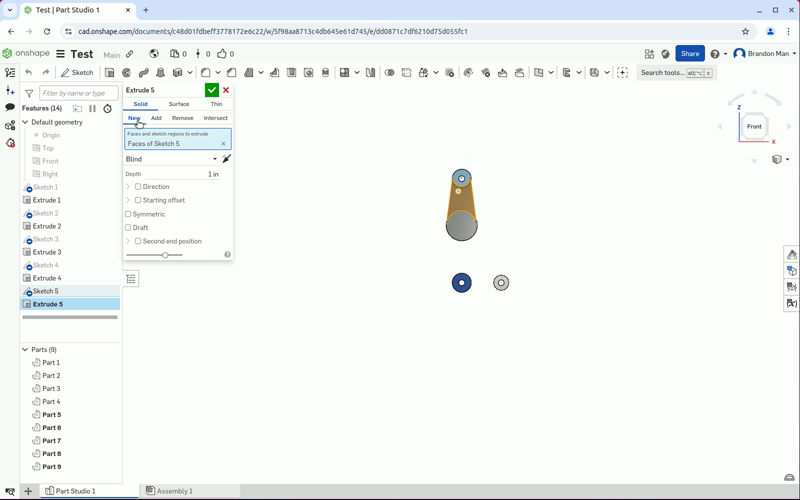
key(tab, 4)
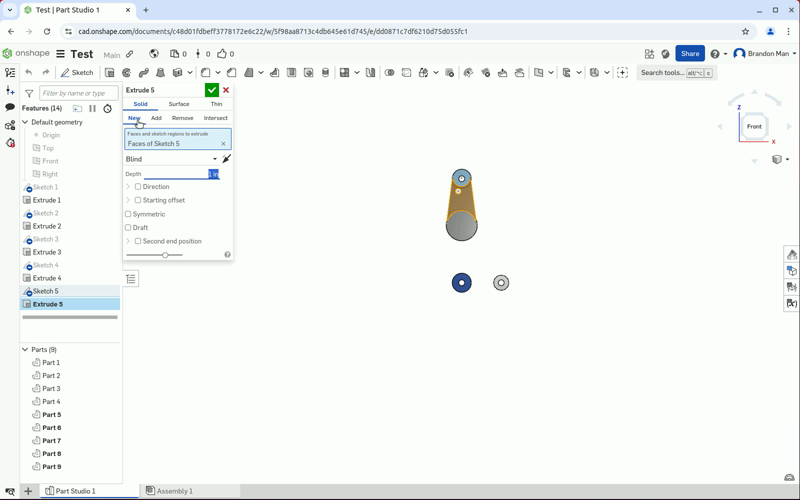
text(0.481)
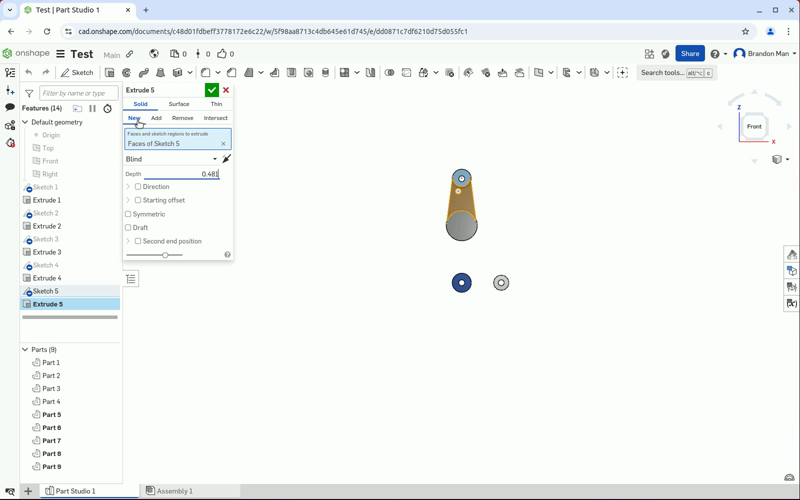
key(enter)
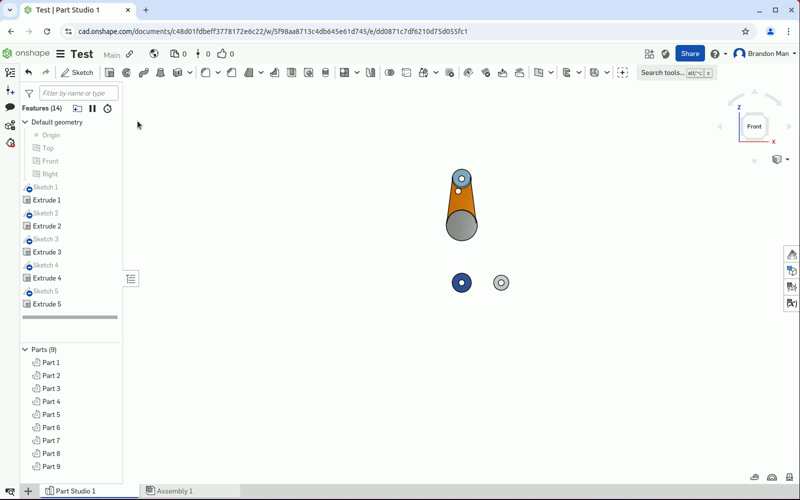
key(shift+h)
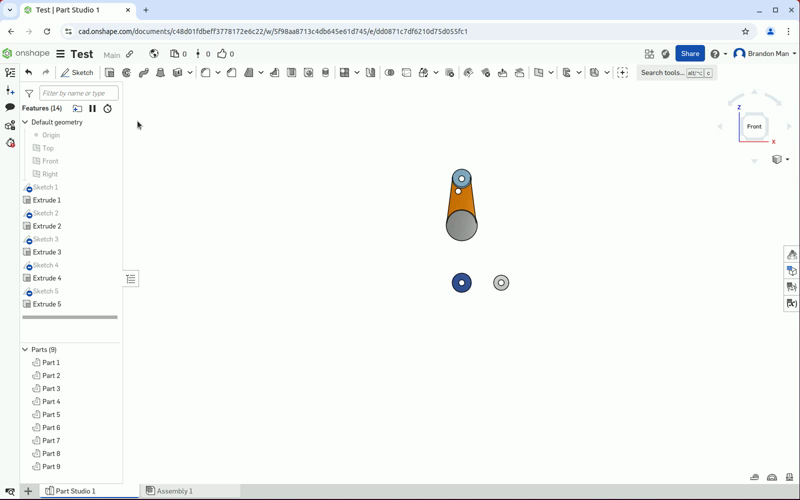
key(shift+h)
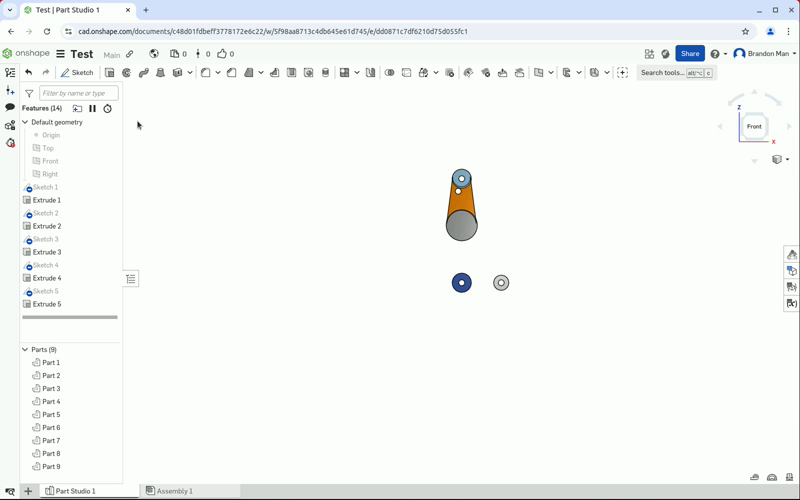
mouse_move(73, 189)
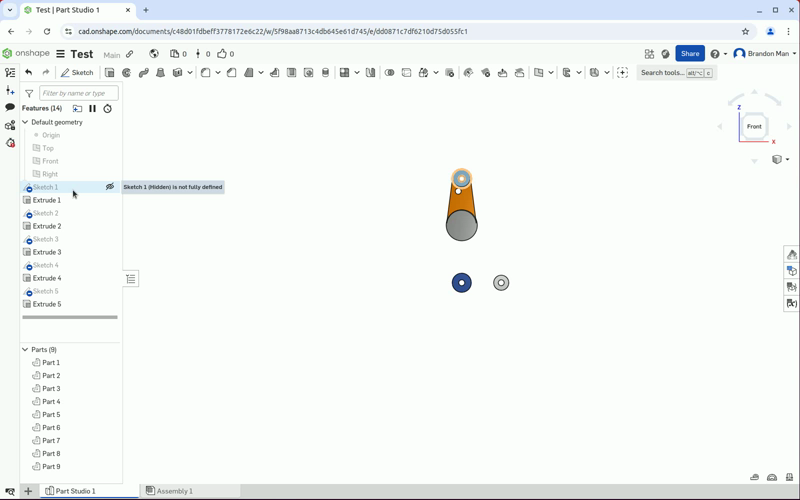
click(73, 189)
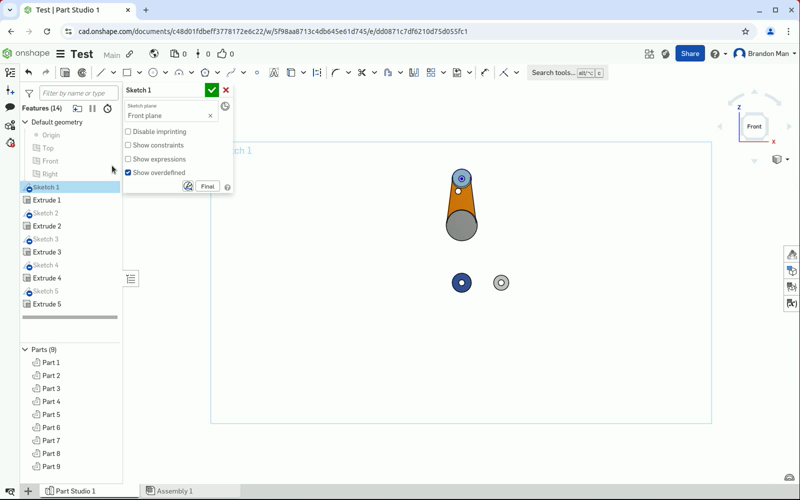
mouse_move(229, 92)
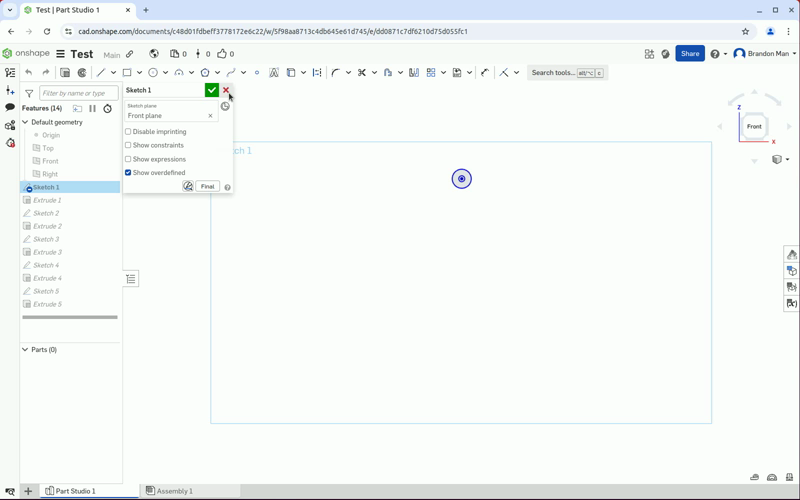
click(229, 92)
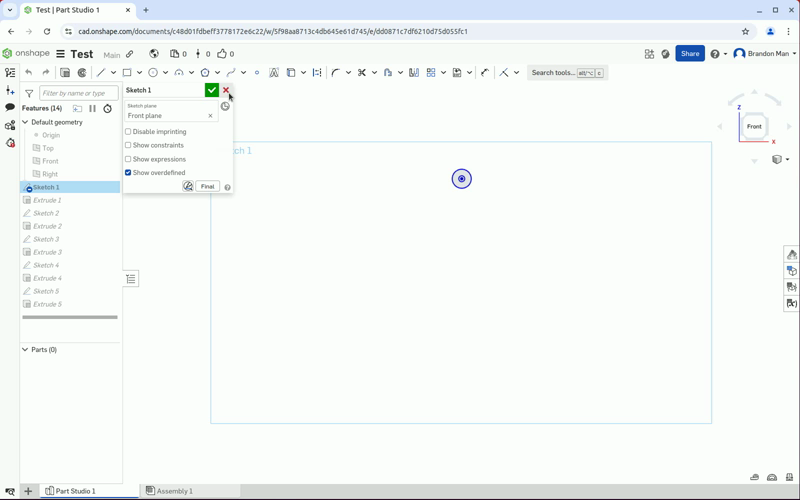
key(shift+s)
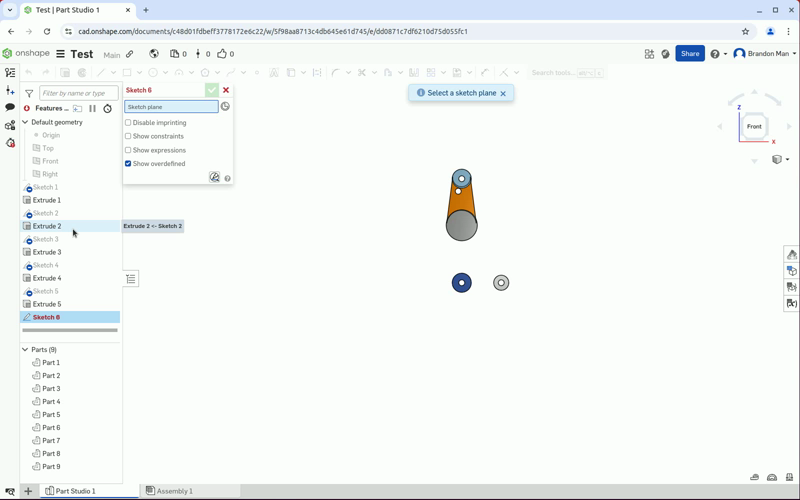
scroll(3)
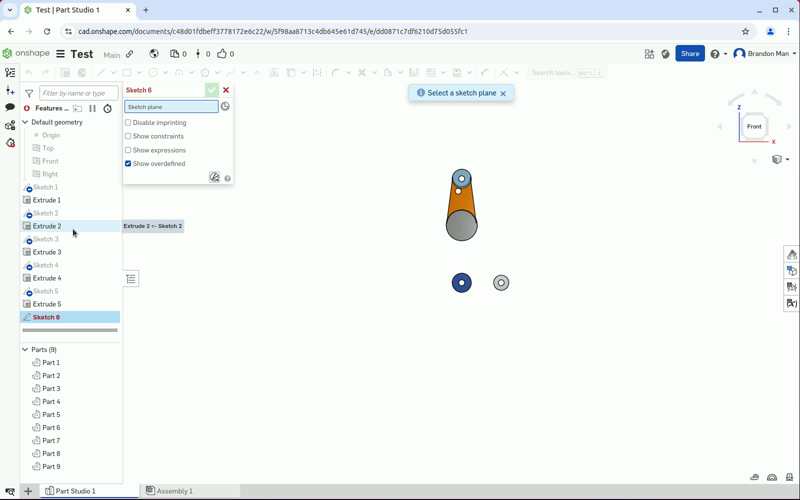
mouse_move(73, 163)
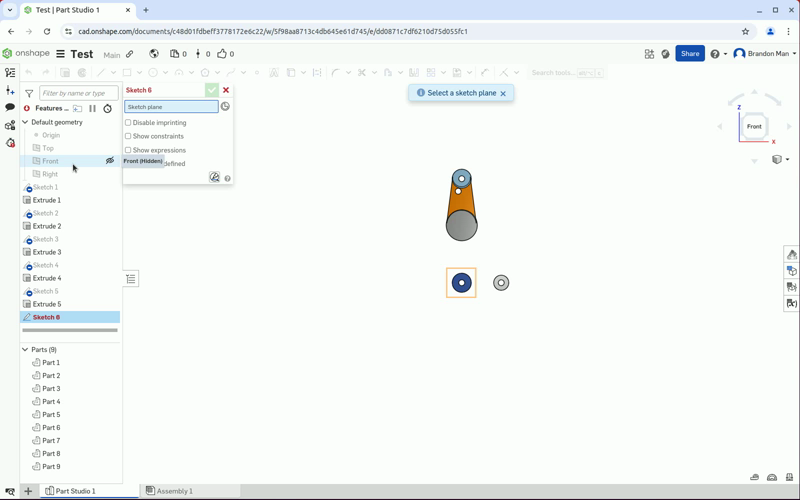
click(73, 163)
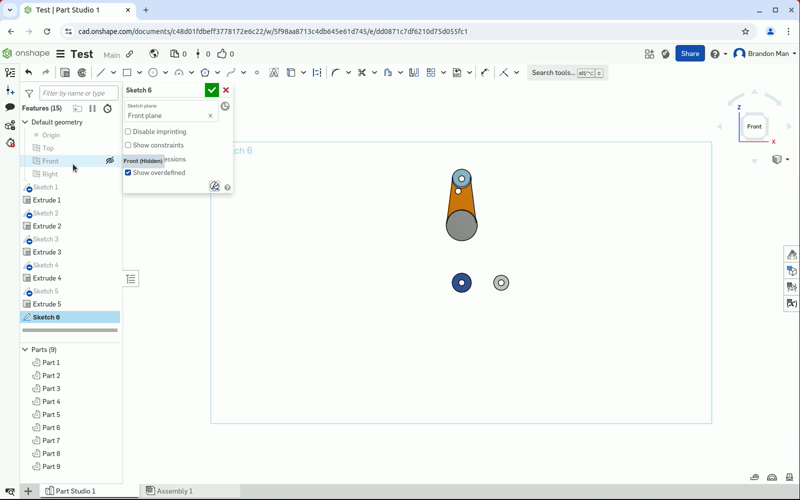
mouse_move(73, 352)
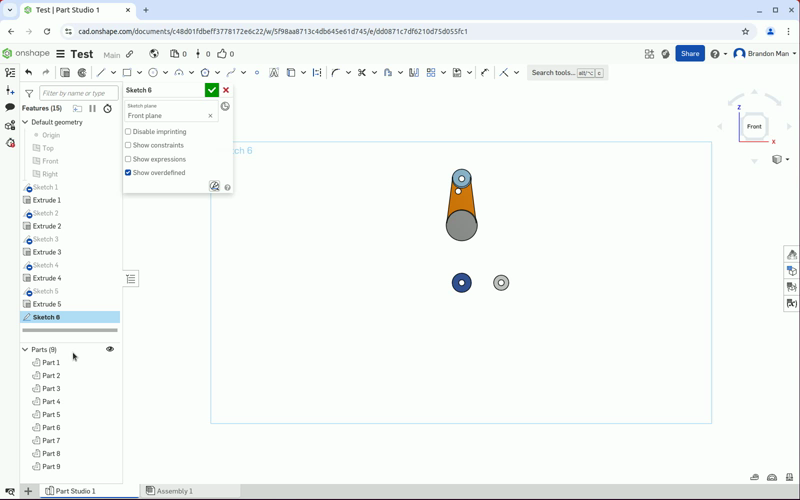
key(y)
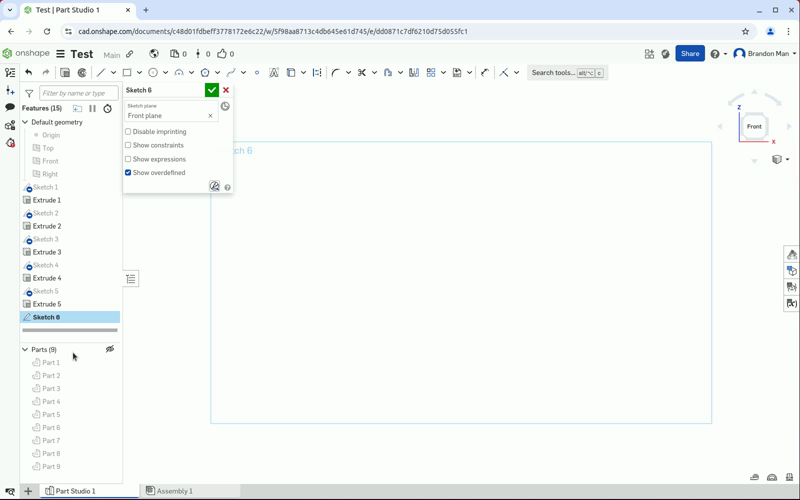
key(l)
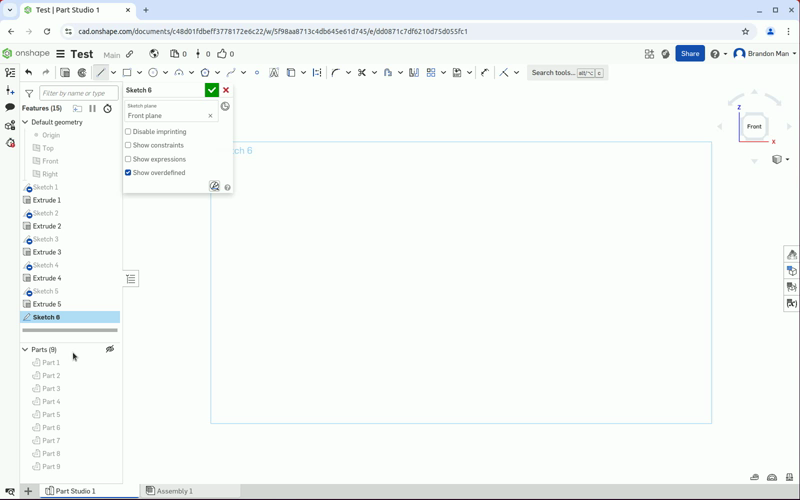
key_down(shift)
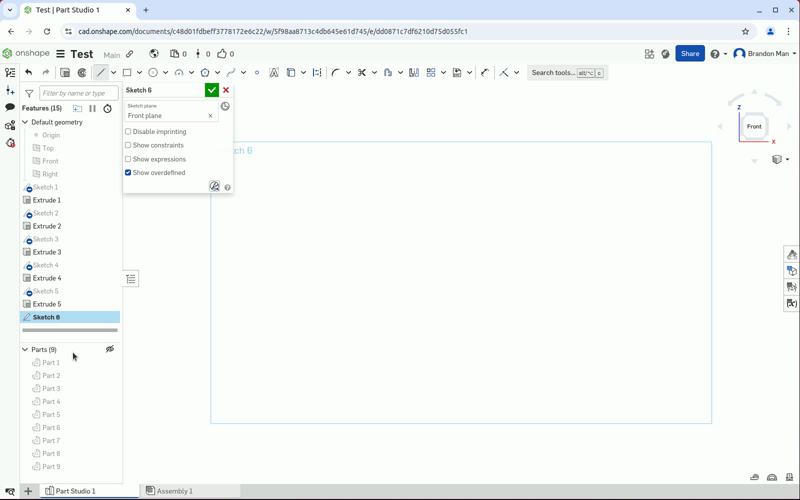
mouse_move(446, 226)
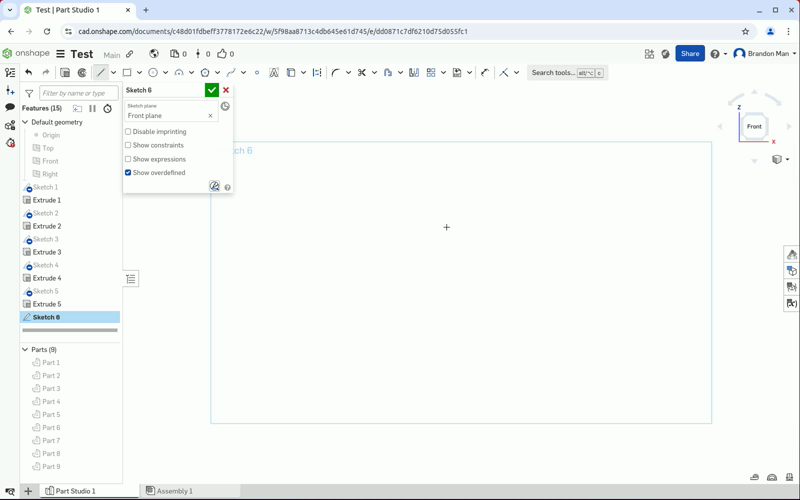
click(446, 226)
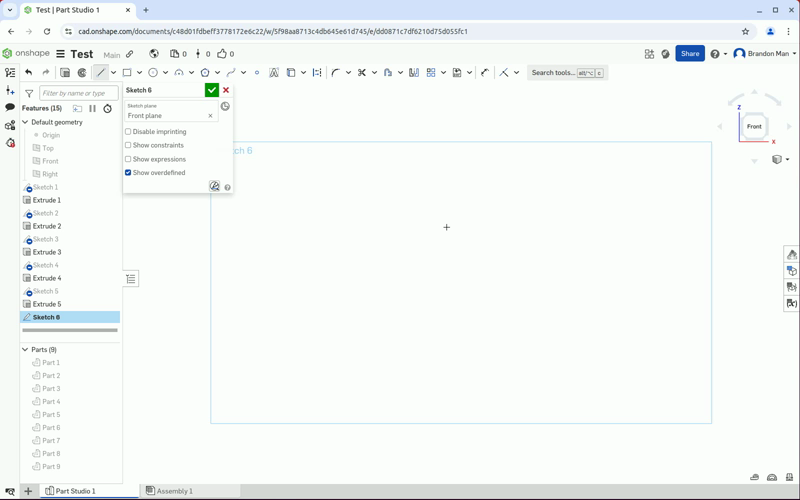
key_up(shift)
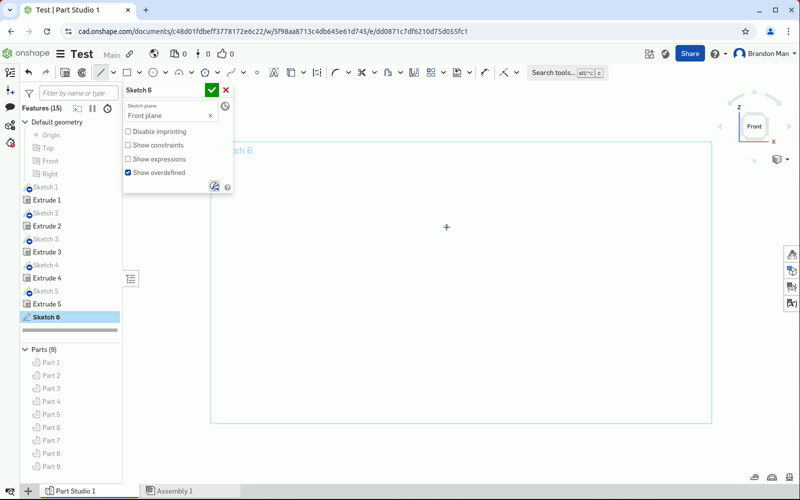
key_down(shift)
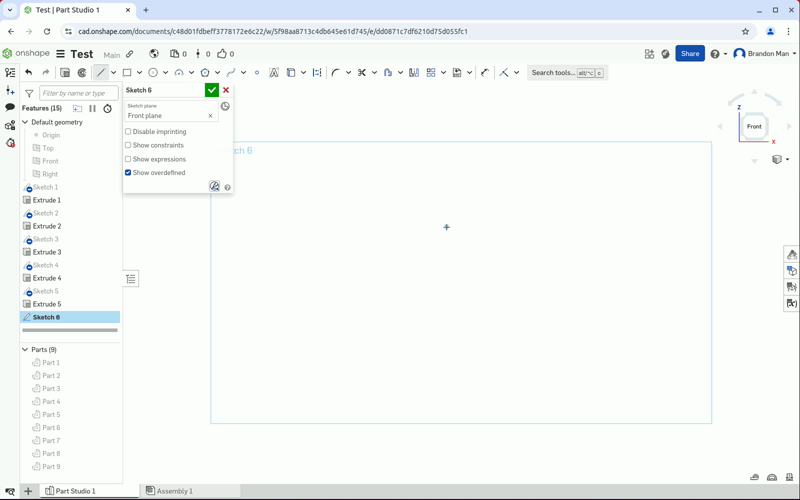
mouse_move(476, 226)
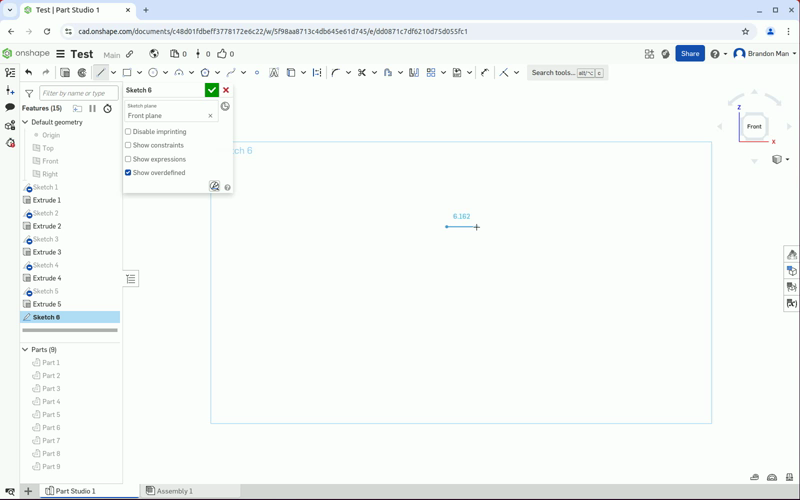
mouse_move(452, 282)
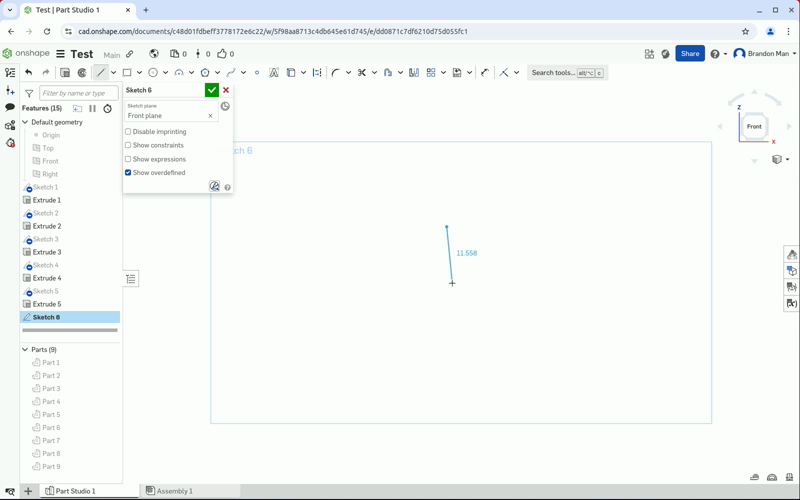
click(452, 282)
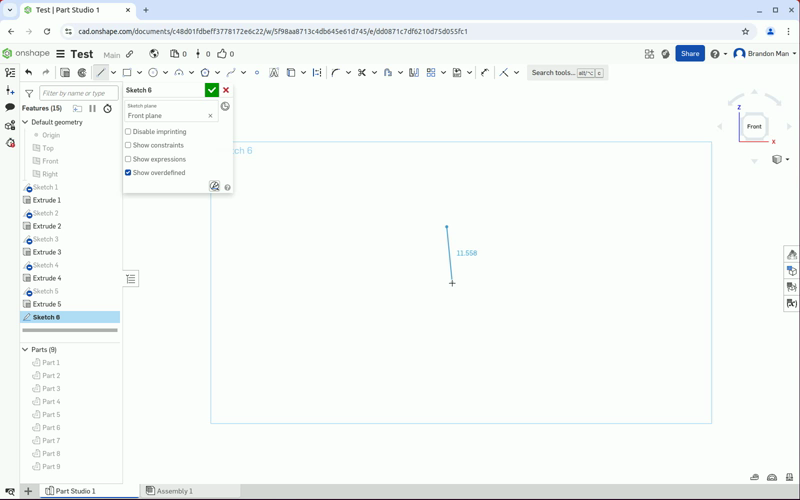
key_up(shift)
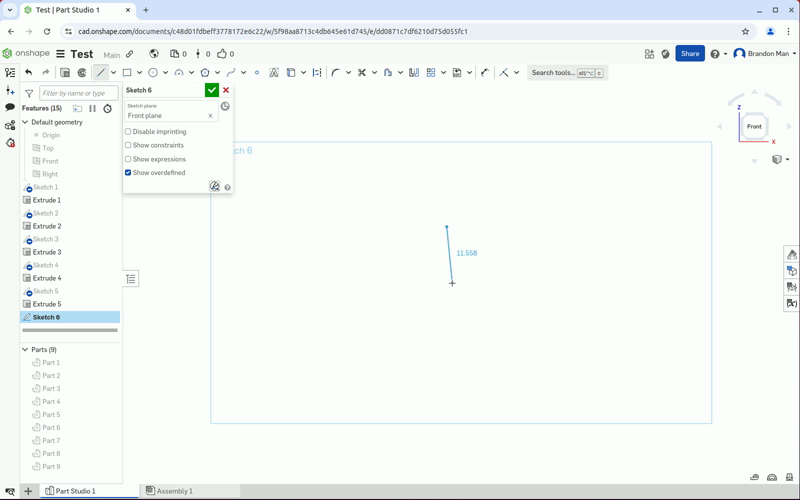
key(esc)
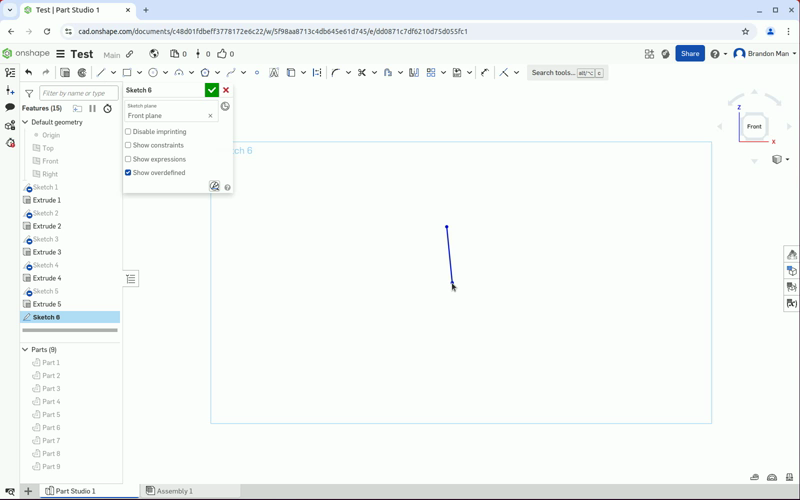
key(a)
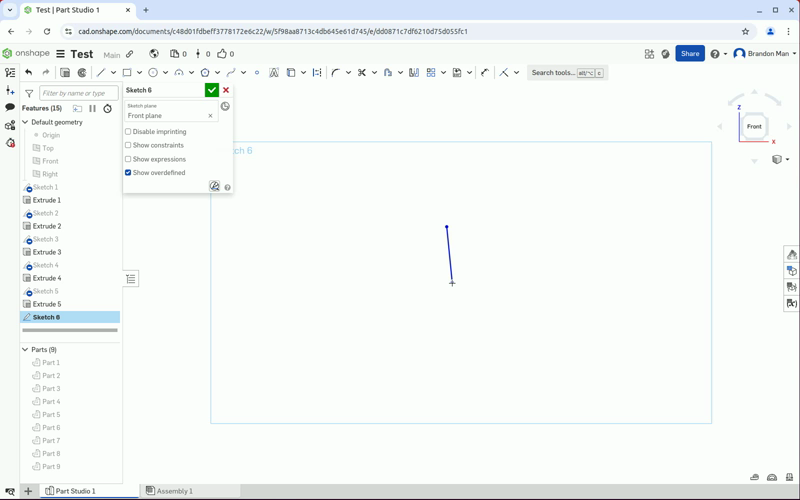
mouse_move(452, 282)
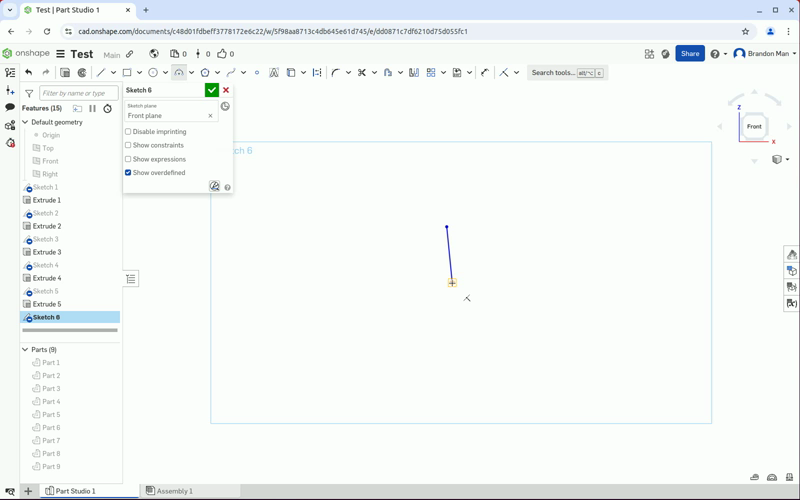
click(452, 282)
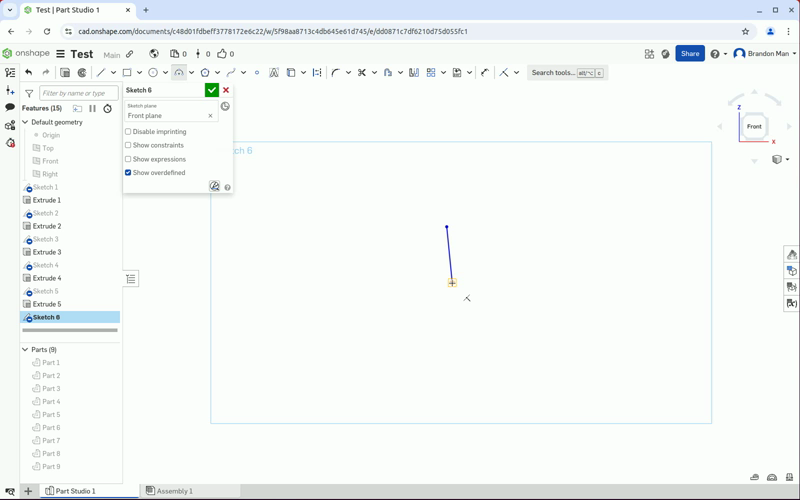
key_down(shift)
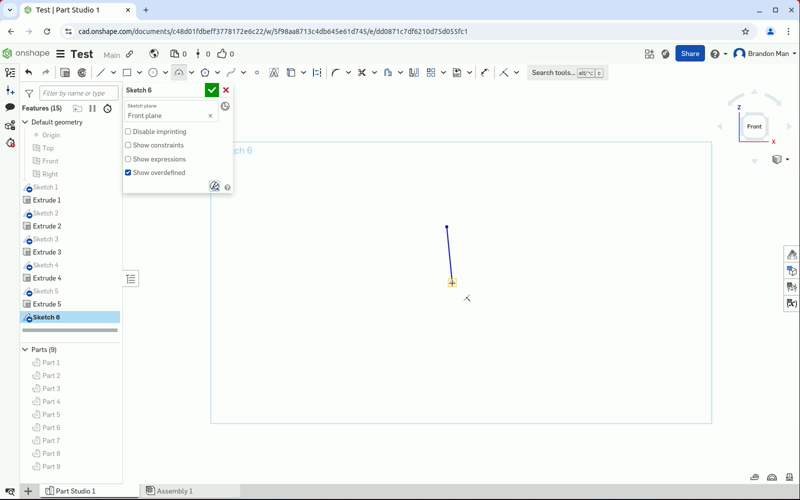
mouse_move(461, 291)
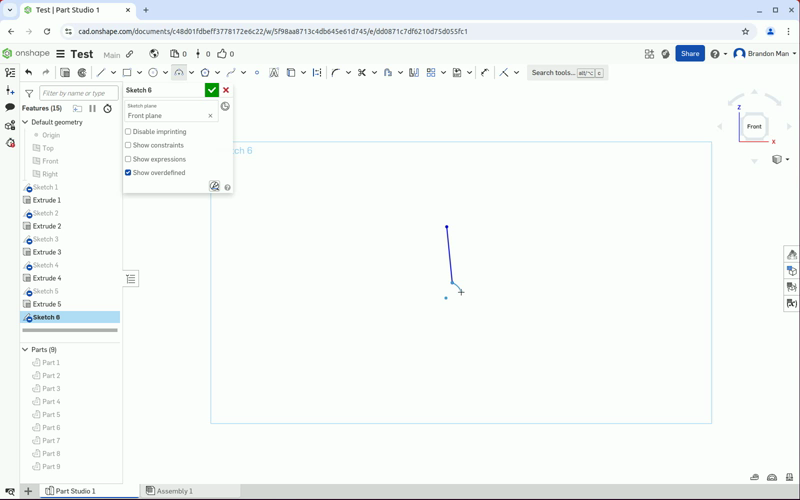
click(461, 291)
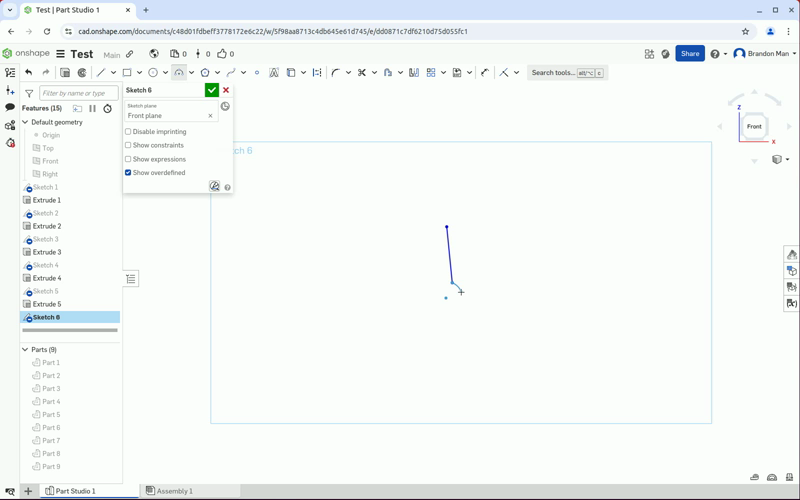
mouse_move(467, 276)
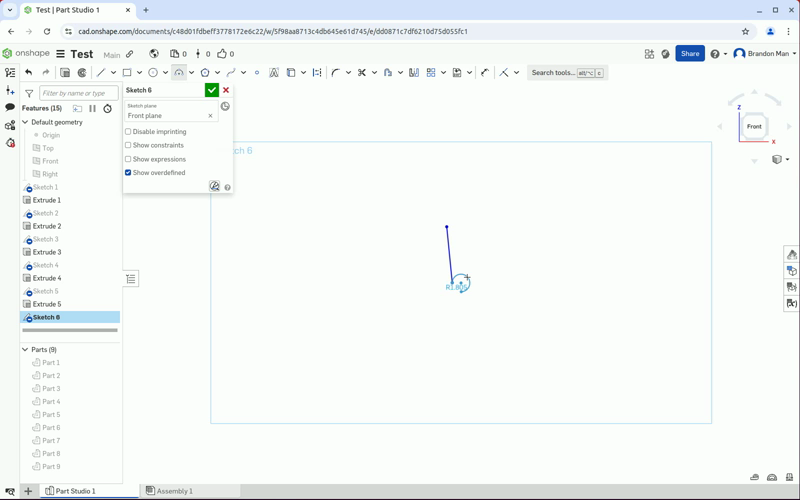
click(467, 276)
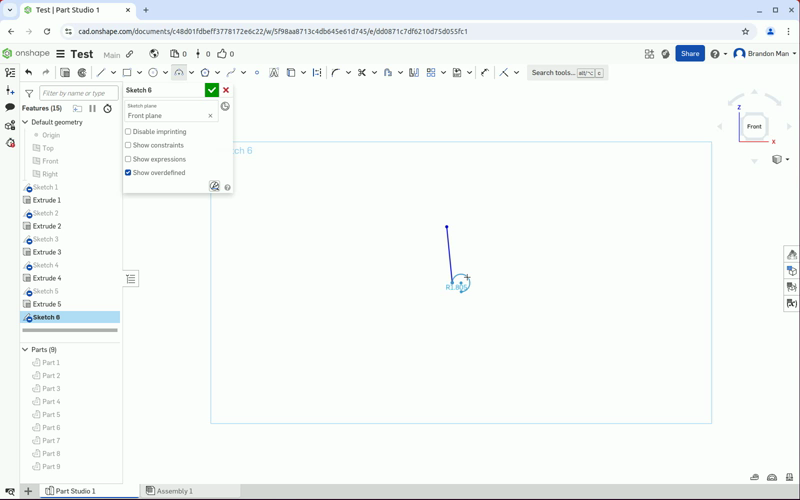
key_up(shift)
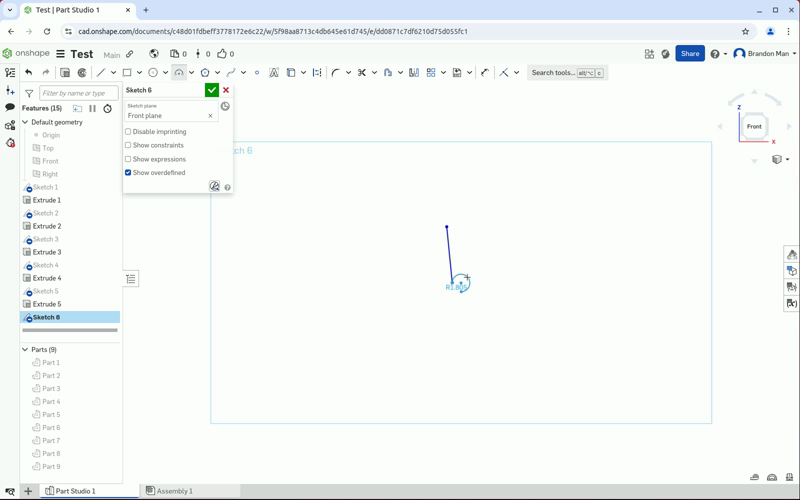
key(esc)
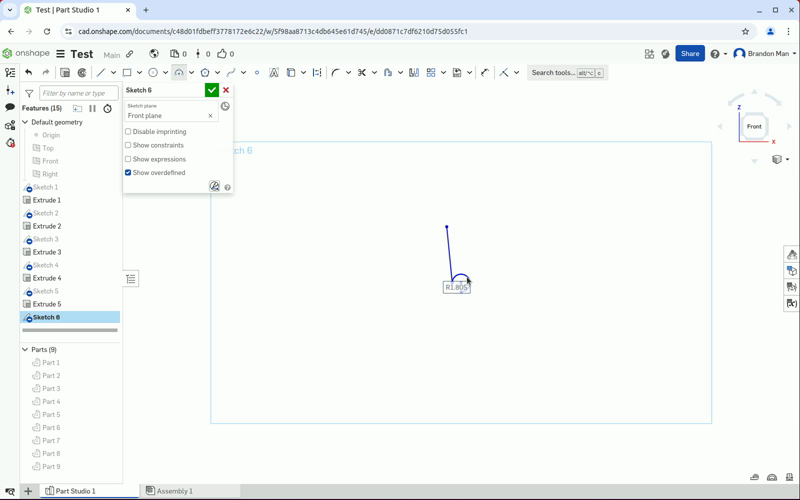
key(l)
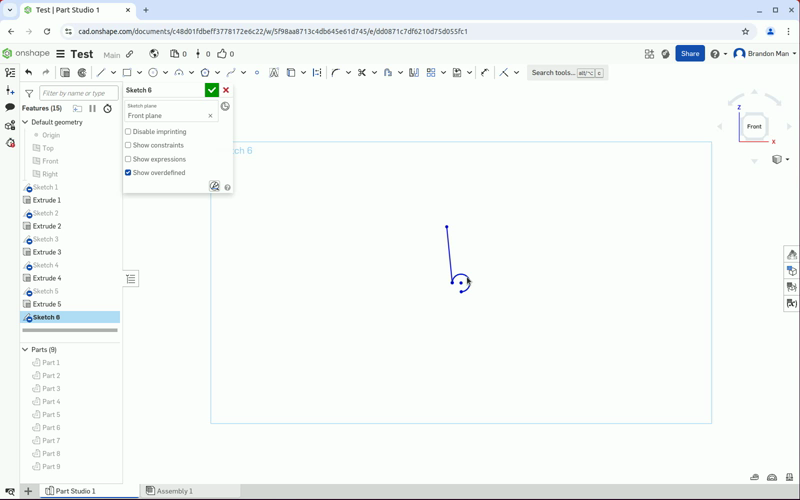
mouse_move(461, 291)
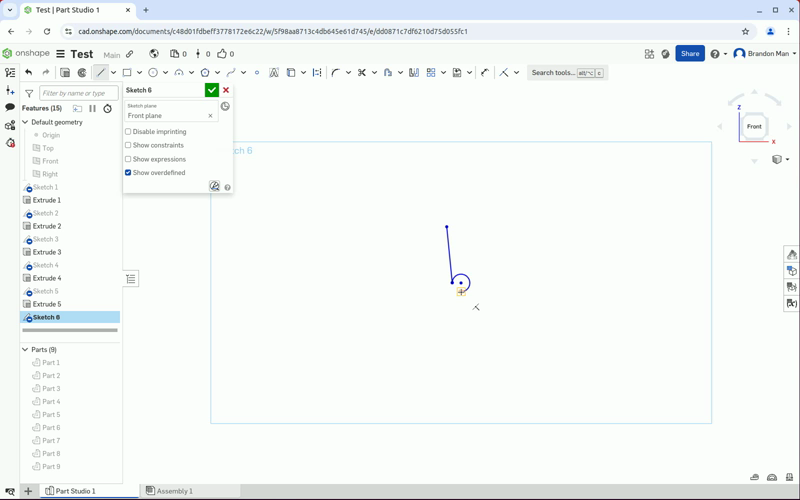
click(461, 291)
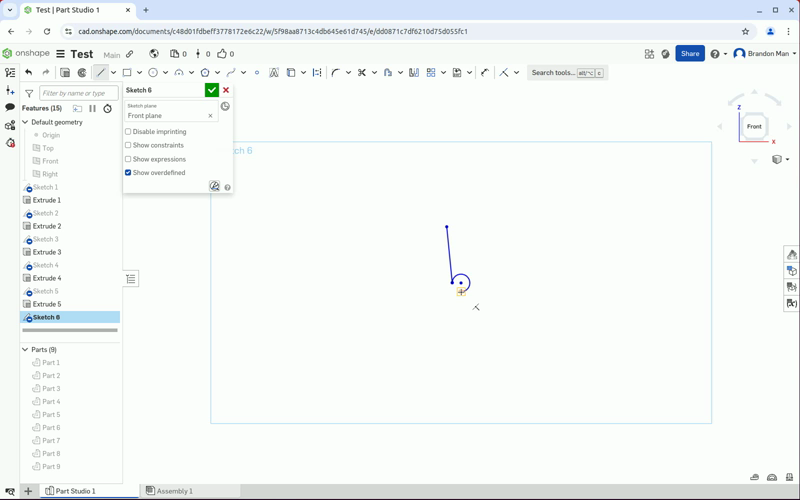
key_down(shift)
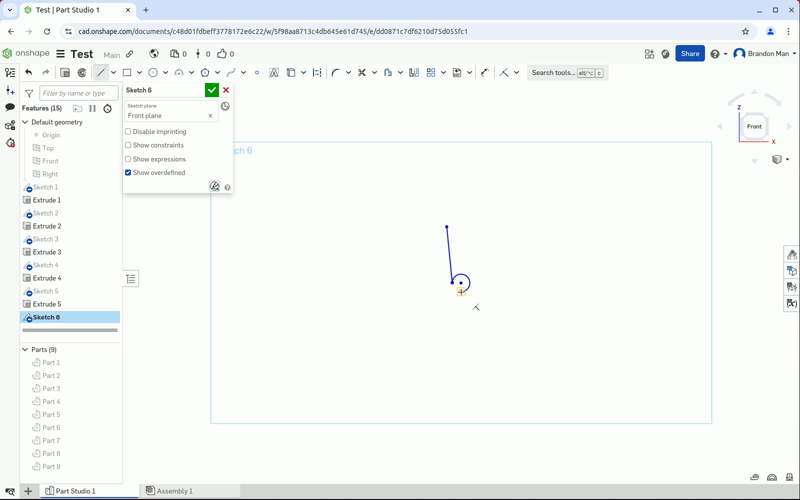
mouse_move(491, 291)
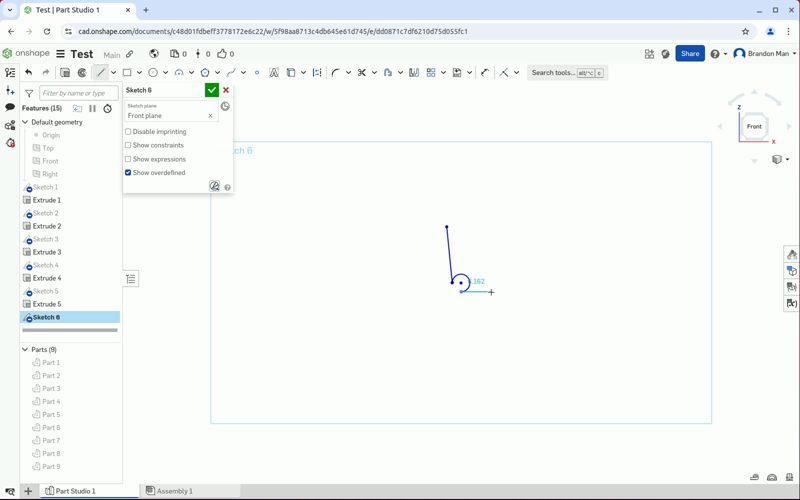
mouse_move(502, 290)
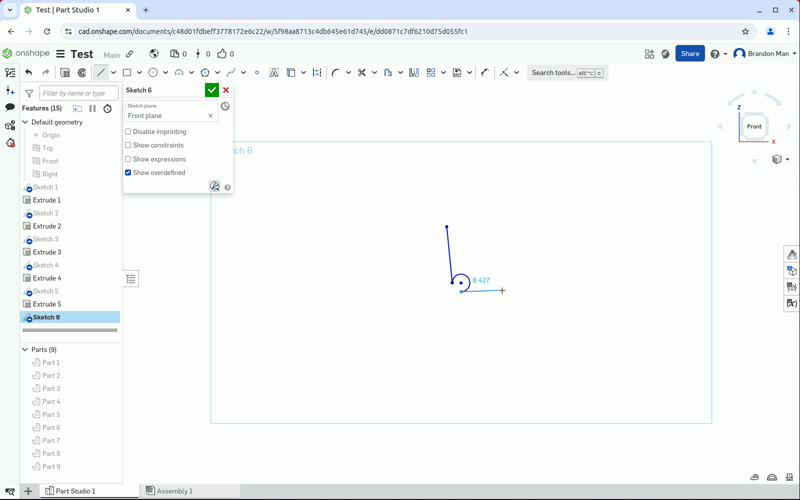
click(502, 290)
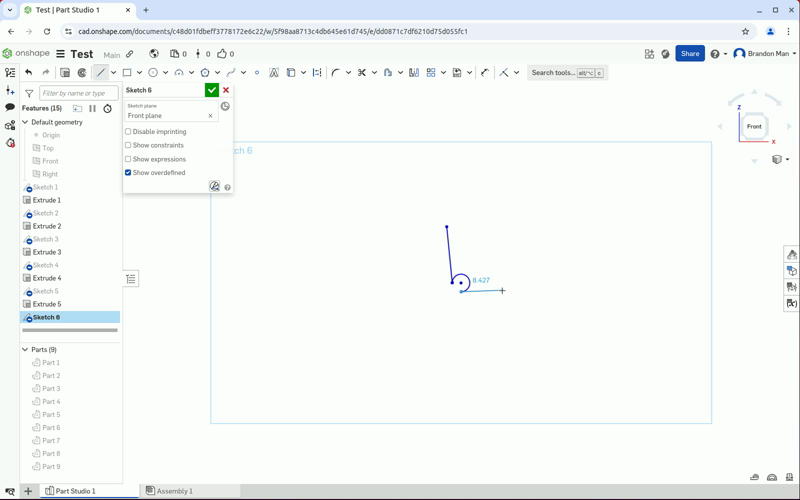
key_up(shift)
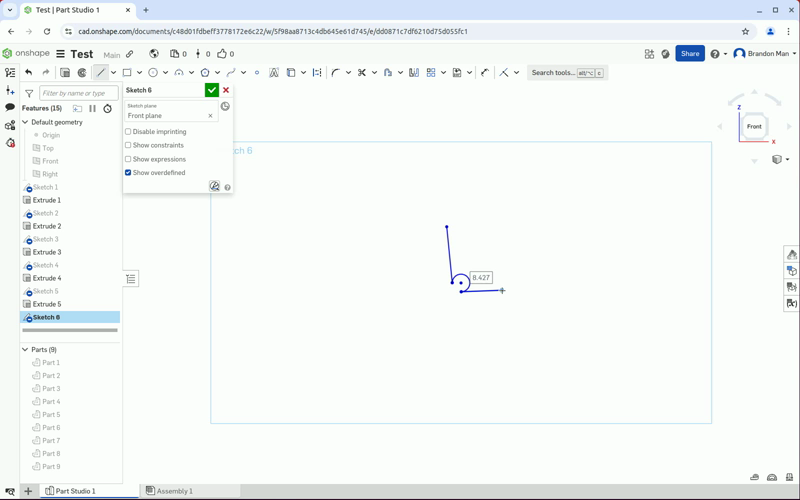
key(esc)
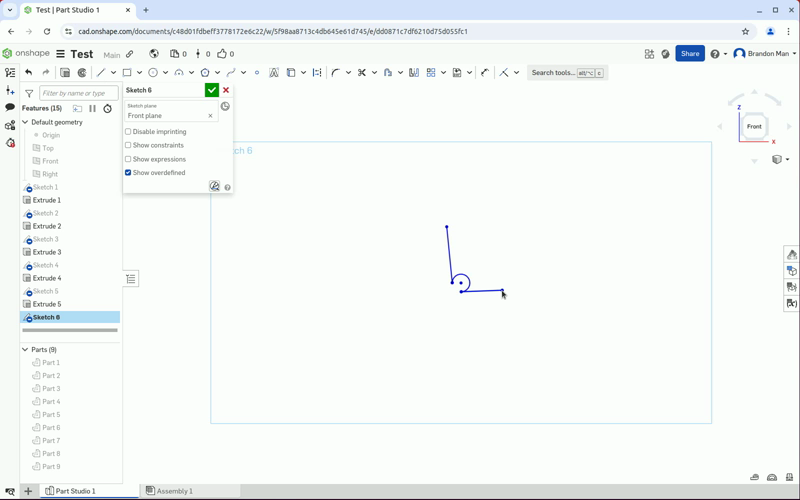
key(a)
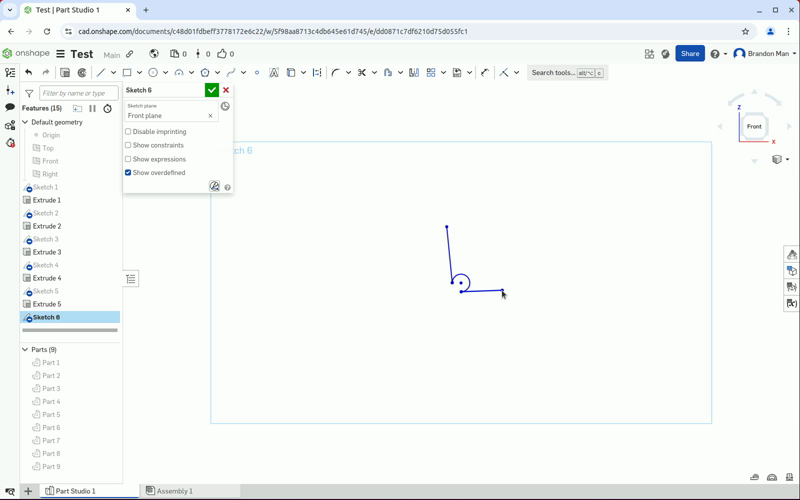
mouse_move(502, 290)
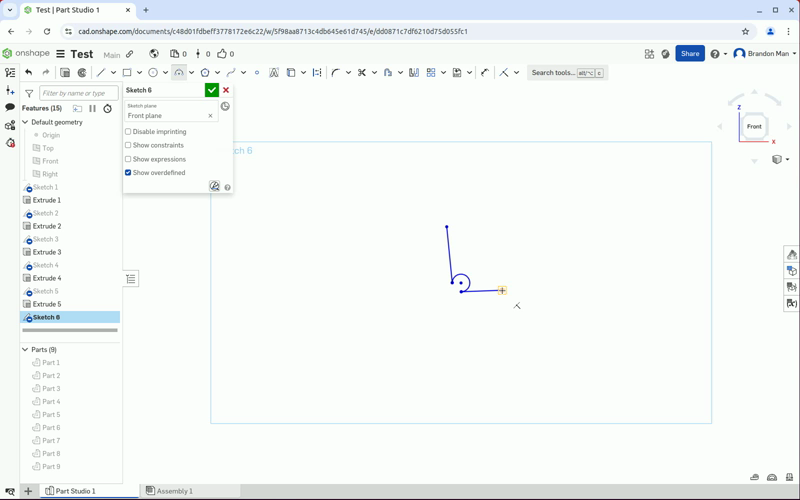
click(502, 290)
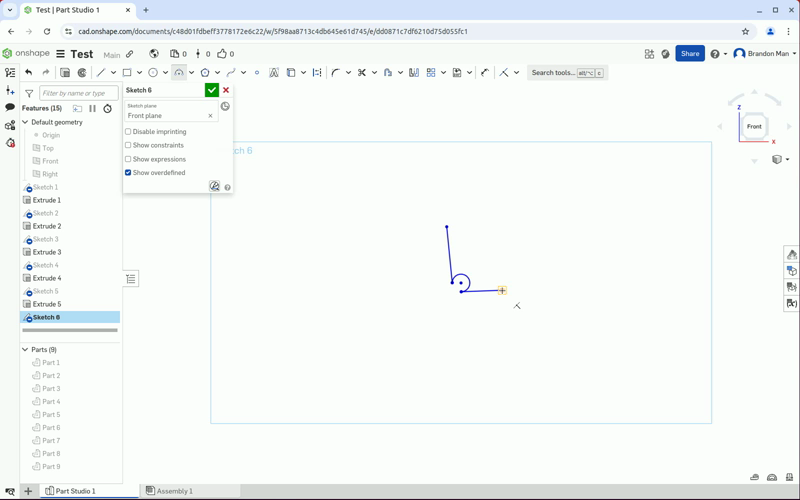
key_down(shift)
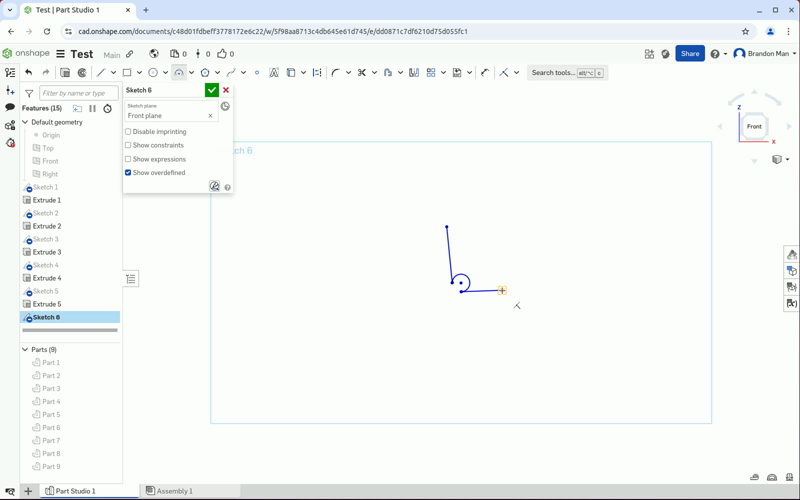
mouse_move(502, 276)
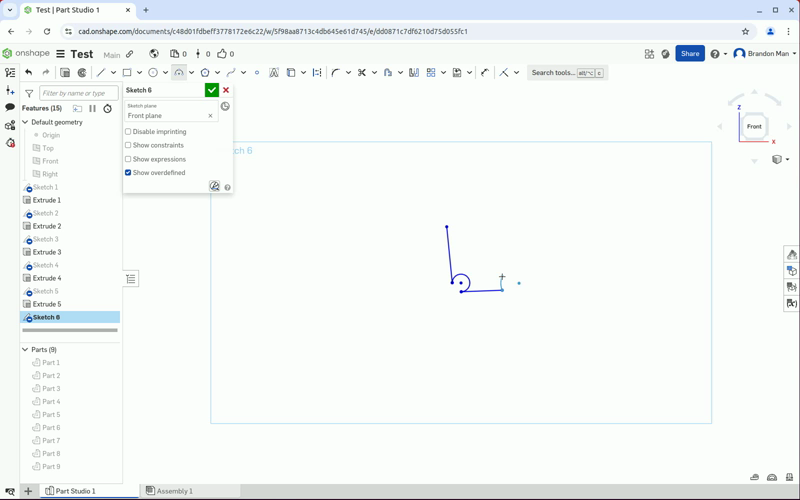
click(502, 276)
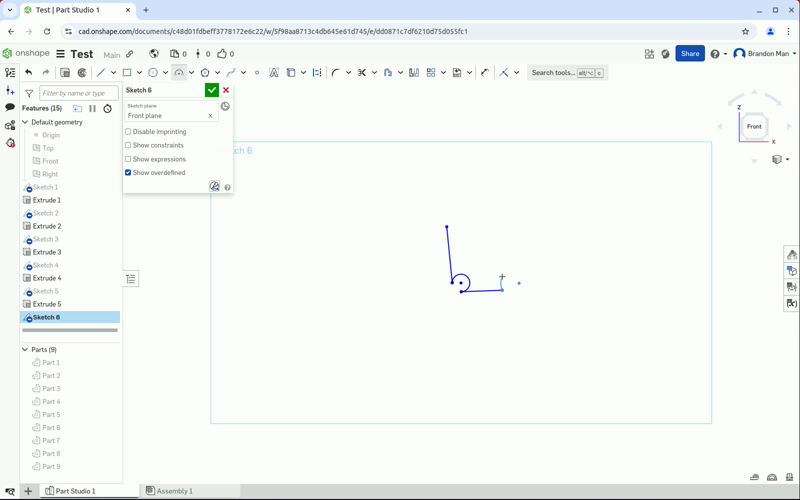
mouse_move(494, 282)
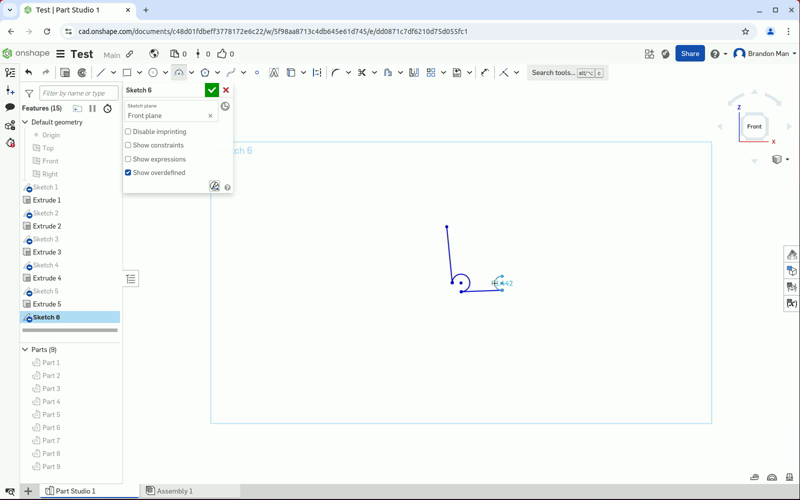
click(494, 282)
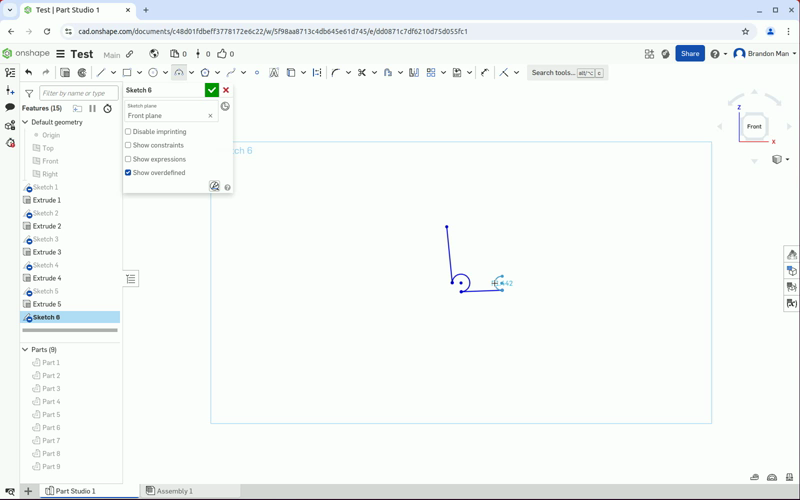
key_up(shift)
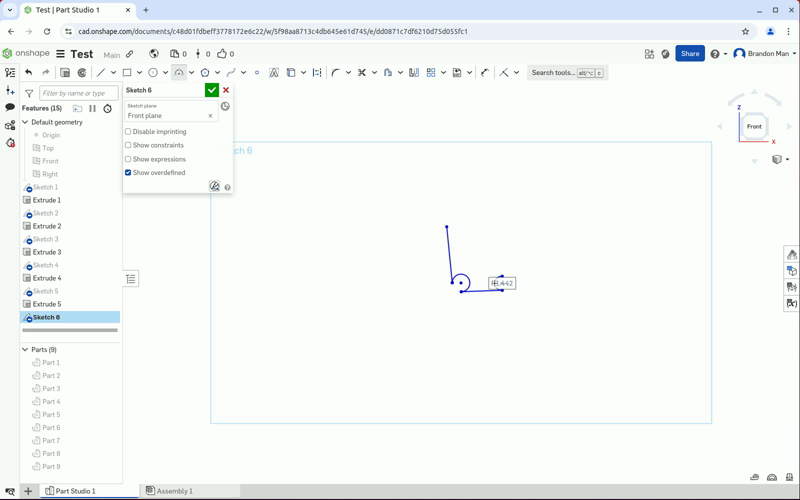
key(esc)
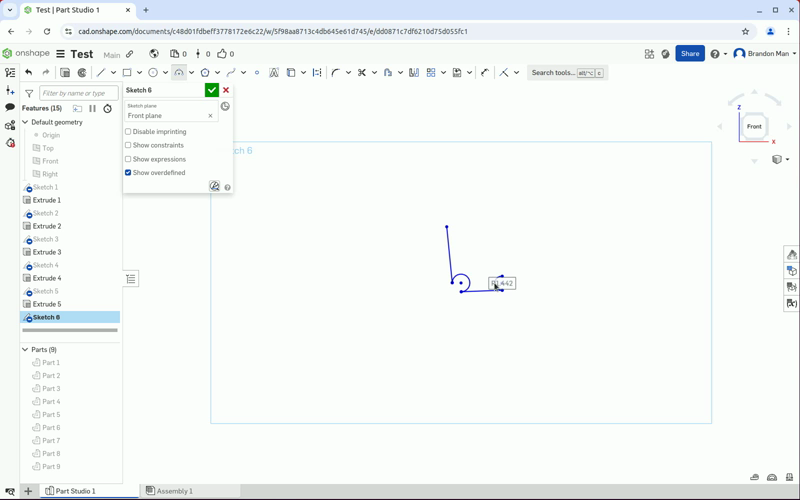
key(l)
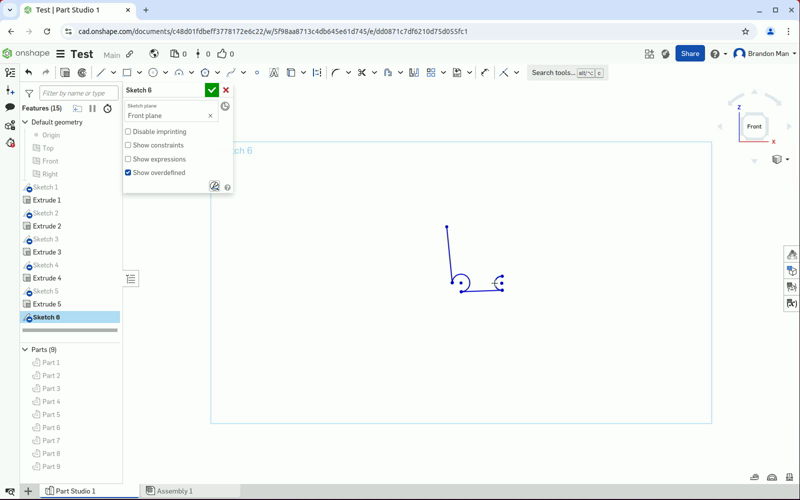
mouse_move(502, 276)
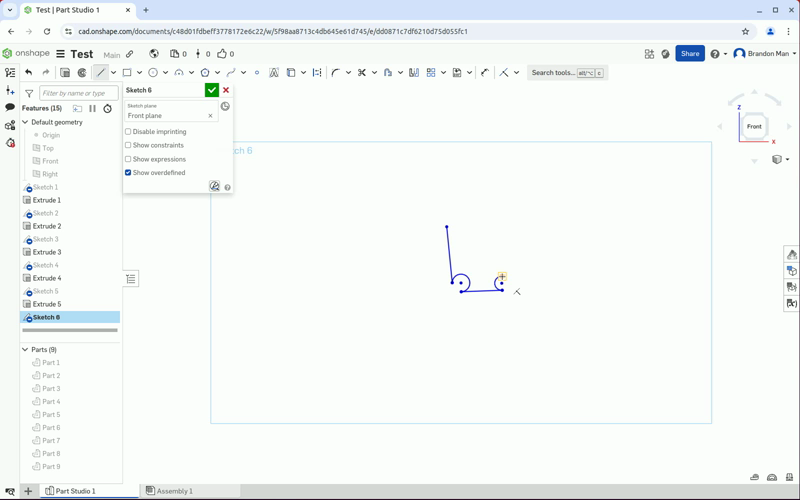
click(502, 276)
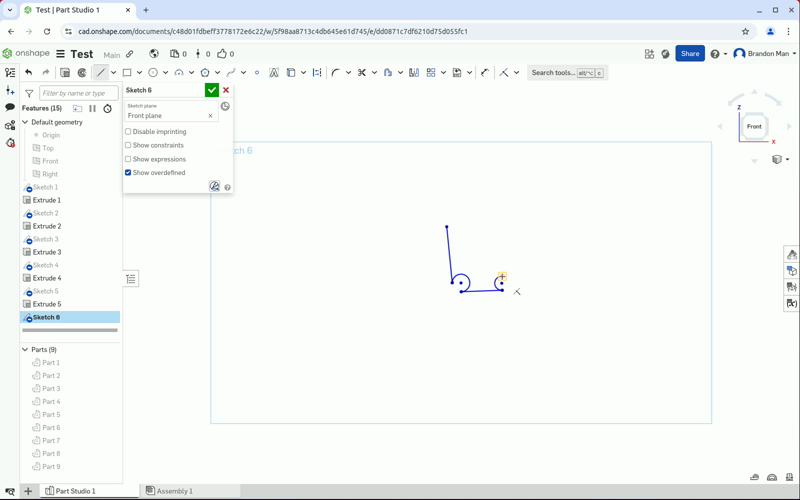
key_down(shift)
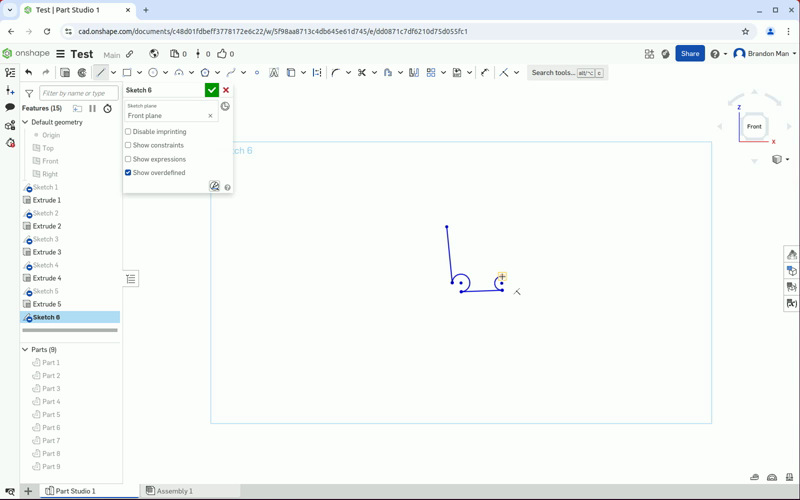
mouse_move(532, 276)
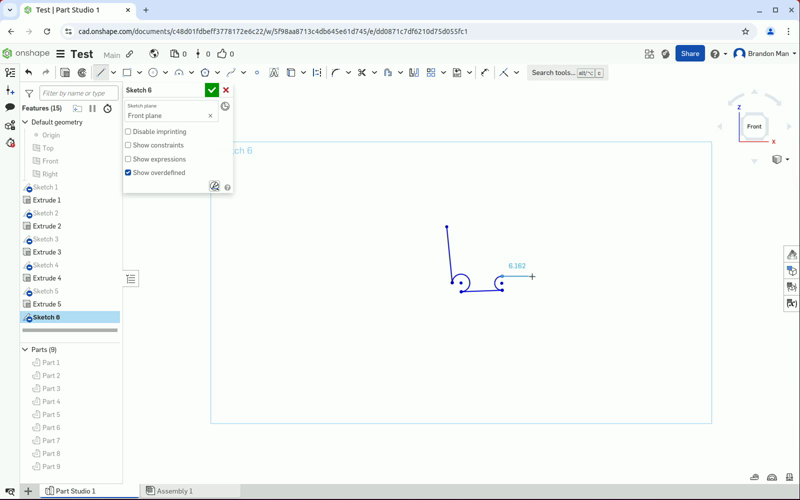
mouse_move(478, 275)
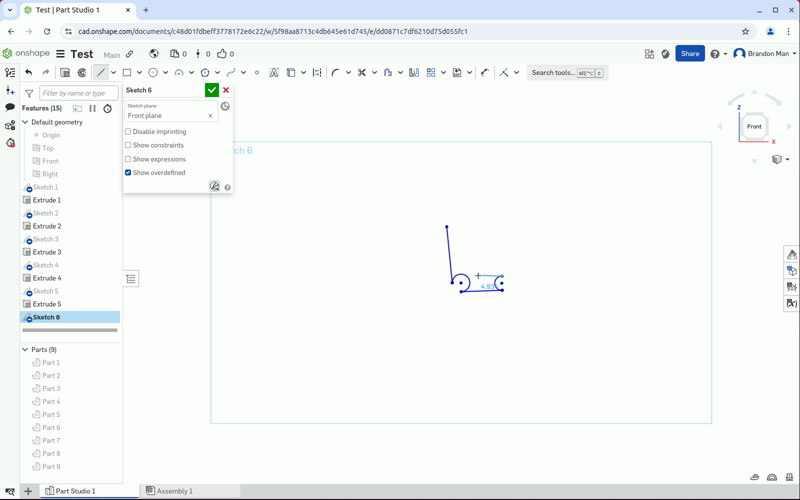
click(478, 275)
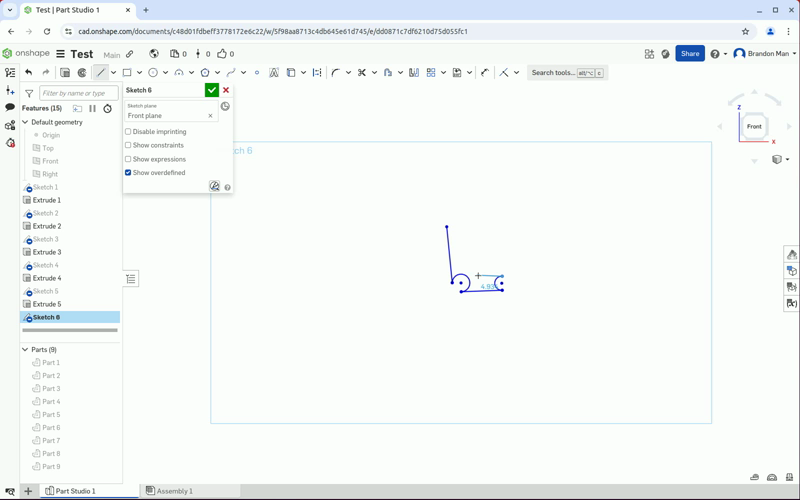
key_up(shift)
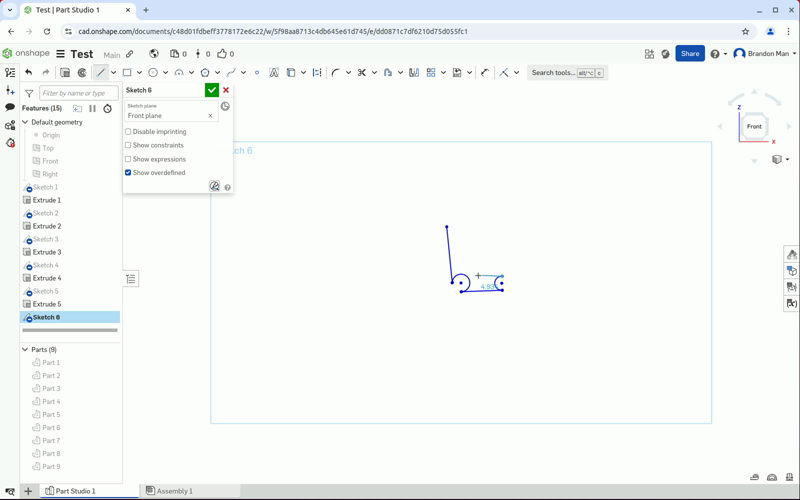
key(esc)
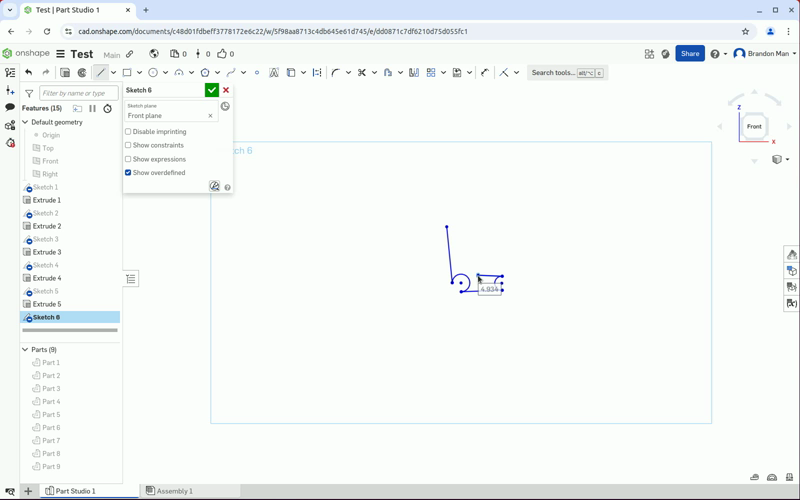
key(a)
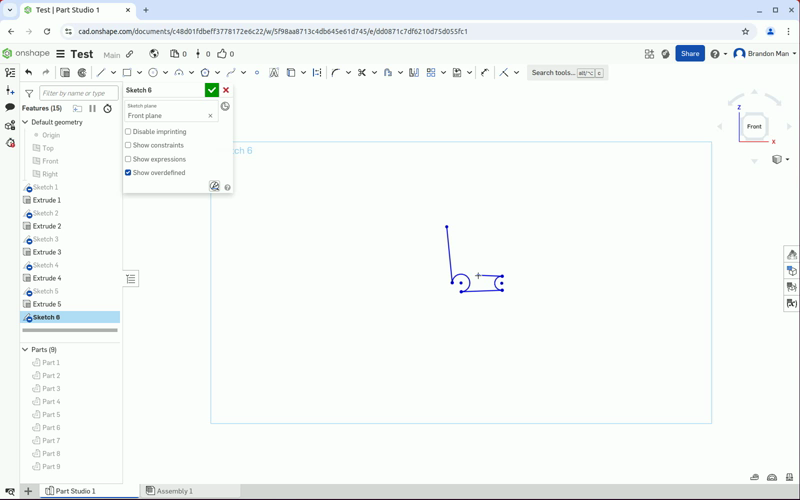
mouse_move(478, 275)
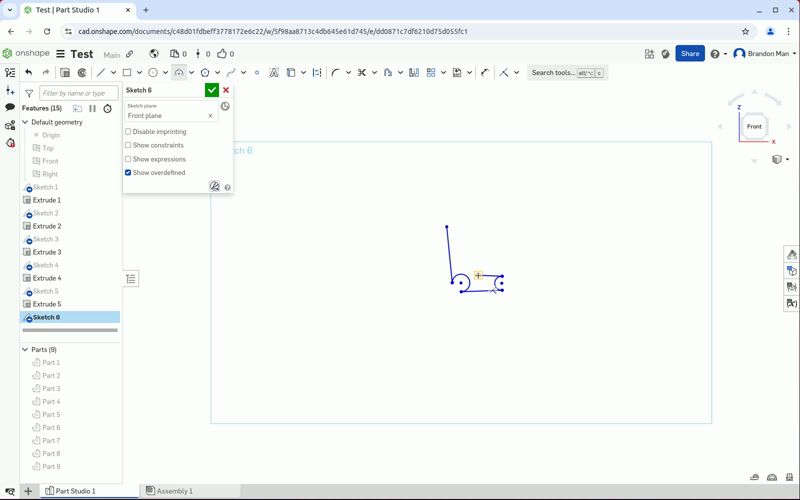
click(478, 275)
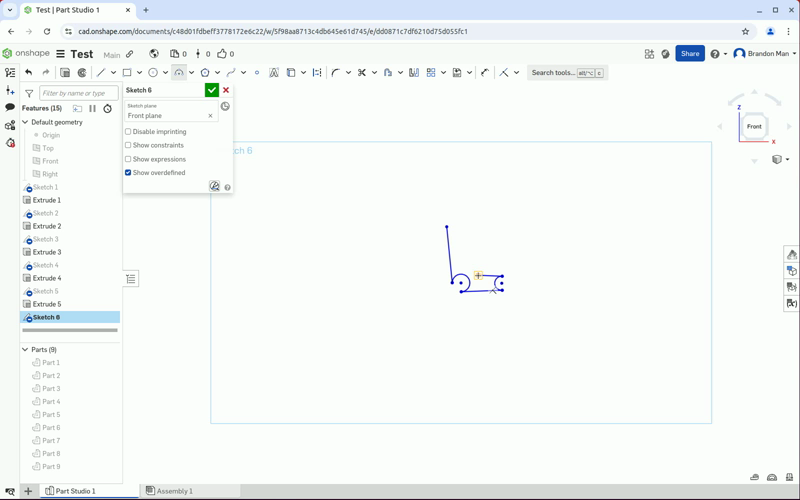
key_down(shift)
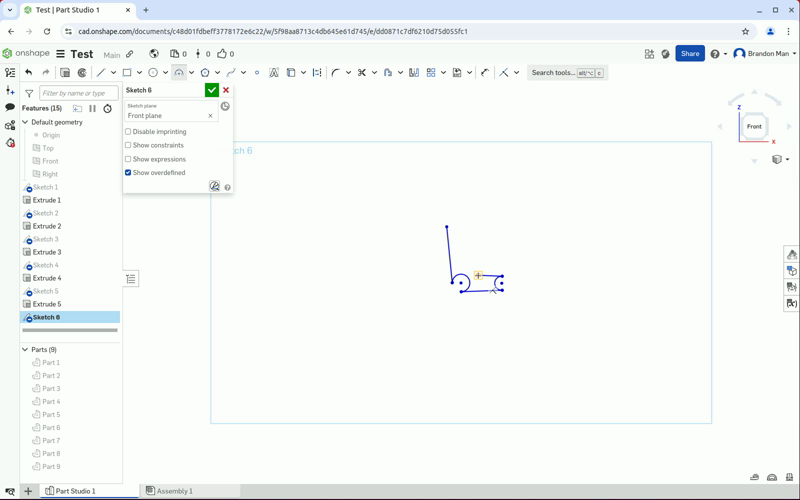
mouse_move(471, 267)
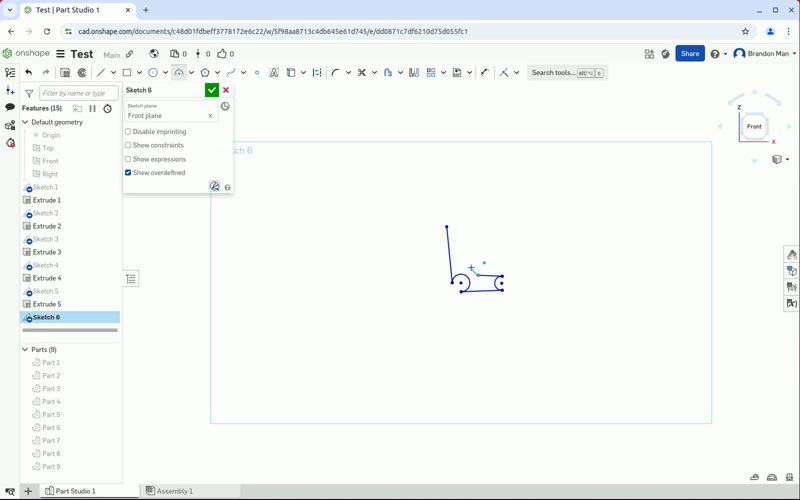
click(471, 267)
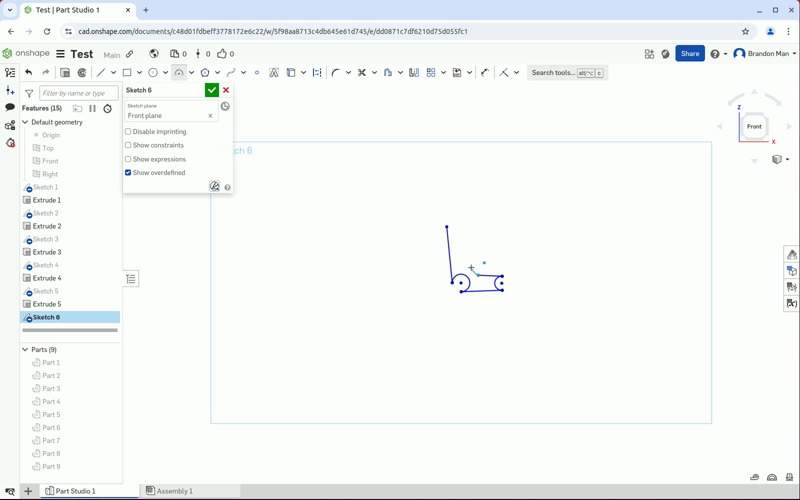
mouse_move(472, 272)
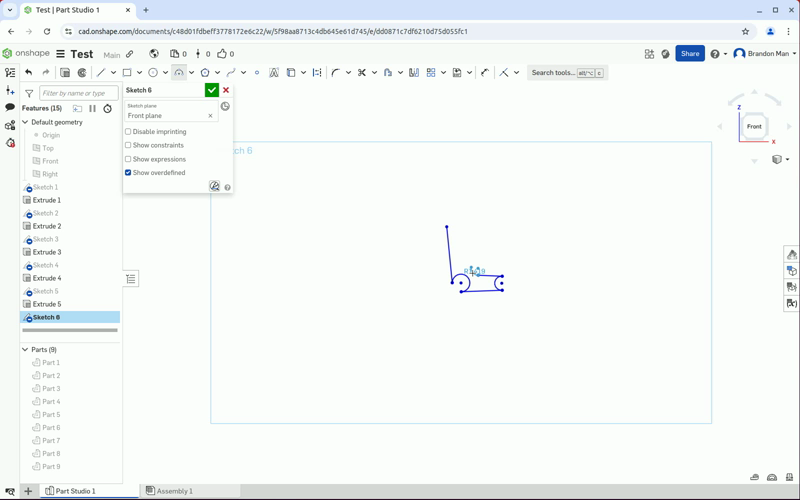
click(472, 272)
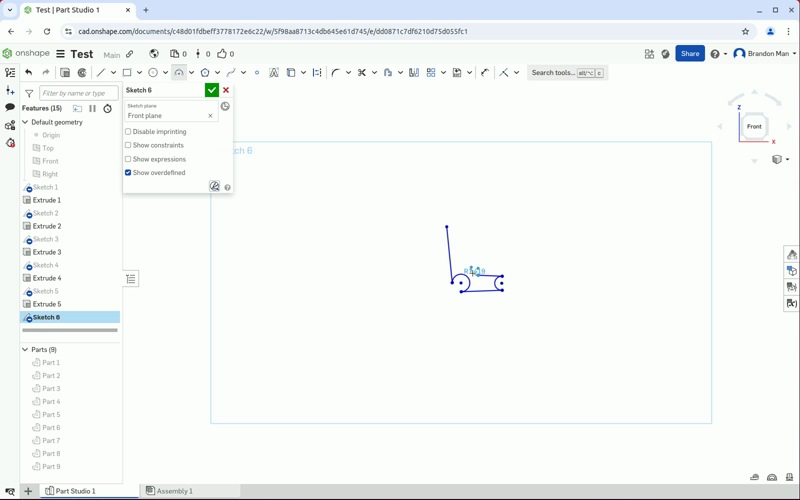
key_up(shift)
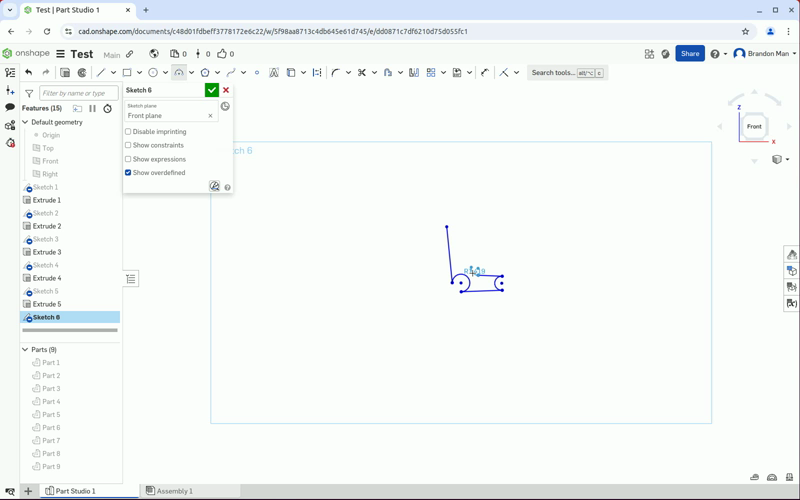
key(esc)
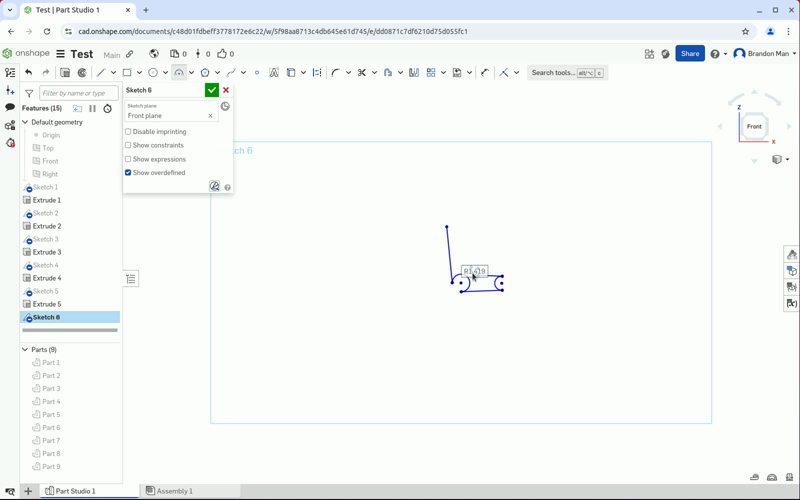
key(l)
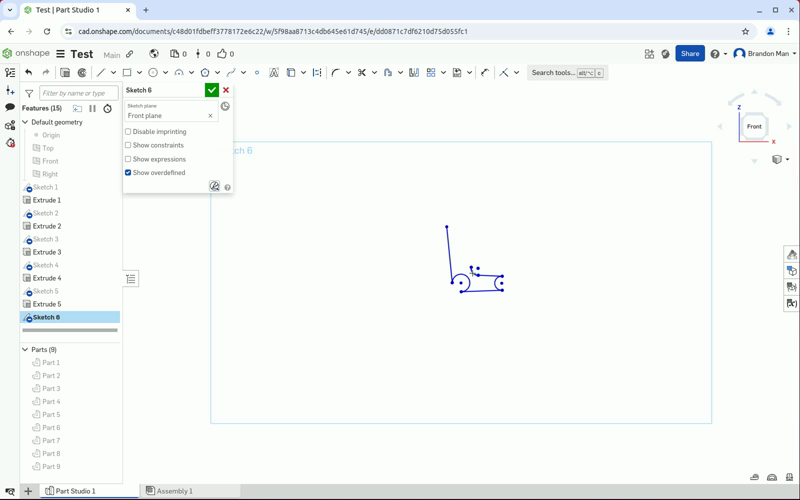
mouse_move(471, 267)
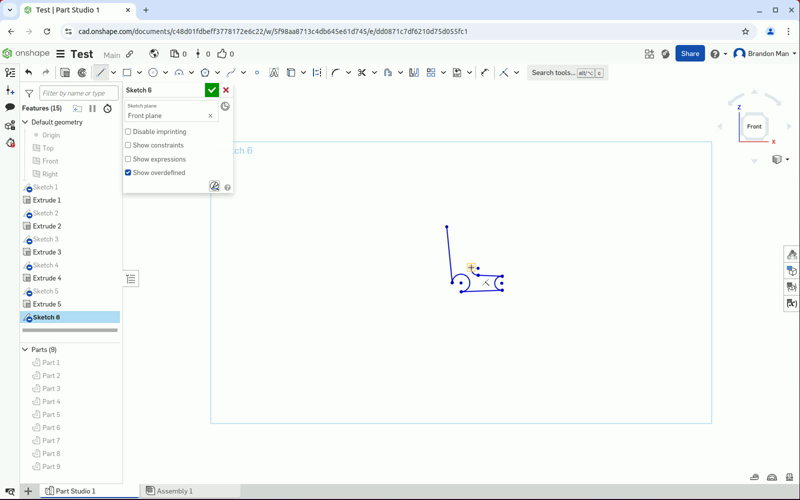
click(471, 267)
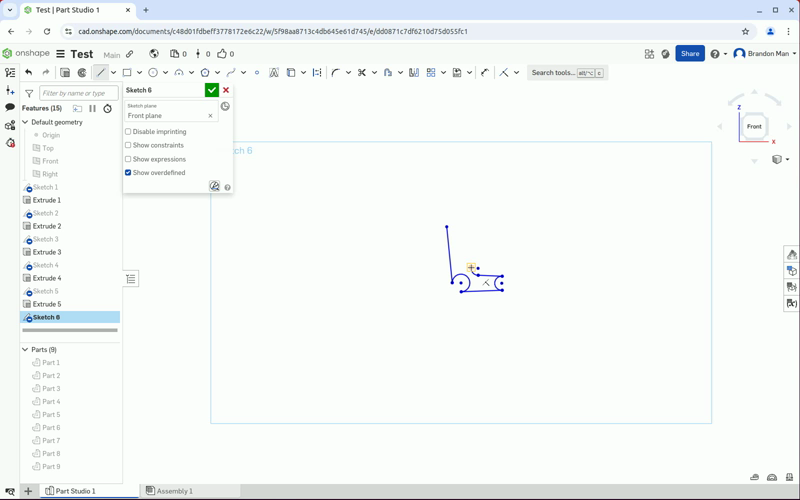
key_down(shift)
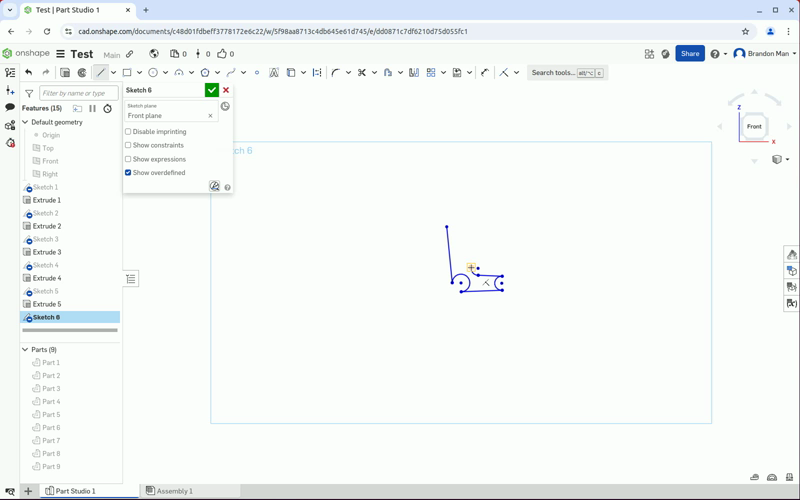
mouse_move(501, 267)
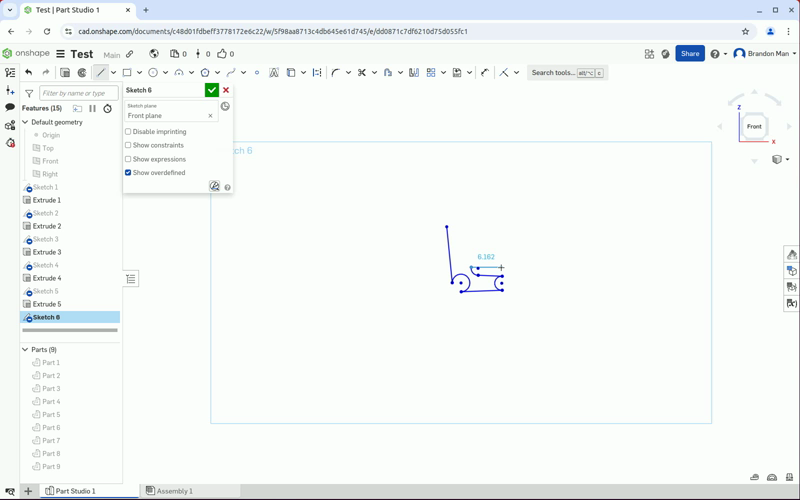
mouse_move(475, 226)
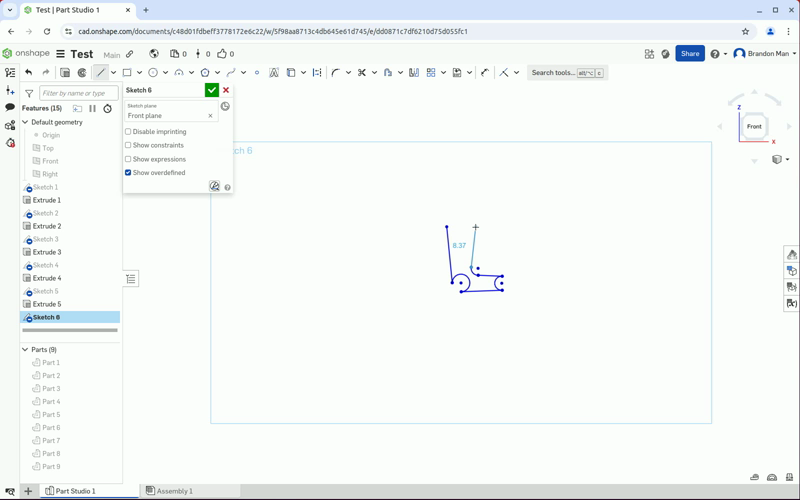
click(475, 226)
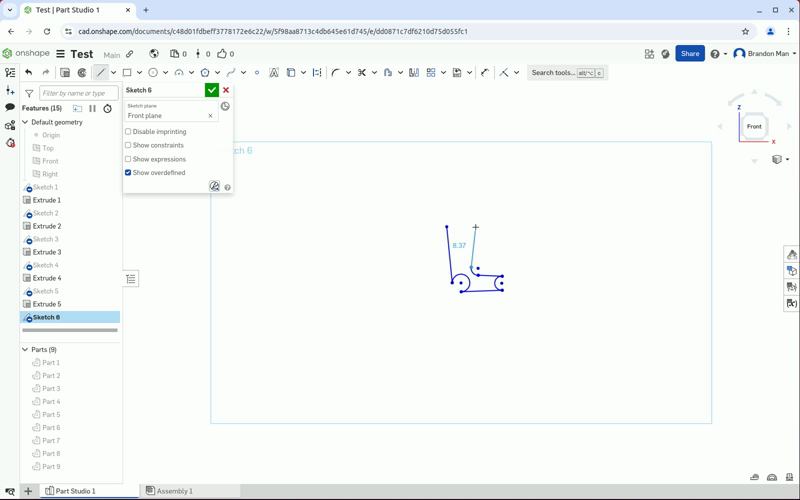
key_up(shift)
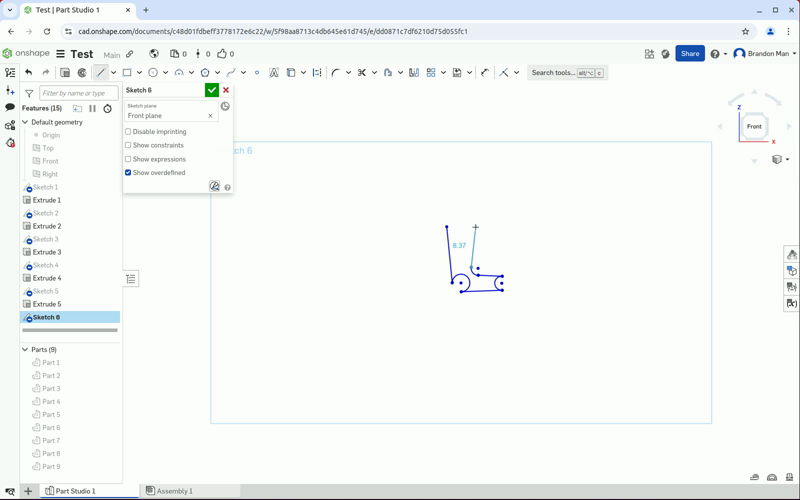
key(esc)
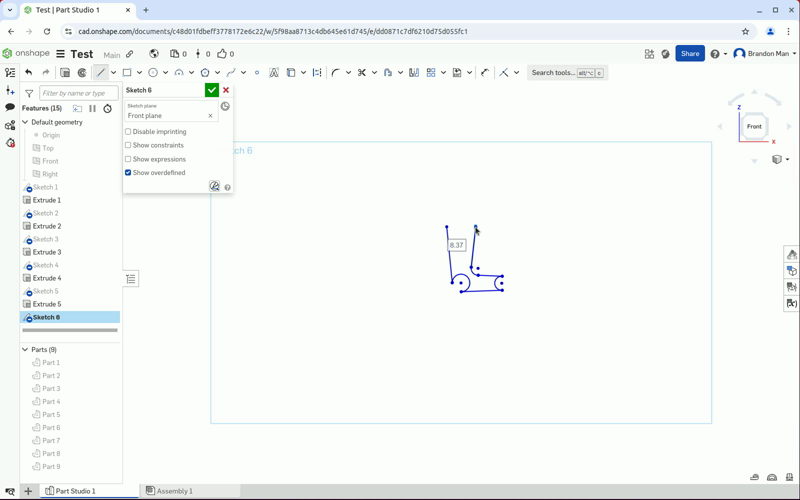
key(a)
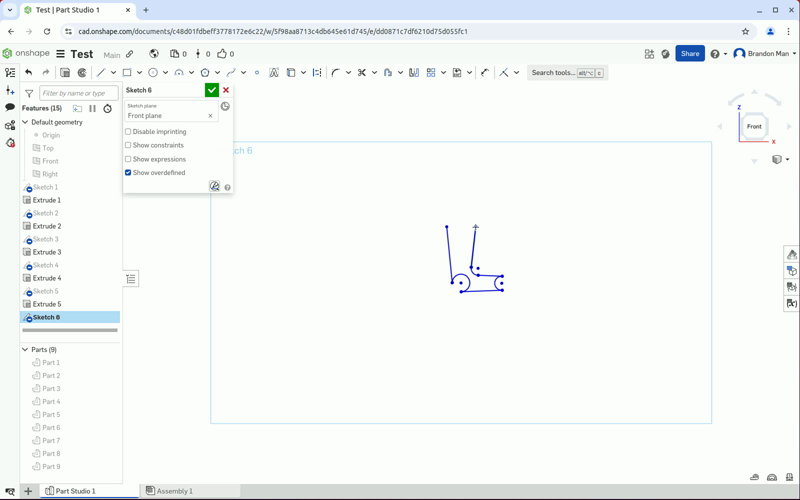
mouse_move(475, 226)
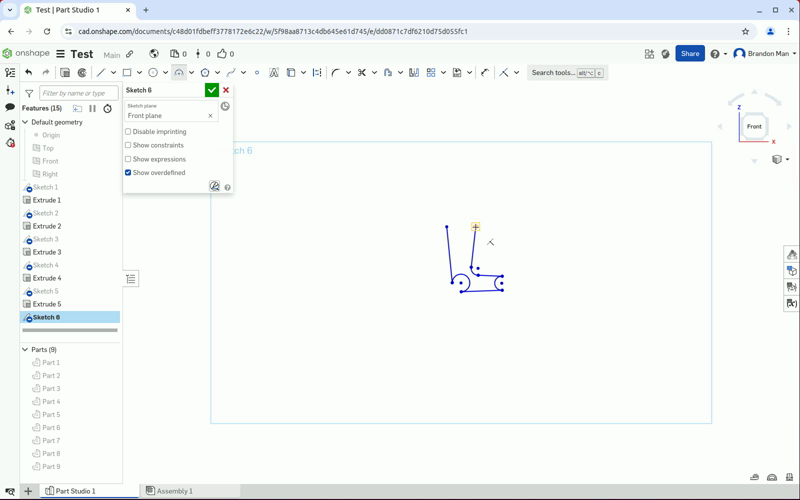
click(475, 226)
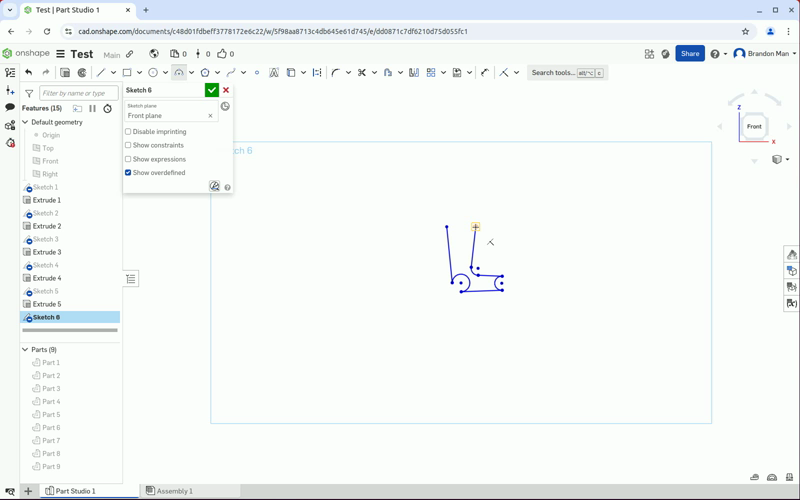
mouse_move(446, 226)
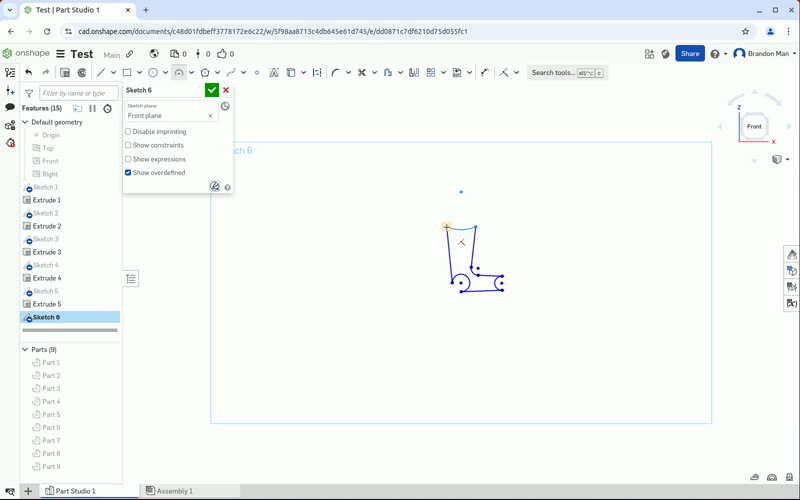
click(446, 226)
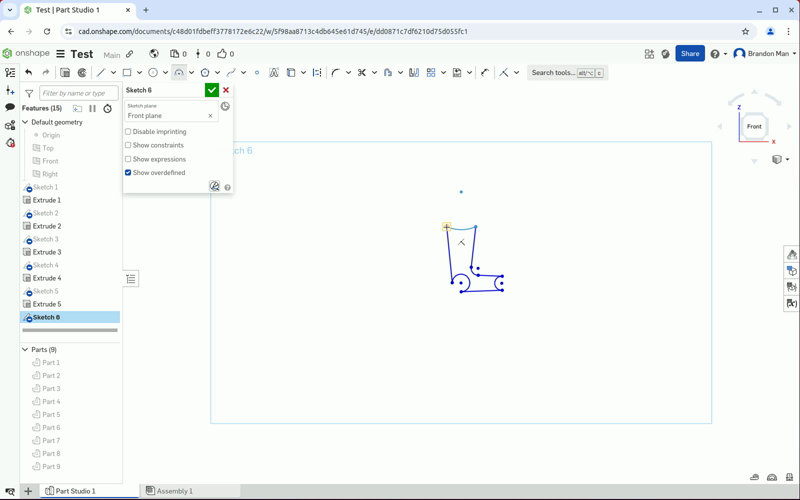
key_down(shift)
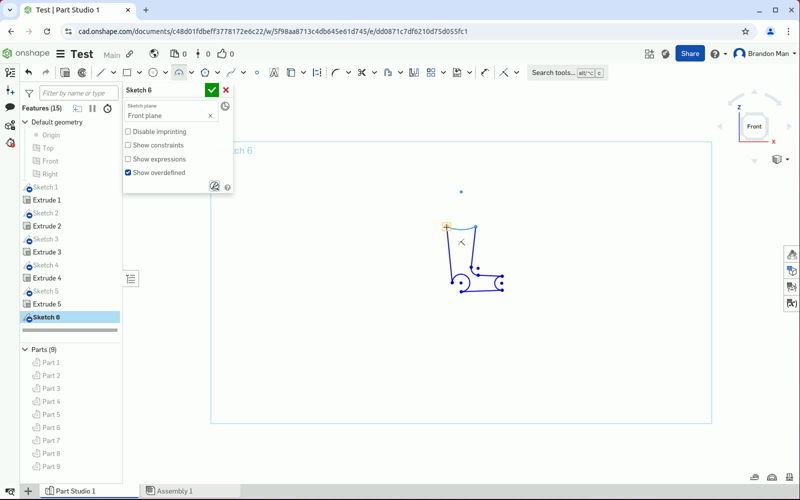
mouse_move(461, 239)
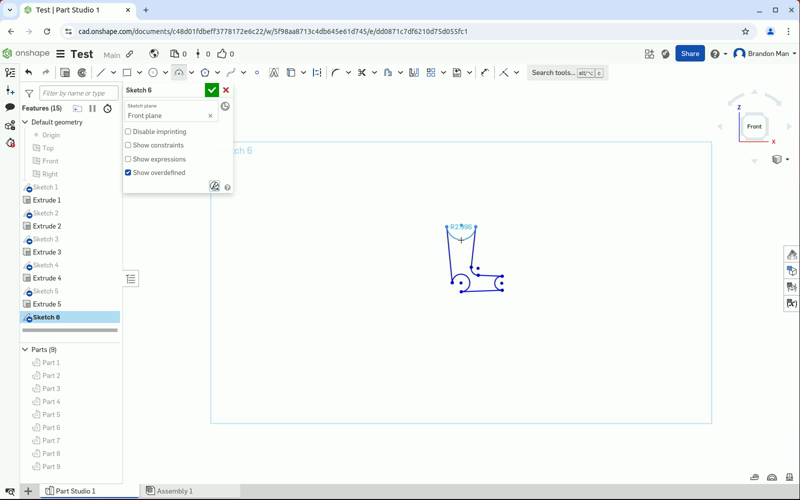
click(461, 239)
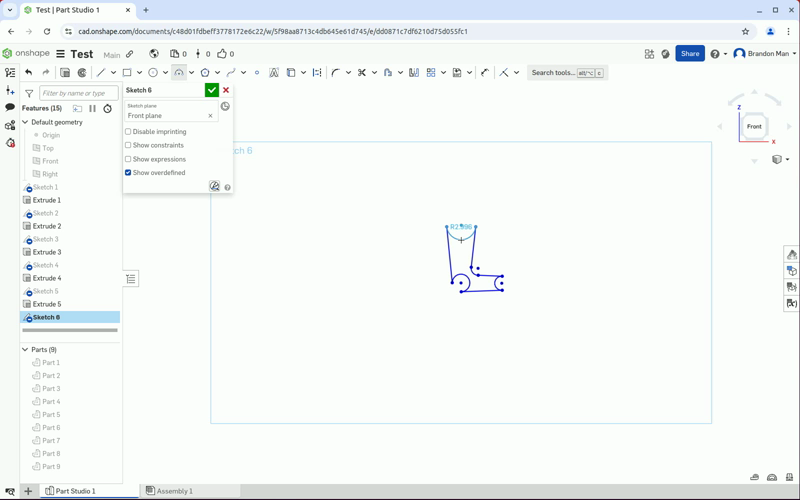
key_up(shift)
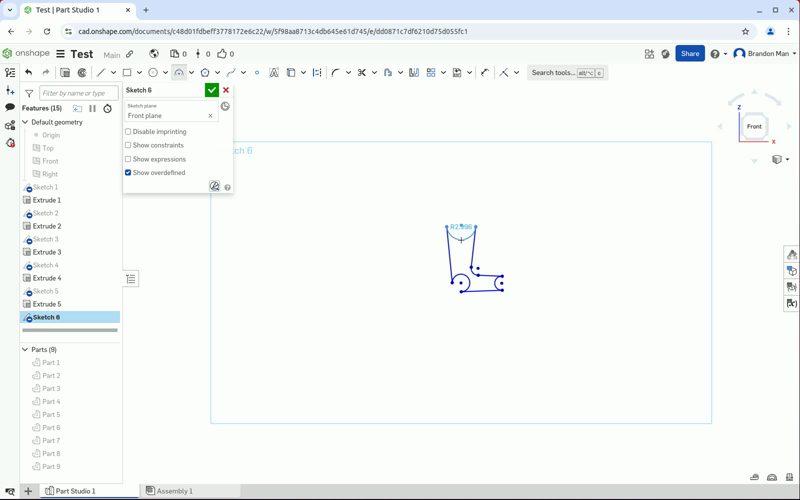
key(esc)
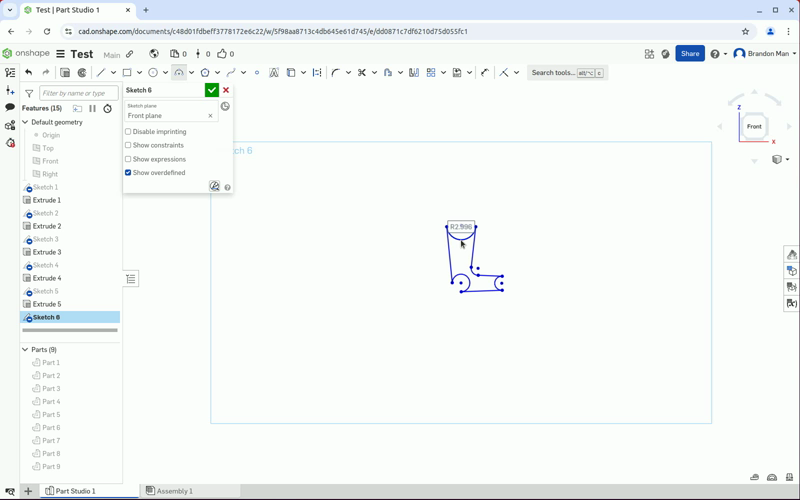
mouse_move(465, 254)
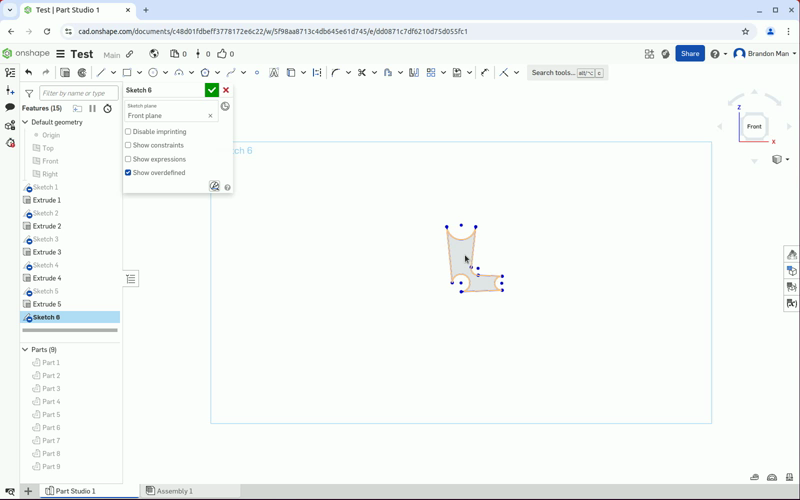
scroll(6)
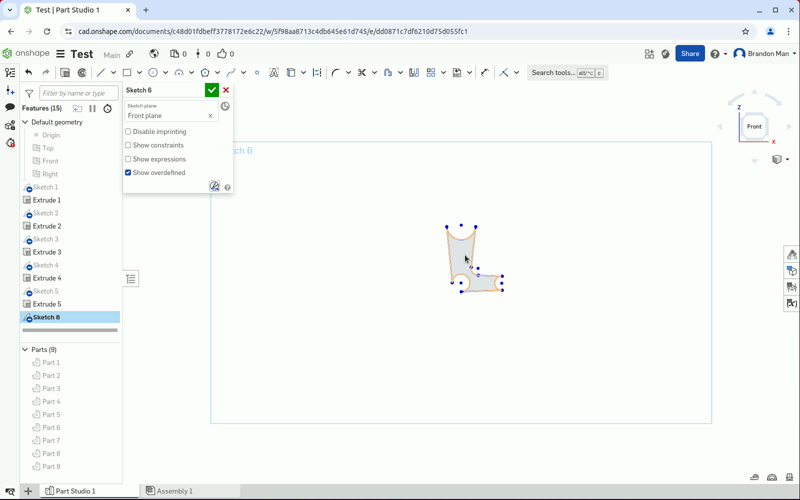
scroll(6)
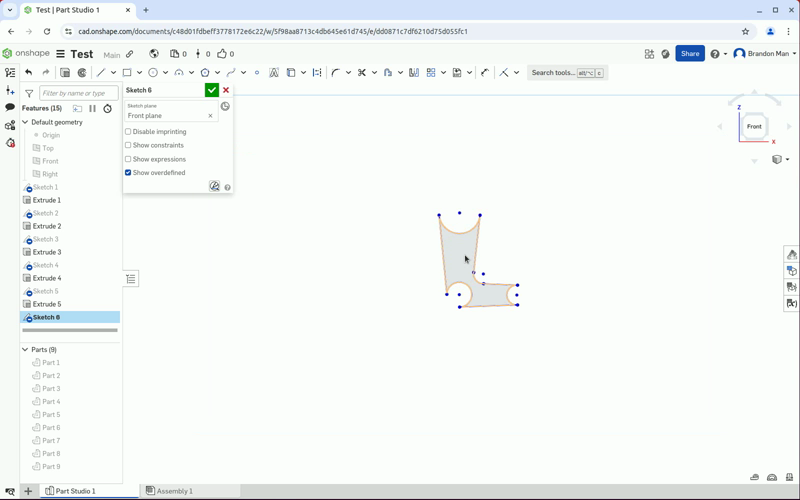
scroll(6)
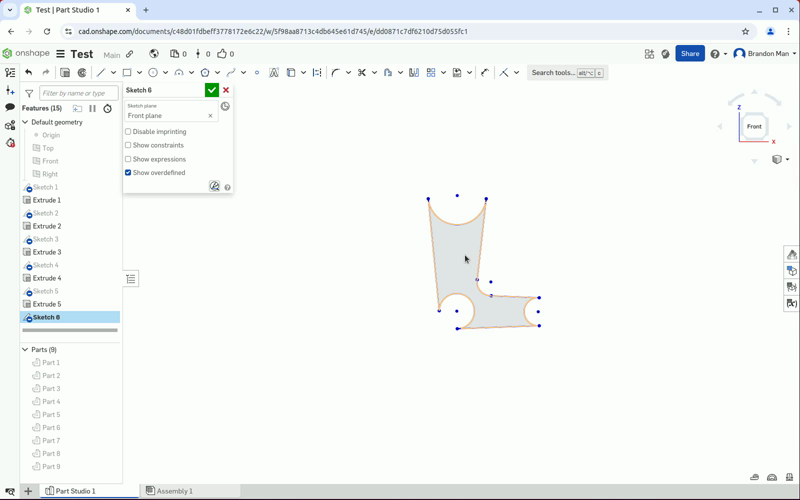
scroll(6)
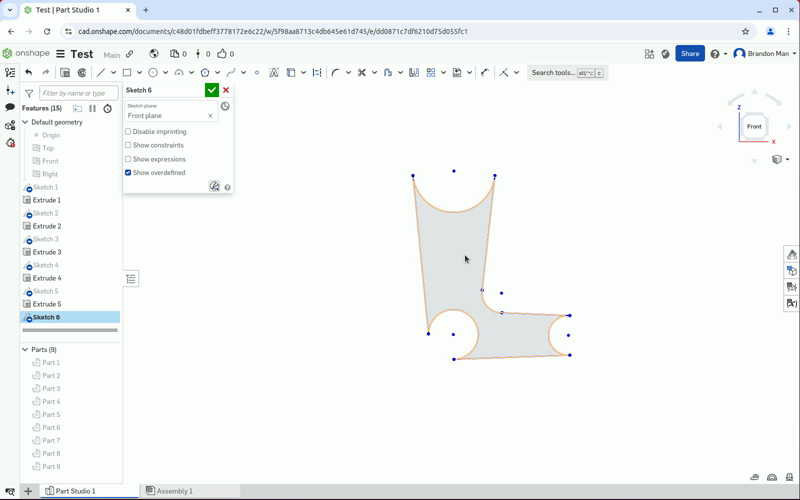
scroll(6)
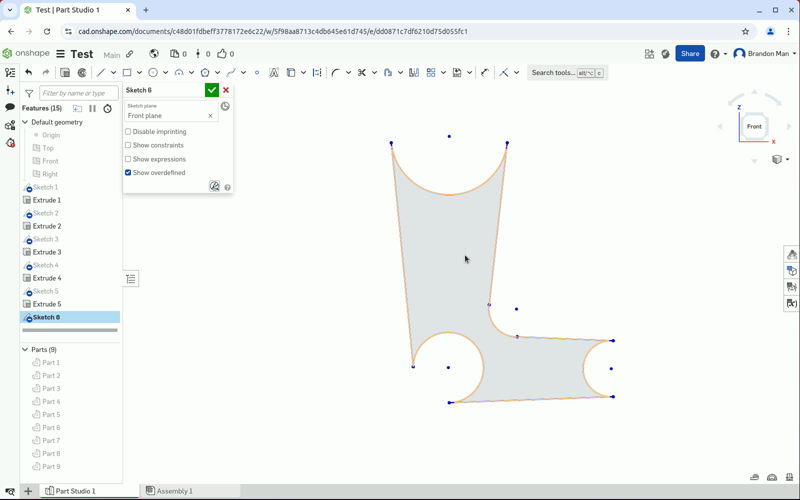
scroll(6)
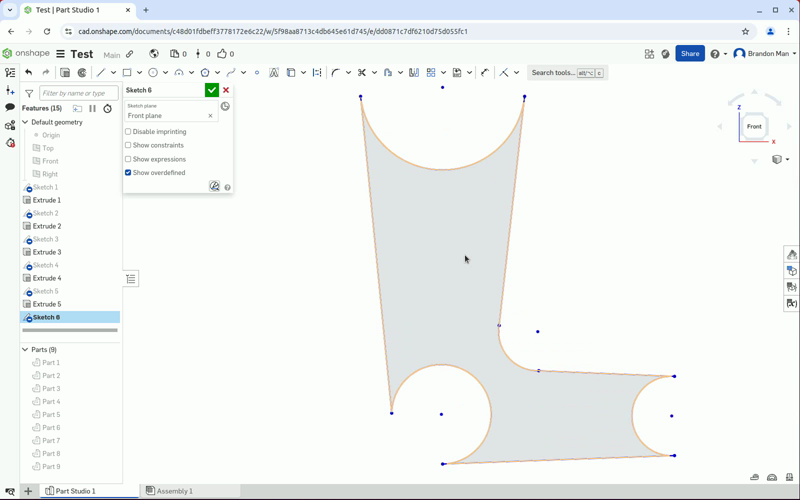
scroll(6)
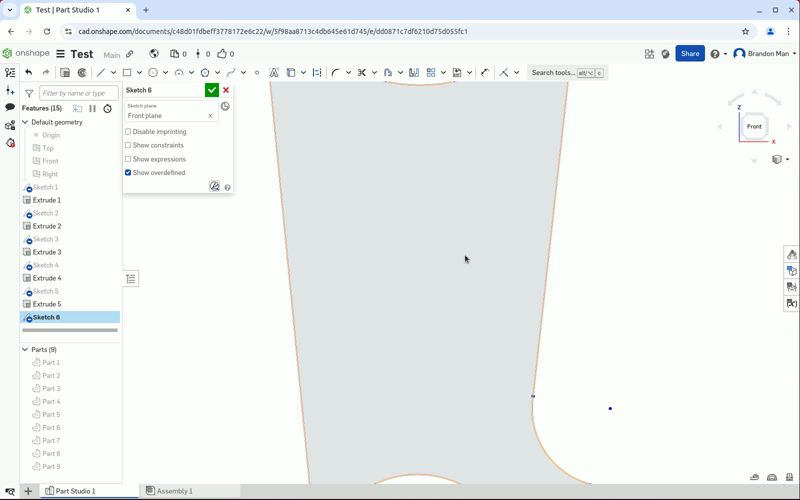
click(465, 254)
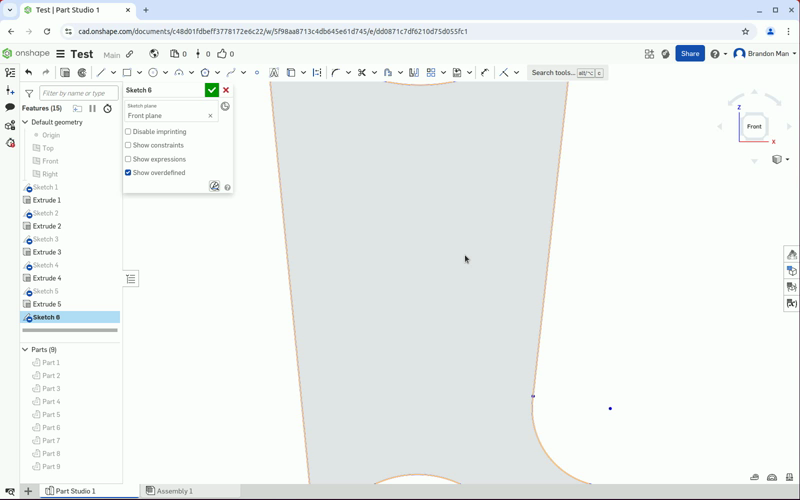
scroll(-6)
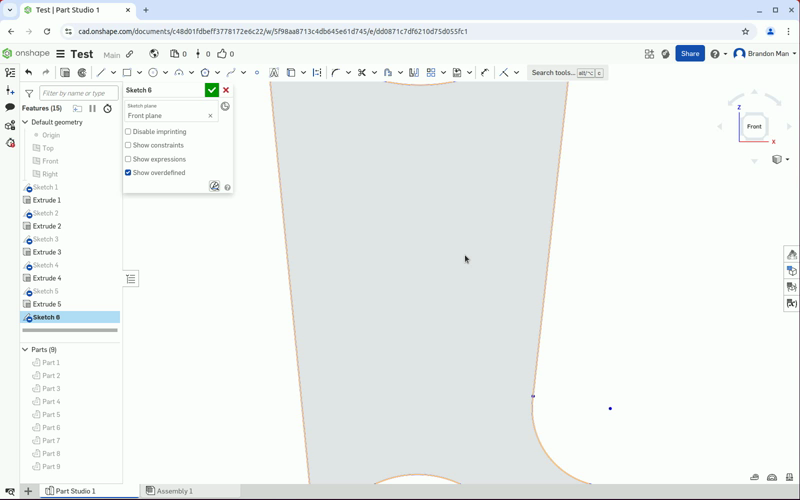
scroll(-6)
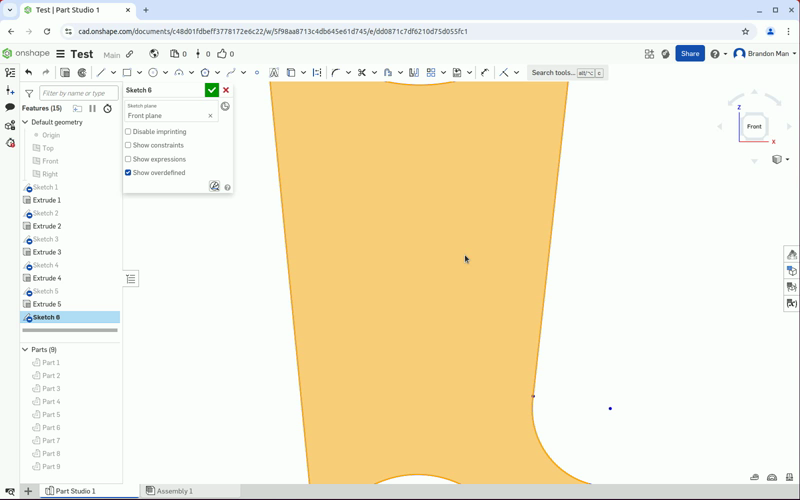
scroll(-6)
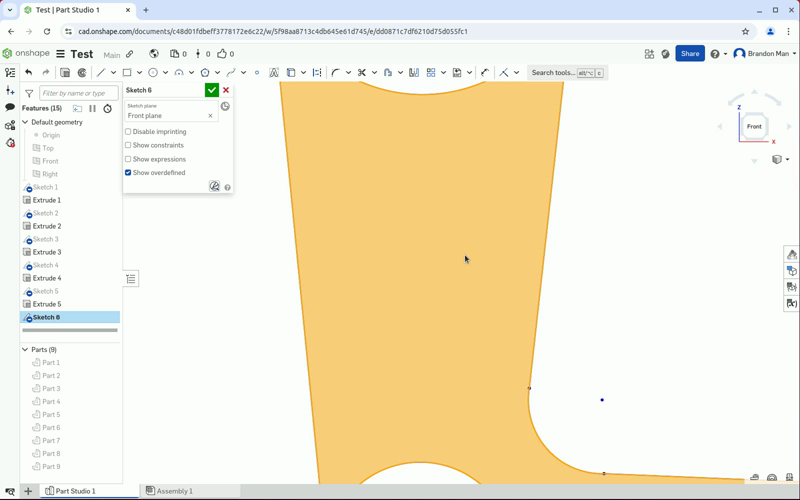
scroll(-6)
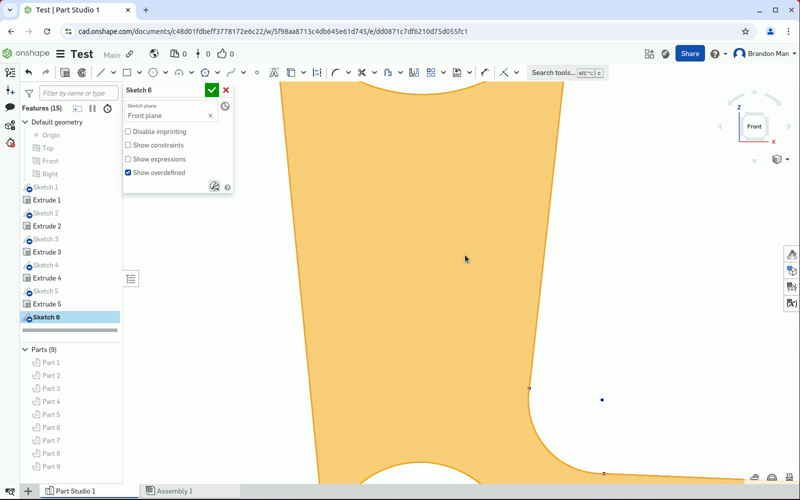
scroll(-6)
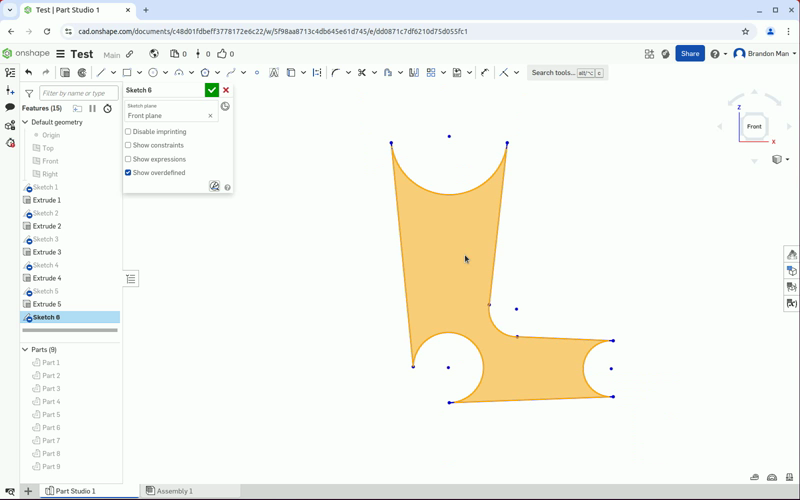
scroll(-6)
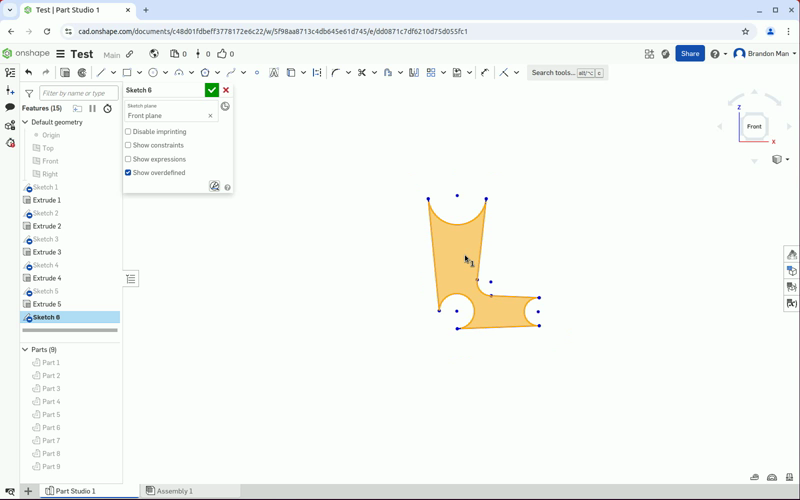
scroll(-6)
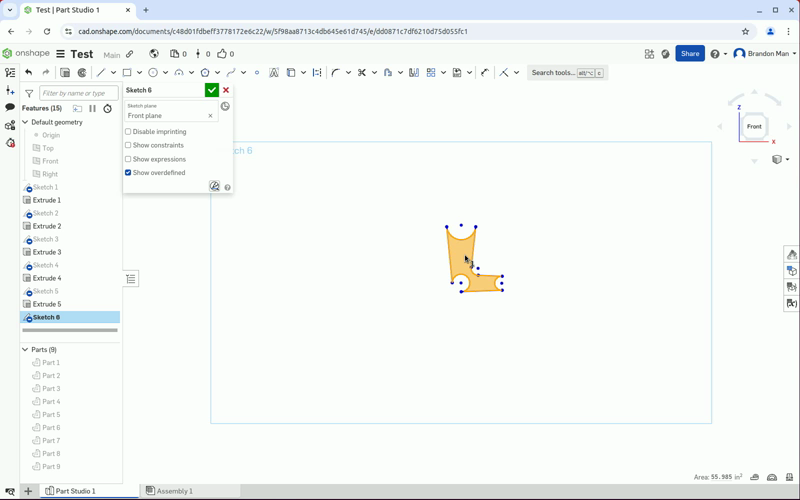
mouse_move(73, 352)
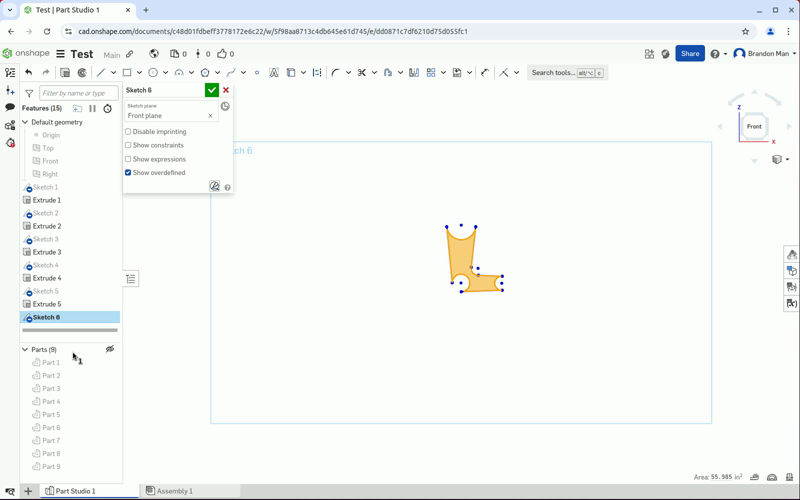
key(shift+y)
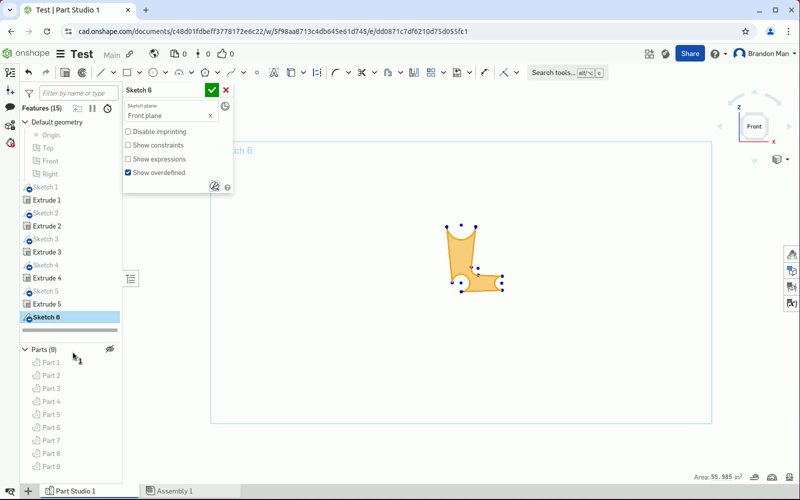
key(shift+e)
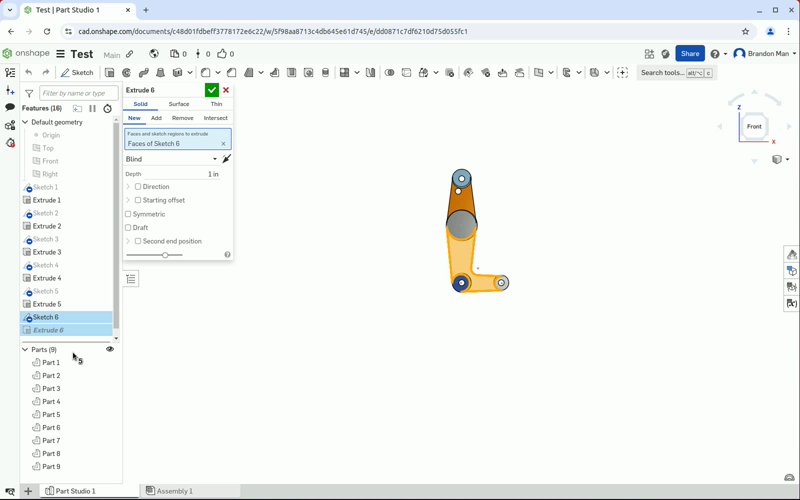
mouse_move(143, 106)
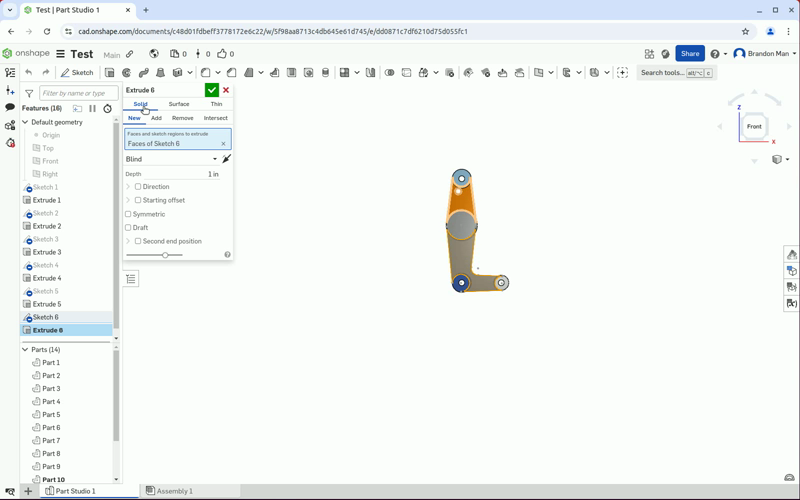
click(143, 106)
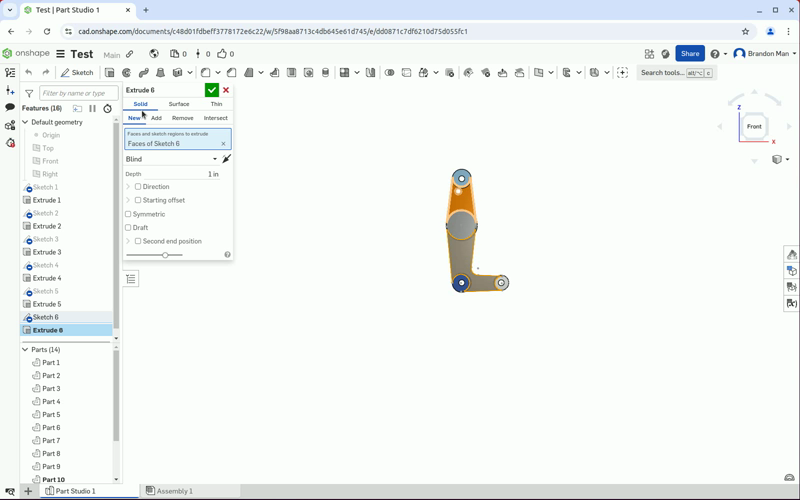
mouse_move(137, 120)
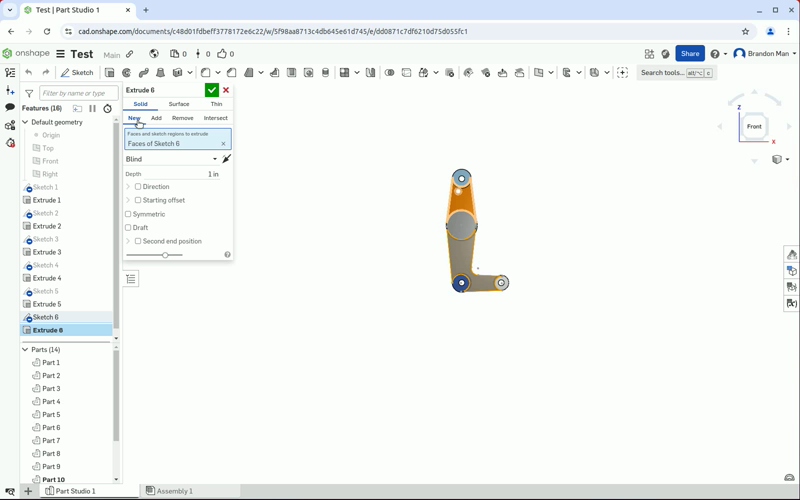
click(137, 120)
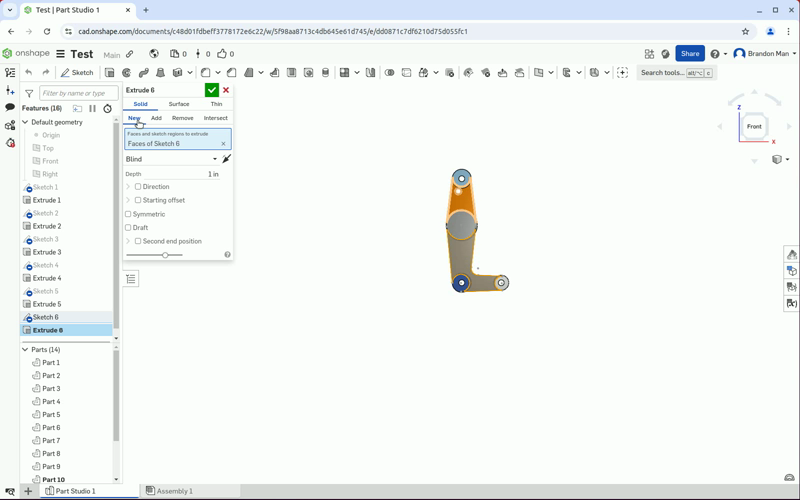
key(tab, 4)
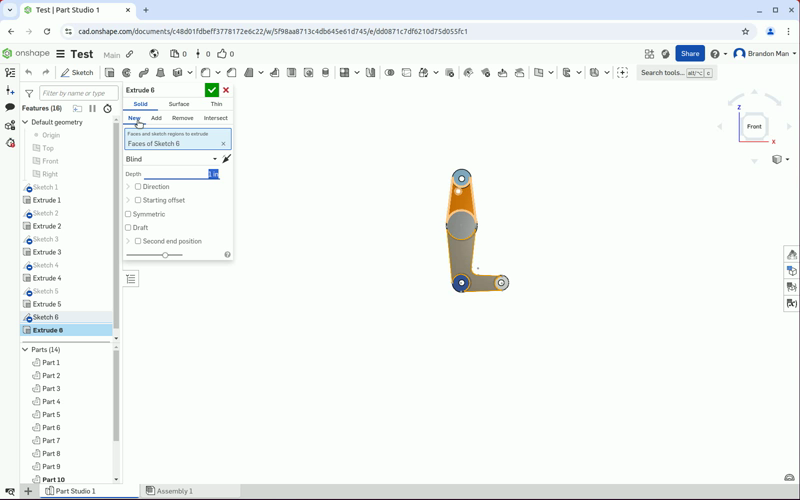
text(0.481)
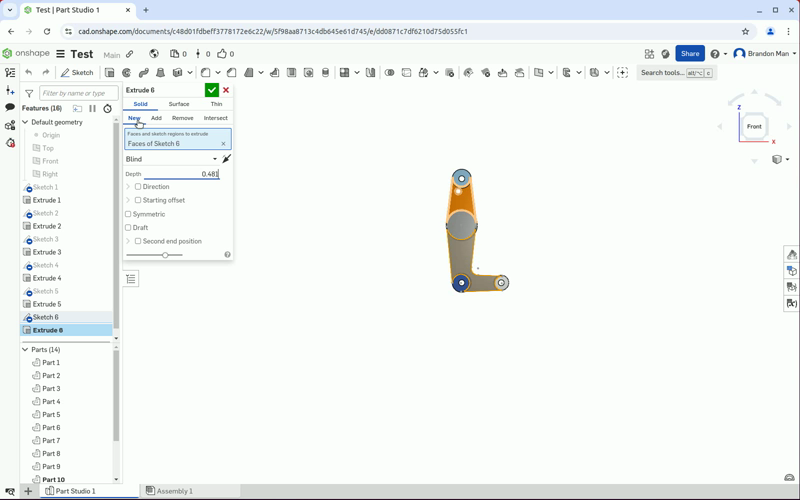
key(enter)
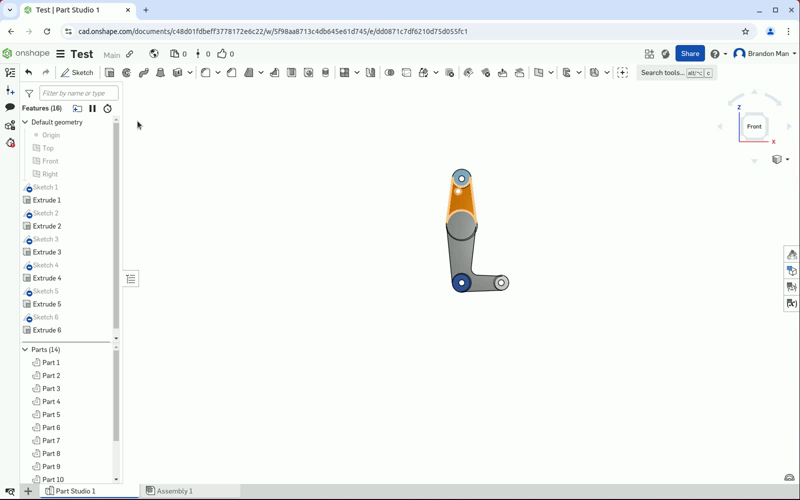
key(shift+h)
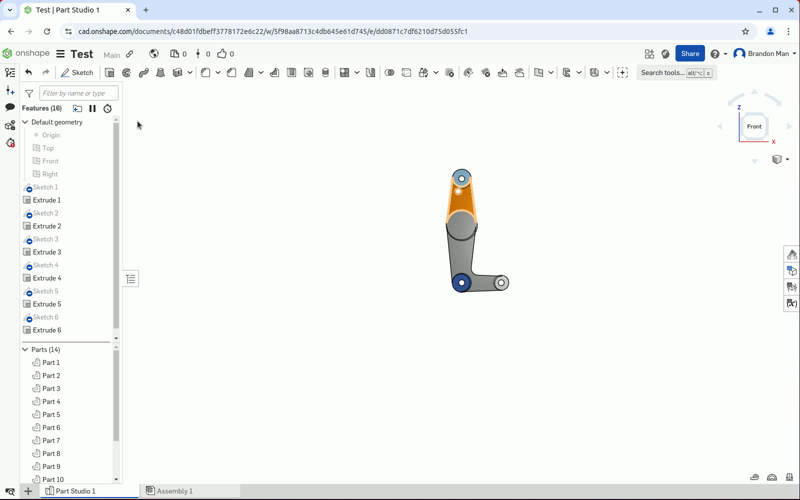
key(shift+h)
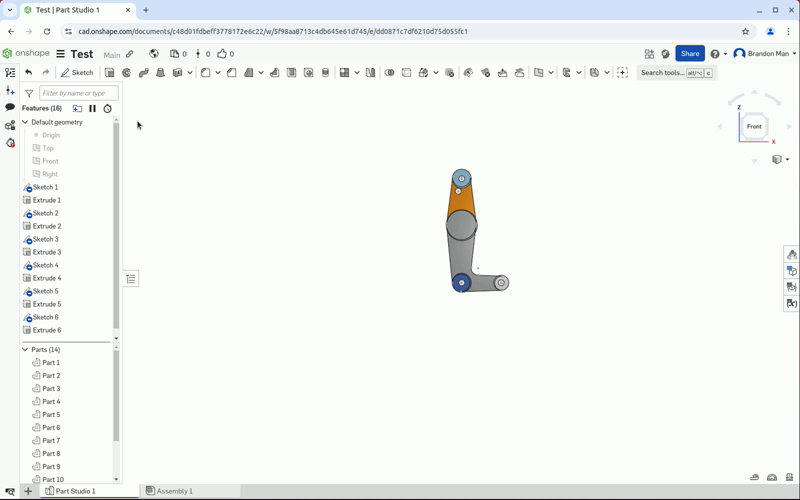
key(shift+7)
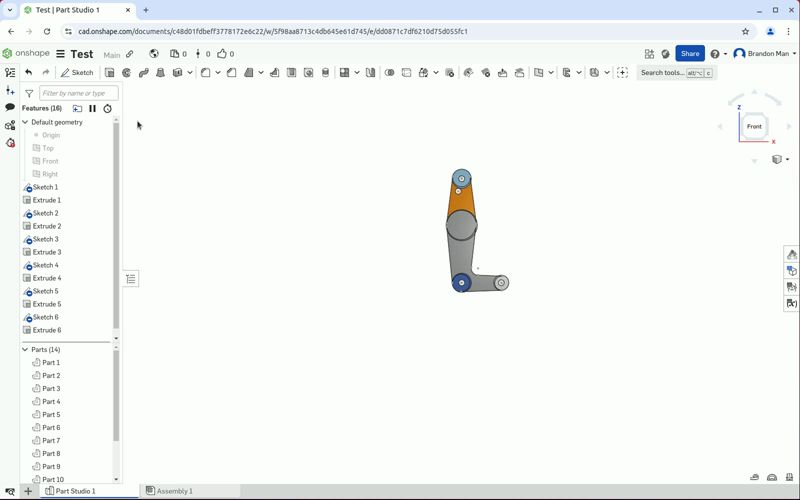
key(left, 2)
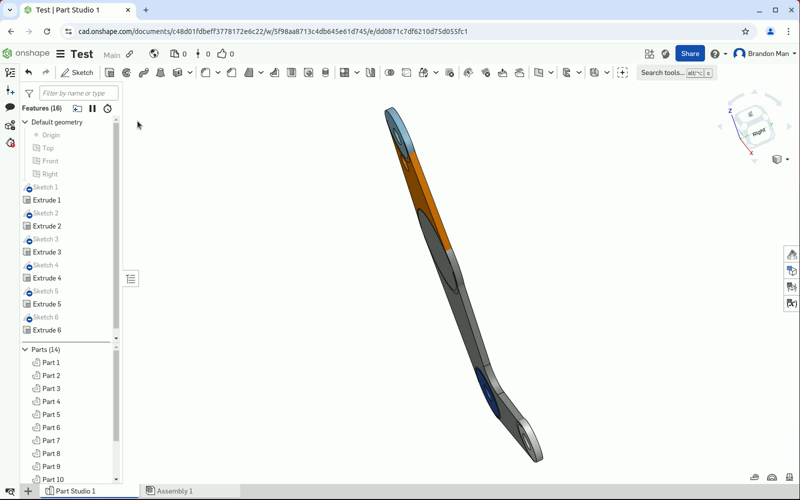
key(down, 2)
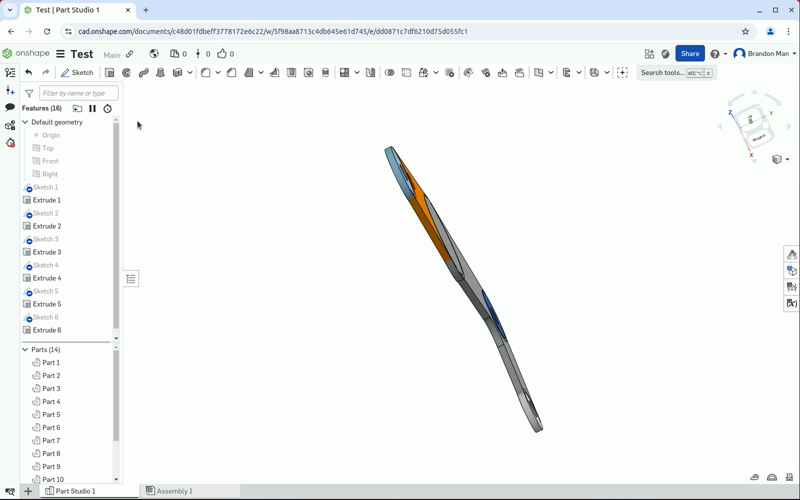
key(up, 2)
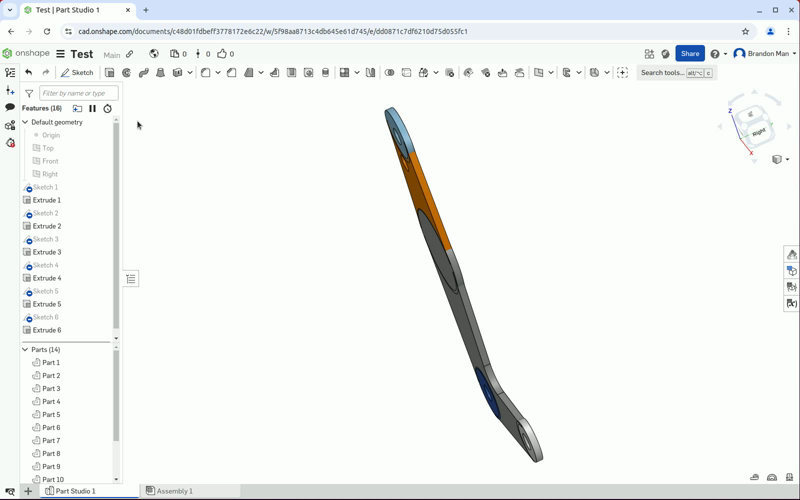
key(right, 2)
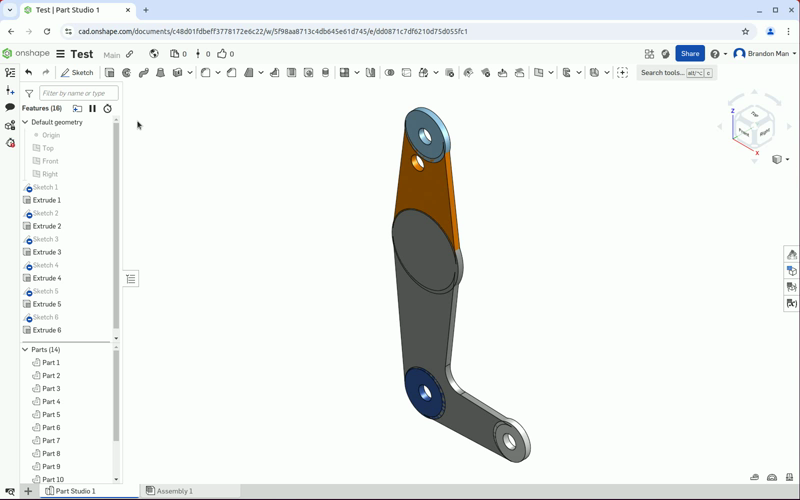
mouse_move(69, 189)
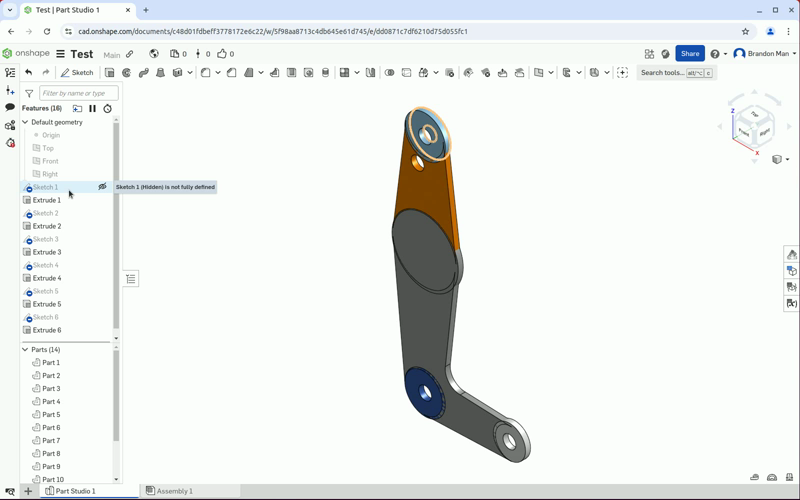
click(69, 189)